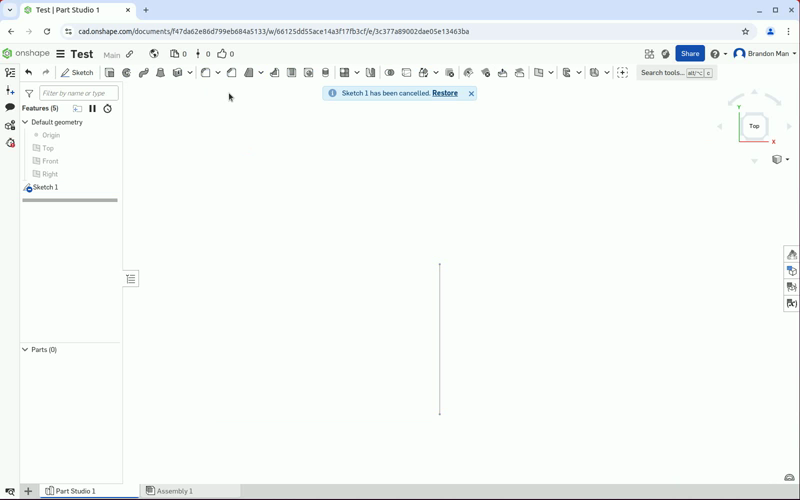
key(shift+h)
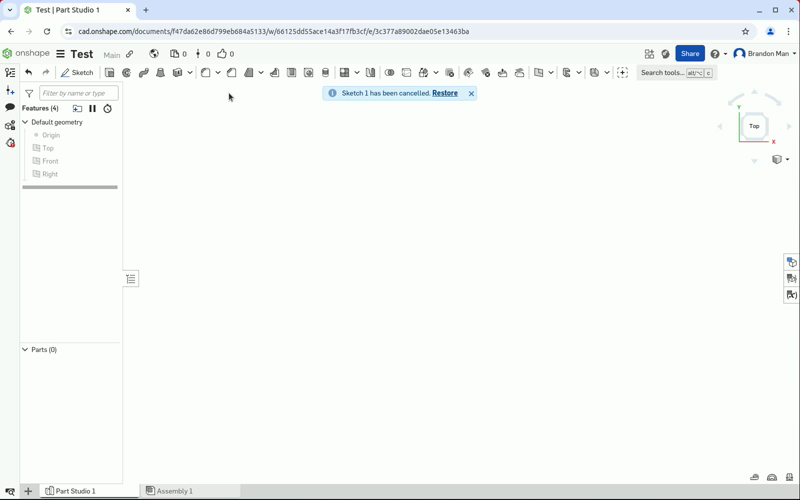
mouse_move(73, 352)
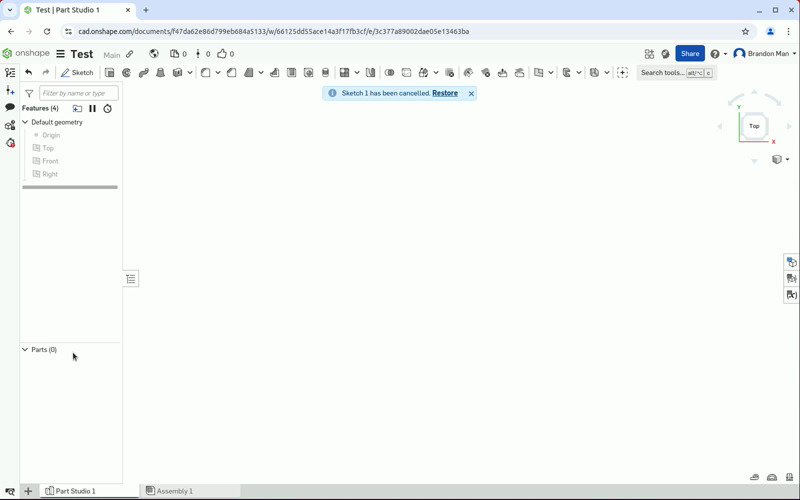
key(y)
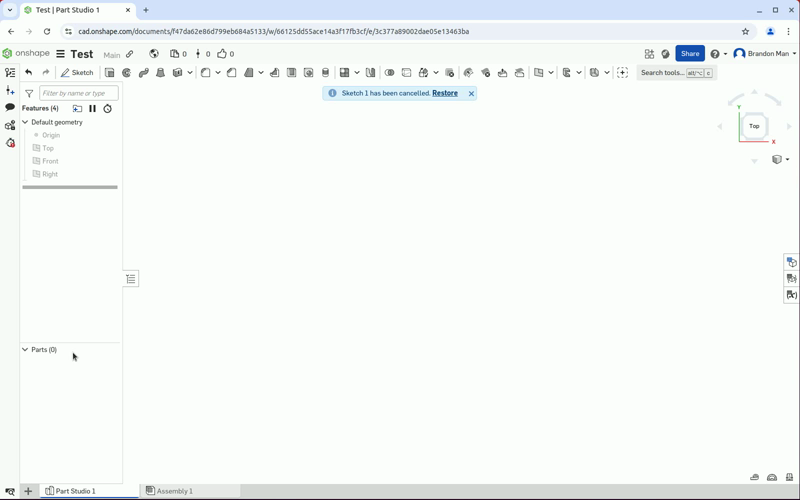
key(shift+p)
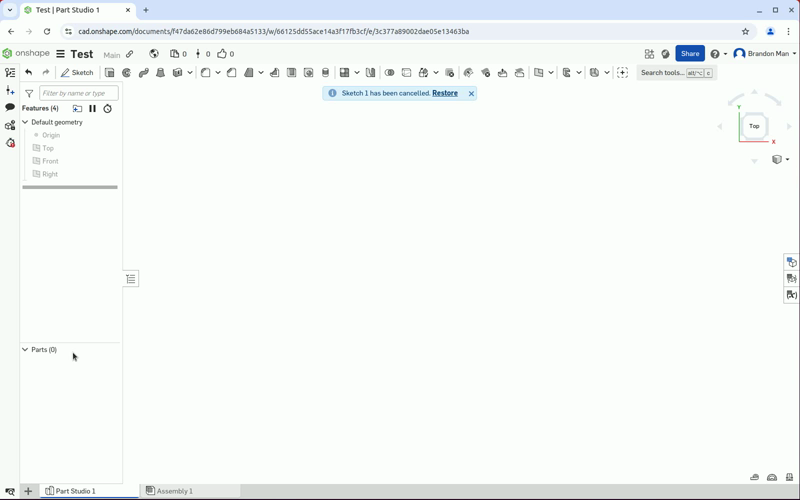
key(space)
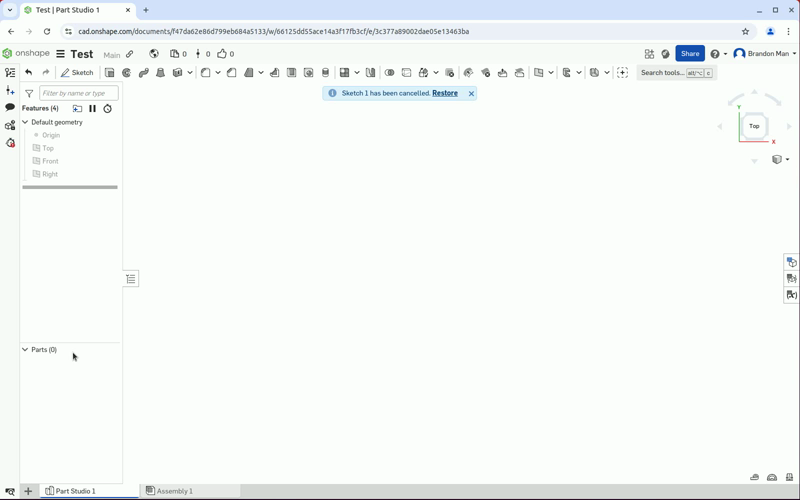
key_down(shift)
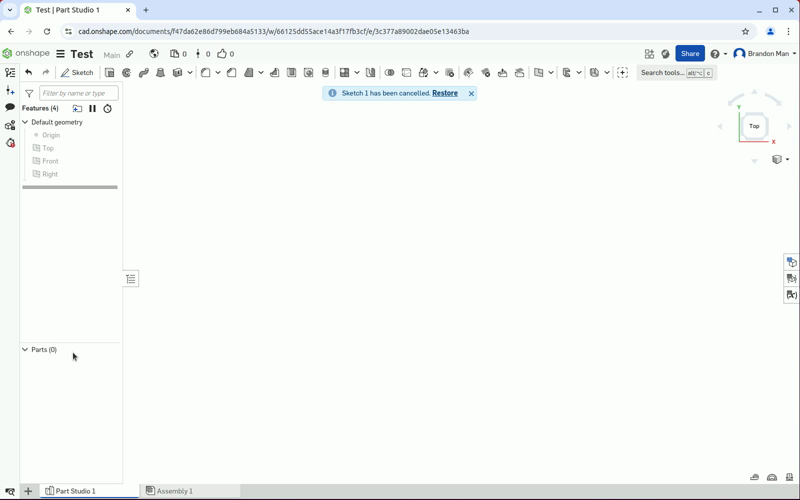
key(up)
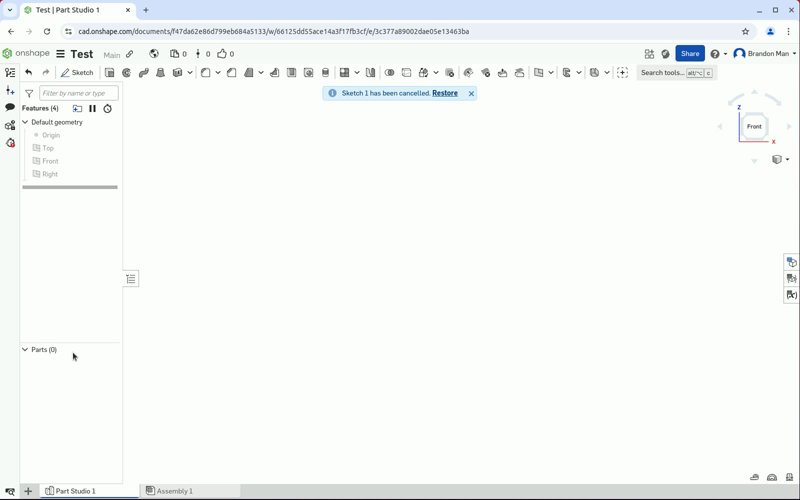
key_up(shift)
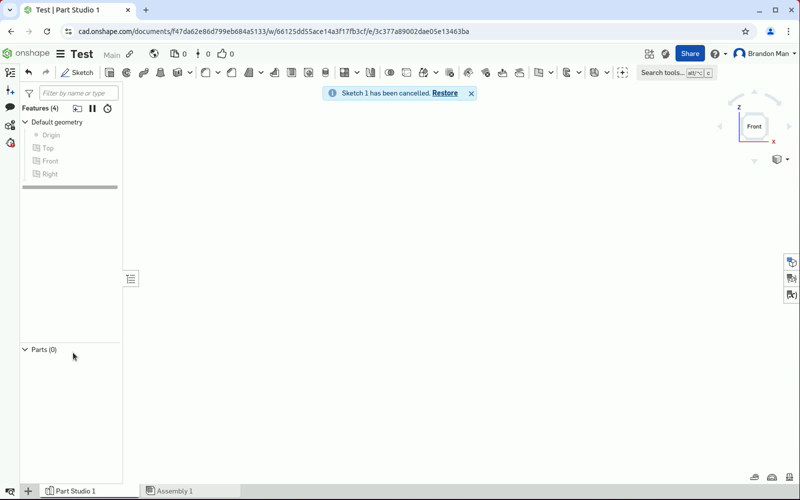
key(space)
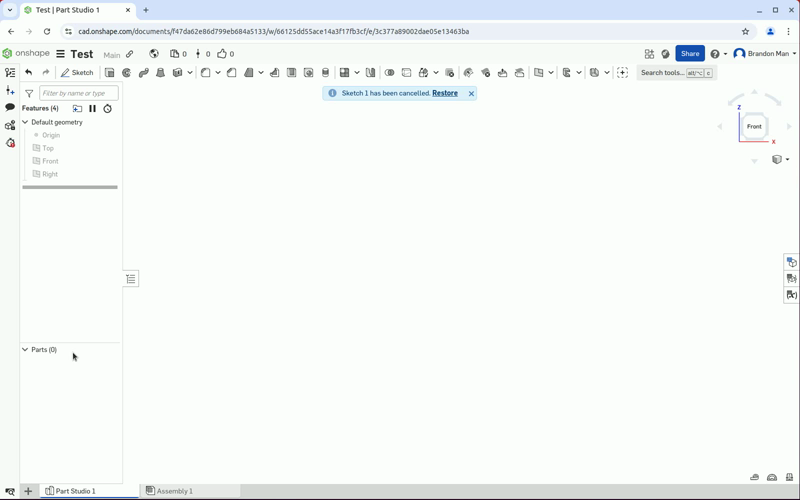
key_down(shift)
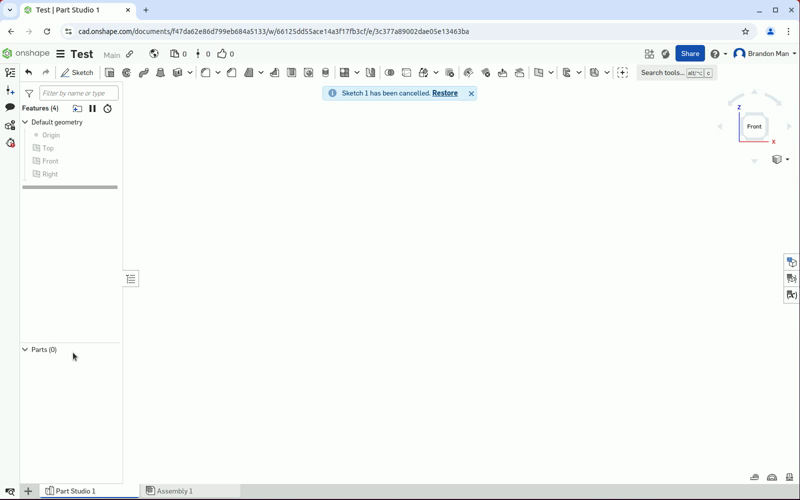
key(left)
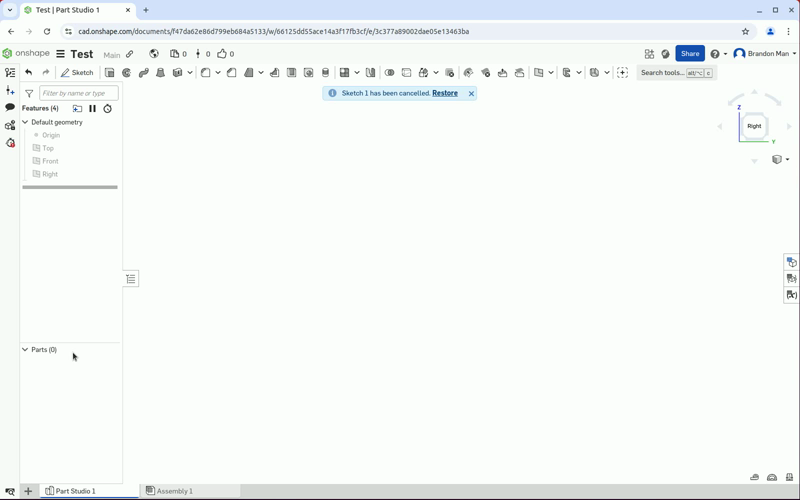
key_up(shift)
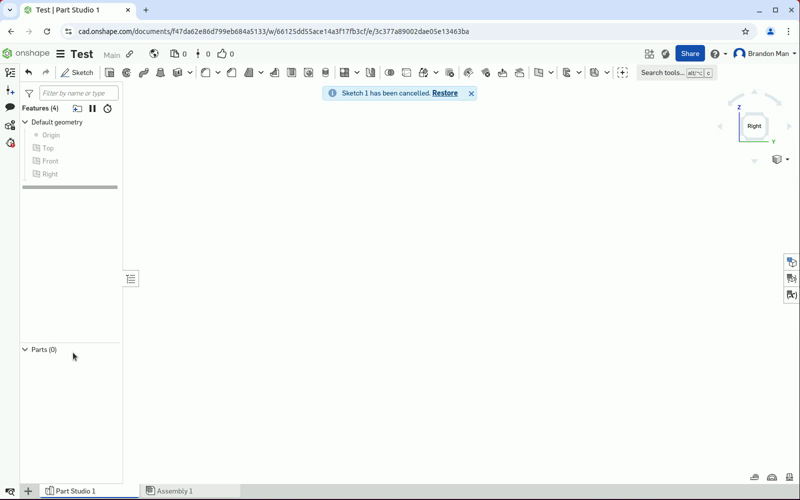
mouse_move(73, 352)
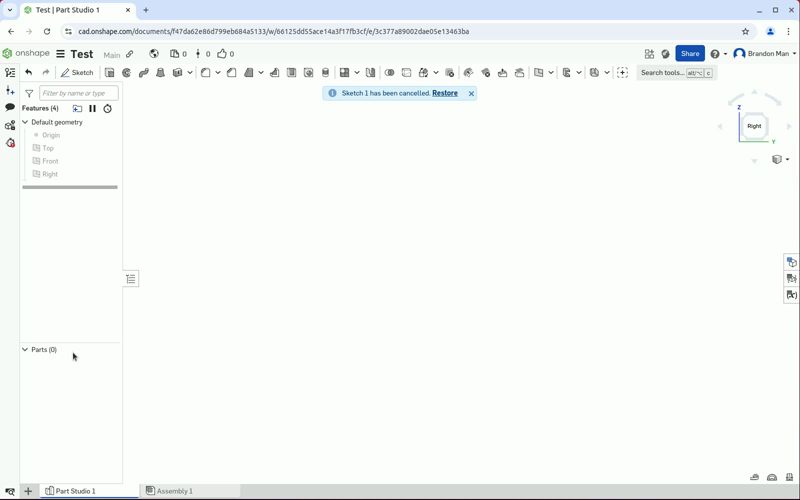
key(shift+y)
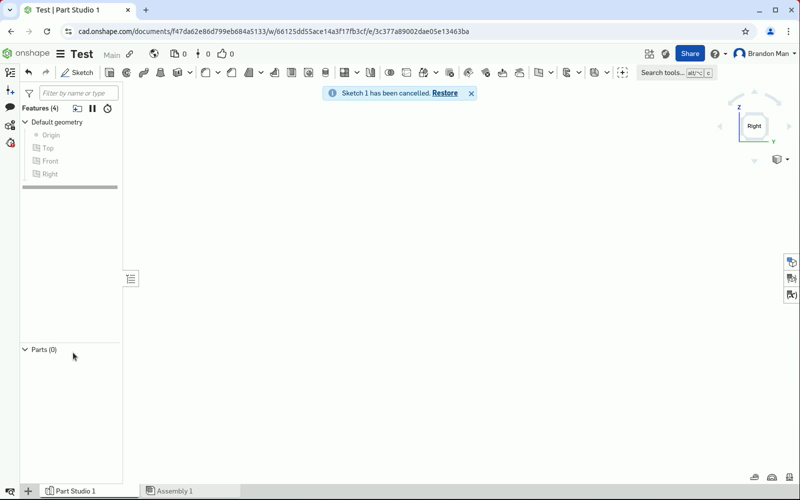
key(shift+s)
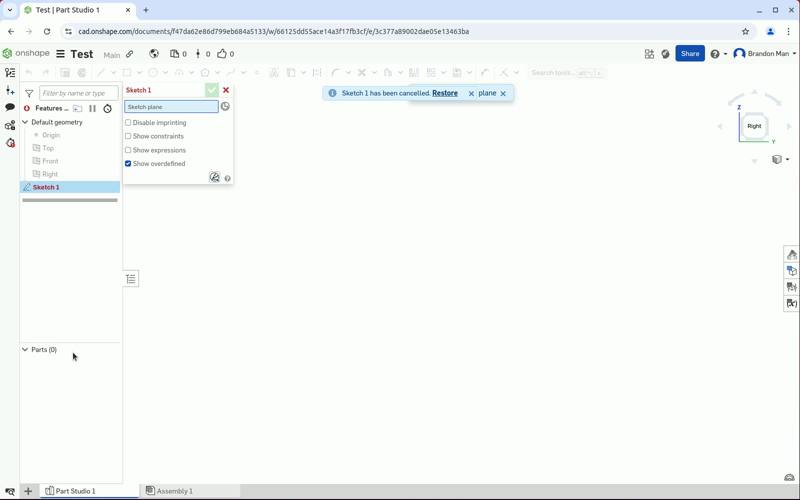
mouse_move(73, 176)
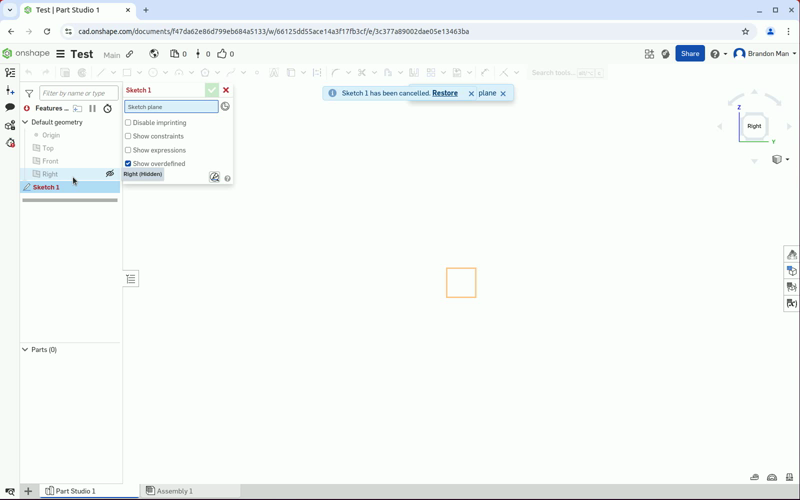
click(73, 176)
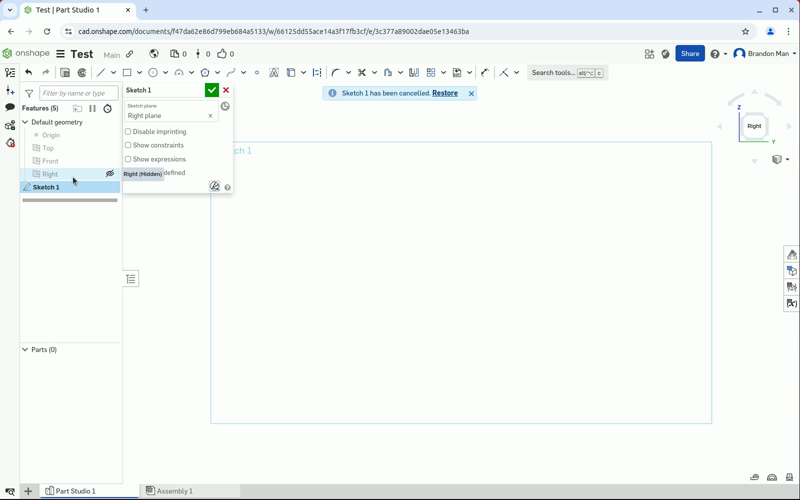
mouse_move(73, 352)
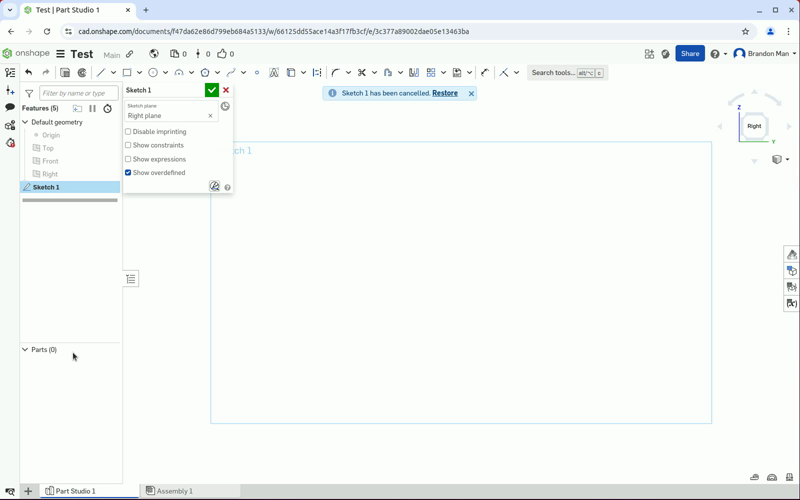
key(y)
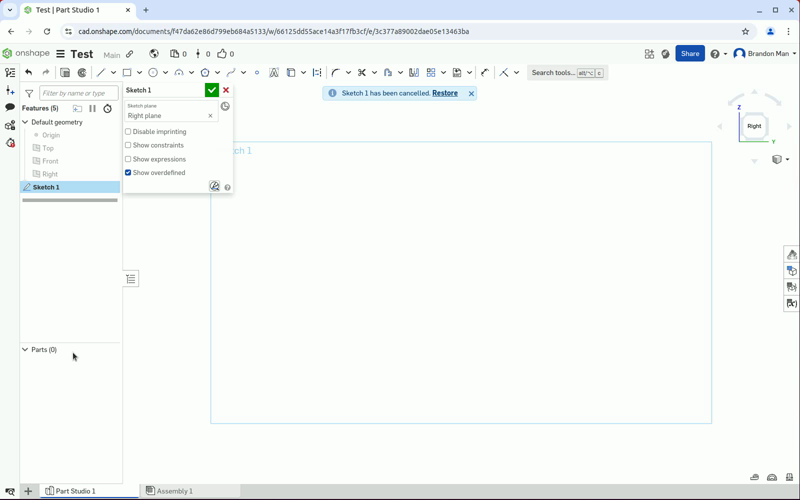
key(l)
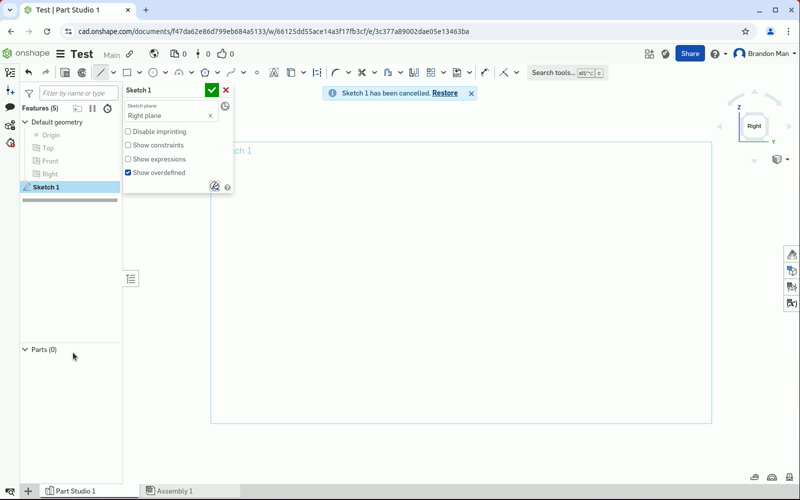
key_down(shift)
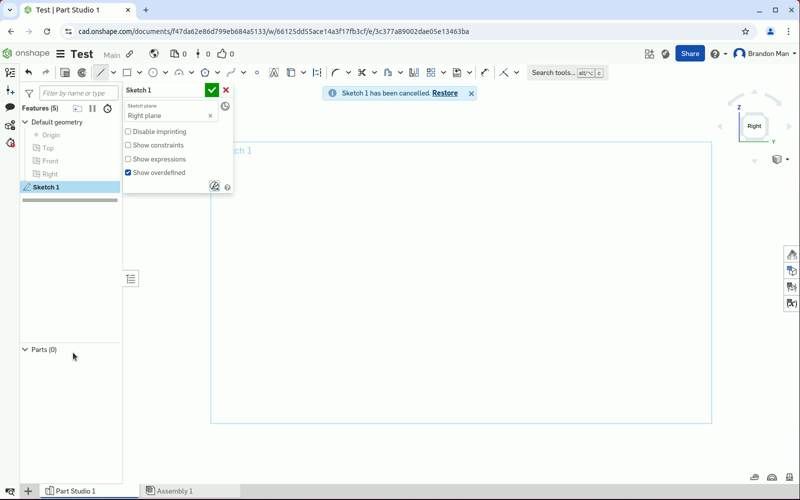
mouse_move(457, 294)
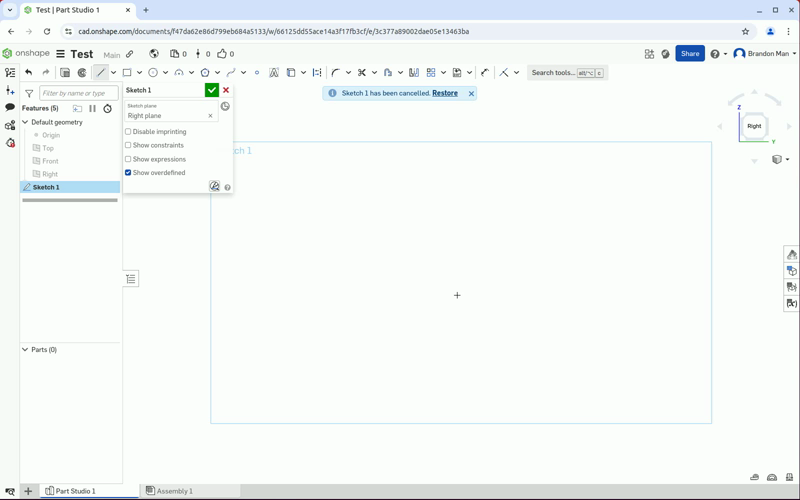
click(457, 294)
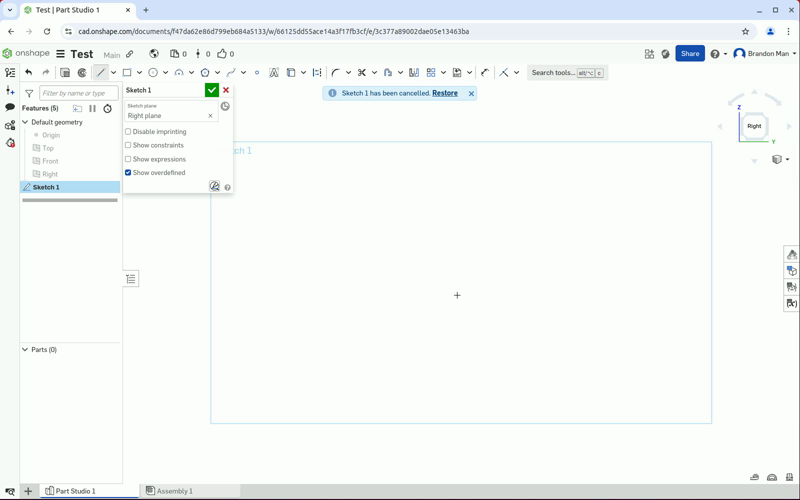
key_up(shift)
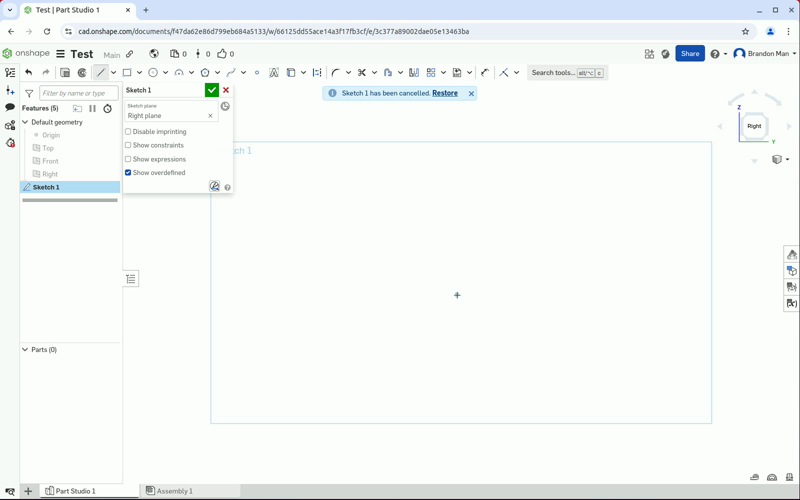
key_down(shift)
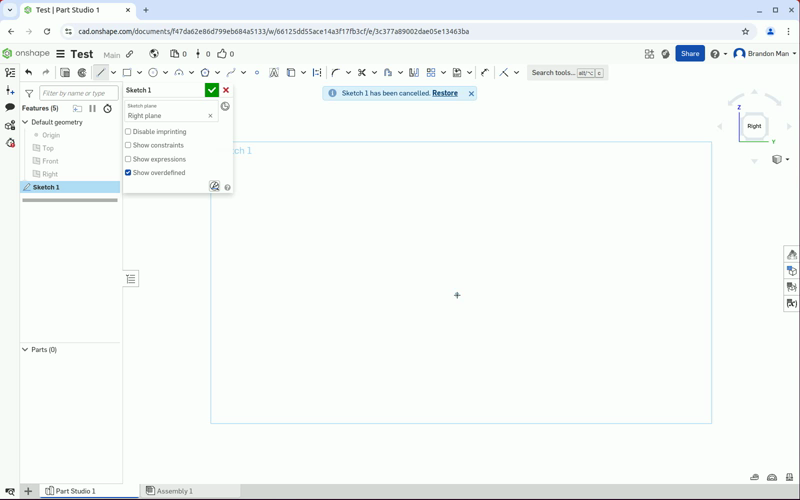
mouse_move(487, 294)
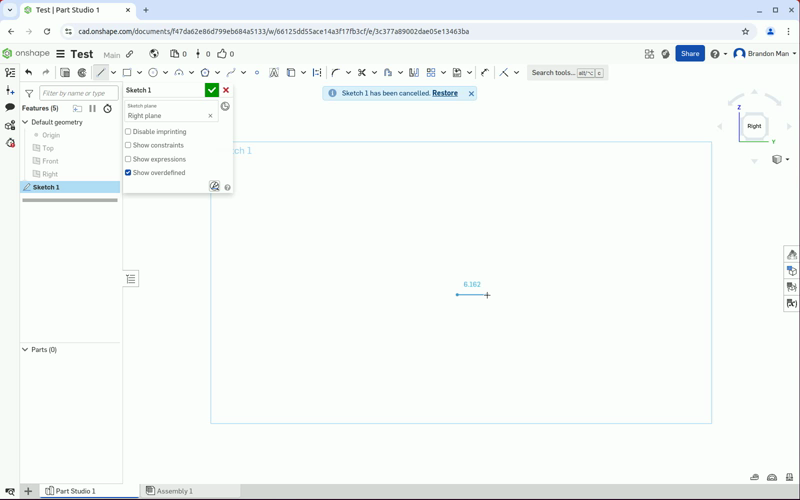
mouse_move(461, 294)
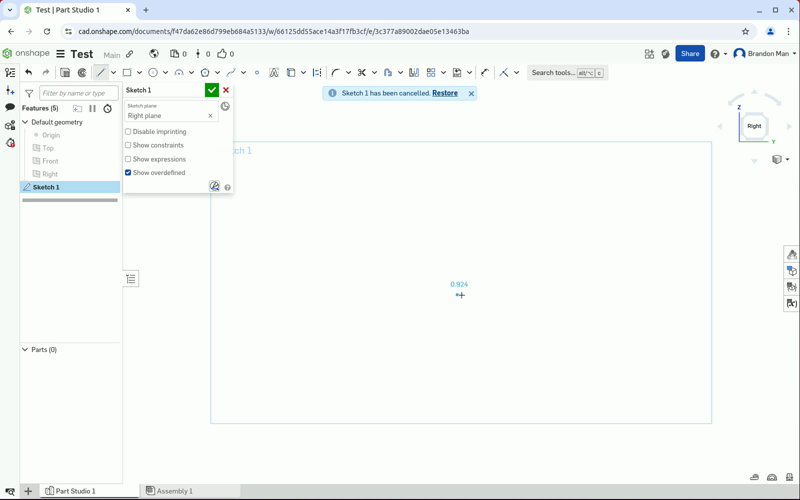
scroll(6)
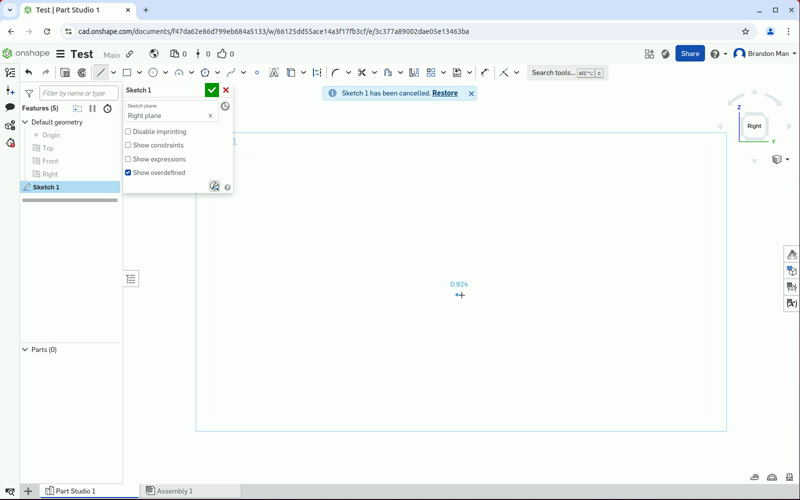
scroll(6)
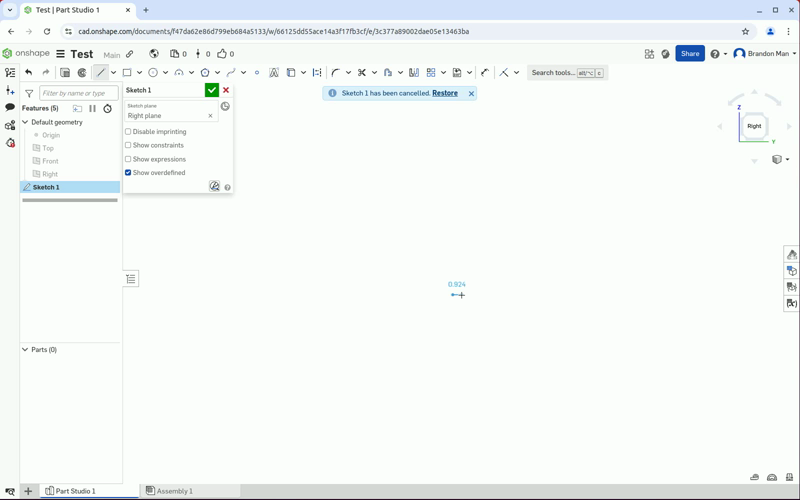
scroll(6)
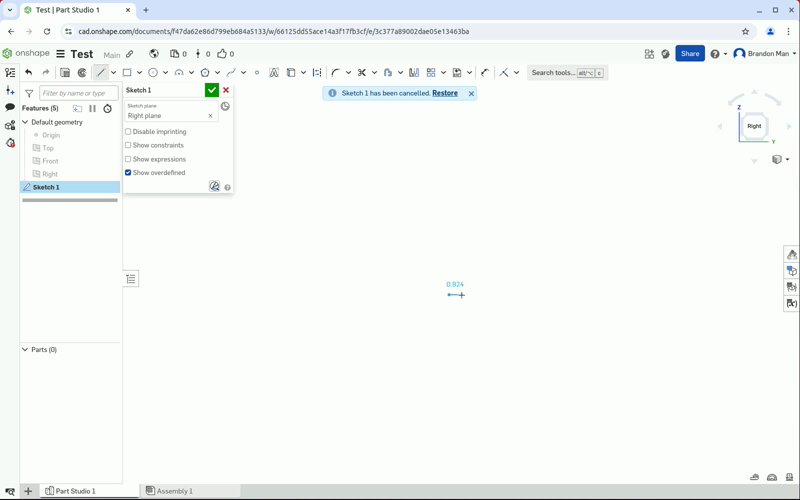
scroll(6)
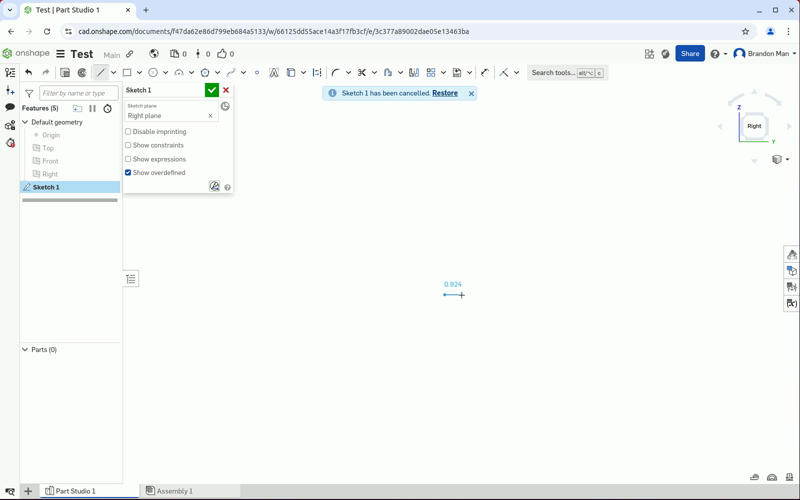
scroll(6)
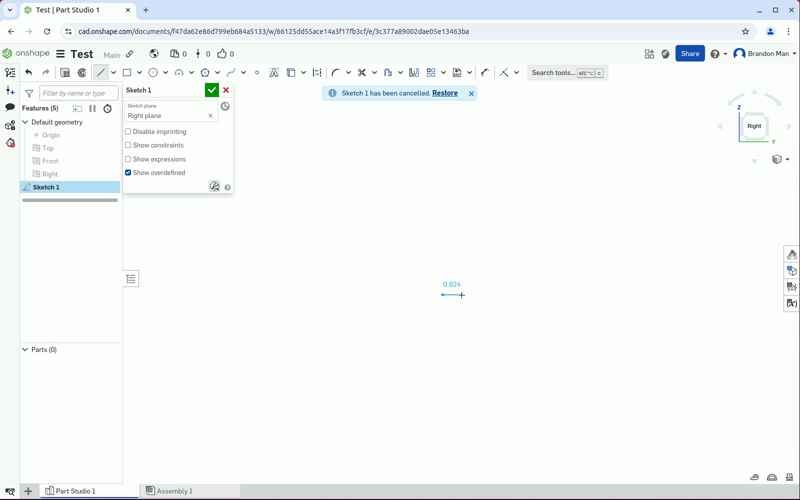
scroll(6)
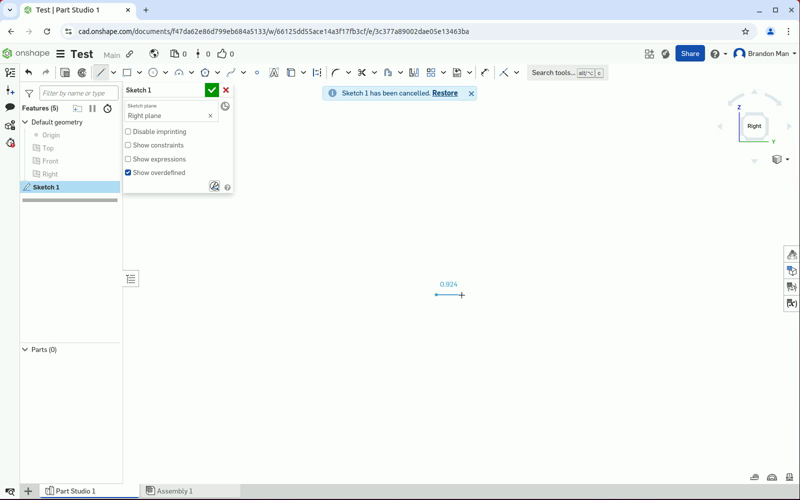
scroll(6)
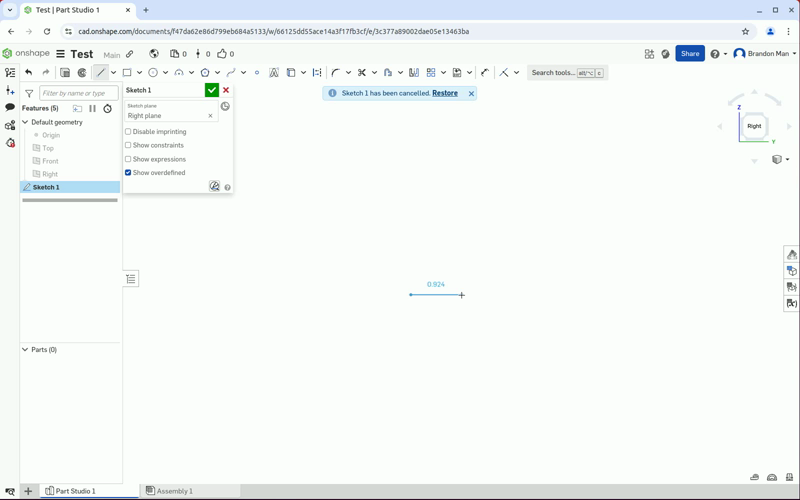
click(461, 294)
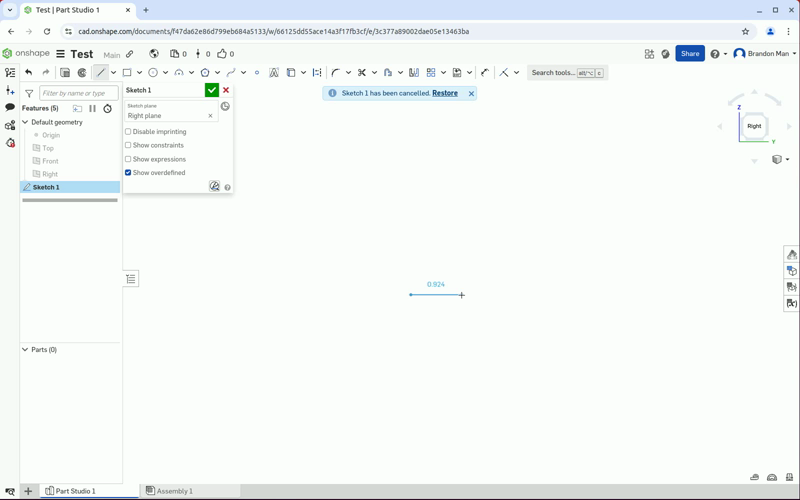
scroll(-6)
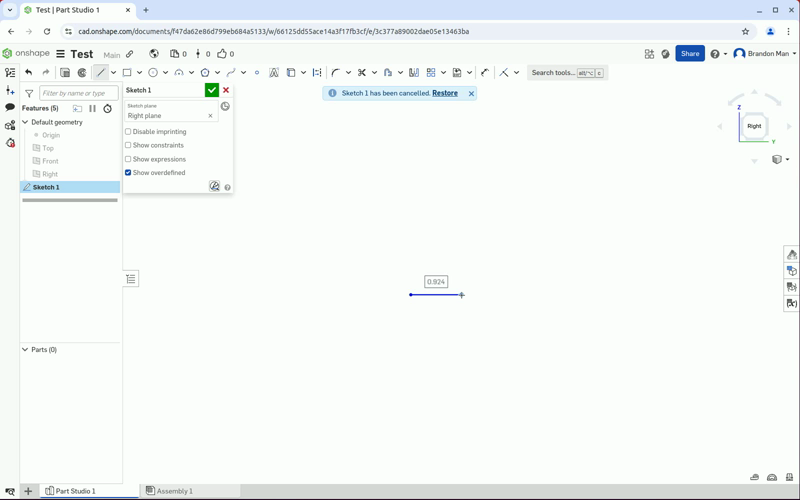
scroll(-6)
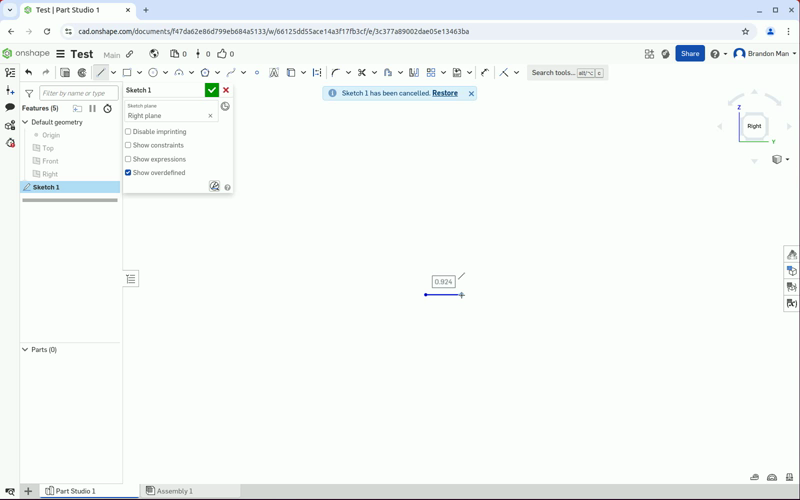
scroll(-6)
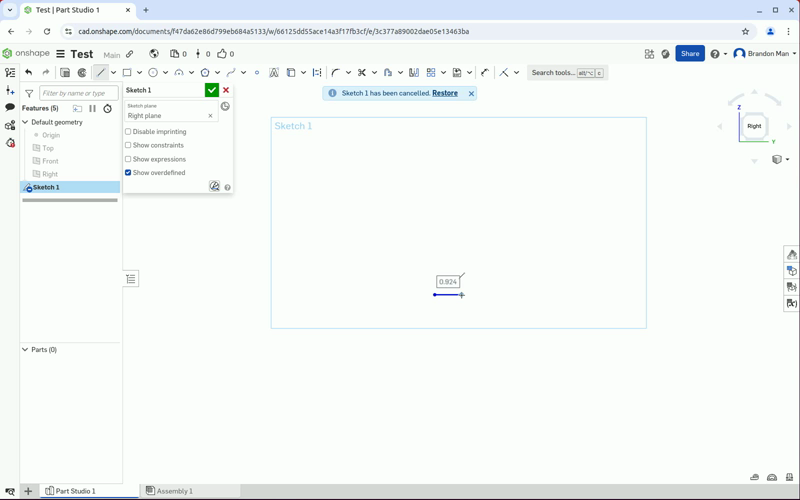
scroll(-6)
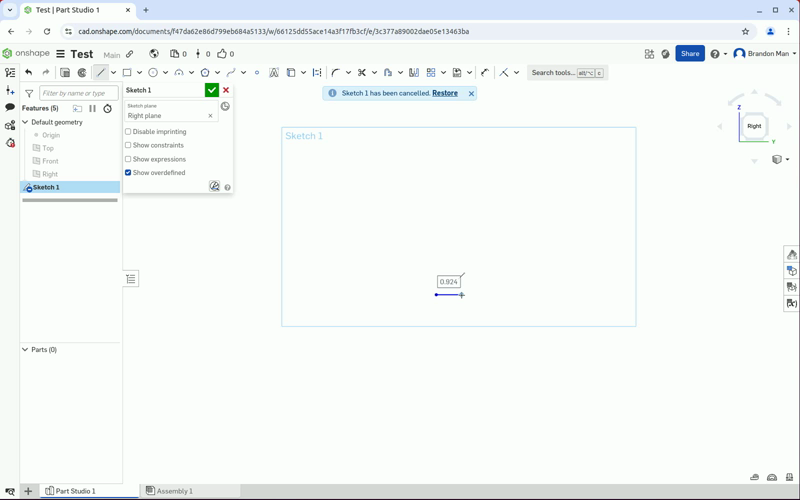
scroll(-6)
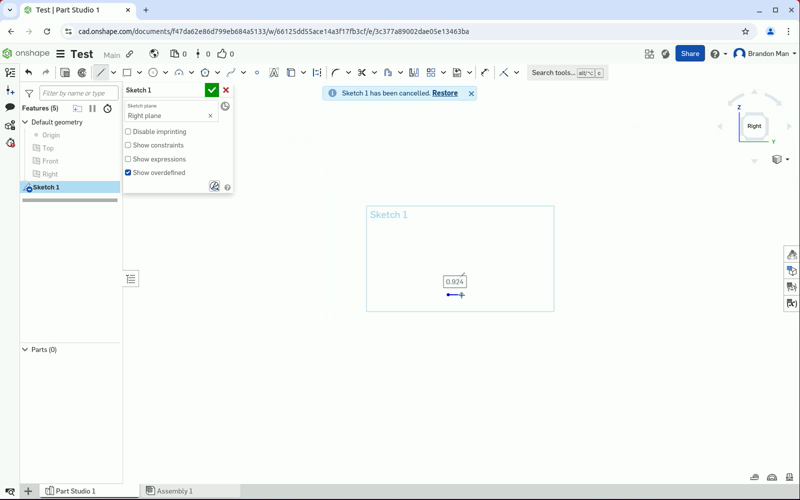
scroll(-6)
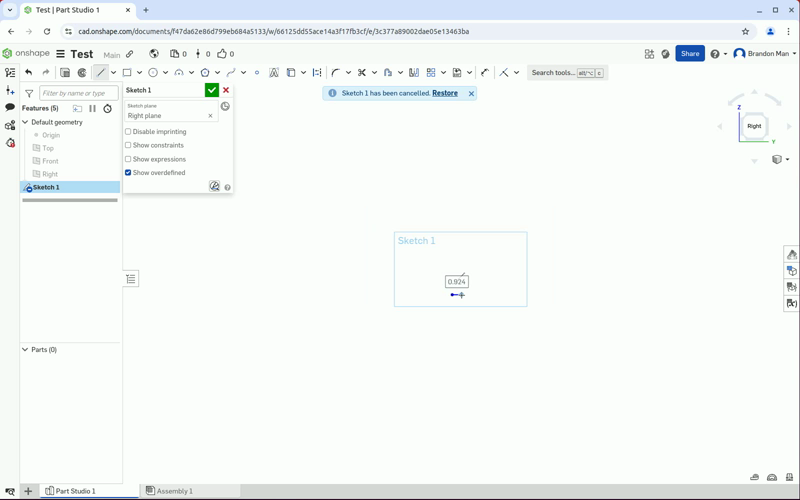
scroll(-6)
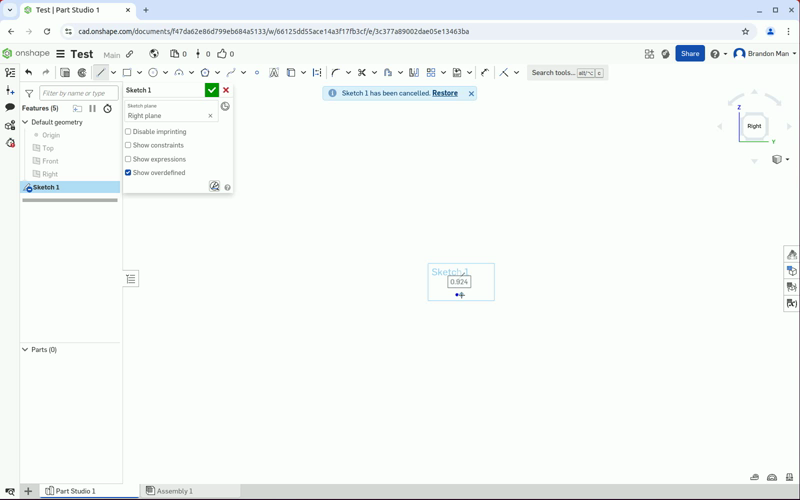
key_up(shift)
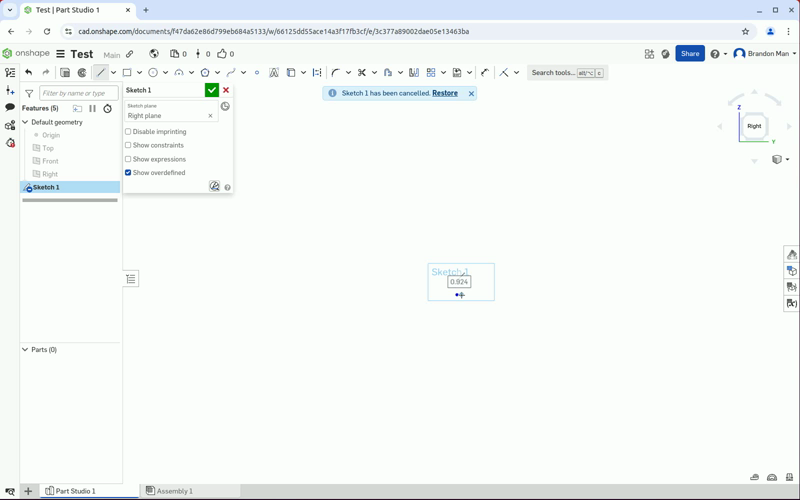
key_down(shift)
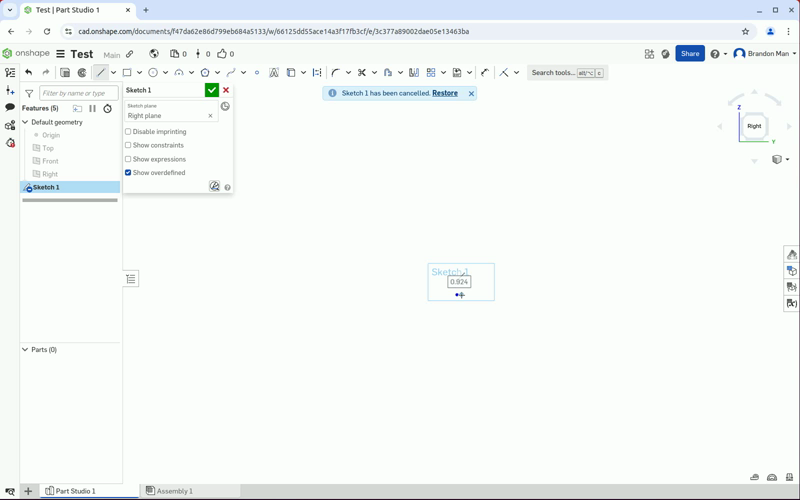
mouse_move(492, 294)
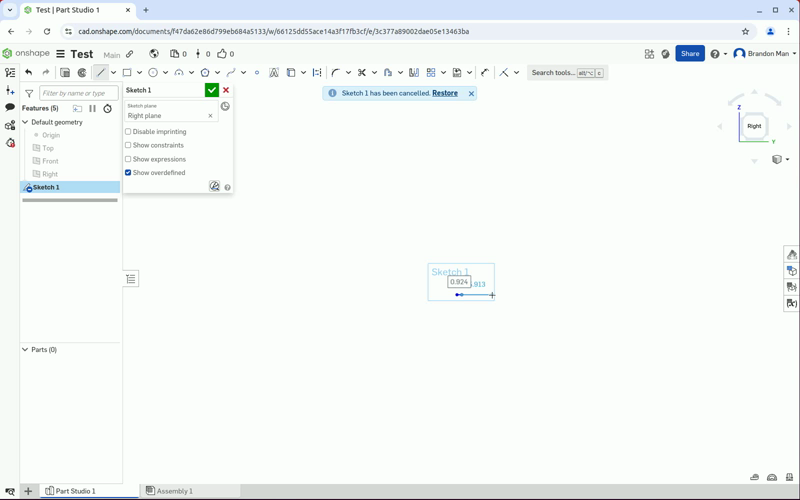
mouse_move(461, 281)
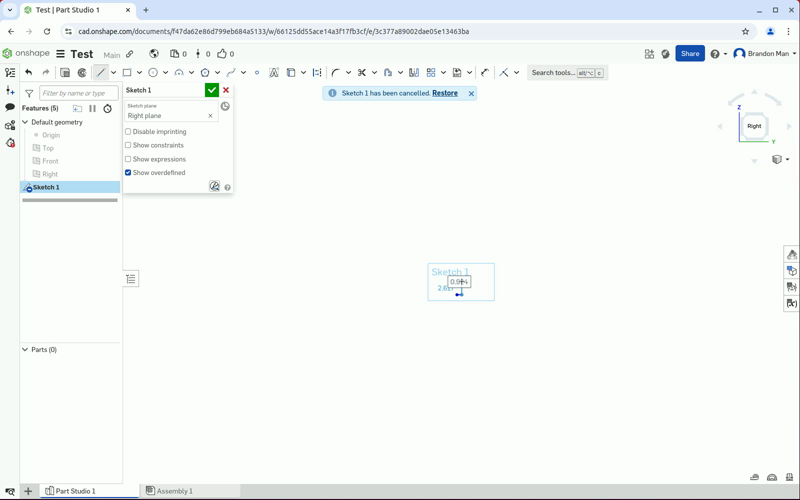
click(461, 281)
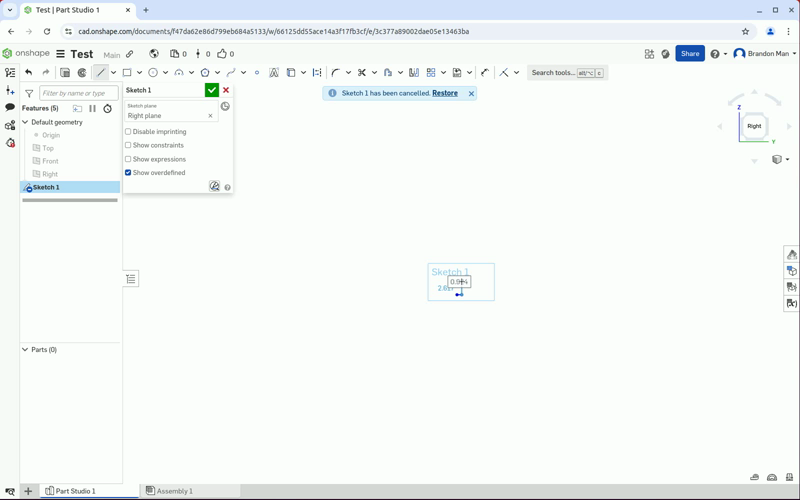
key_up(shift)
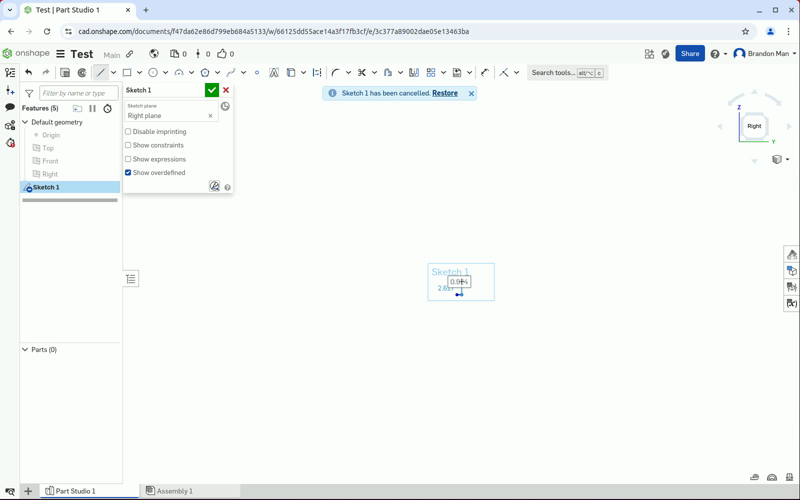
key_down(shift)
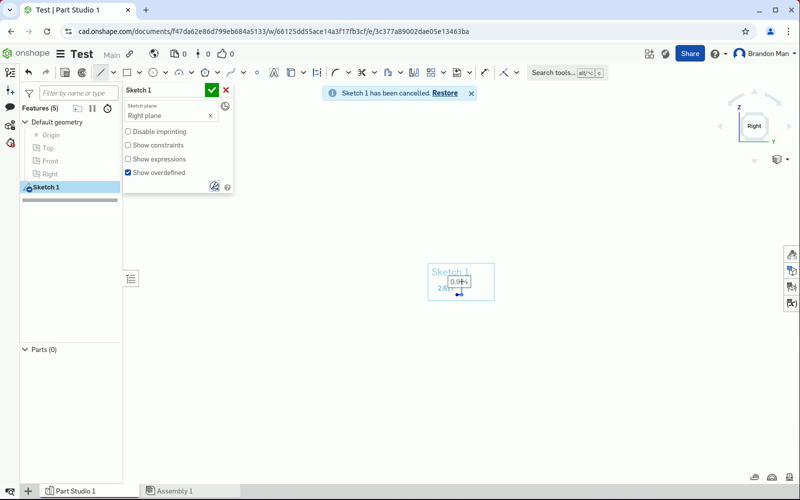
mouse_move(492, 281)
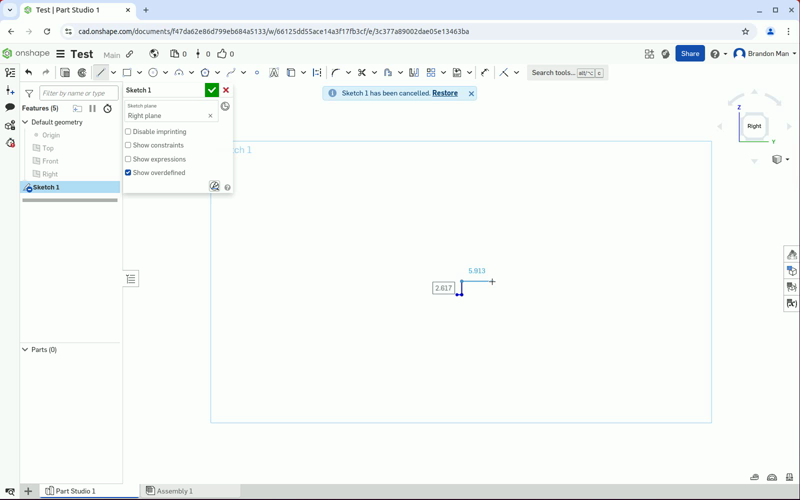
mouse_move(458, 281)
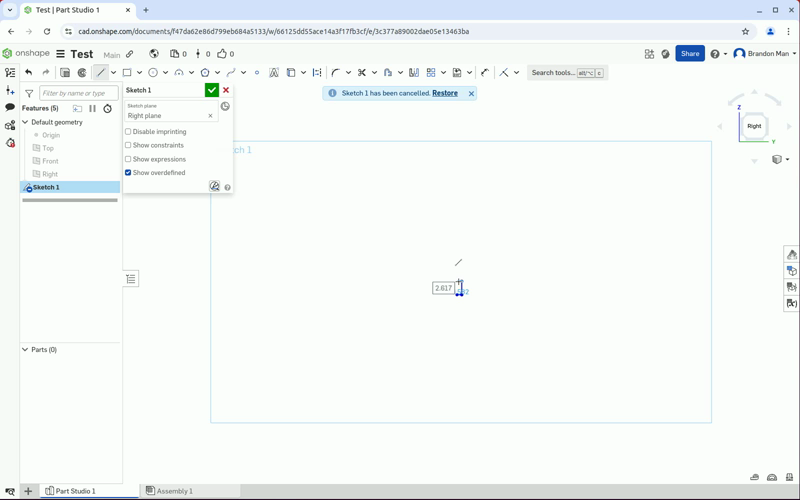
scroll(6)
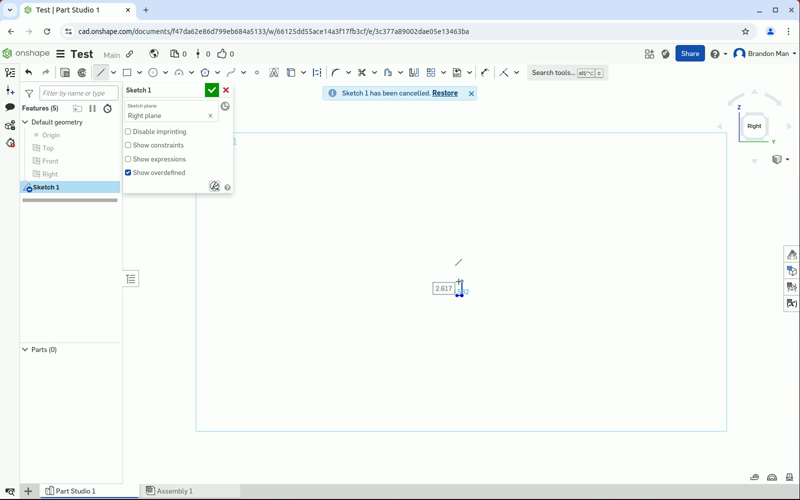
scroll(6)
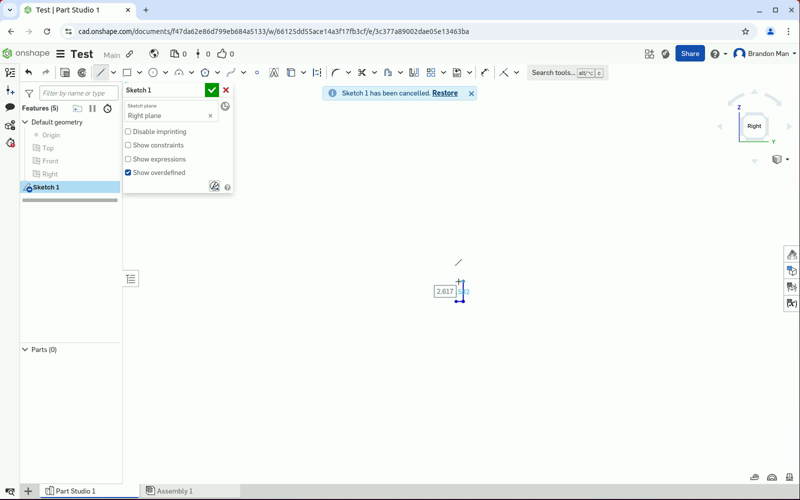
scroll(6)
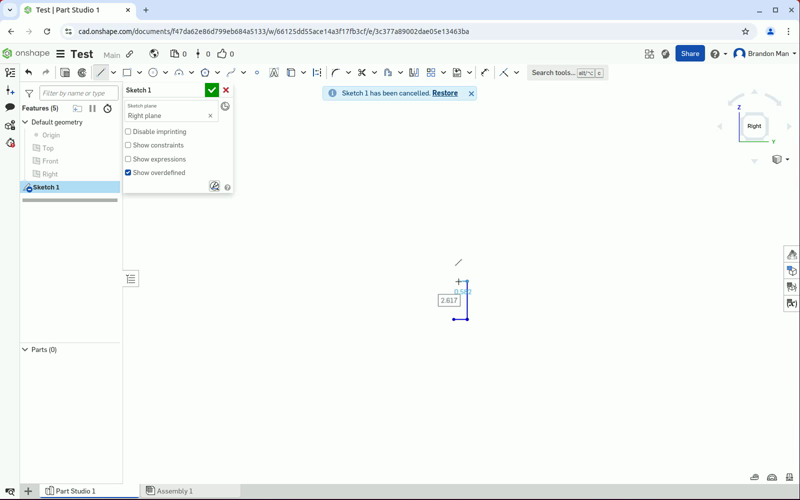
scroll(6)
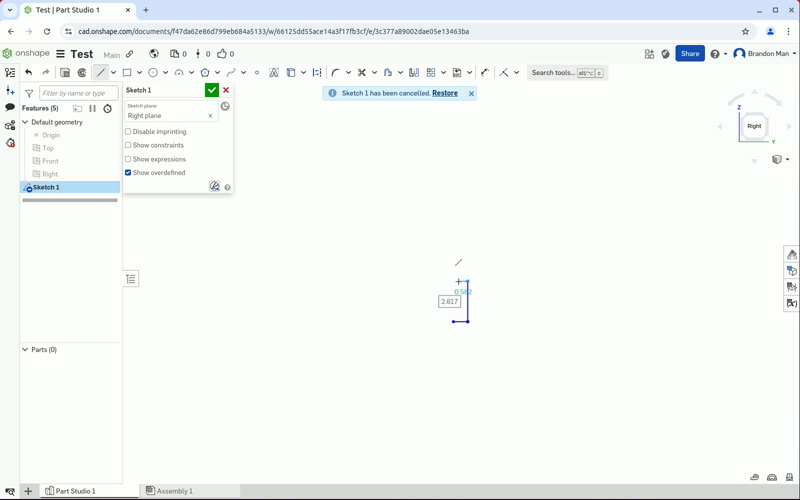
scroll(6)
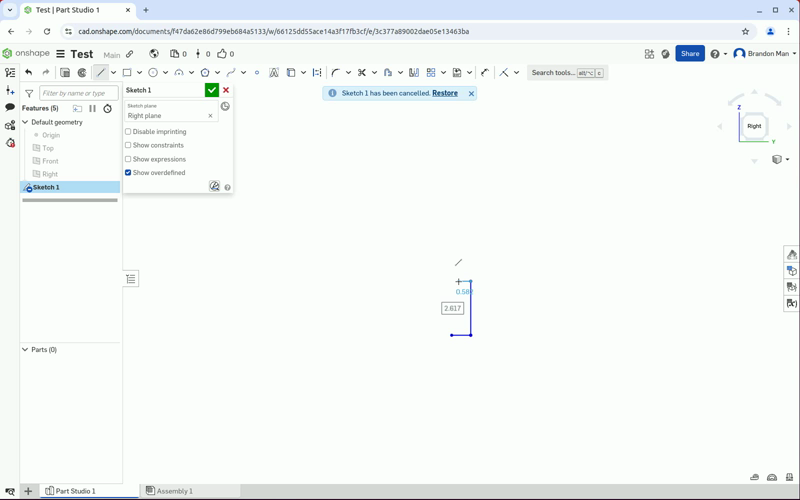
scroll(6)
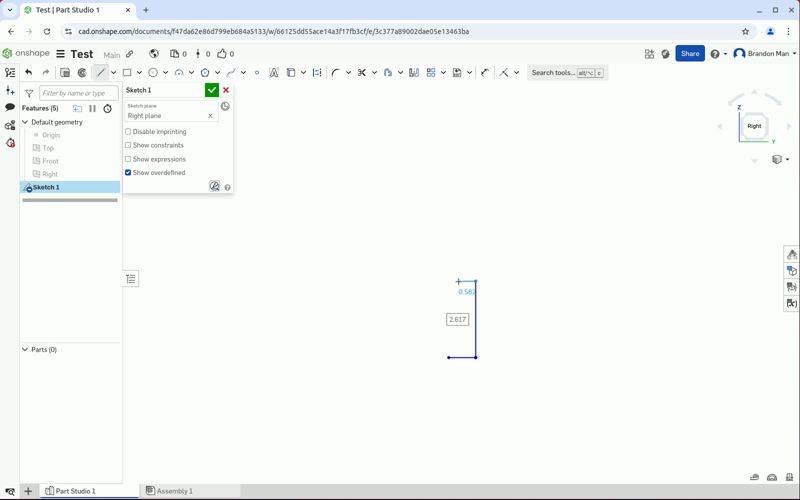
scroll(6)
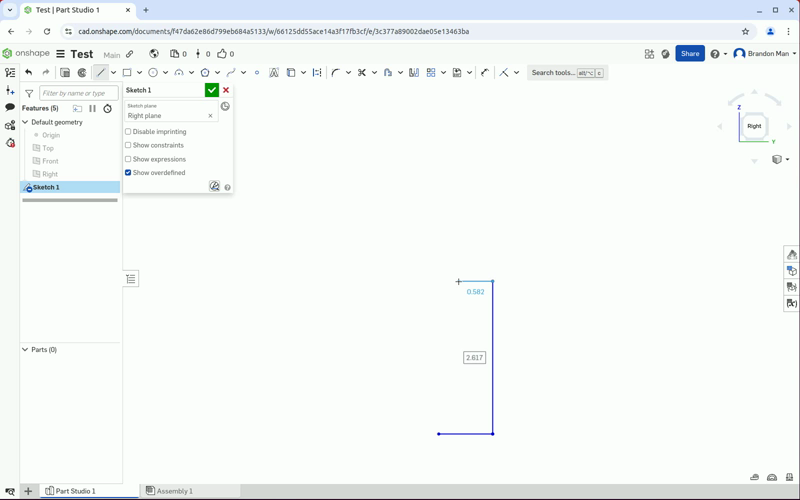
click(458, 281)
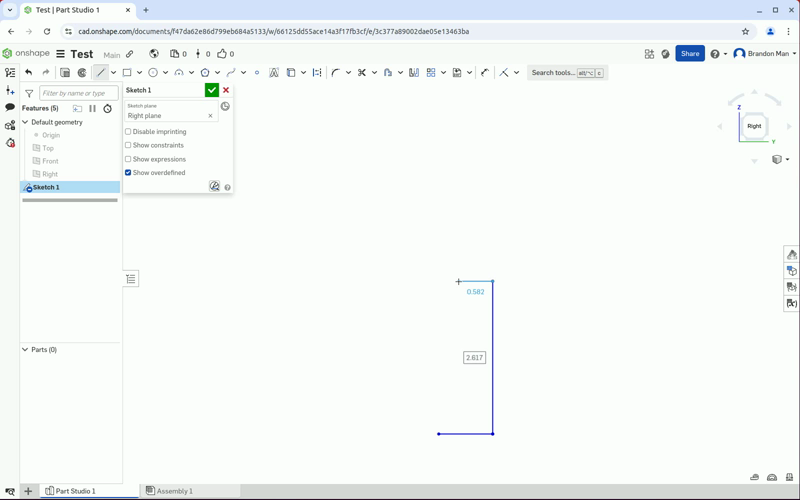
scroll(-6)
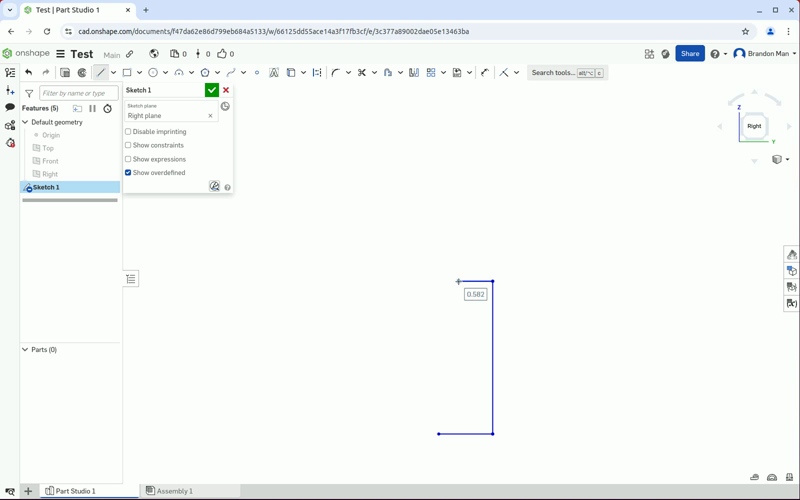
scroll(-6)
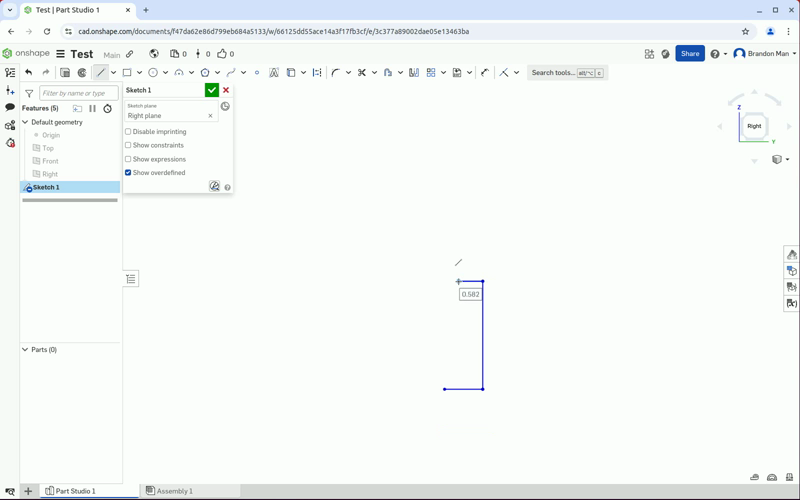
scroll(-6)
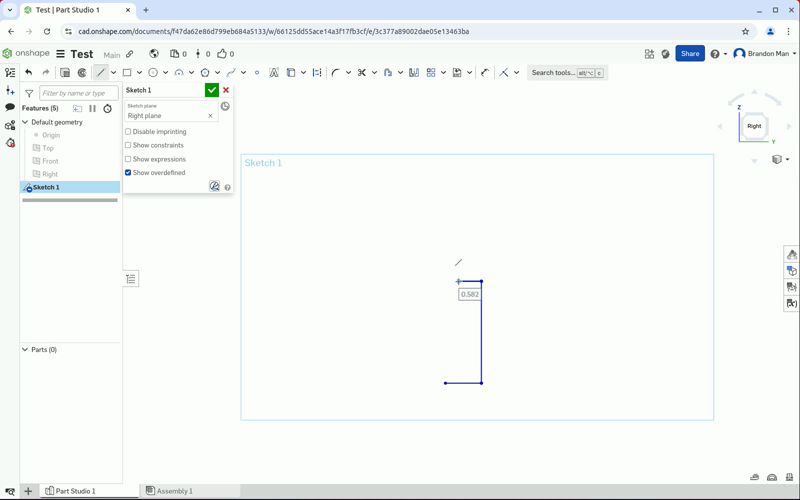
scroll(-6)
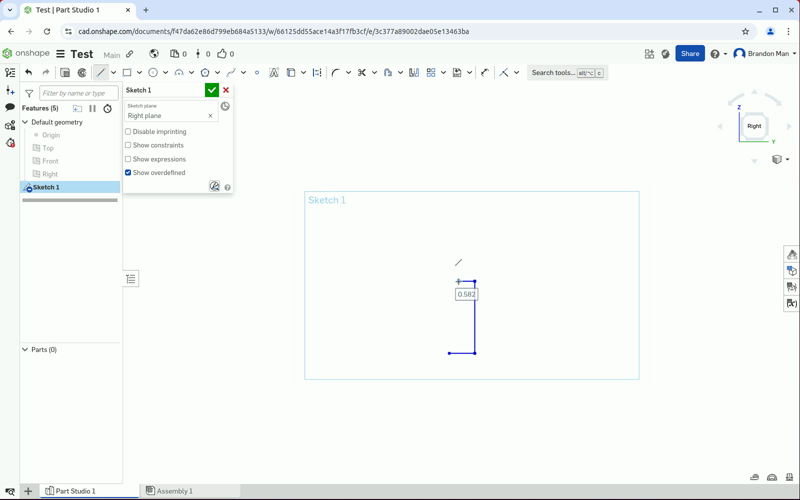
scroll(-6)
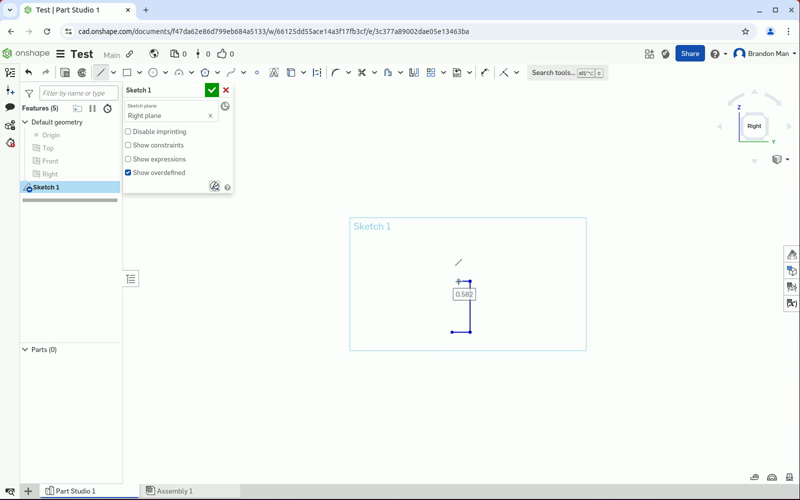
scroll(-6)
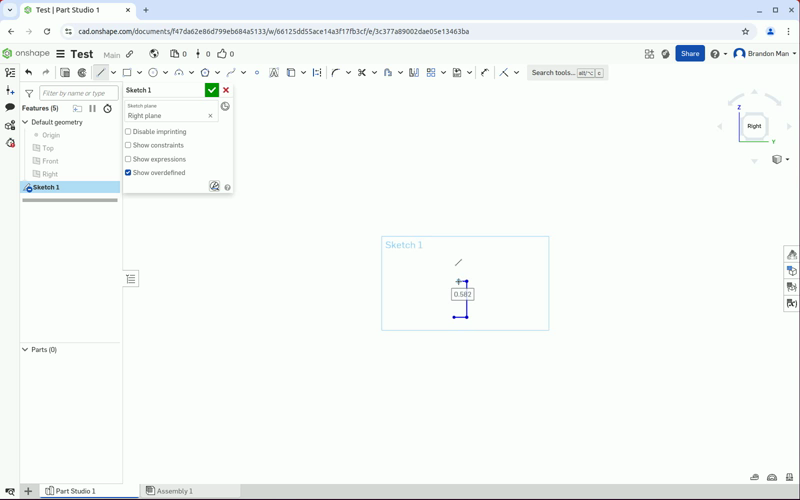
scroll(-6)
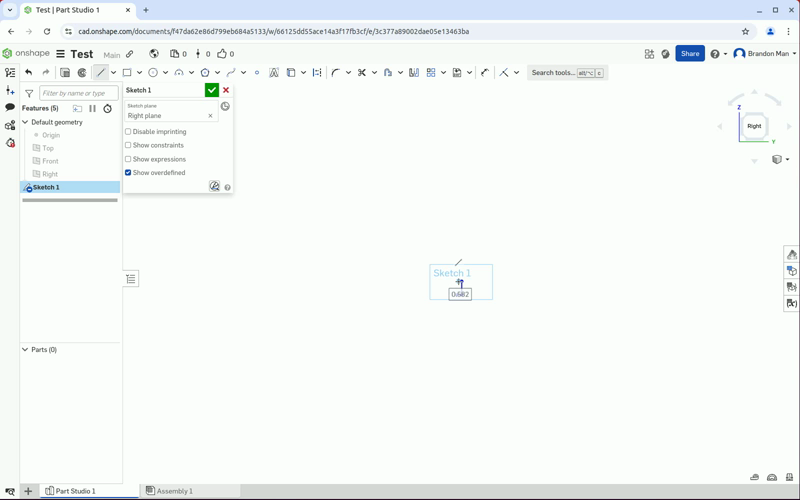
key_up(shift)
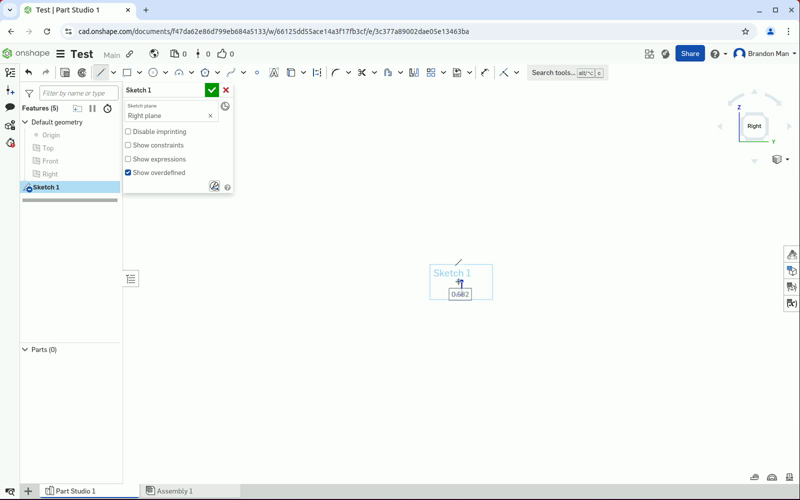
key_down(shift)
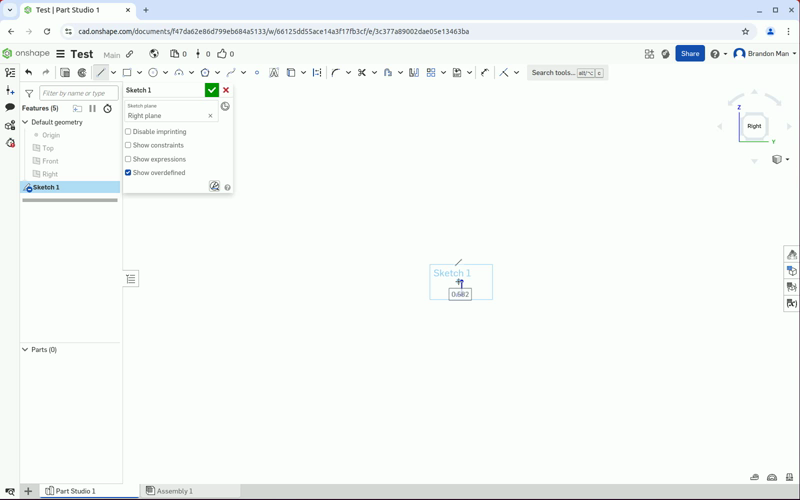
mouse_move(488, 281)
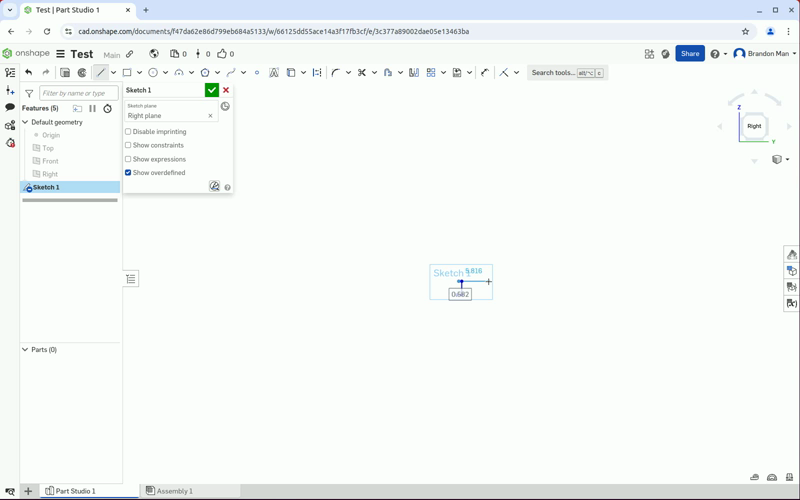
mouse_move(458, 271)
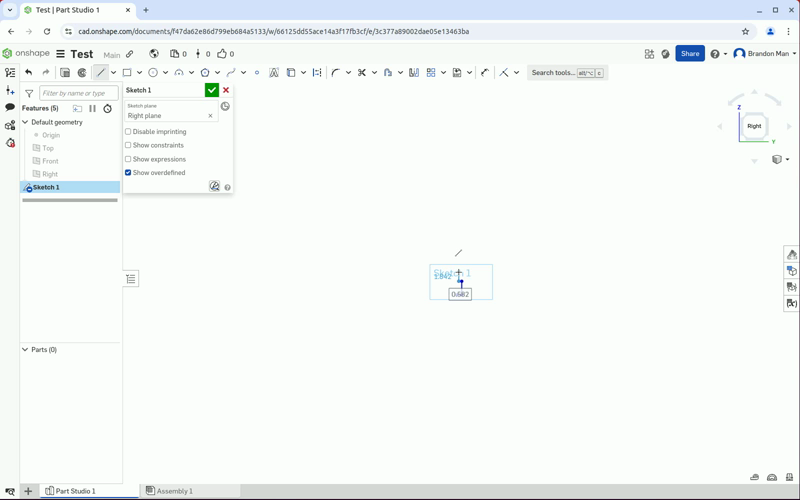
click(458, 271)
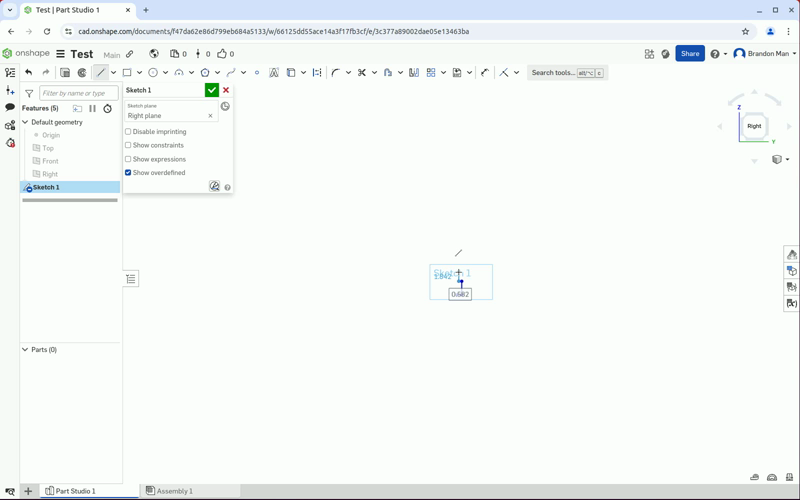
key_up(shift)
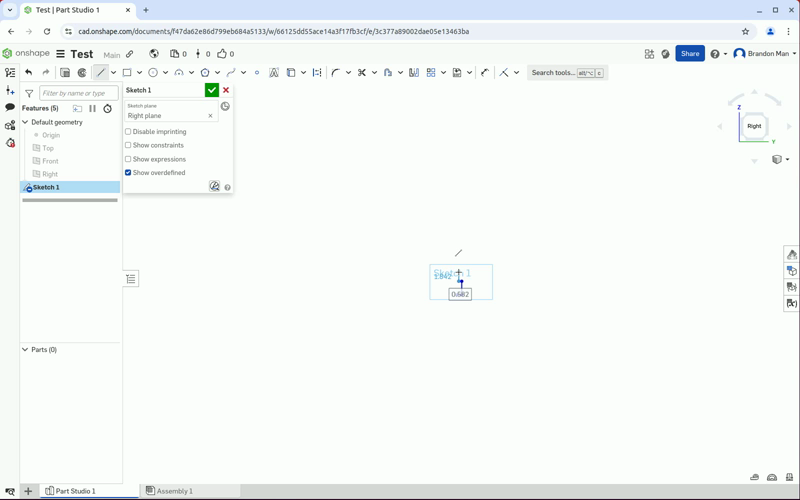
key_down(shift)
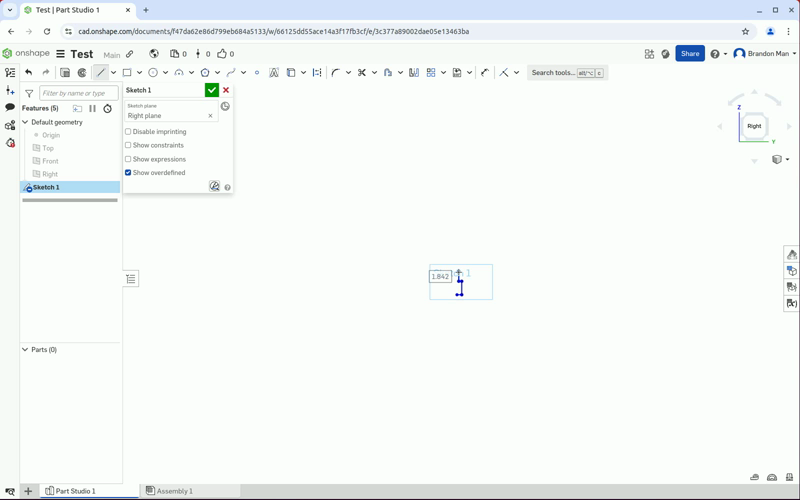
mouse_move(488, 271)
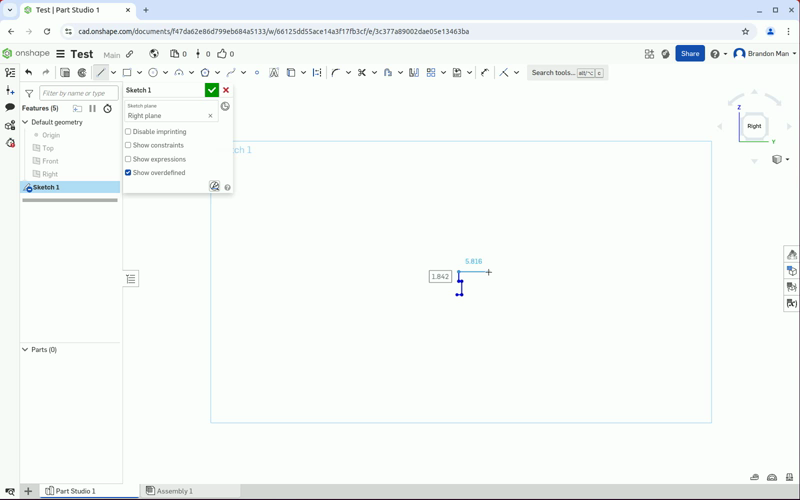
mouse_move(457, 271)
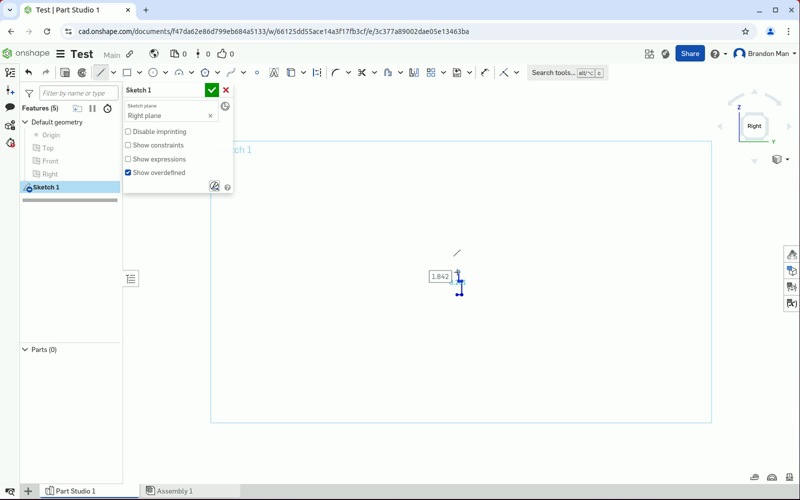
scroll(6)
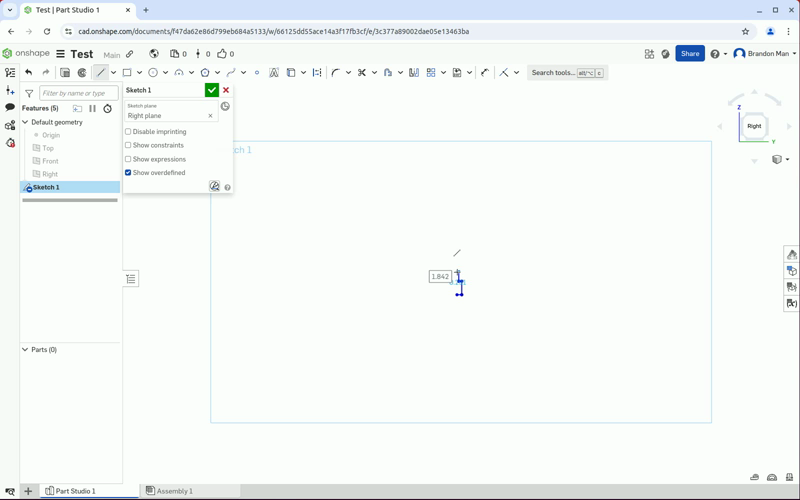
scroll(6)
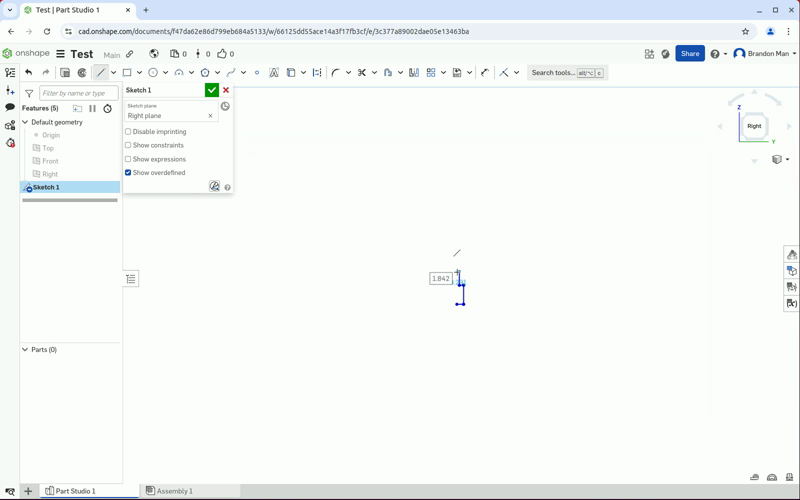
scroll(6)
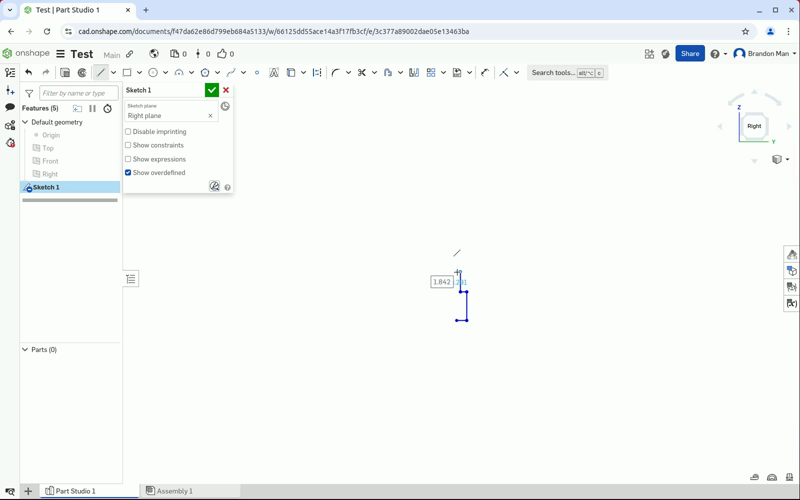
scroll(6)
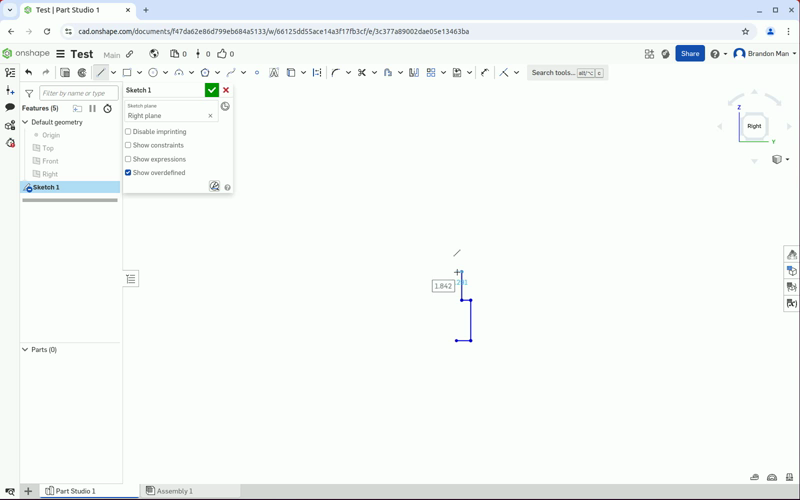
scroll(6)
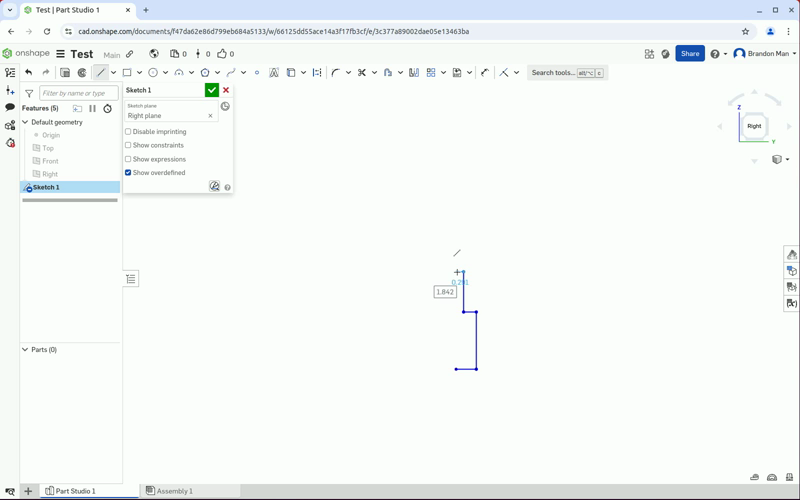
scroll(6)
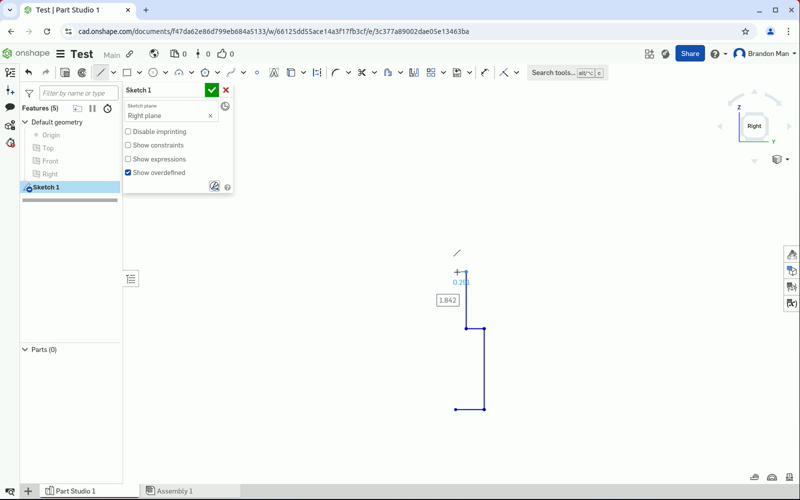
scroll(6)
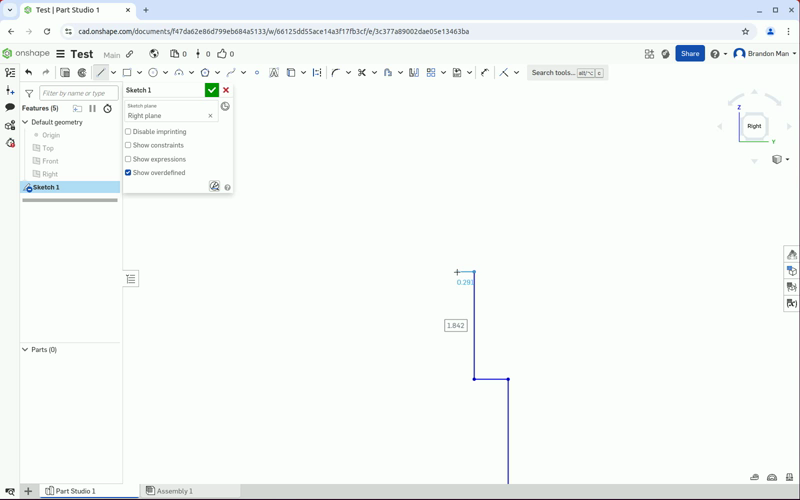
click(457, 271)
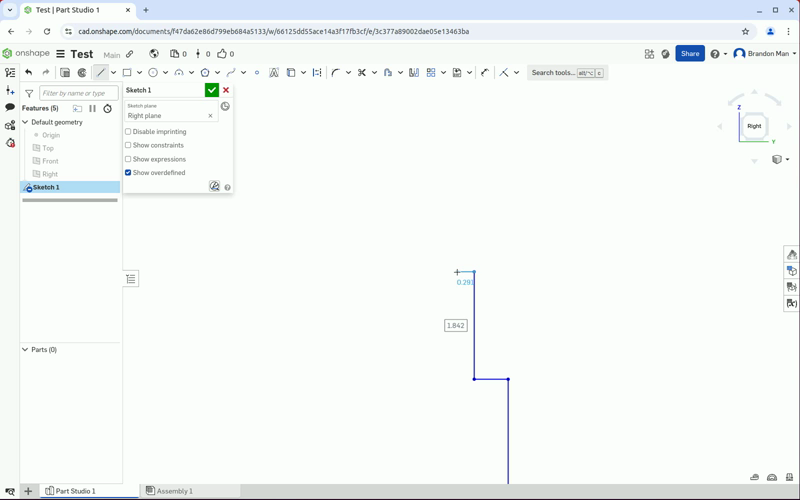
scroll(-6)
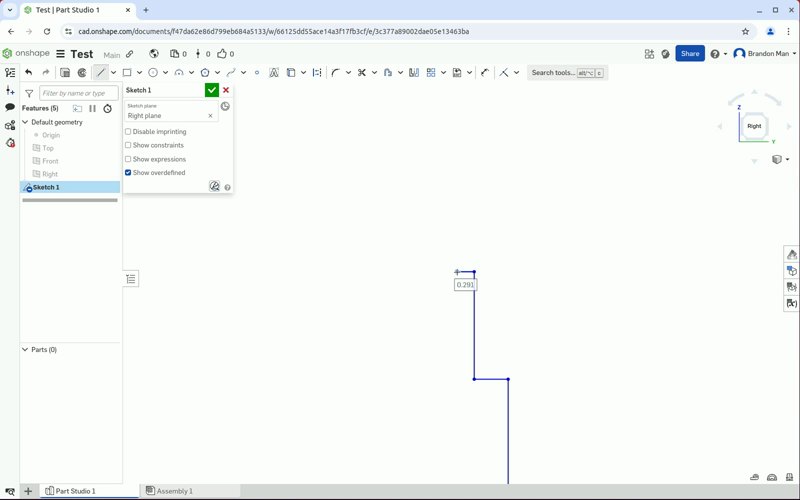
scroll(-6)
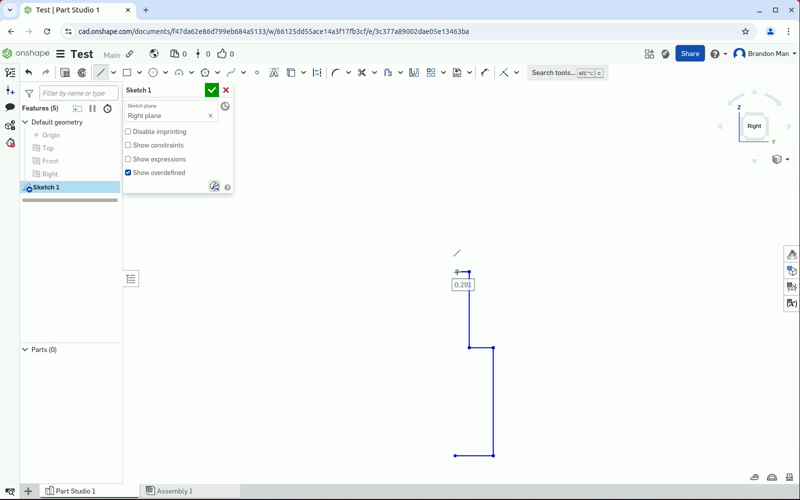
scroll(-6)
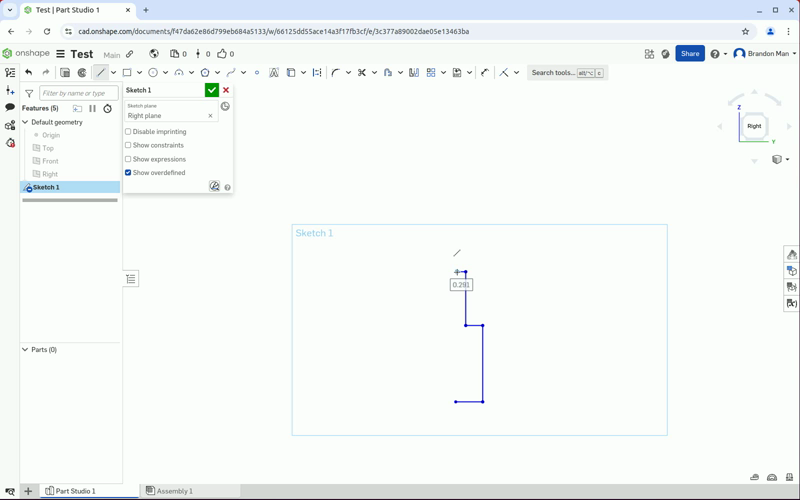
scroll(-6)
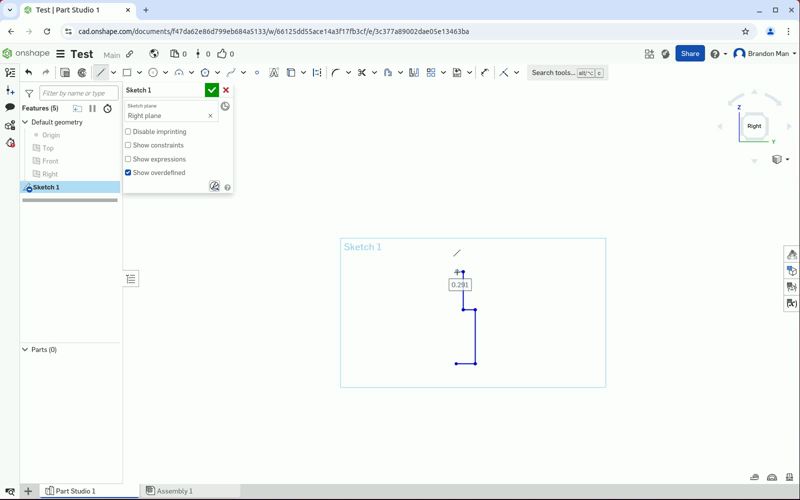
scroll(-6)
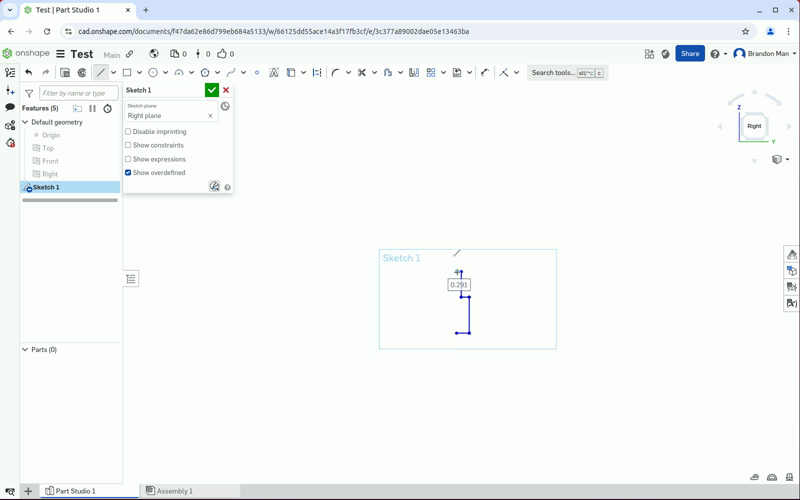
scroll(-6)
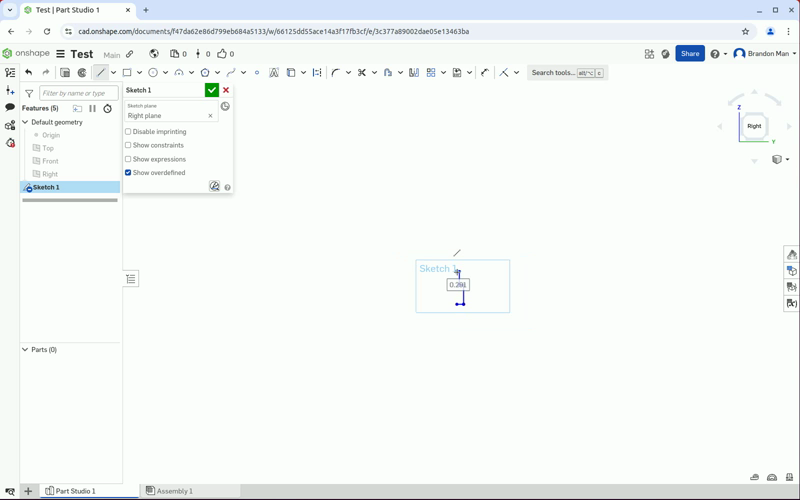
scroll(-6)
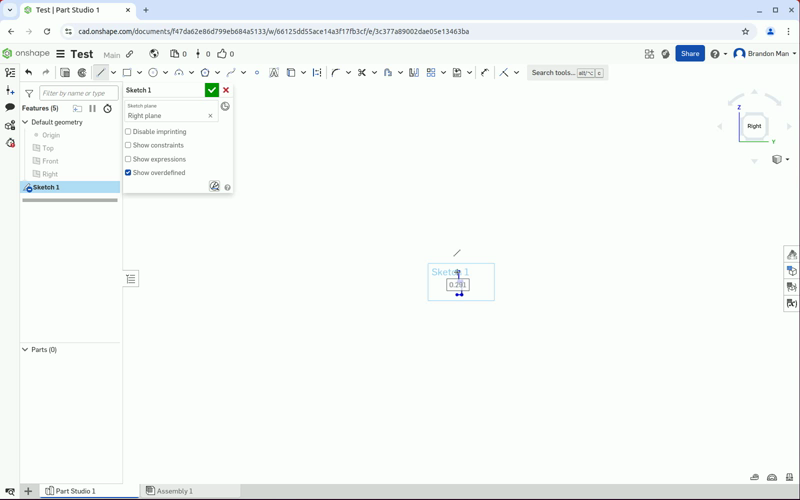
key_up(shift)
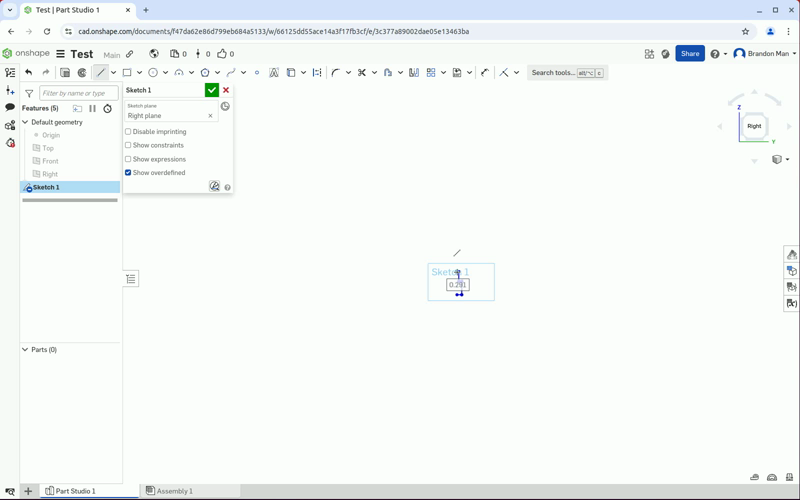
mouse_move(487, 271)
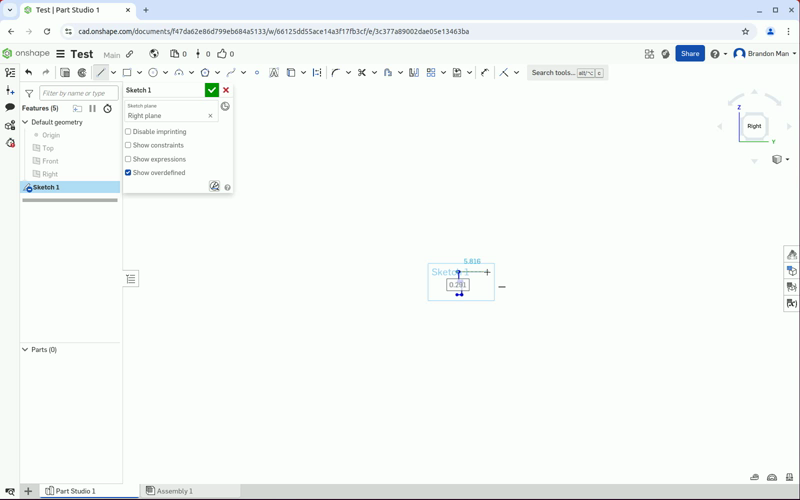
key_down(shift)
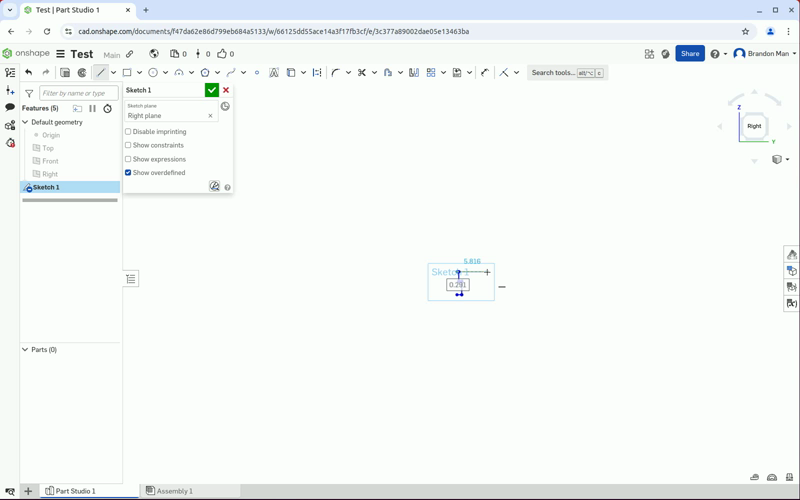
mouse_move(457, 294)
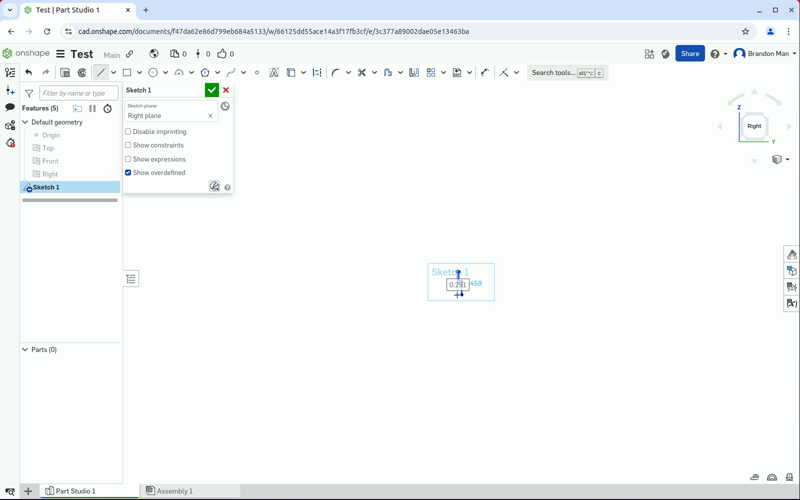
key_up(shift)
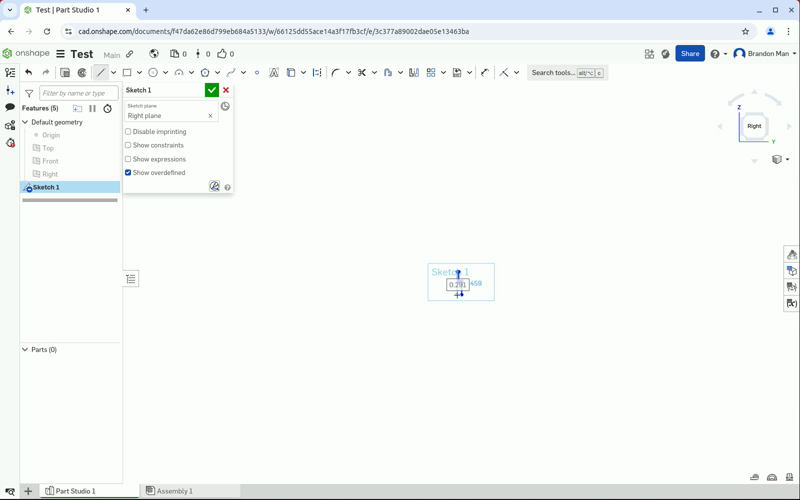
click(457, 294)
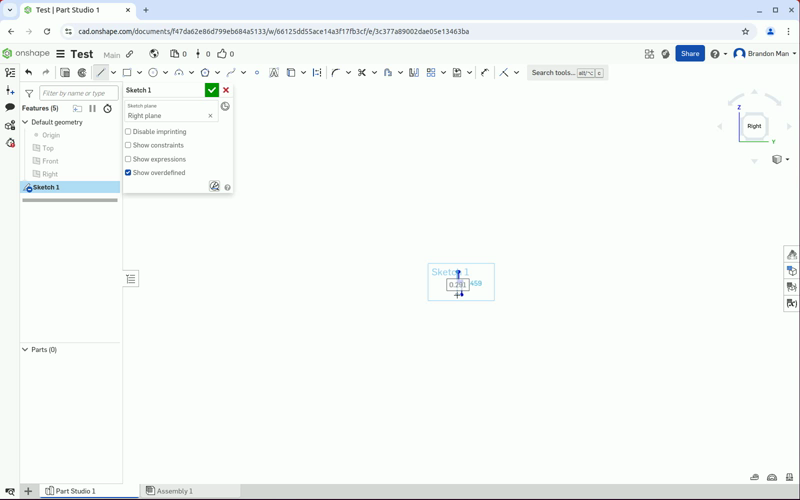
key(esc)
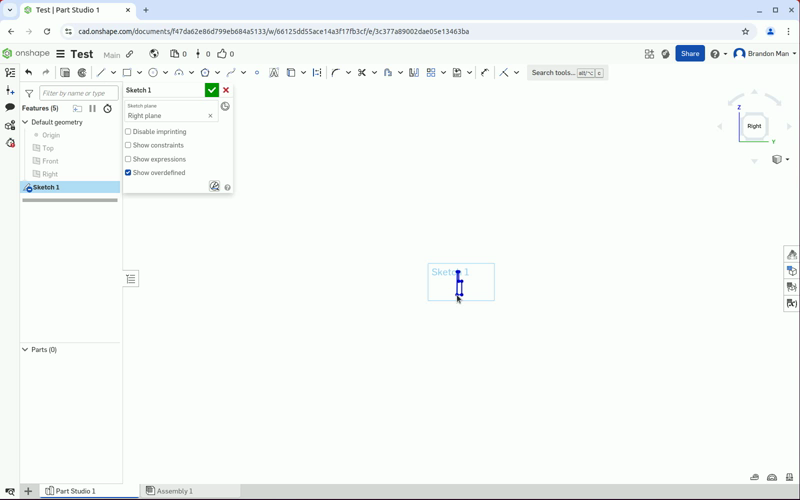
mouse_move(461, 292)
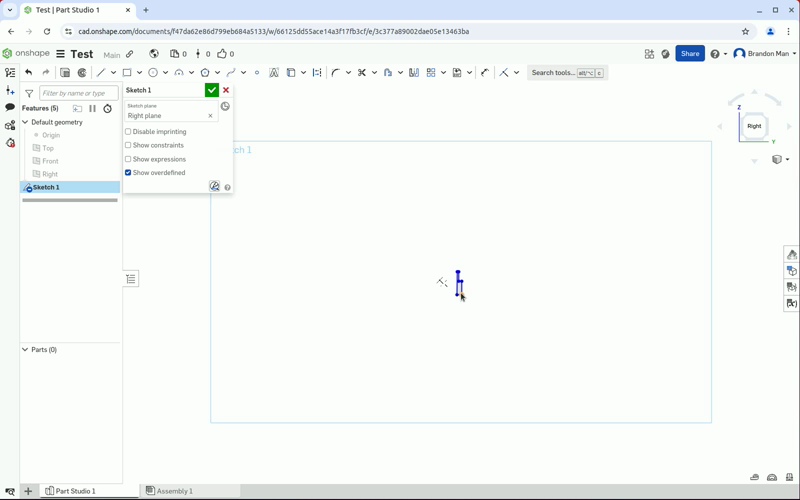
scroll(6)
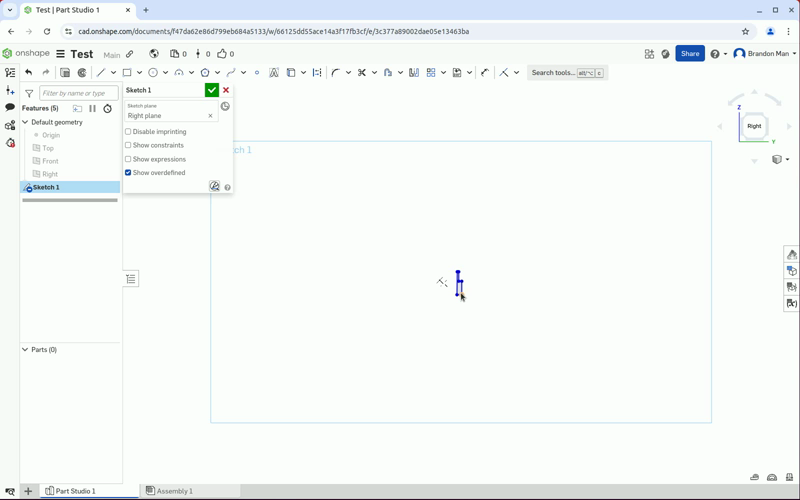
scroll(6)
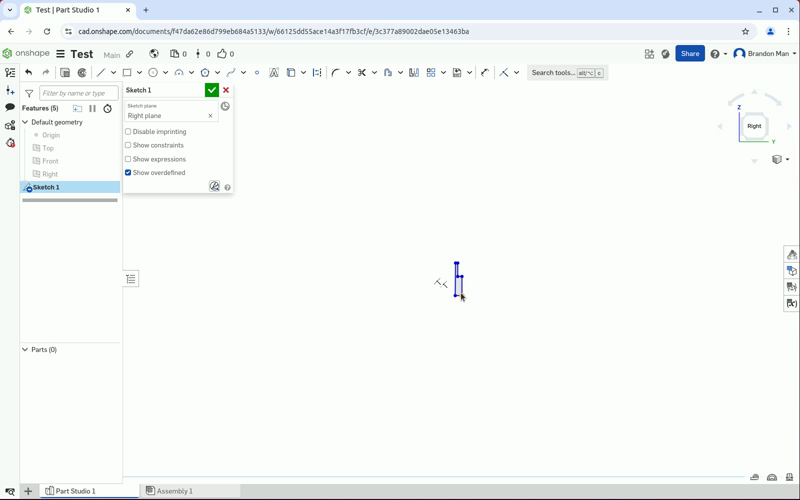
scroll(6)
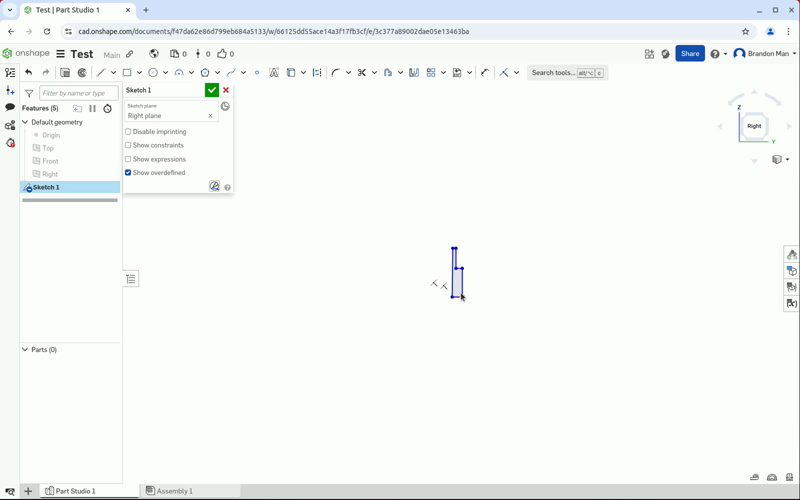
scroll(6)
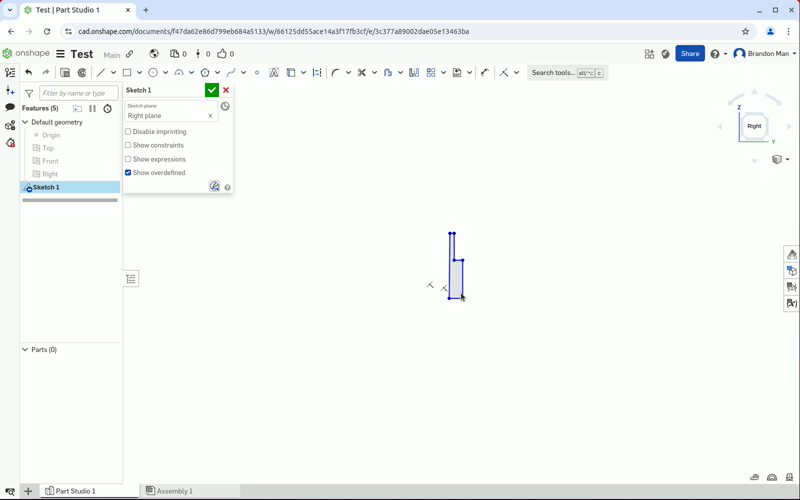
scroll(6)
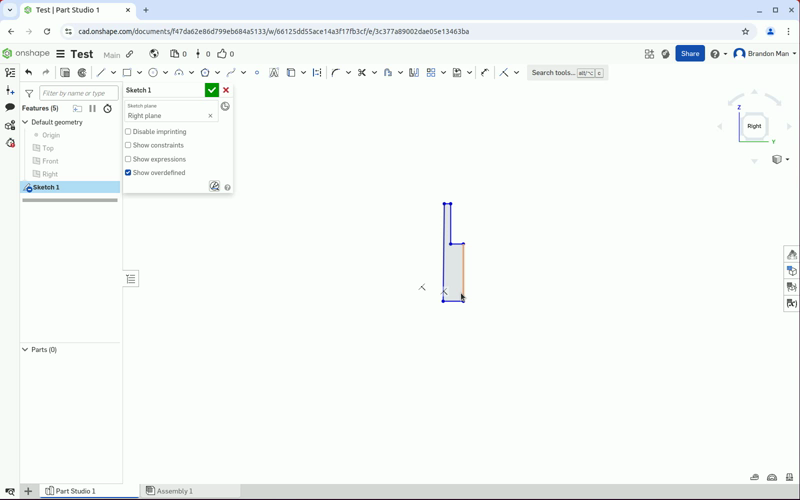
scroll(6)
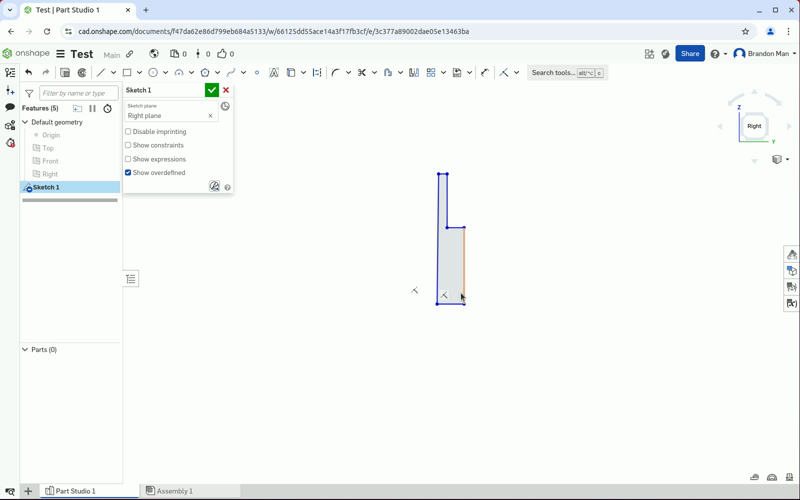
scroll(6)
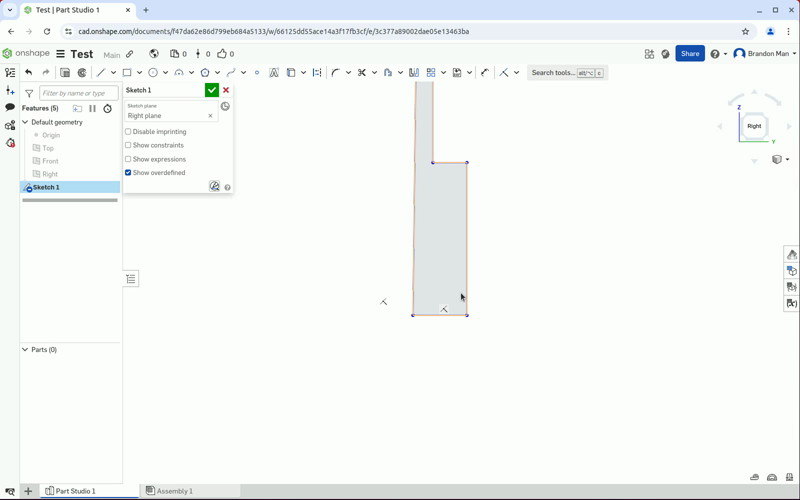
click(461, 292)
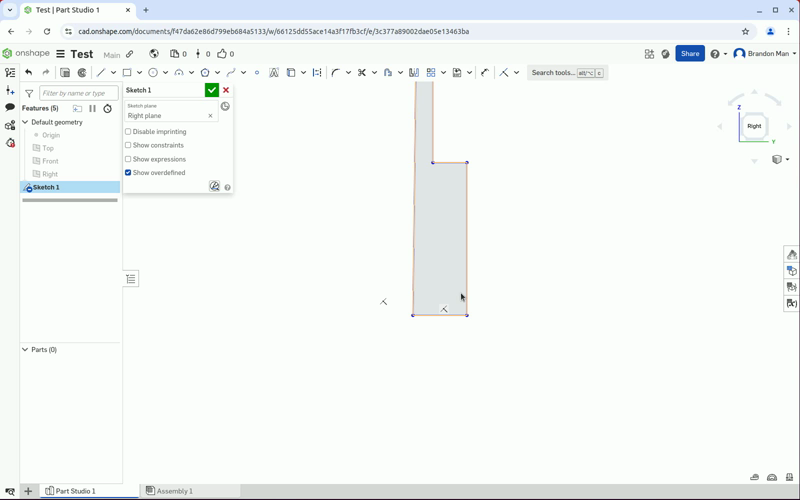
scroll(-6)
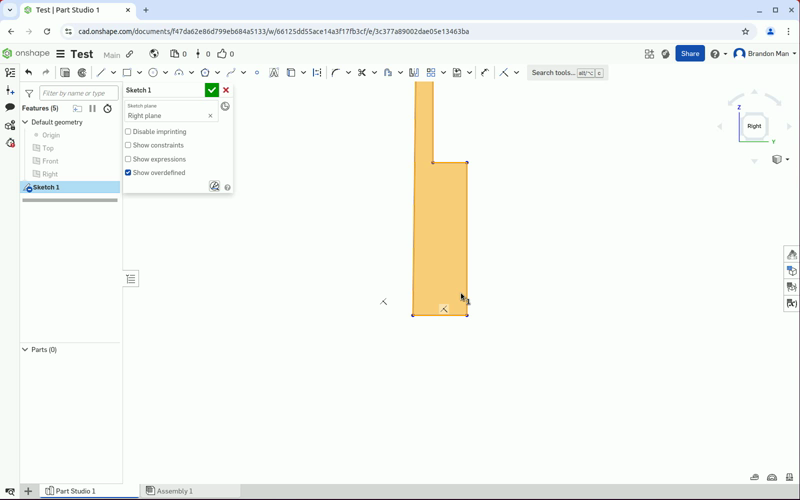
scroll(-6)
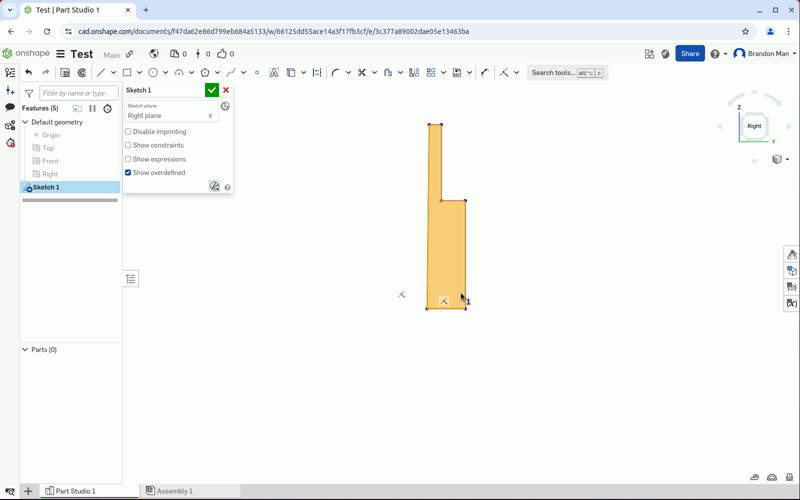
scroll(-6)
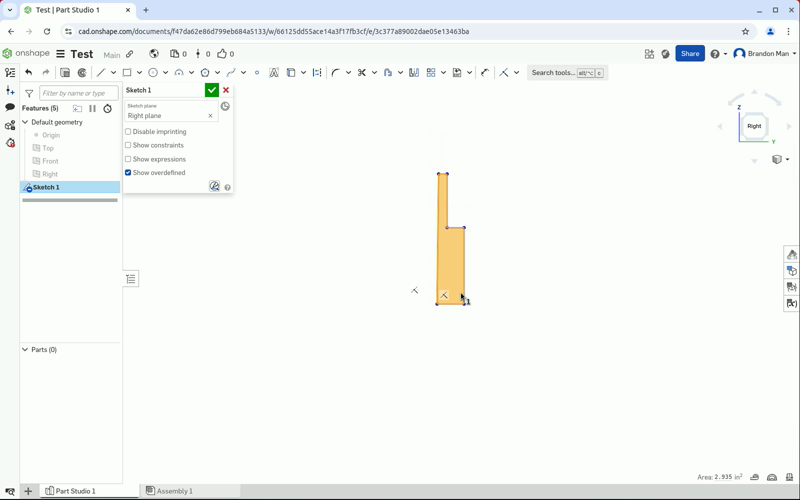
scroll(-6)
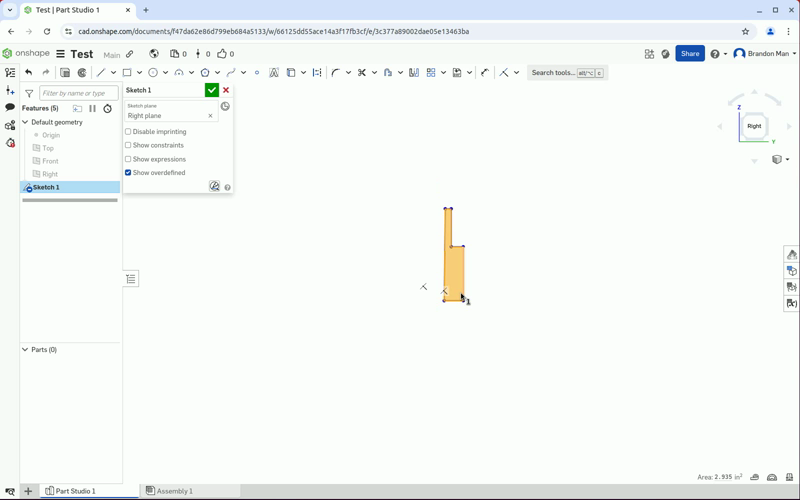
scroll(-6)
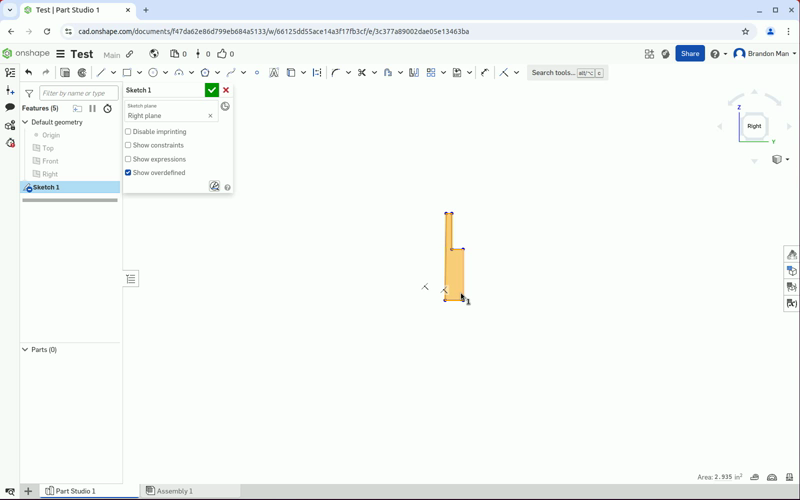
scroll(-6)
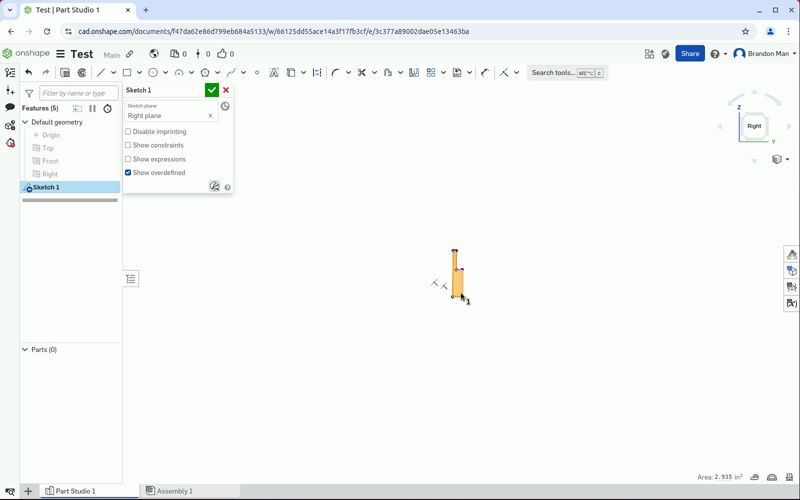
scroll(-6)
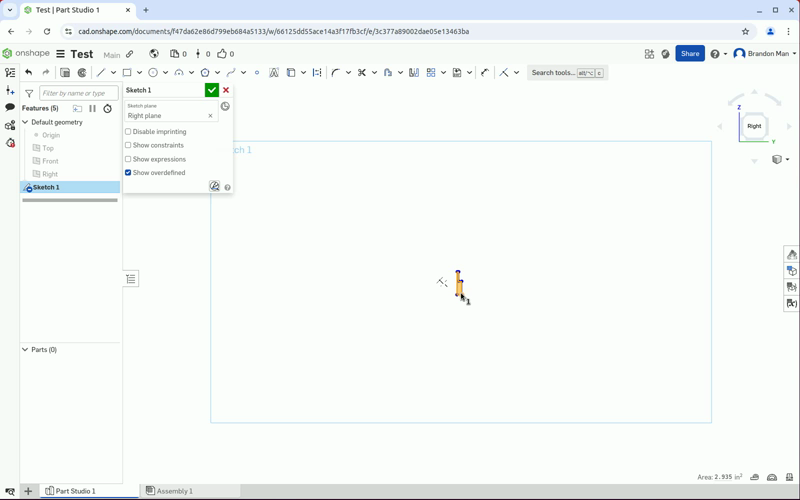
mouse_move(73, 352)
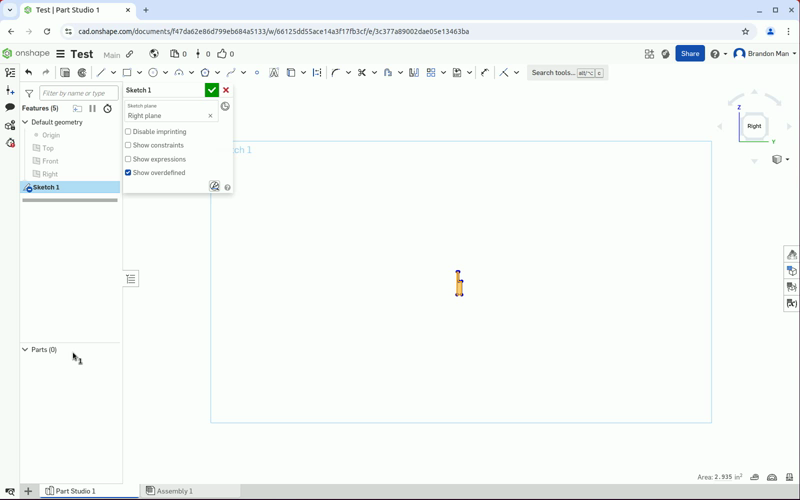
key(shift+y)
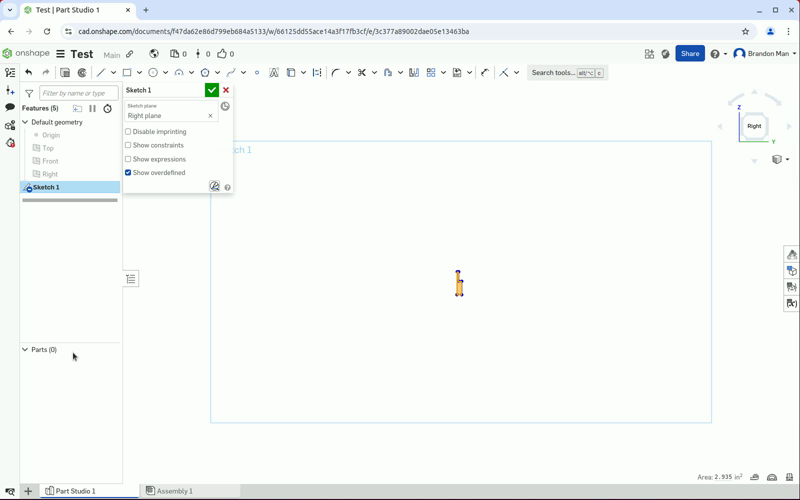
key(shift+e)
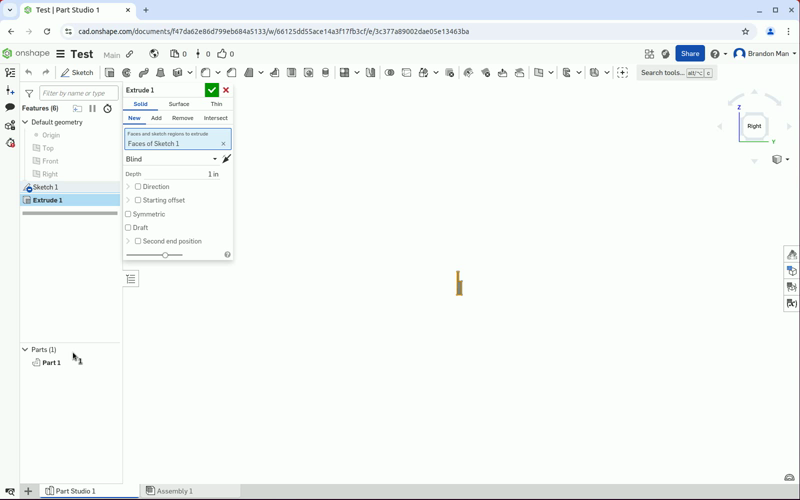
mouse_move(143, 106)
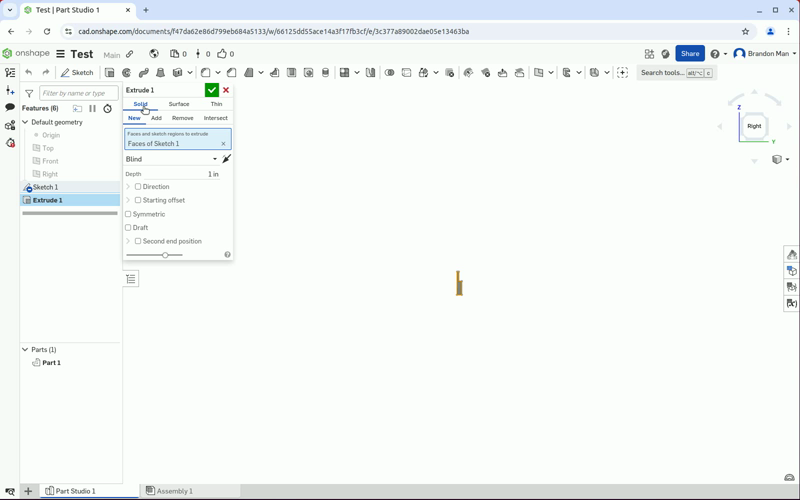
click(143, 106)
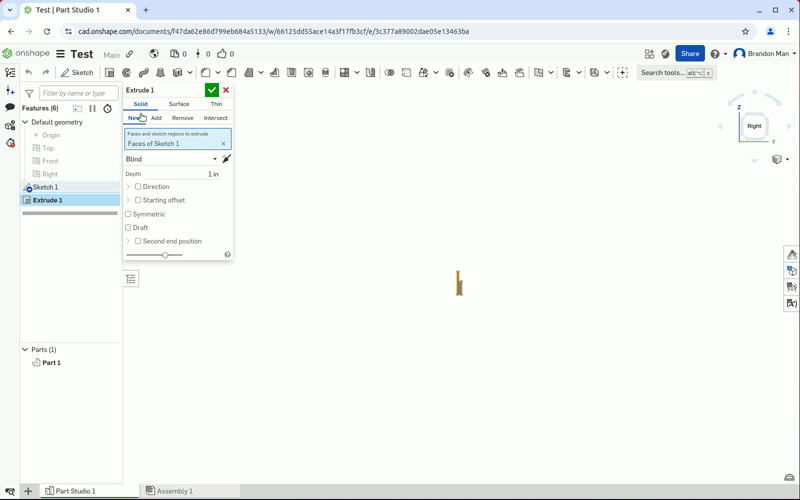
mouse_move(137, 120)
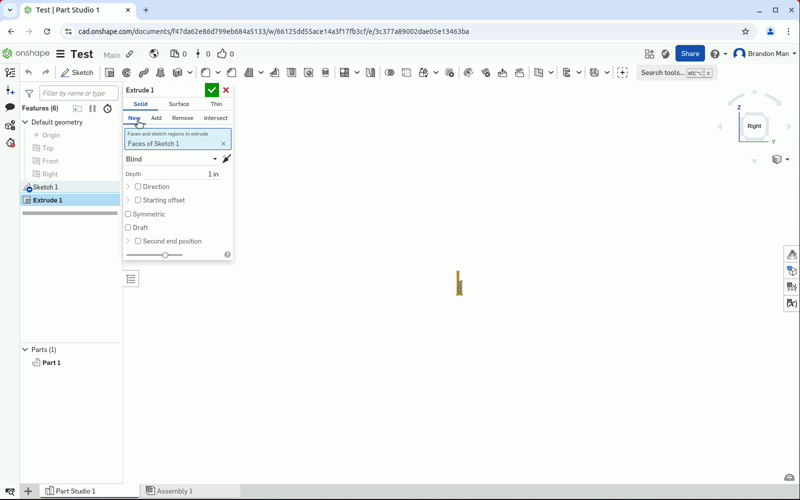
click(137, 120)
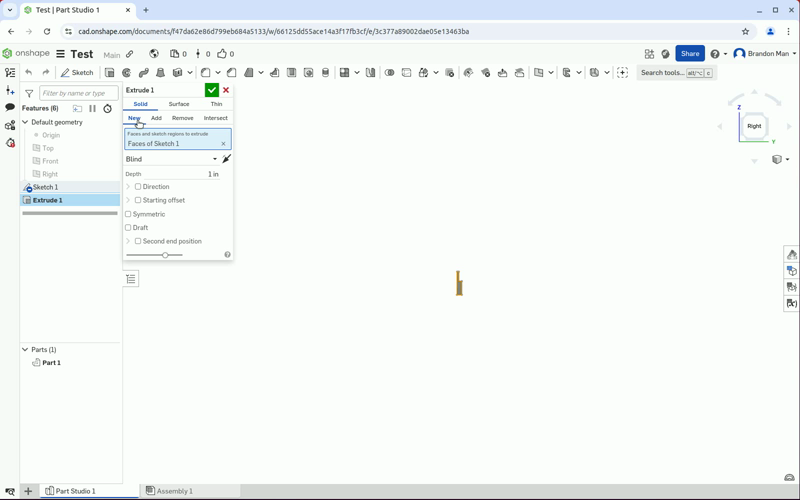
key(tab, 4)
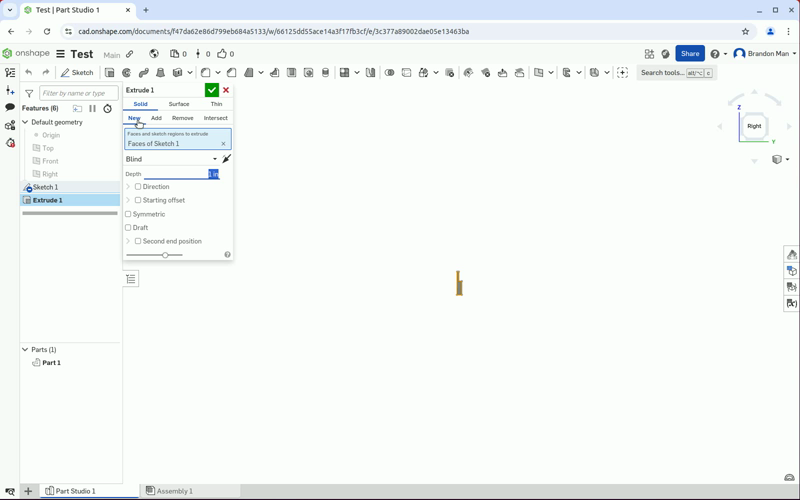
text(22.627)
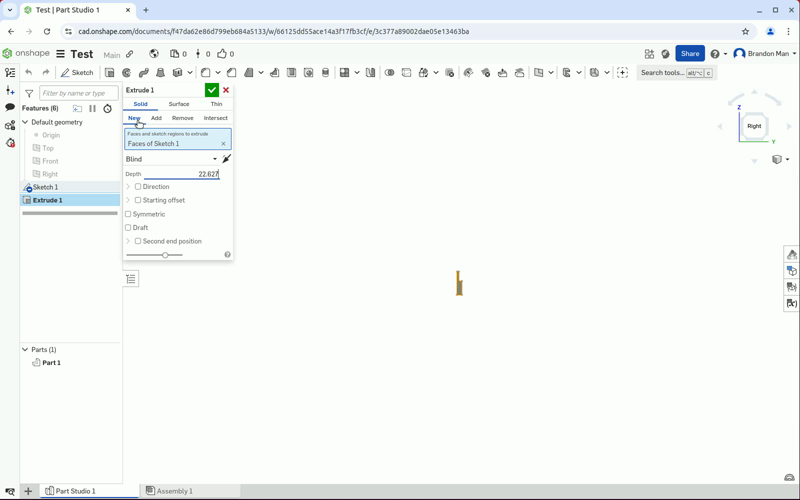
key(enter)
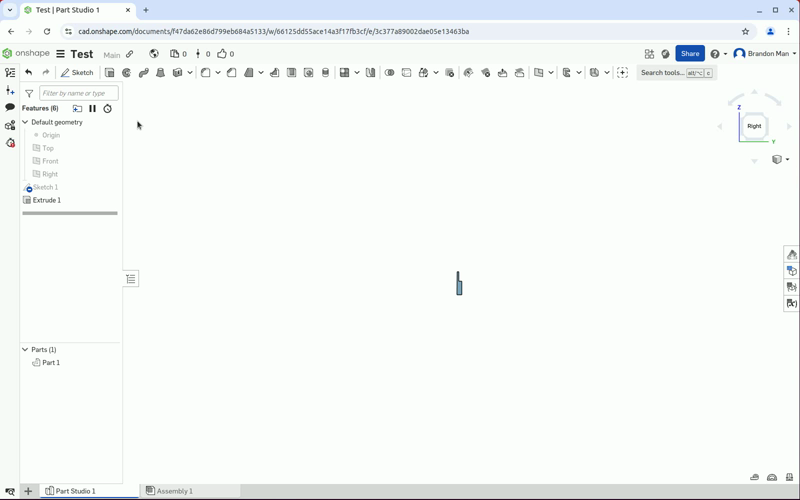
key(shift+h)
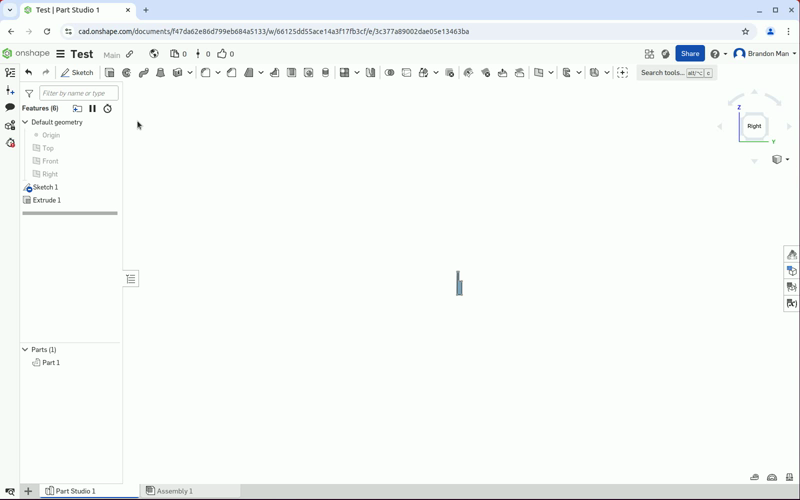
key(shift+h)
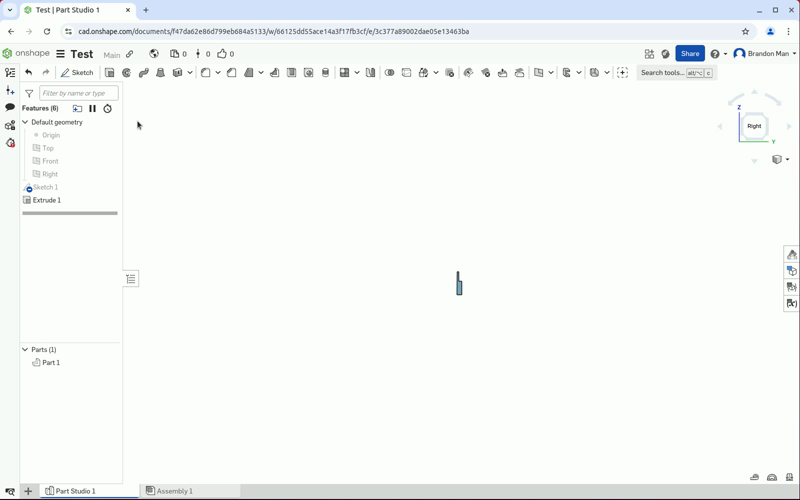
mouse_move(73, 189)
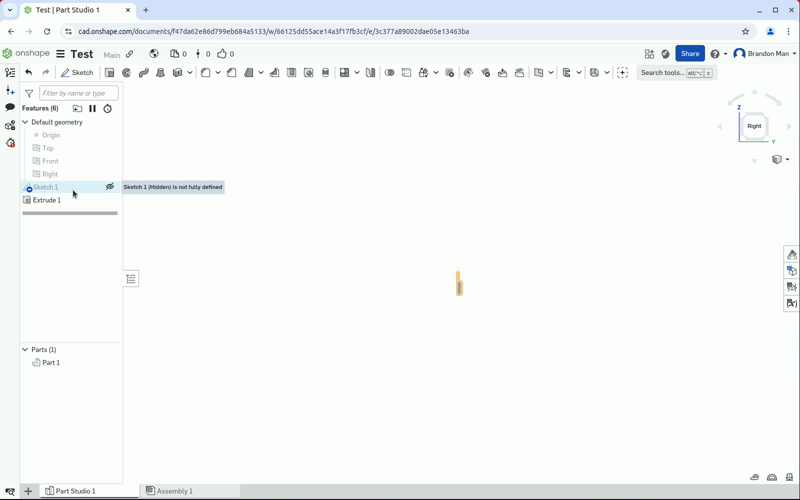
click(73, 189)
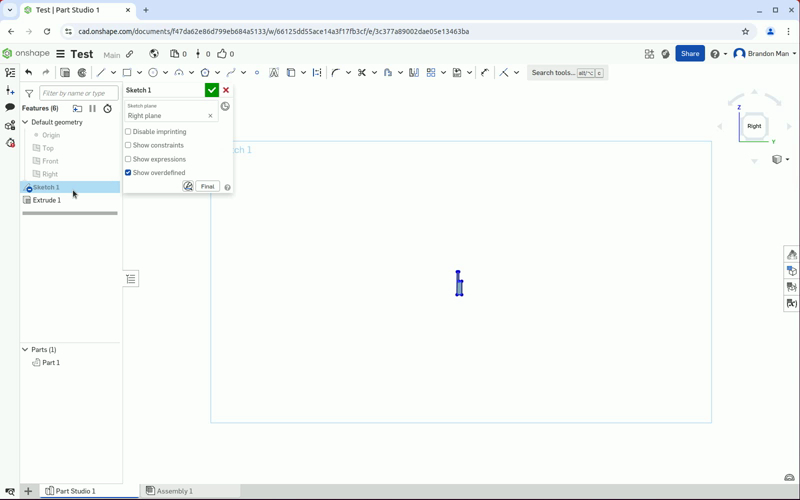
mouse_move(229, 92)
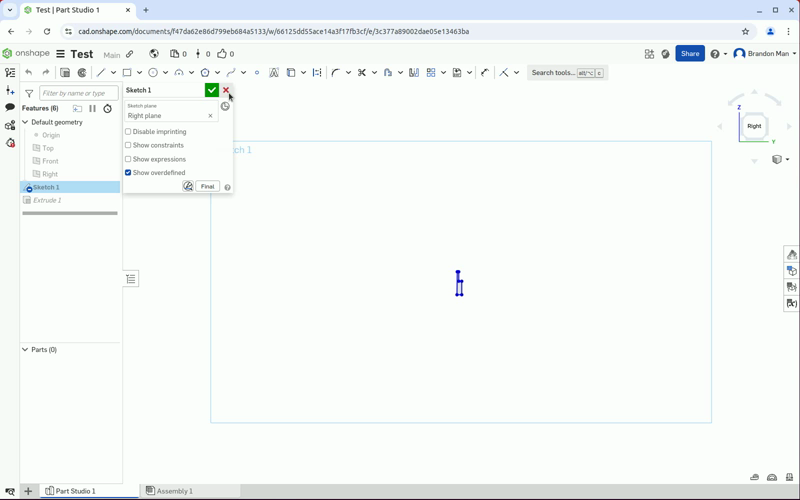
click(229, 92)
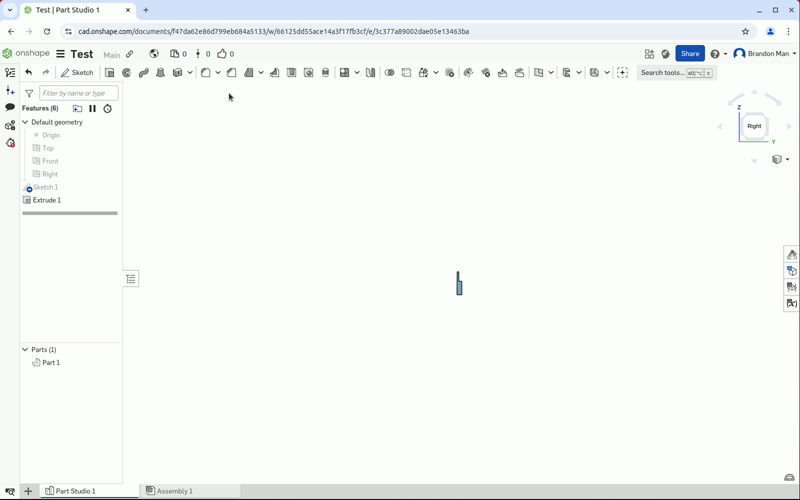
mouse_move(73, 352)
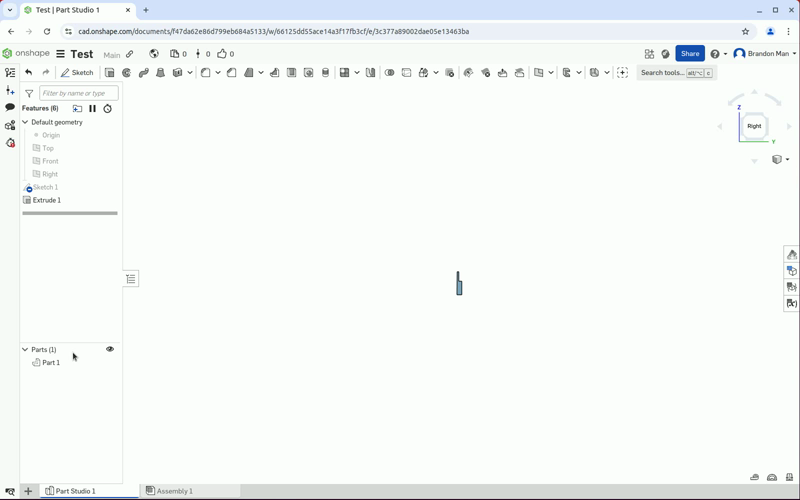
key(y)
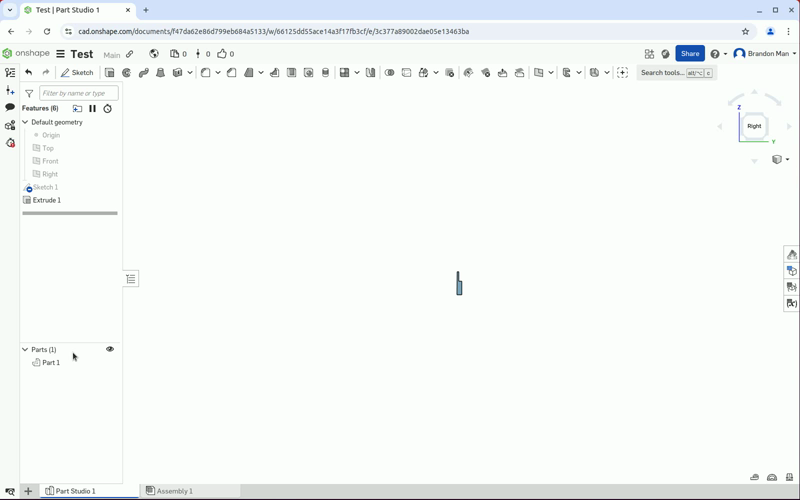
key(shift+p)
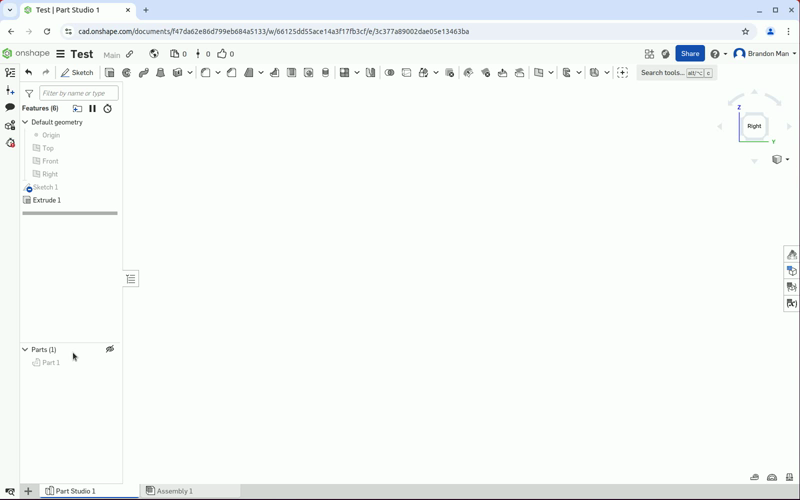
key(space)
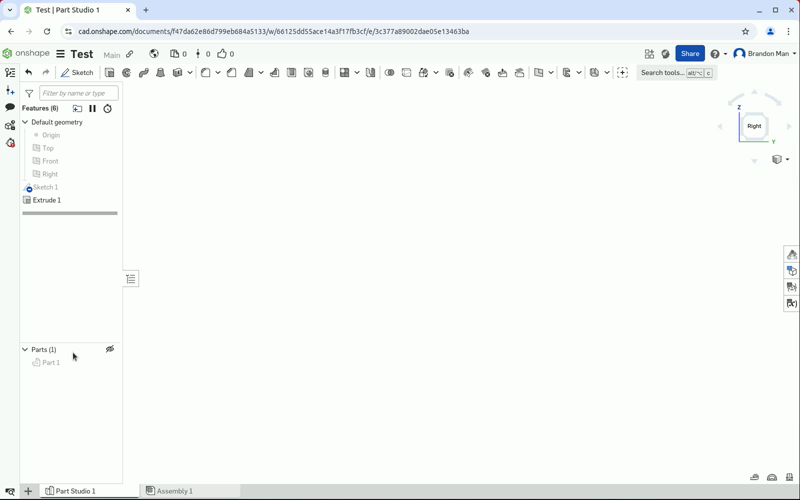
key_down(shift)
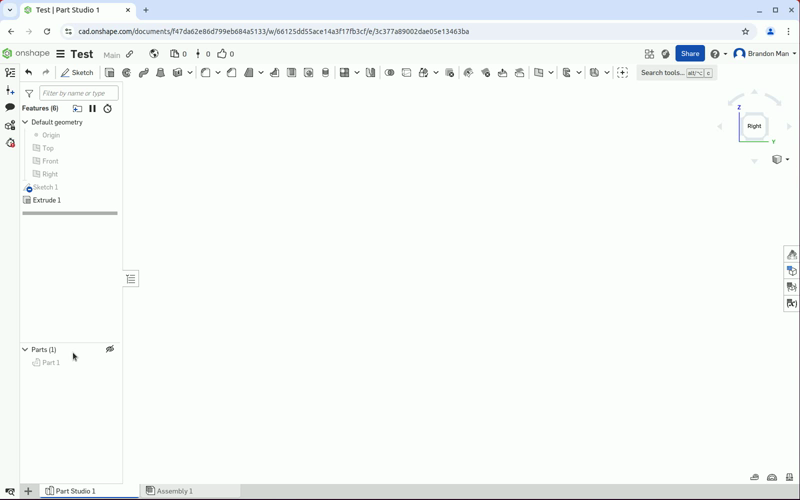
key(right)
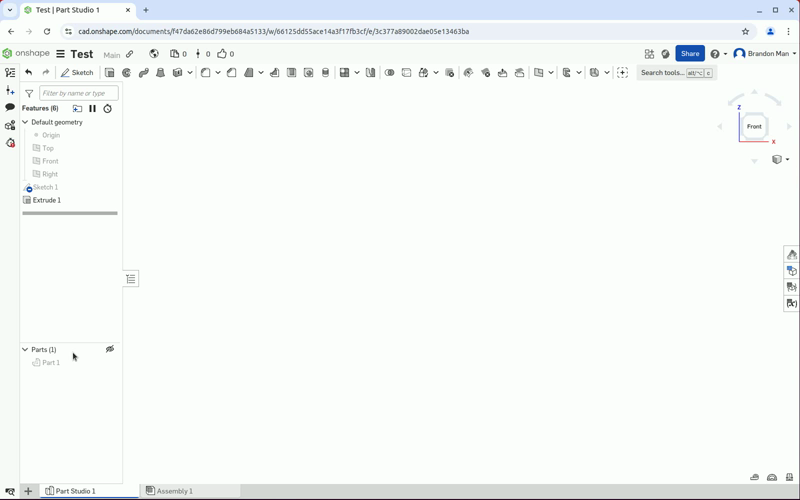
key_up(shift)
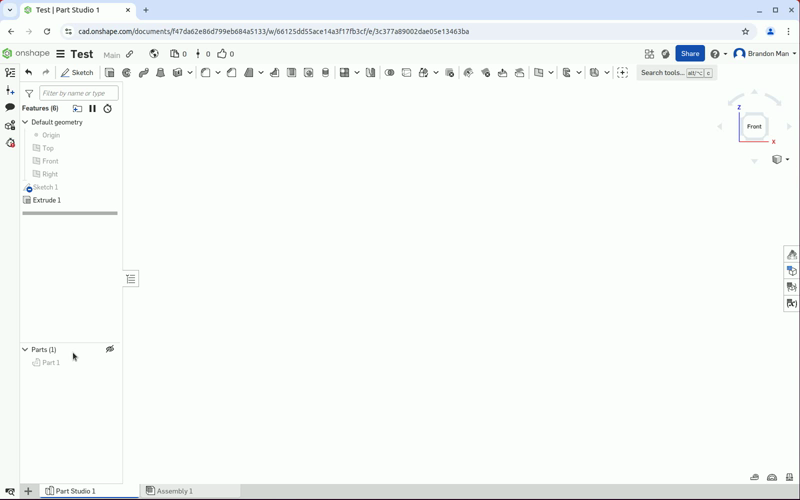
mouse_move(73, 352)
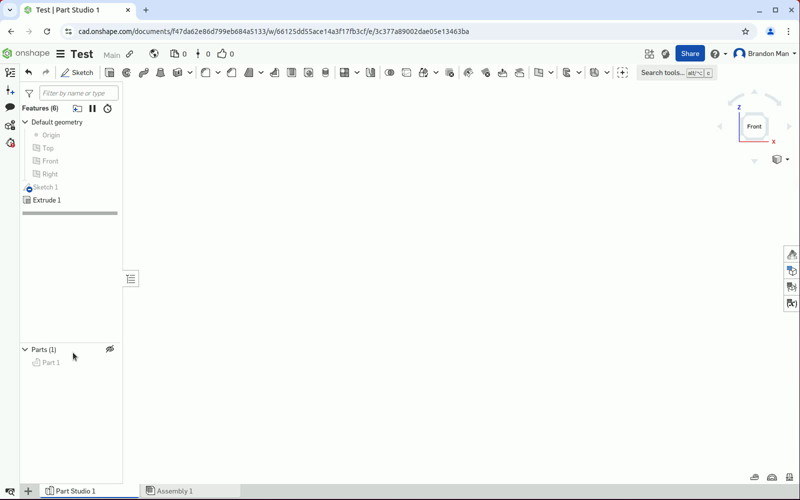
key(shift+y)
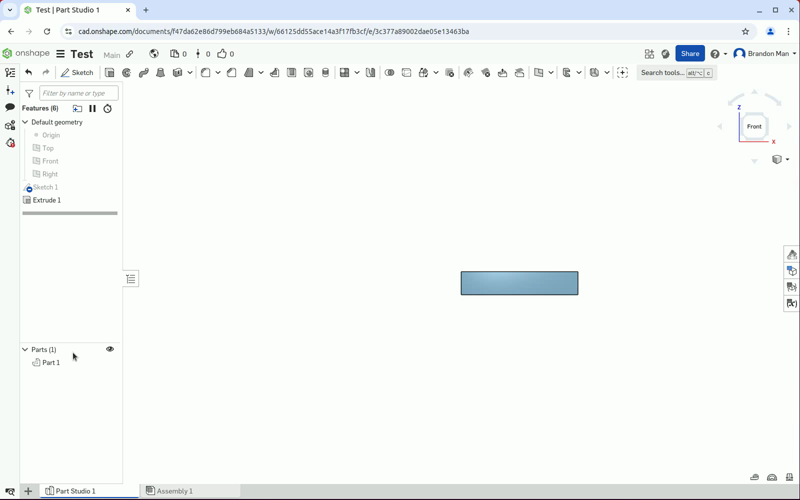
mouse_move(541, 75)
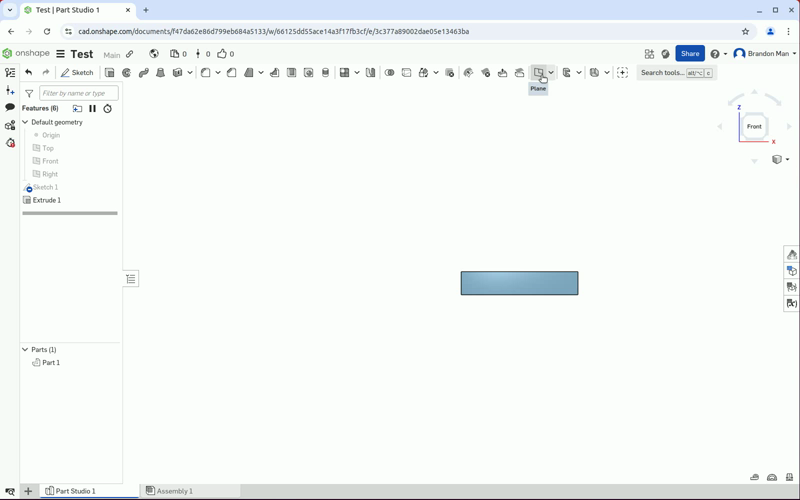
click(541, 75)
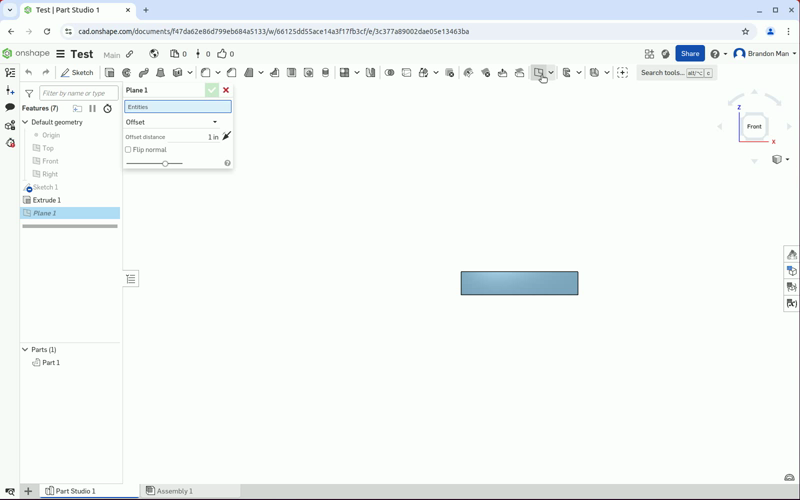
mouse_move(73, 163)
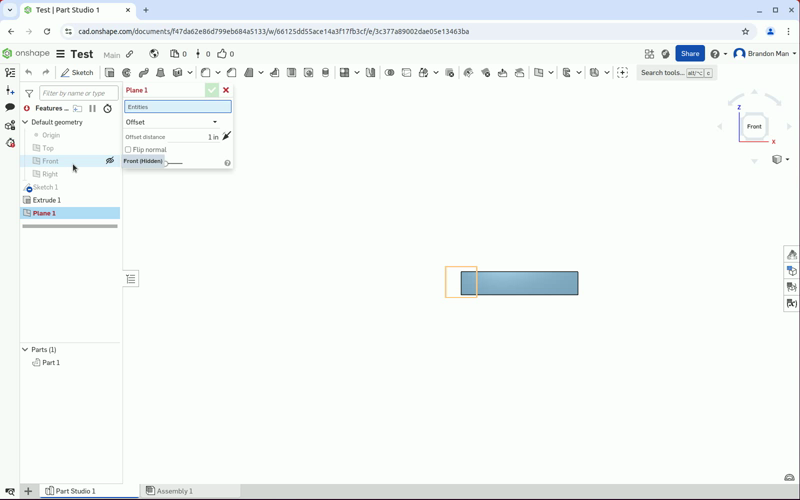
click(73, 163)
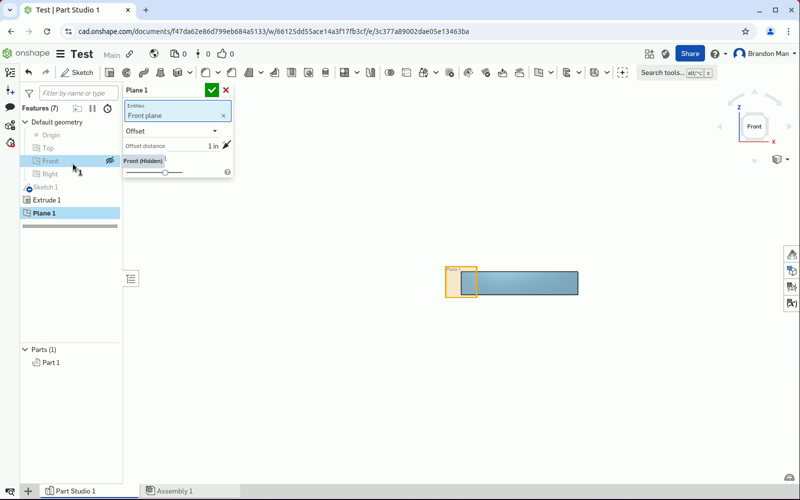
key(tab, 2)
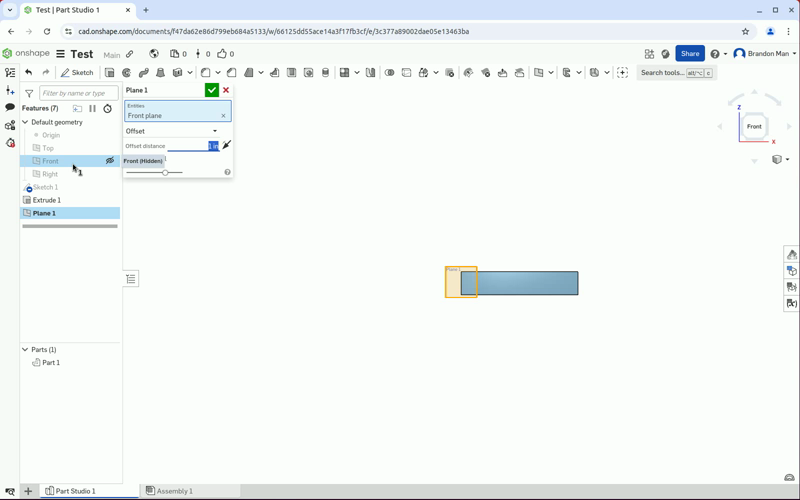
text(0.709)
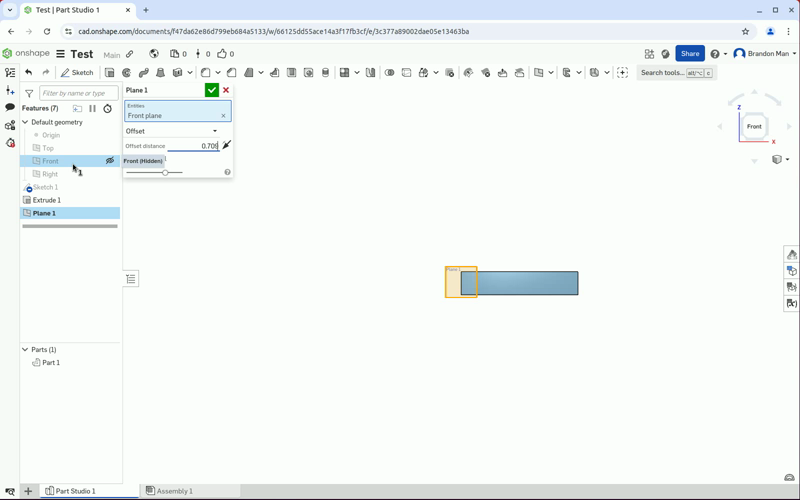
key(enter, 2)
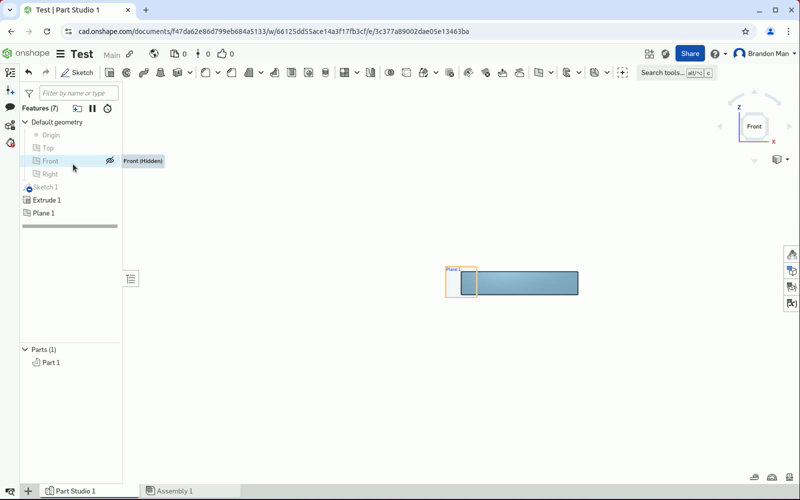
key(shift+s)
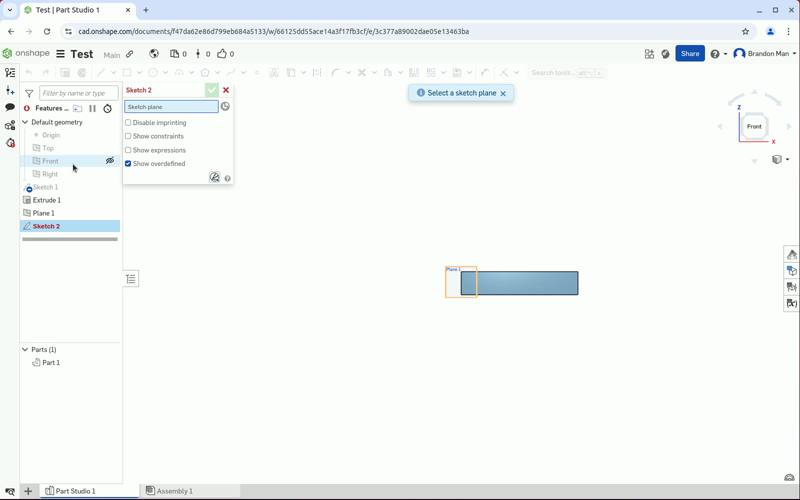
mouse_move(73, 215)
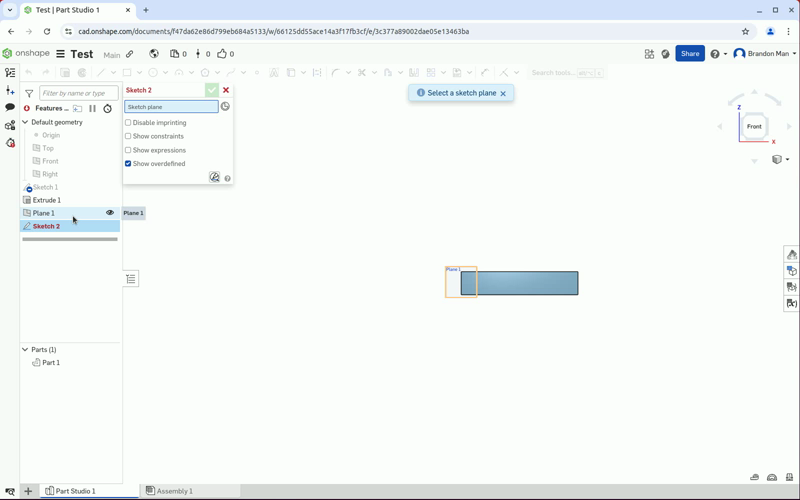
click(73, 215)
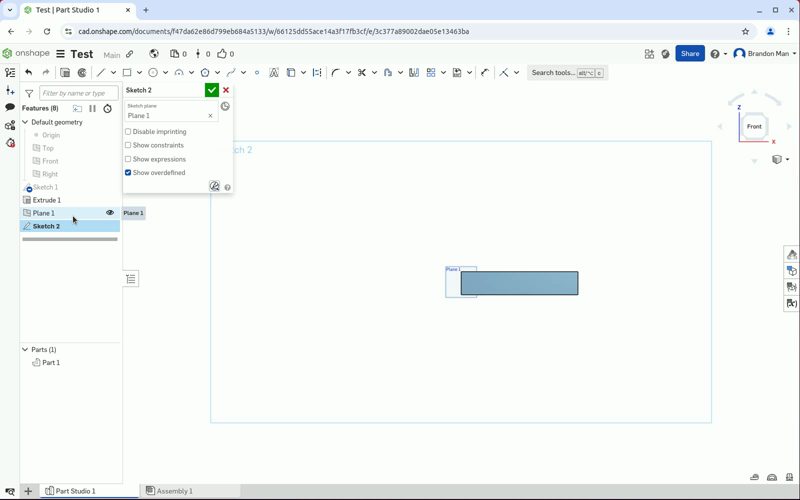
mouse_move(73, 352)
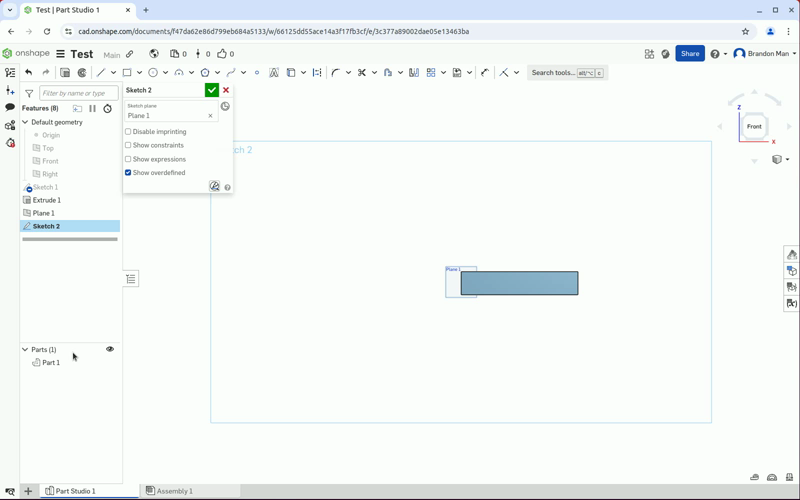
key(y)
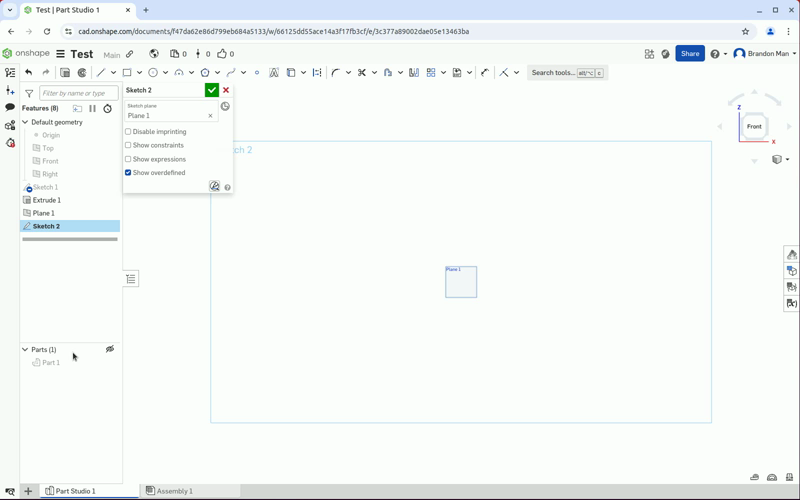
key(l)
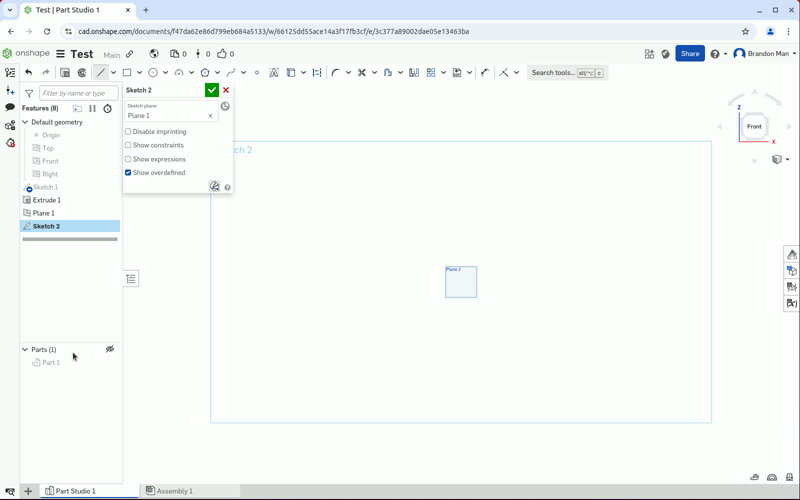
key_down(shift)
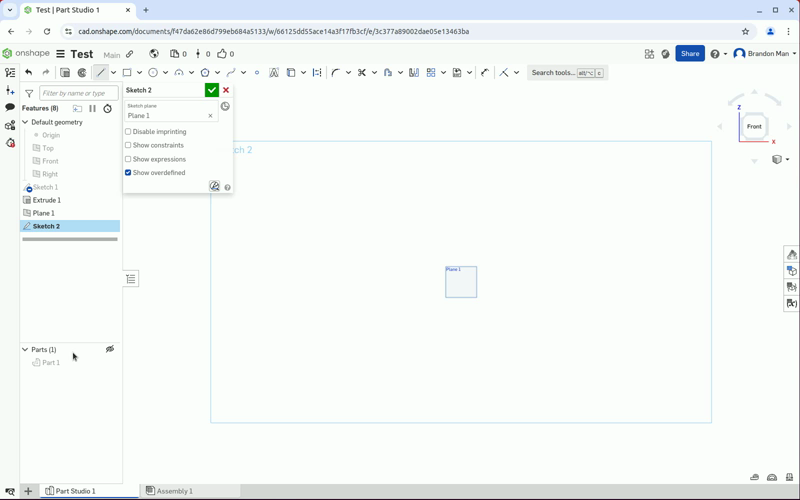
mouse_move(568, 271)
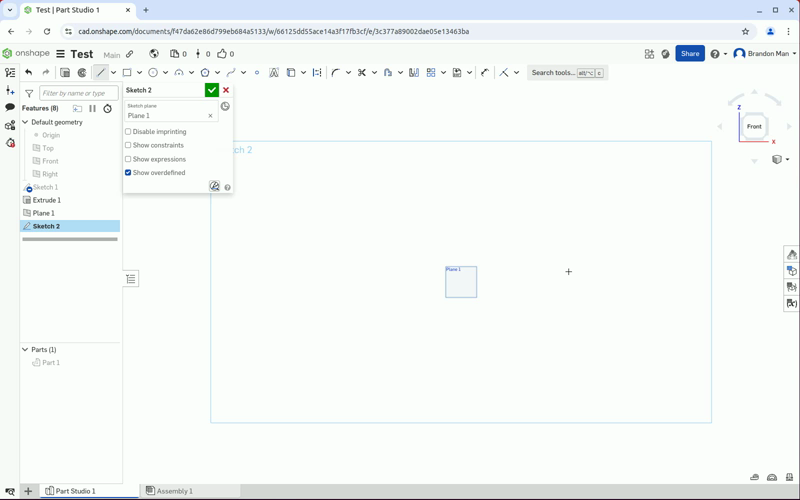
click(568, 271)
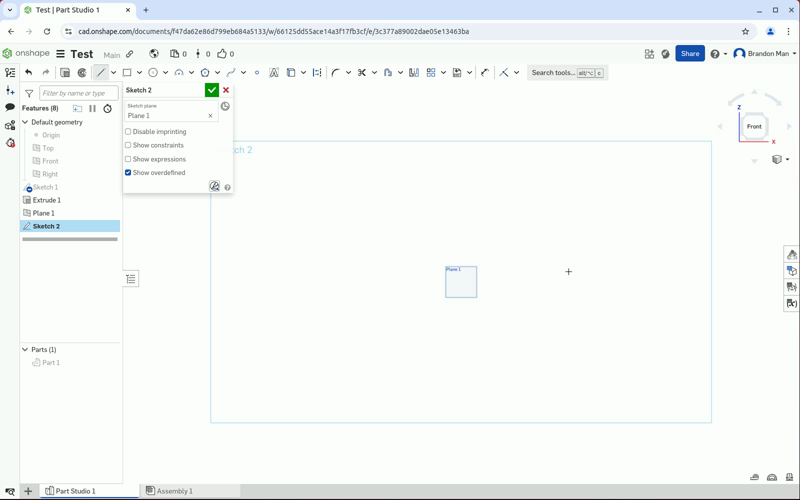
key_up(shift)
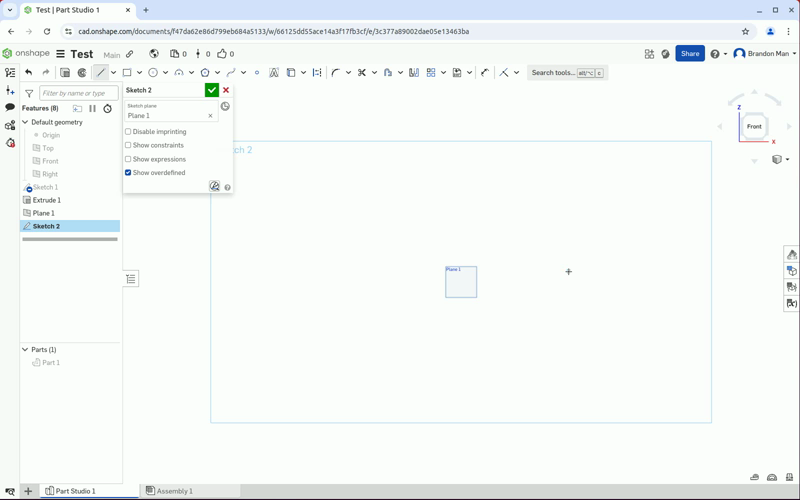
key_down(shift)
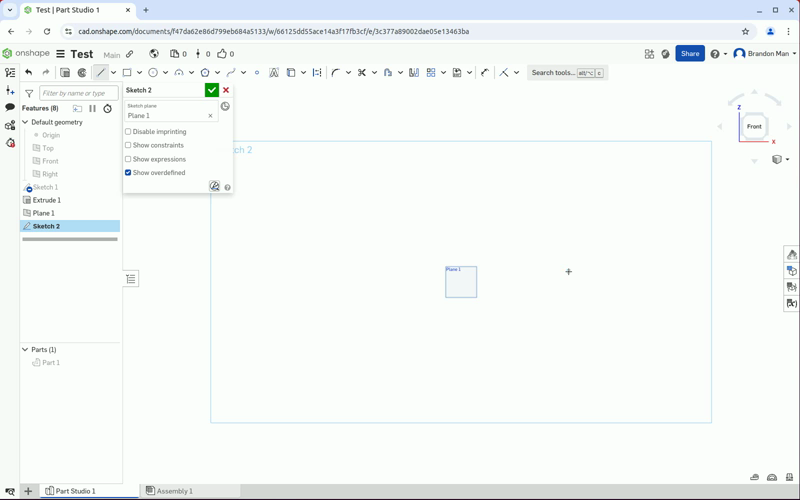
mouse_move(589, 271)
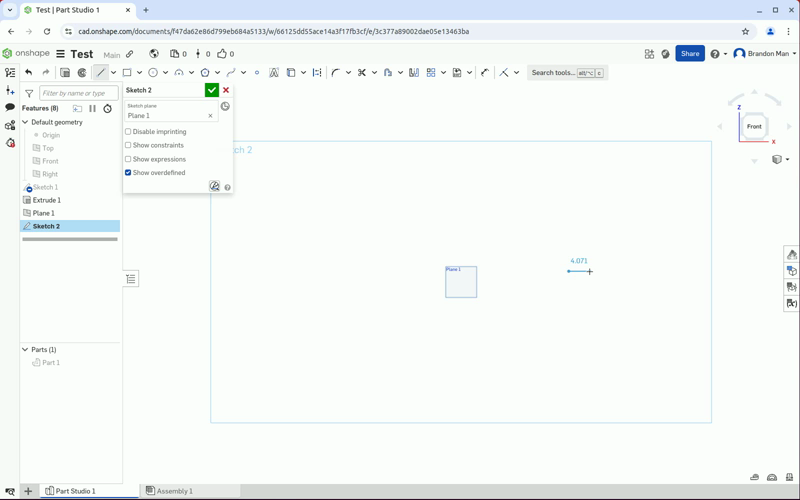
mouse_move(571, 271)
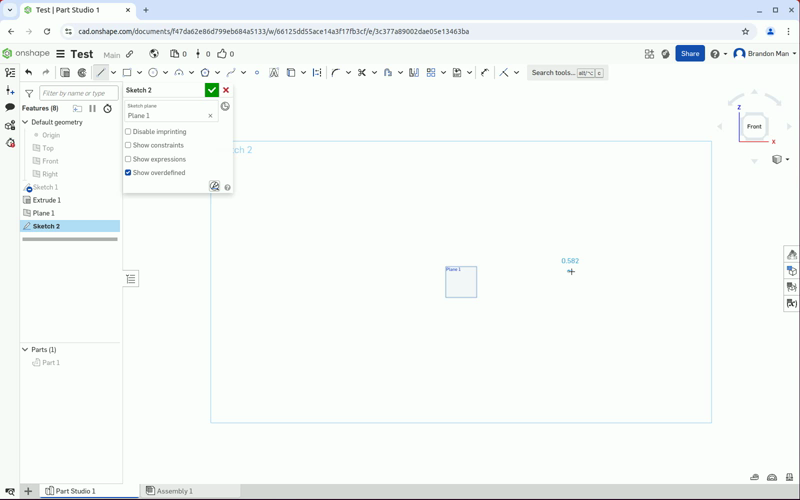
scroll(6)
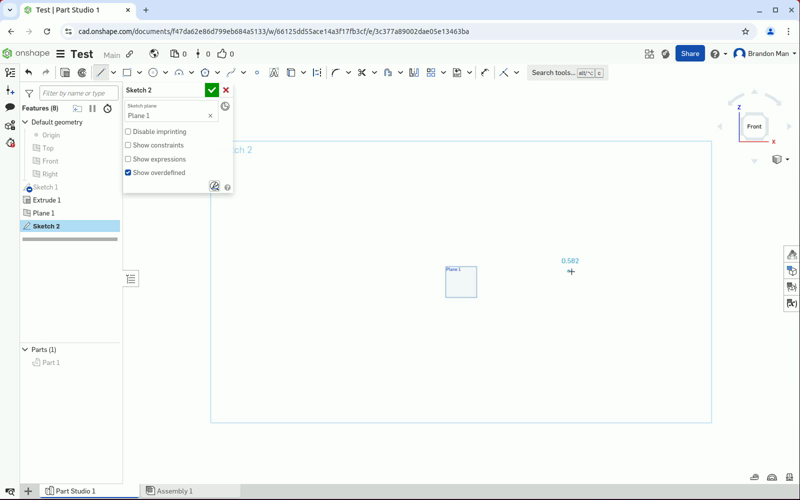
scroll(6)
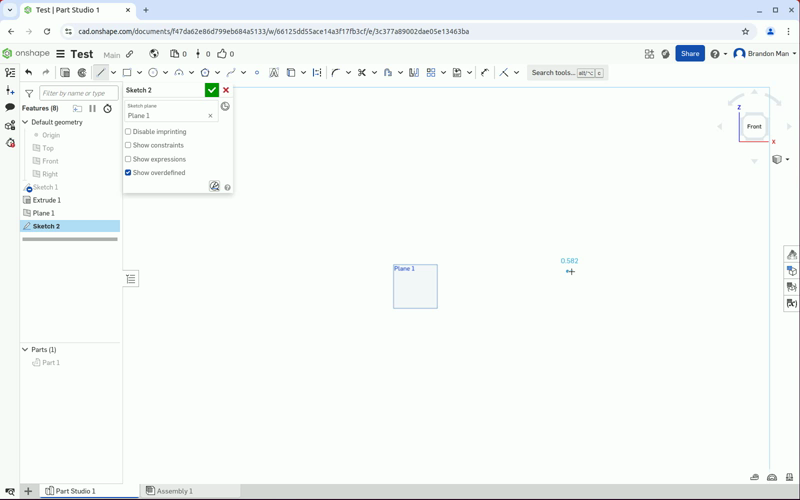
scroll(6)
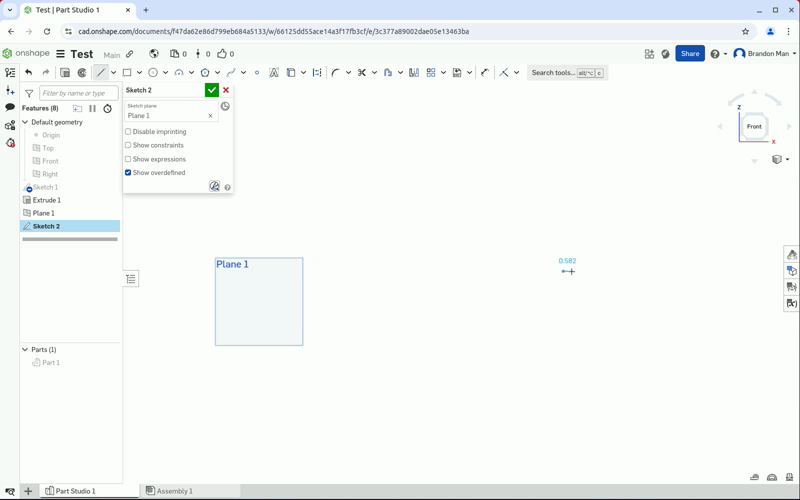
scroll(6)
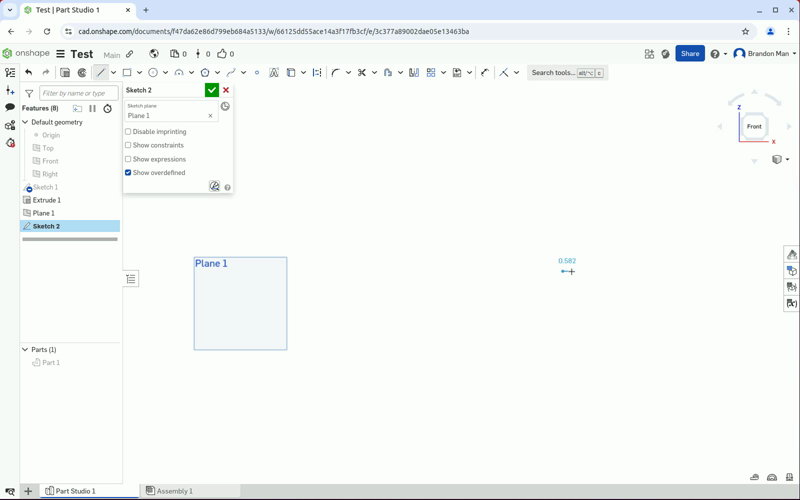
scroll(6)
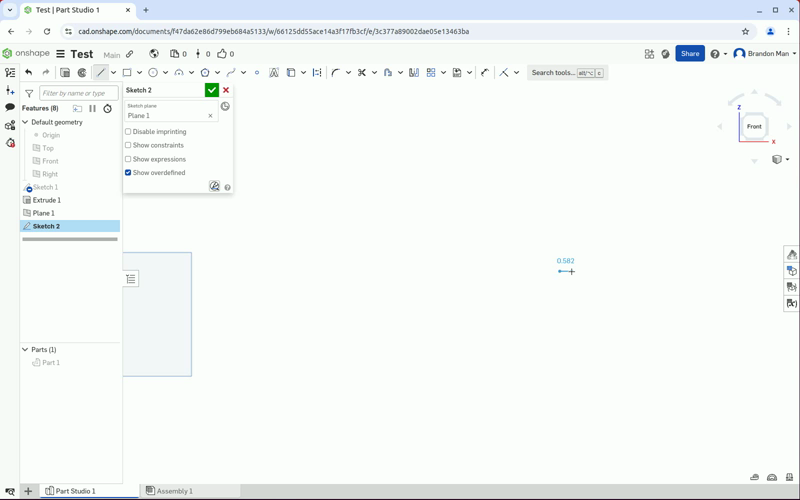
scroll(6)
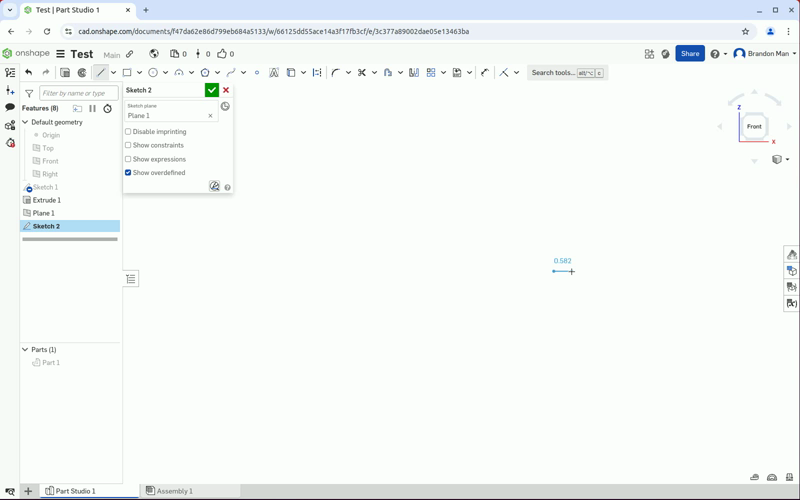
scroll(6)
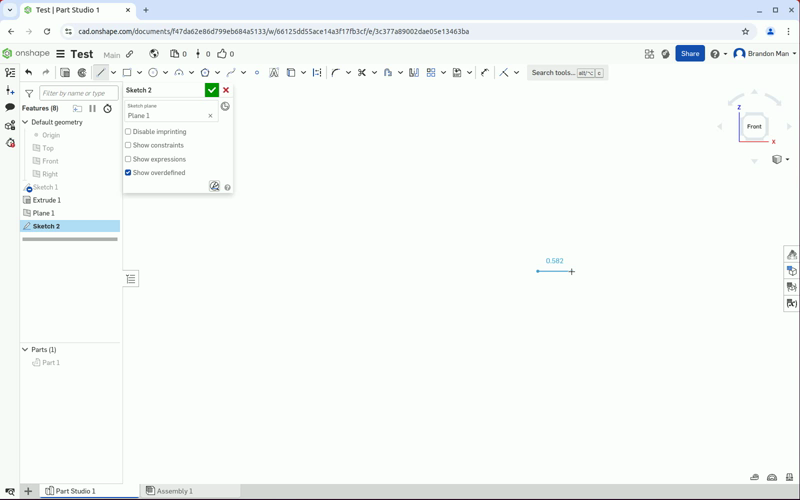
click(571, 271)
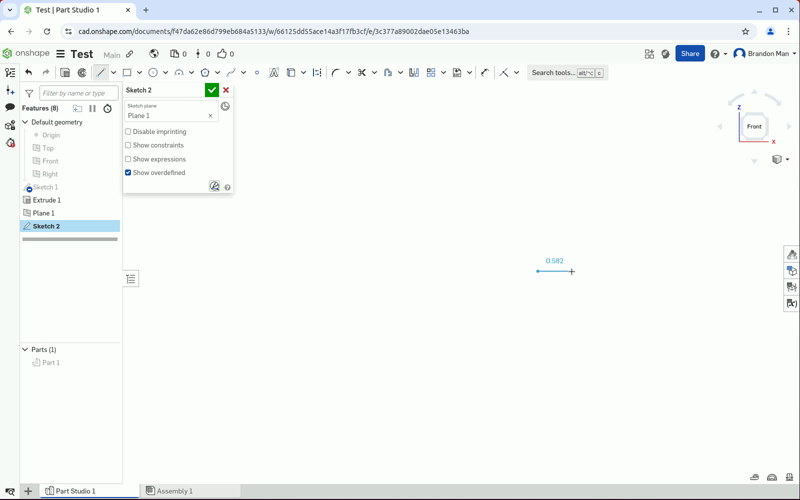
scroll(-6)
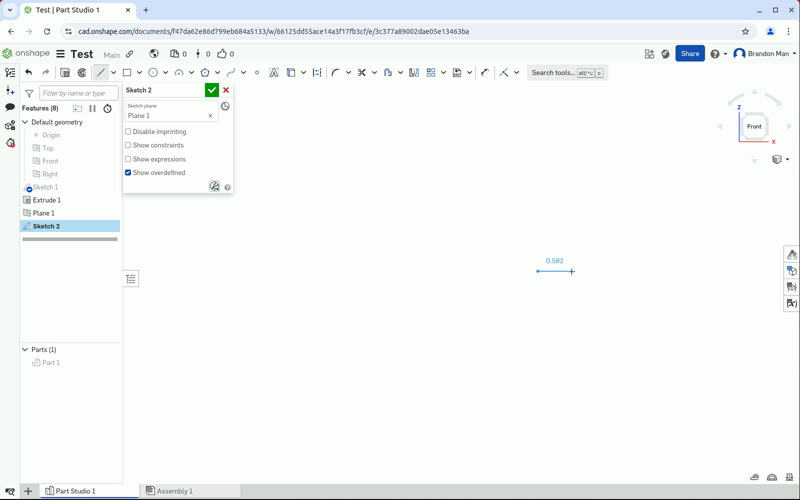
scroll(-6)
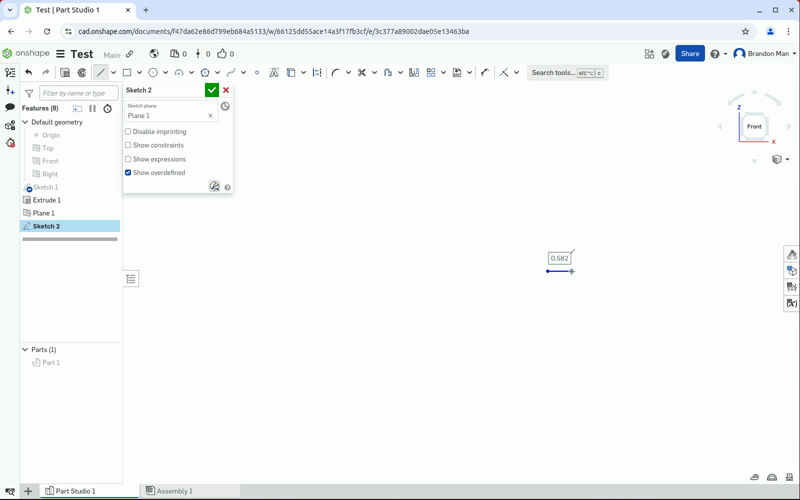
scroll(-6)
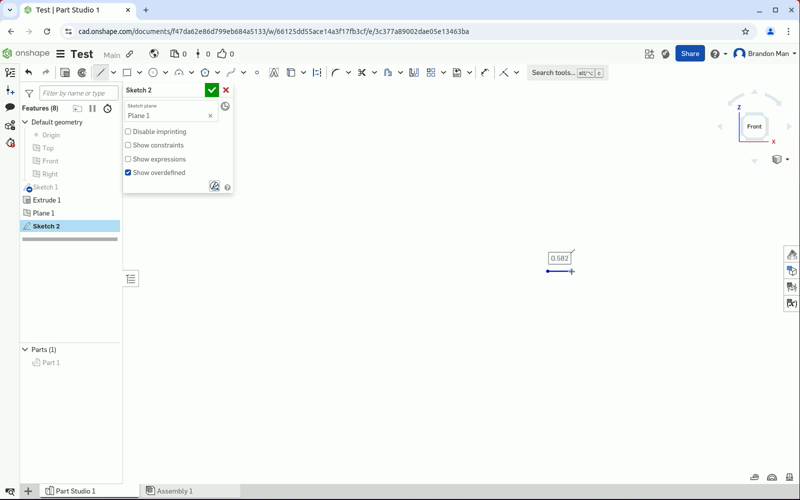
scroll(-6)
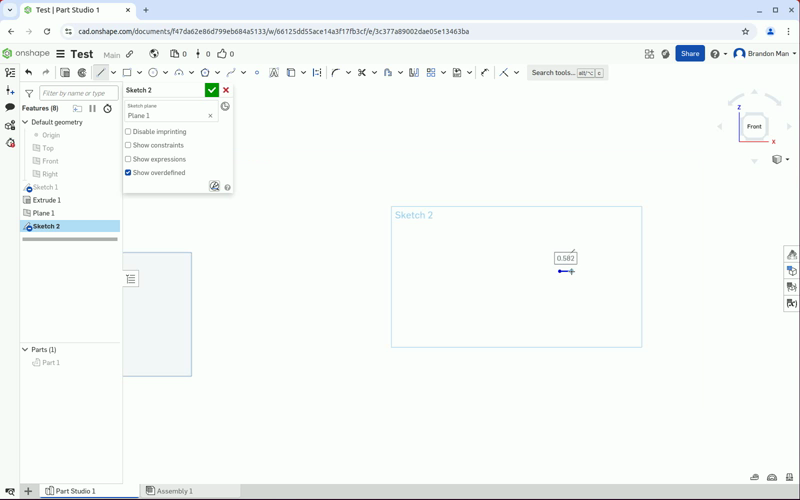
scroll(-6)
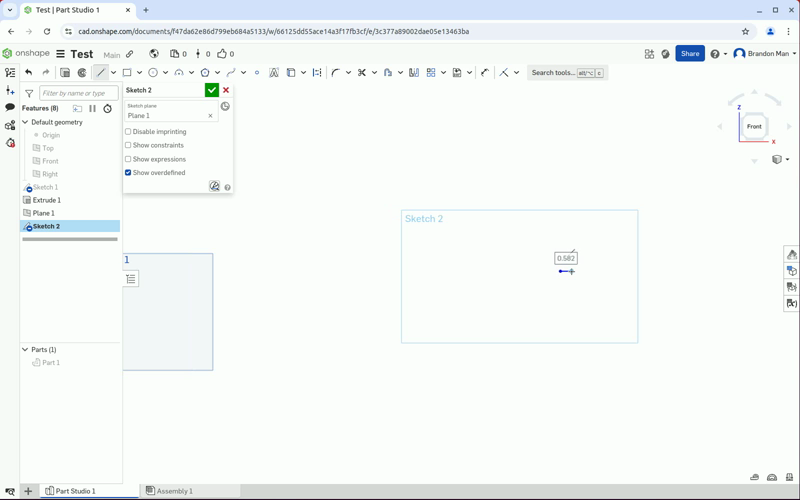
scroll(-6)
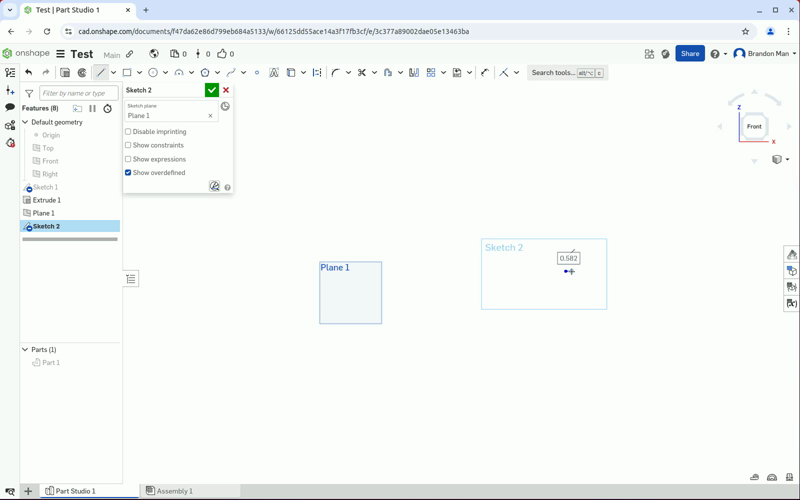
scroll(-6)
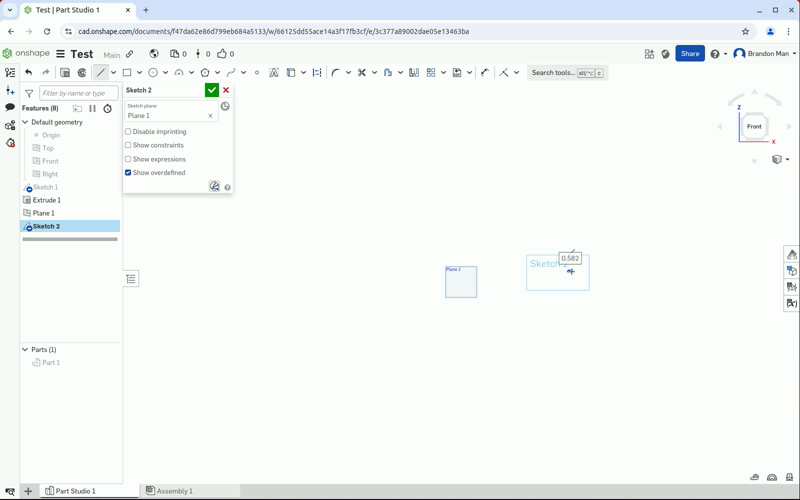
key_up(shift)
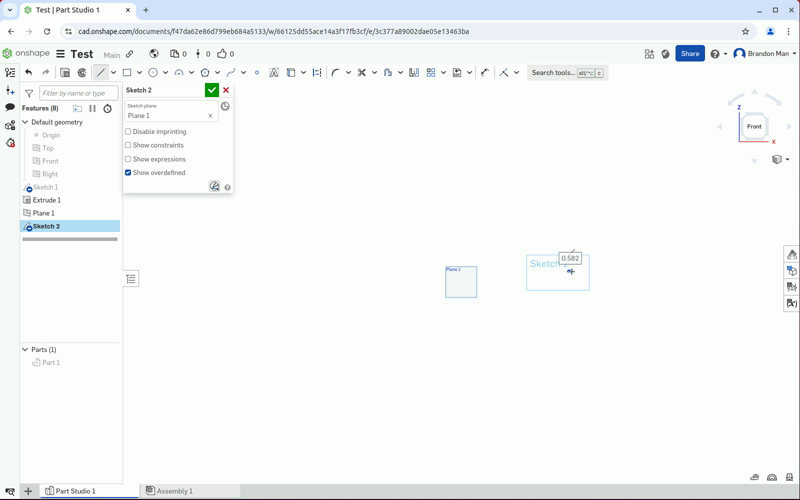
key_down(shift)
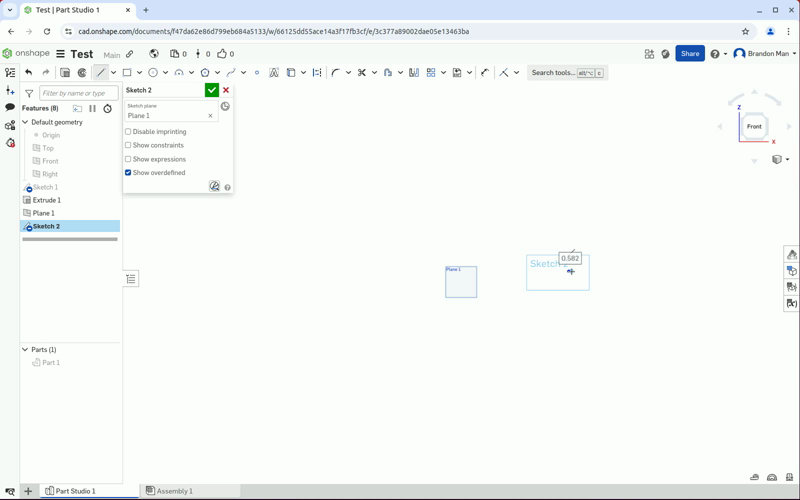
mouse_move(589, 271)
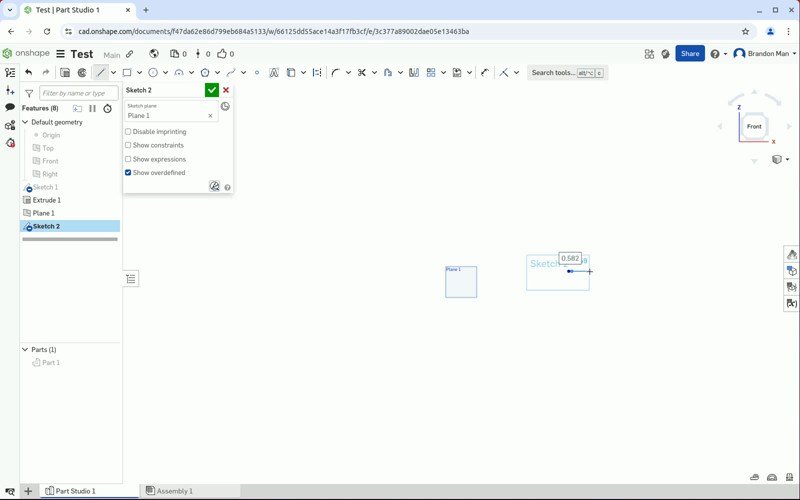
mouse_move(571, 274)
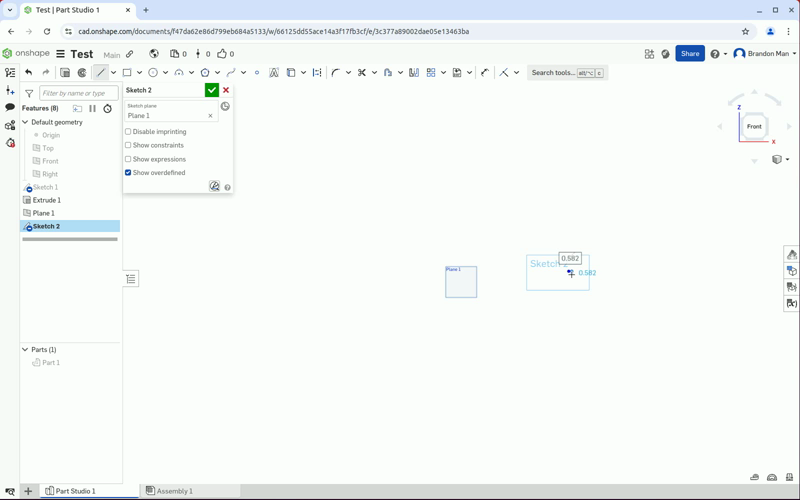
scroll(6)
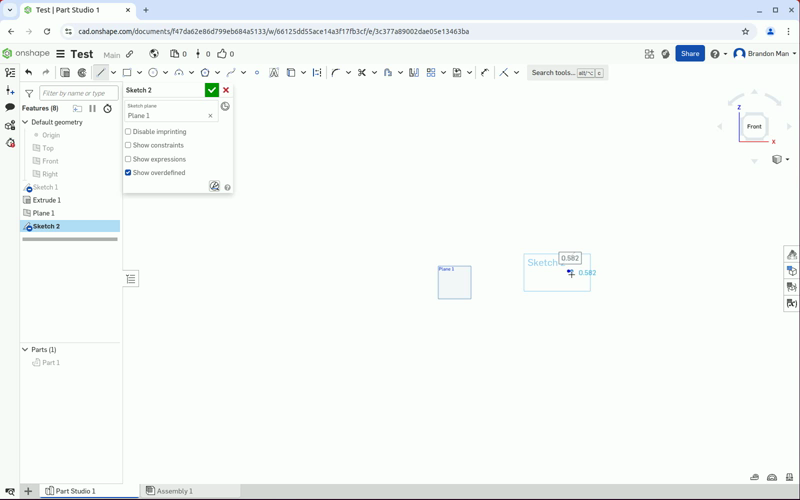
scroll(6)
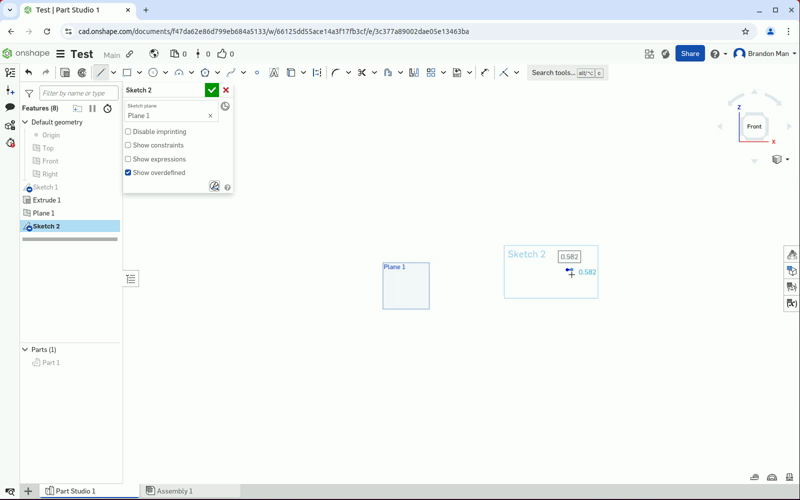
scroll(6)
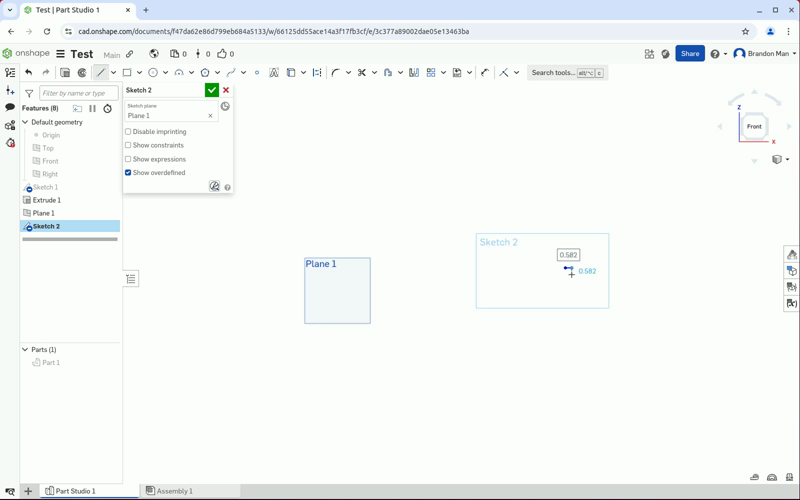
scroll(6)
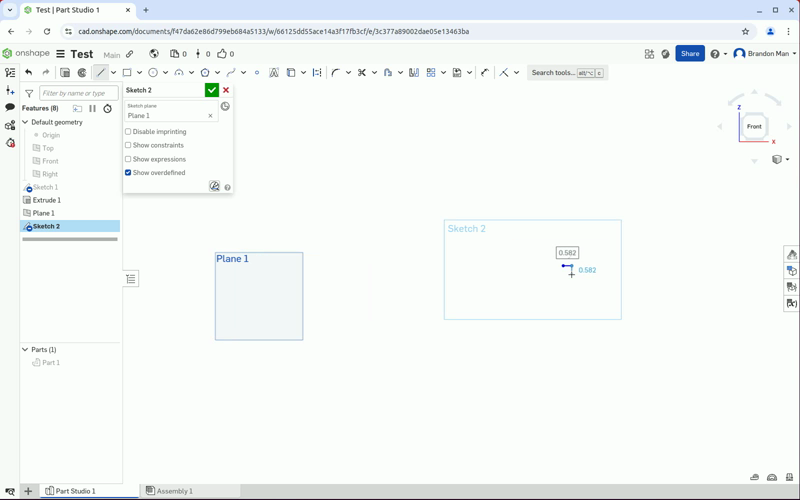
scroll(6)
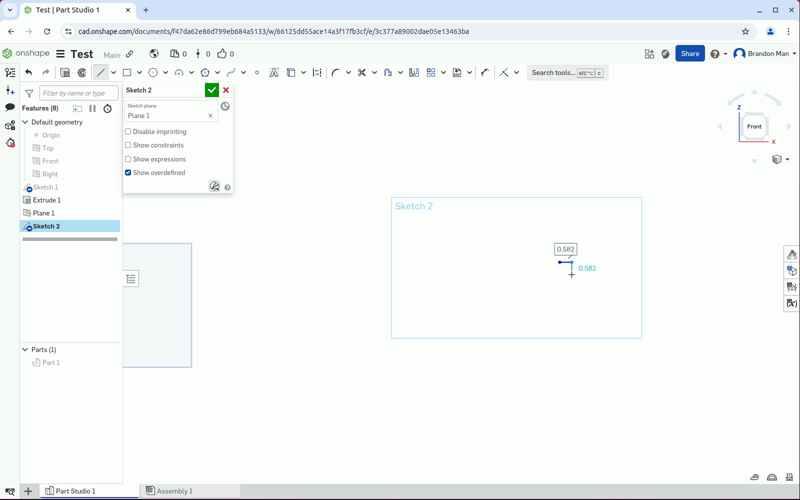
scroll(6)
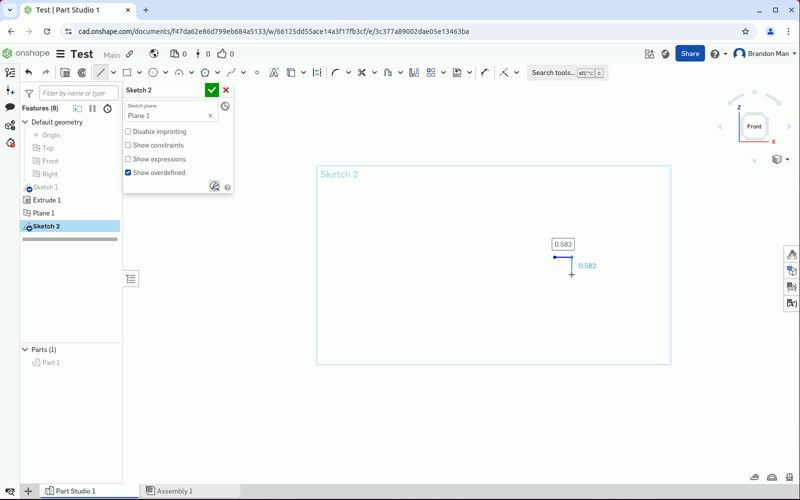
scroll(6)
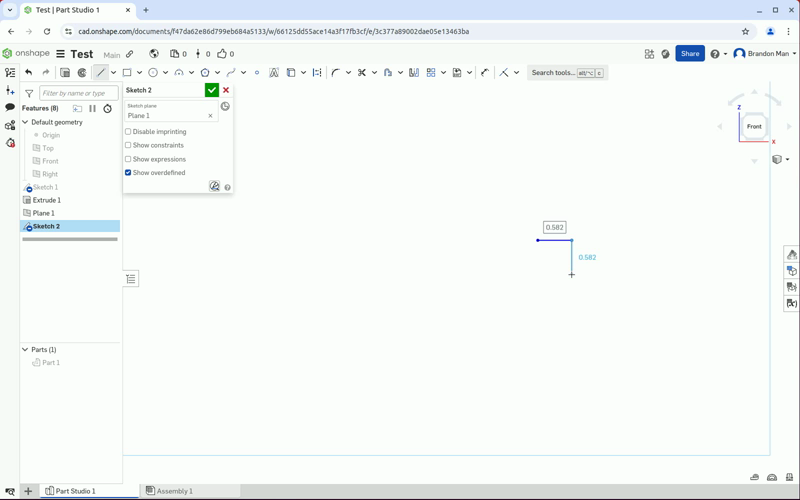
click(571, 274)
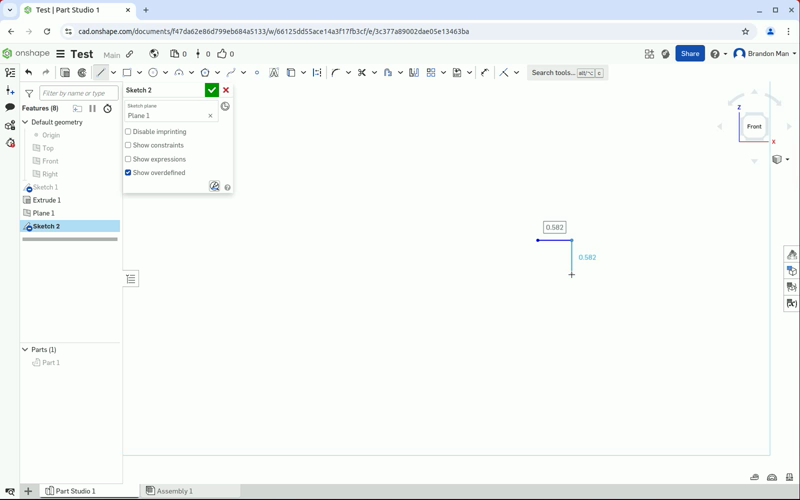
scroll(-6)
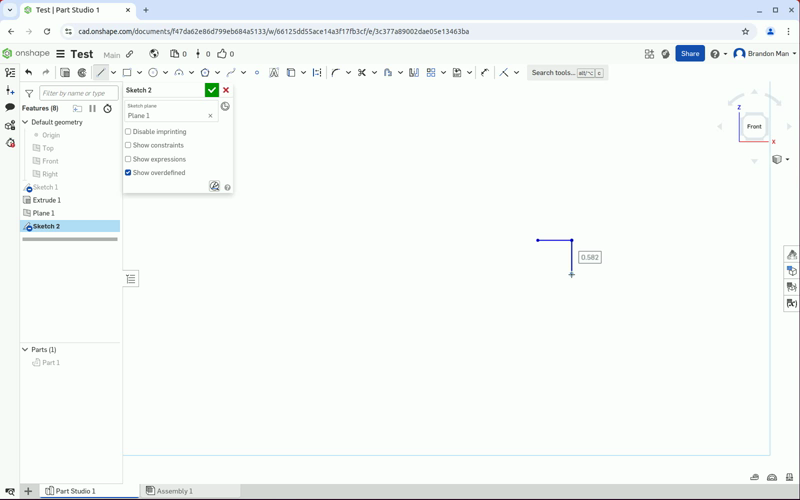
scroll(-6)
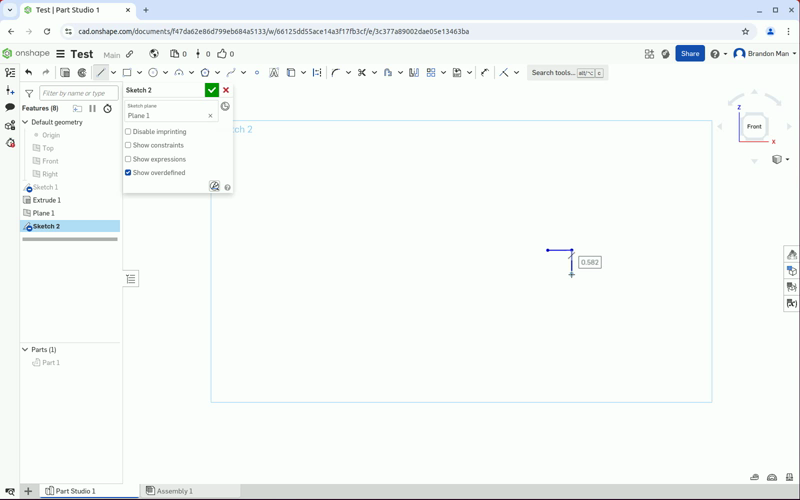
scroll(-6)
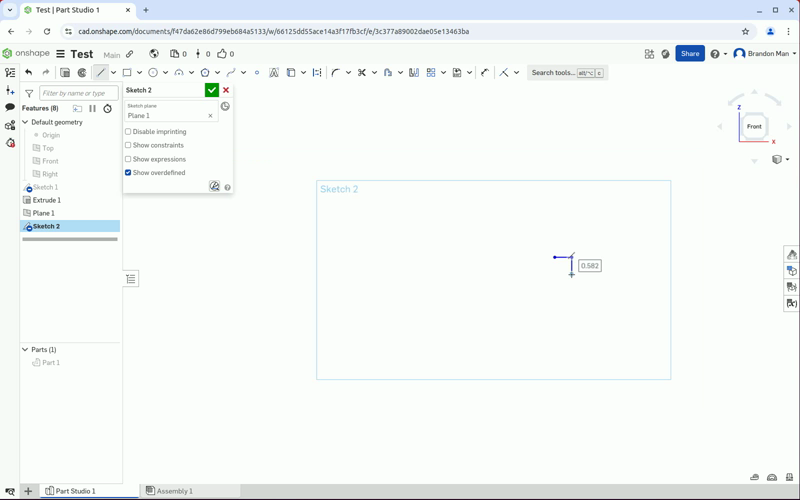
scroll(-6)
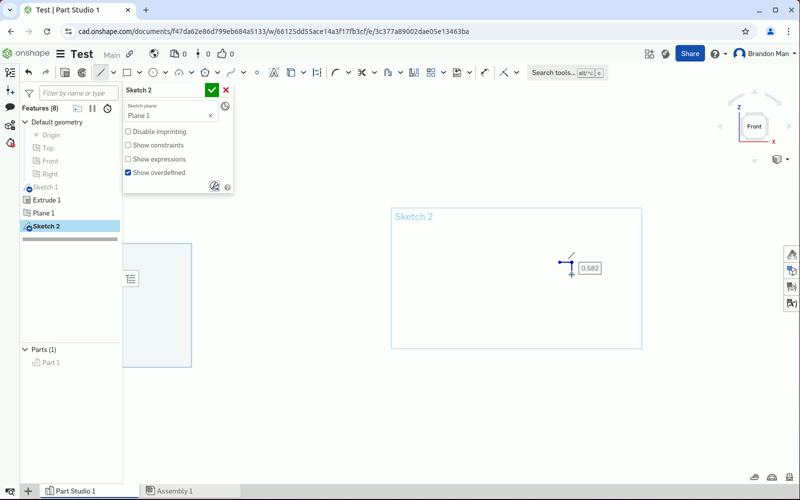
scroll(-6)
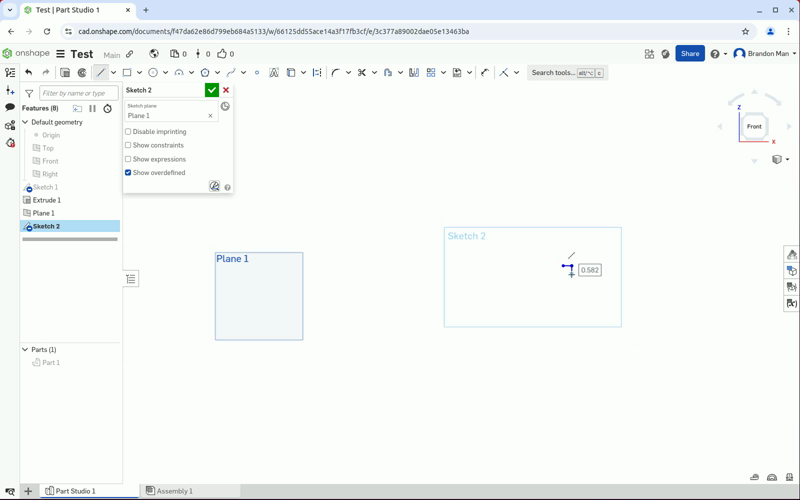
scroll(-6)
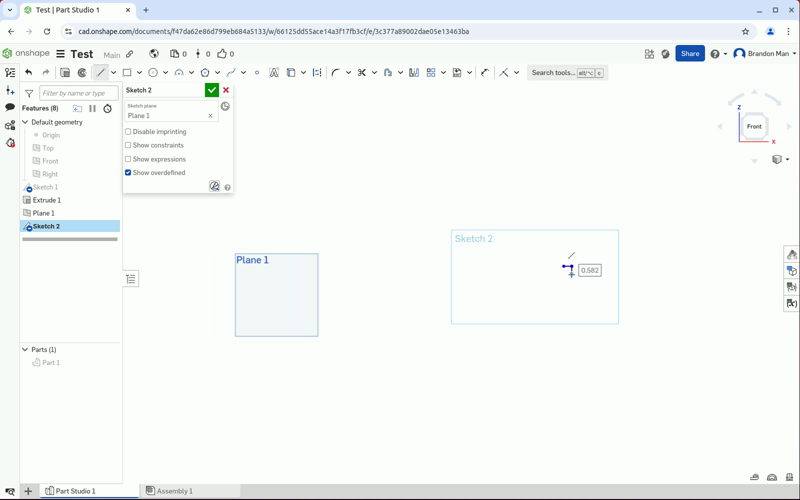
scroll(-6)
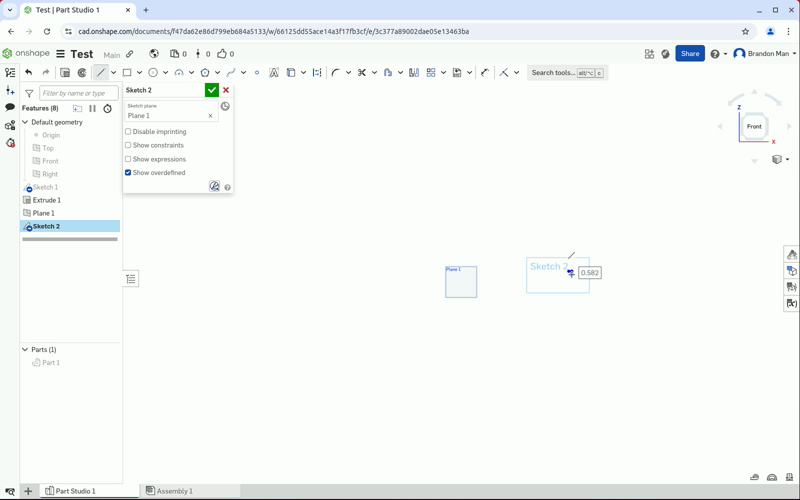
key_up(shift)
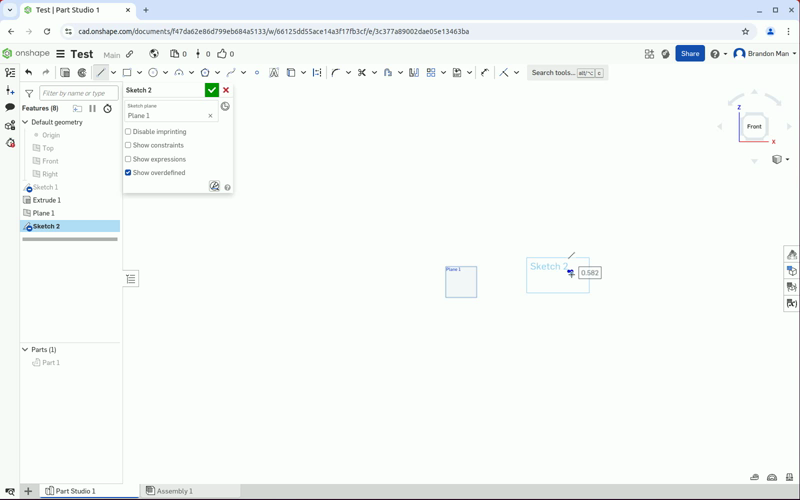
key(esc)
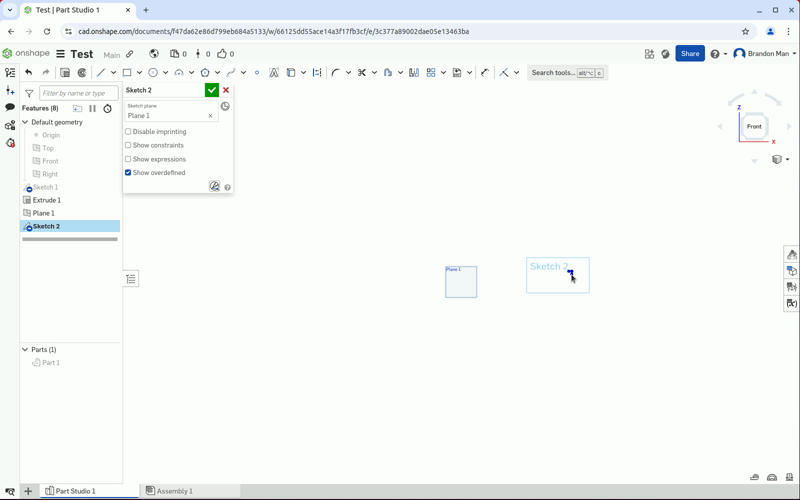
key(a)
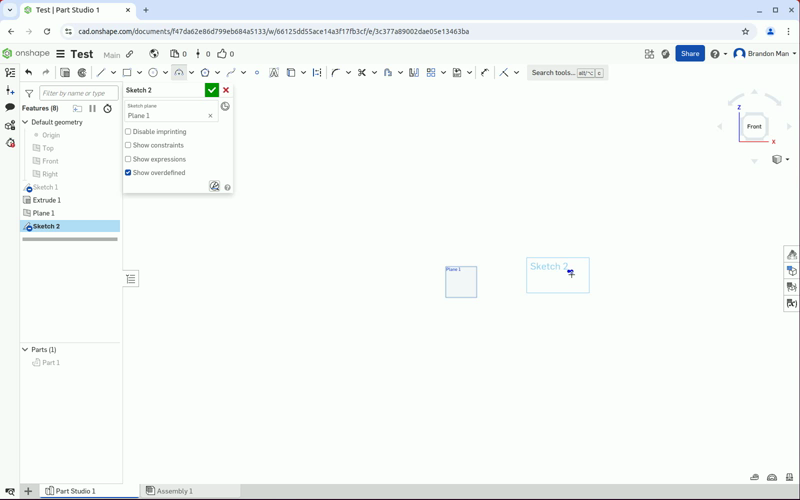
mouse_move(571, 274)
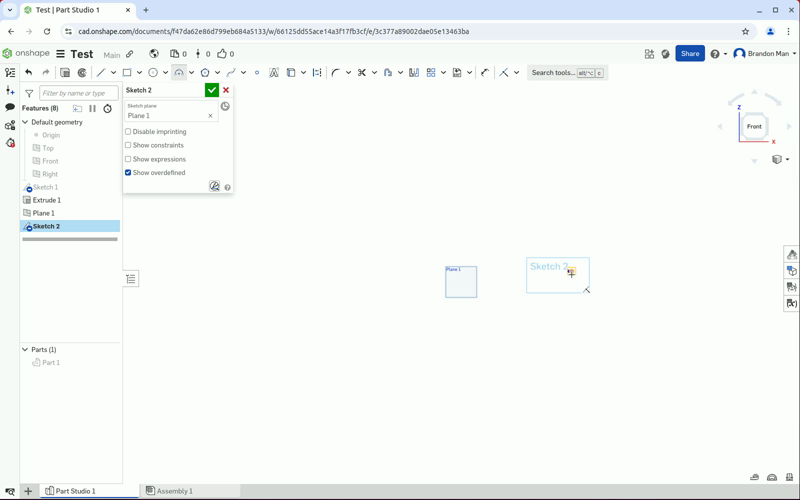
scroll(6)
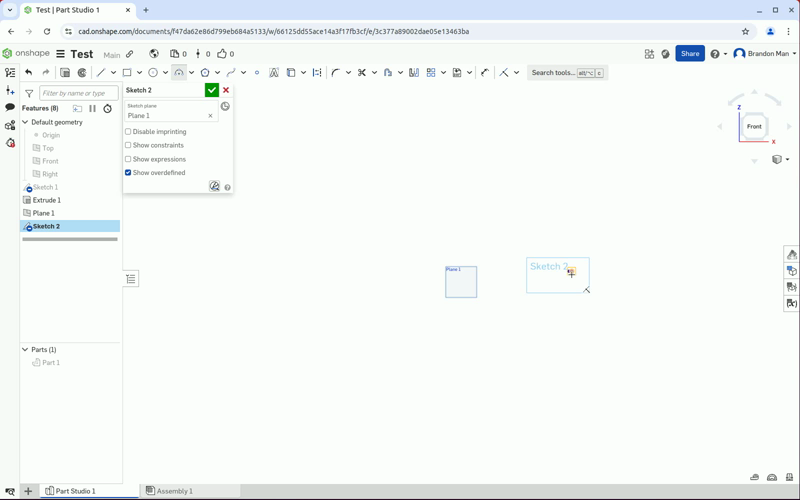
scroll(6)
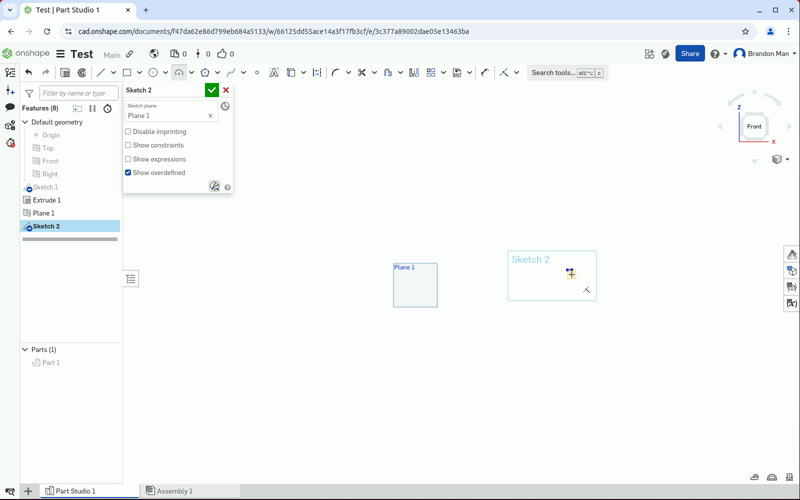
scroll(6)
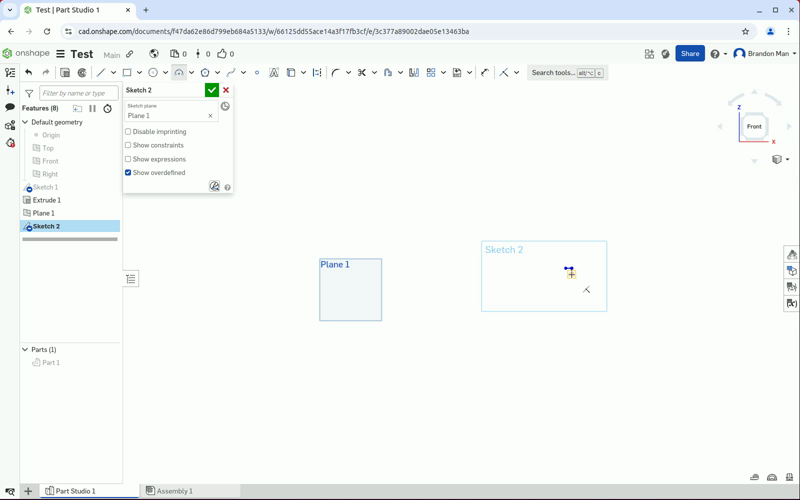
scroll(6)
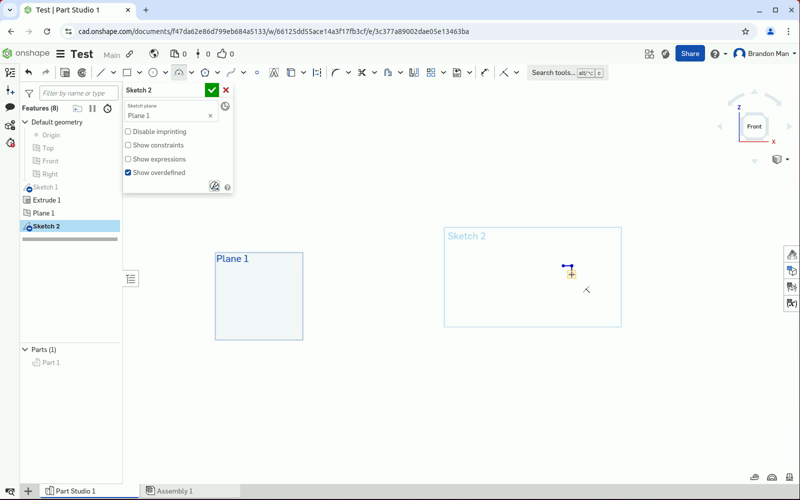
scroll(6)
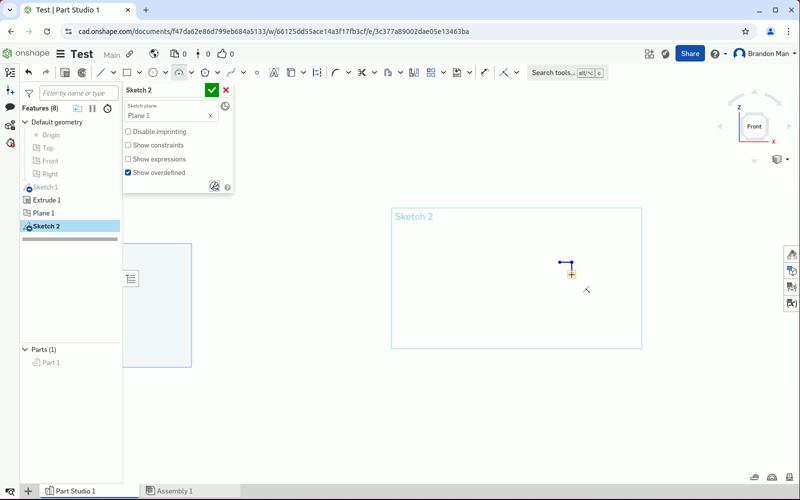
scroll(6)
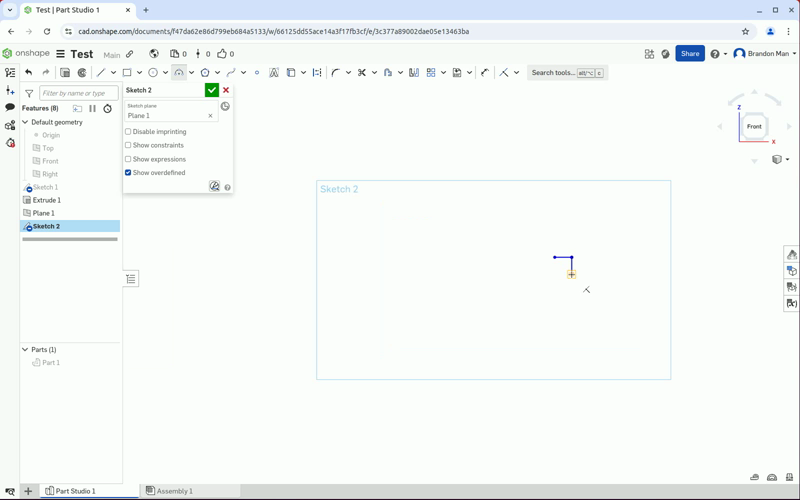
scroll(6)
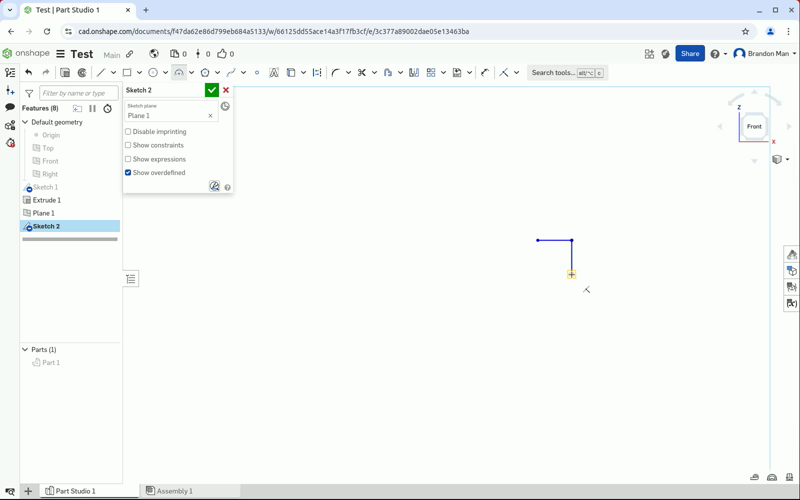
click(571, 274)
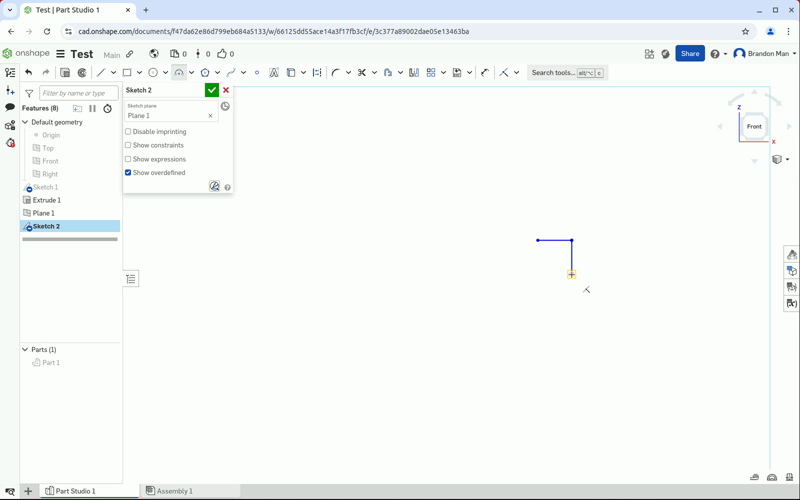
scroll(-6)
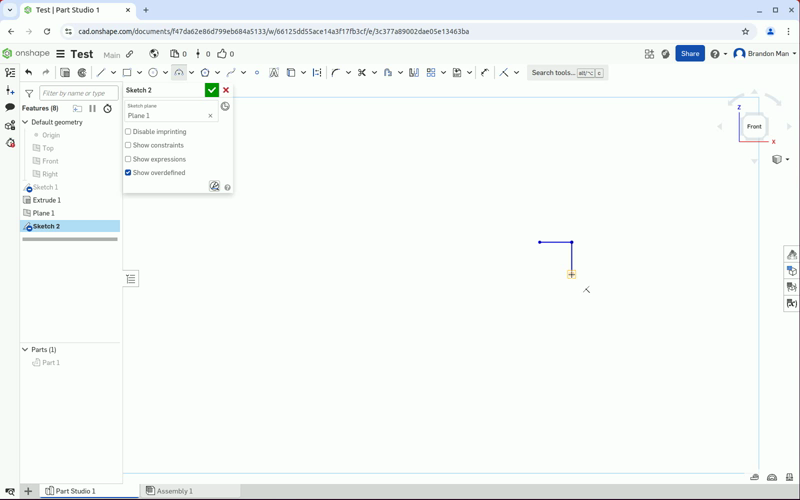
scroll(-6)
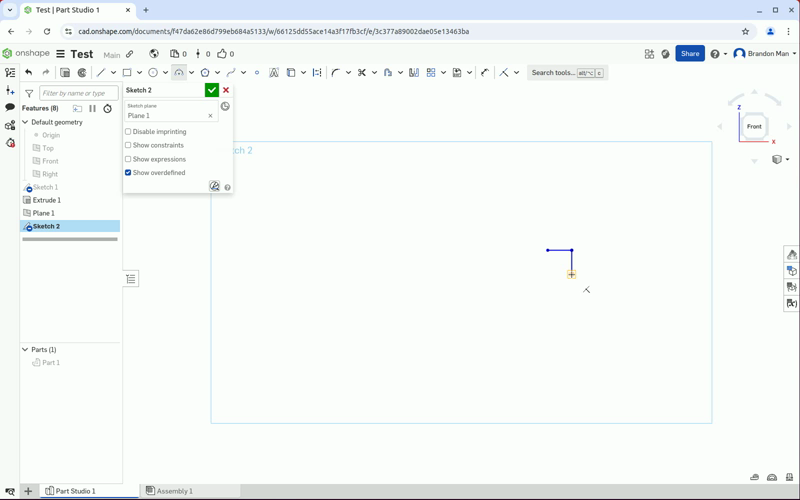
scroll(-6)
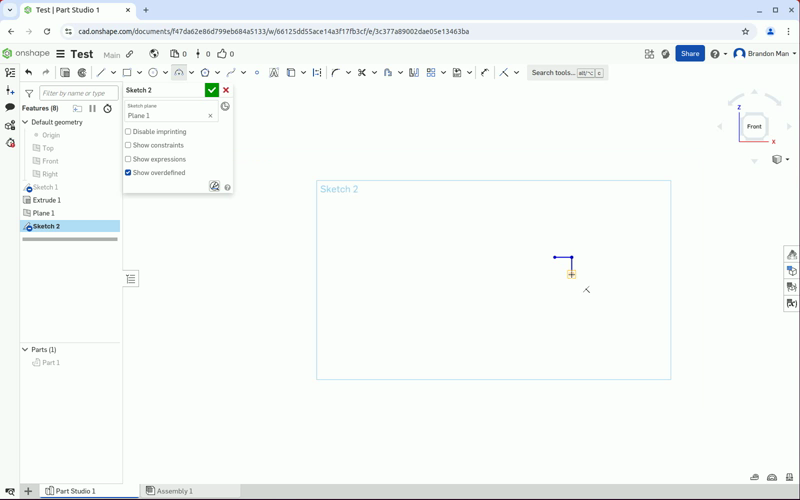
scroll(-6)
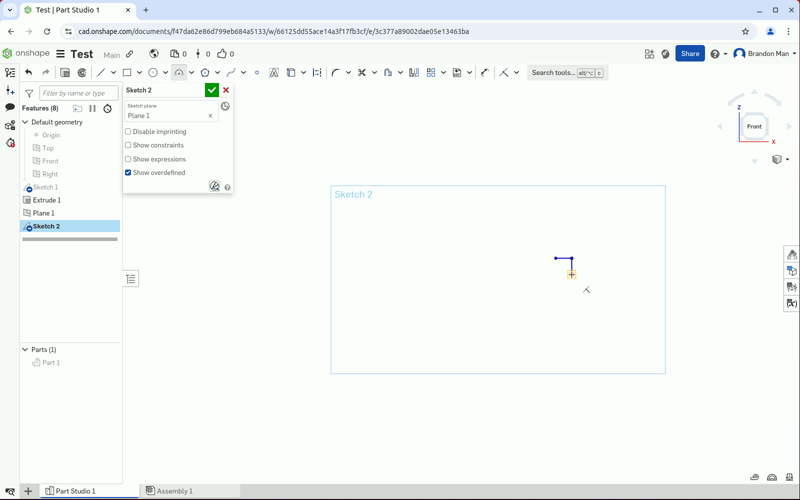
scroll(-6)
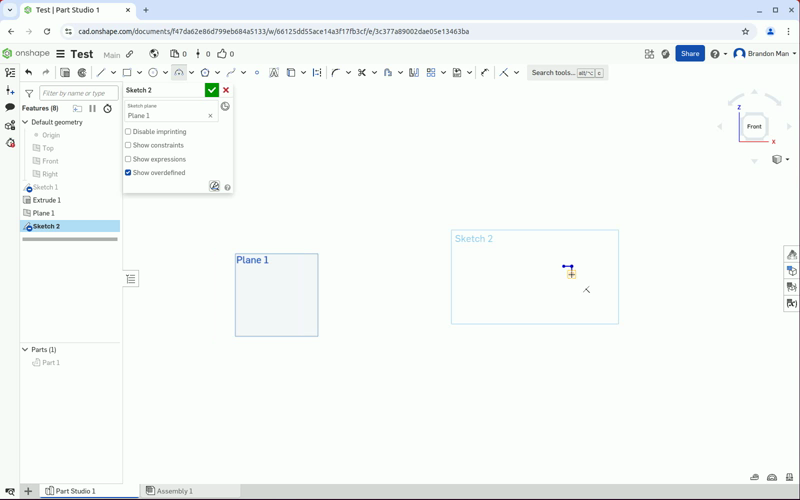
scroll(-6)
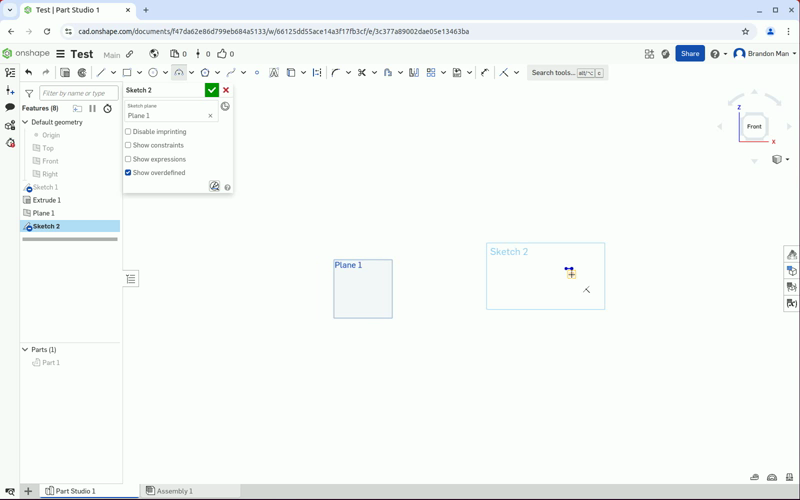
scroll(-6)
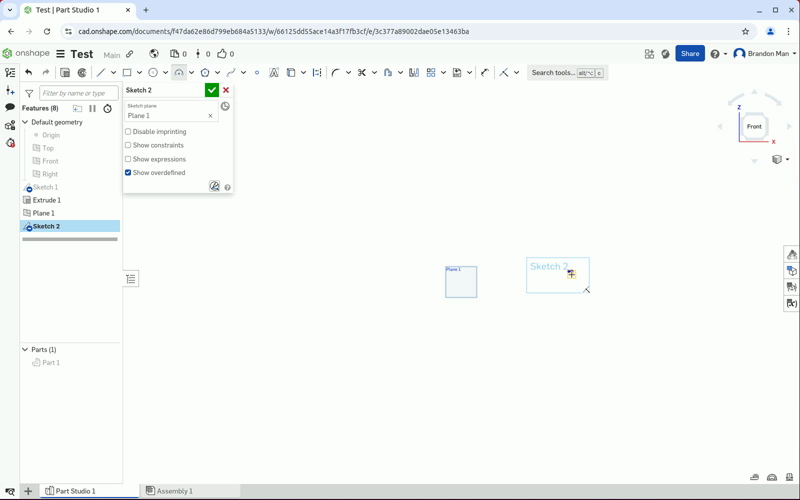
mouse_move(568, 271)
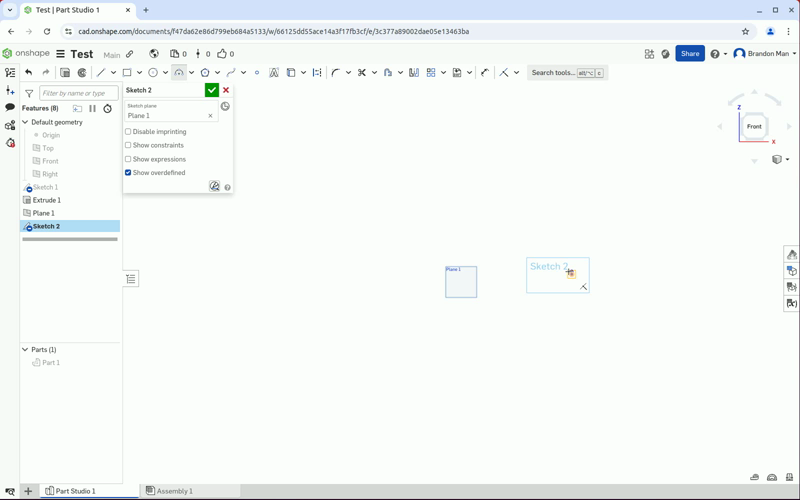
scroll(6)
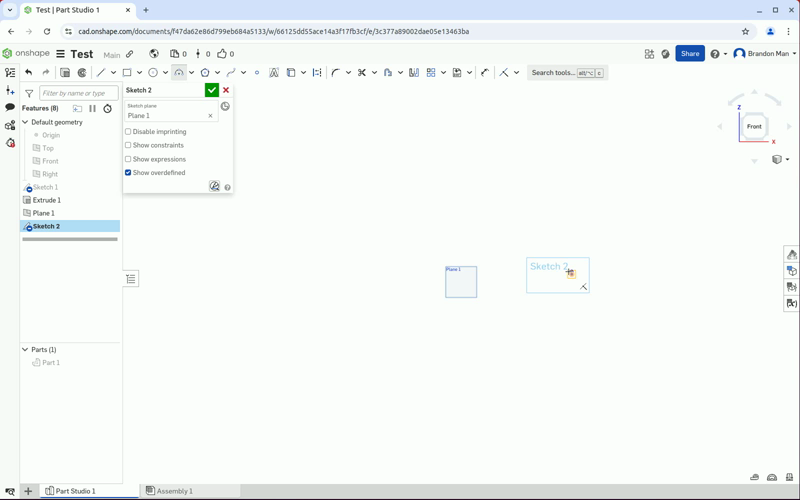
scroll(6)
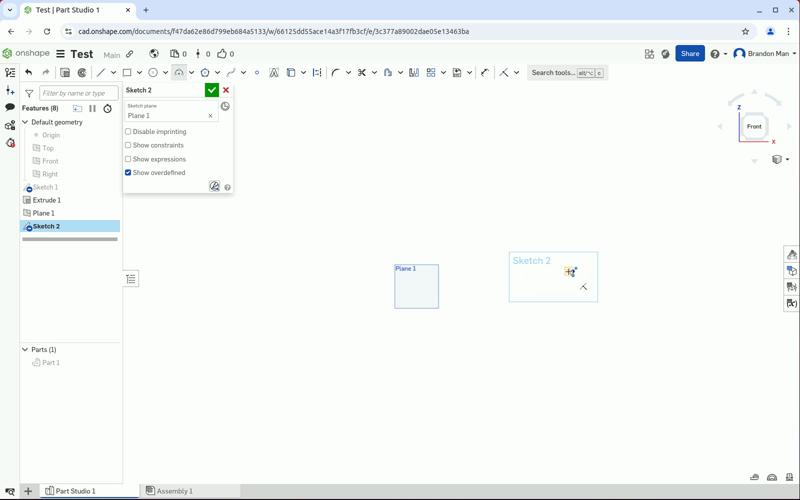
scroll(6)
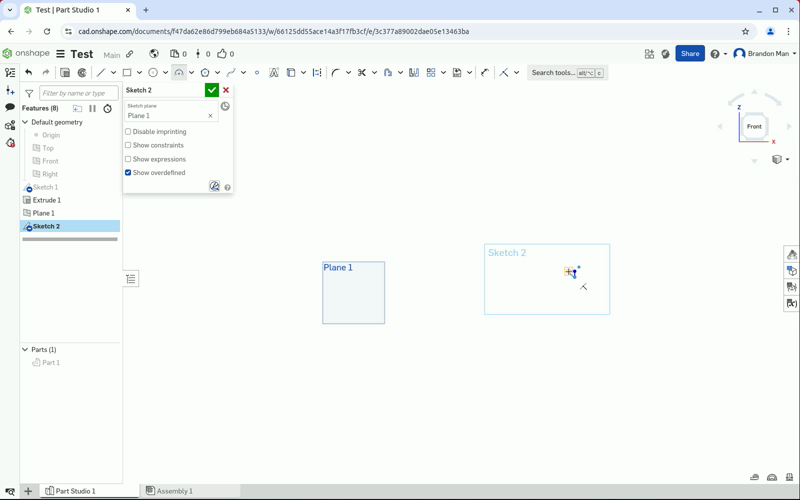
scroll(6)
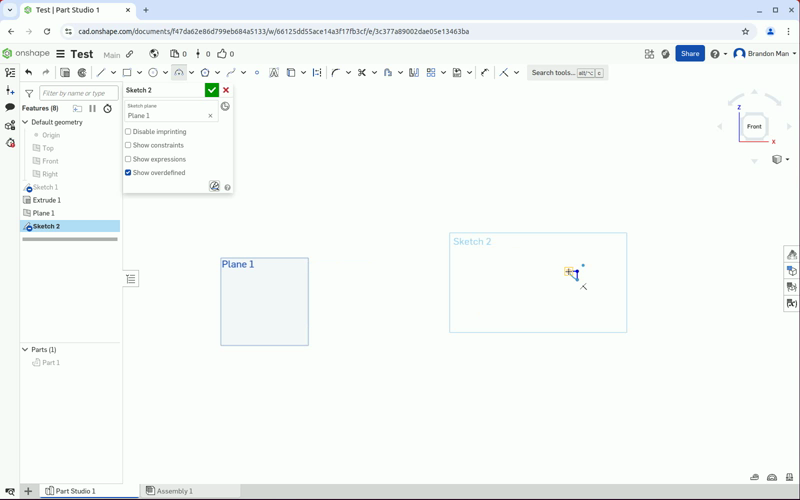
scroll(6)
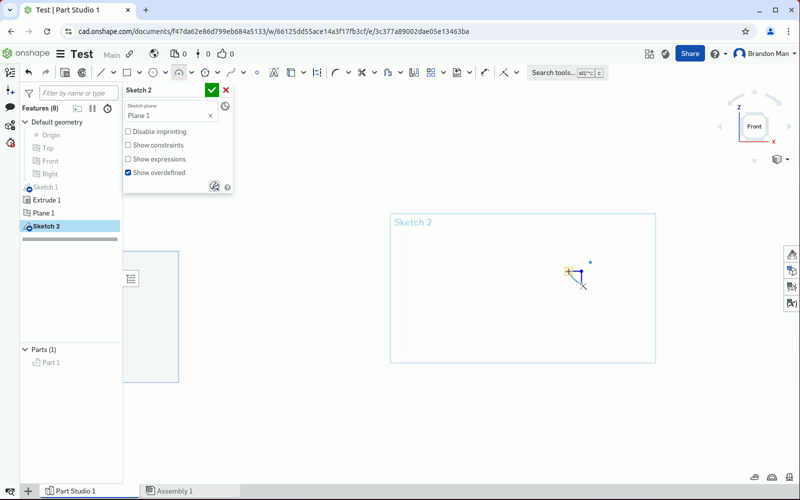
scroll(6)
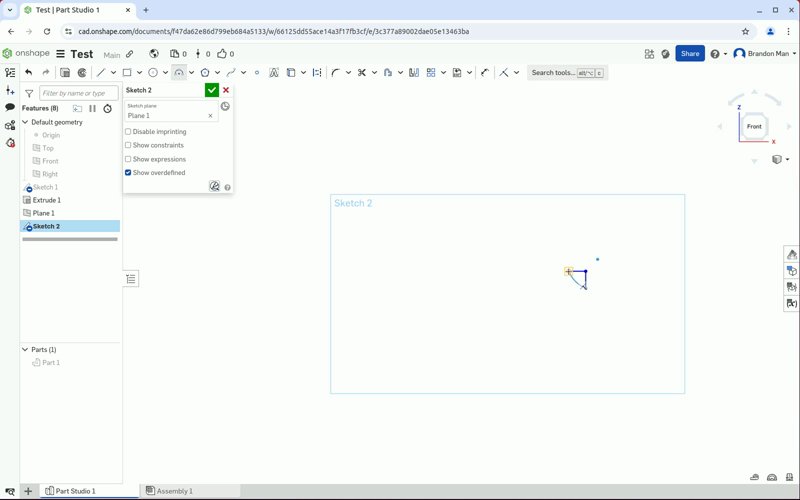
scroll(6)
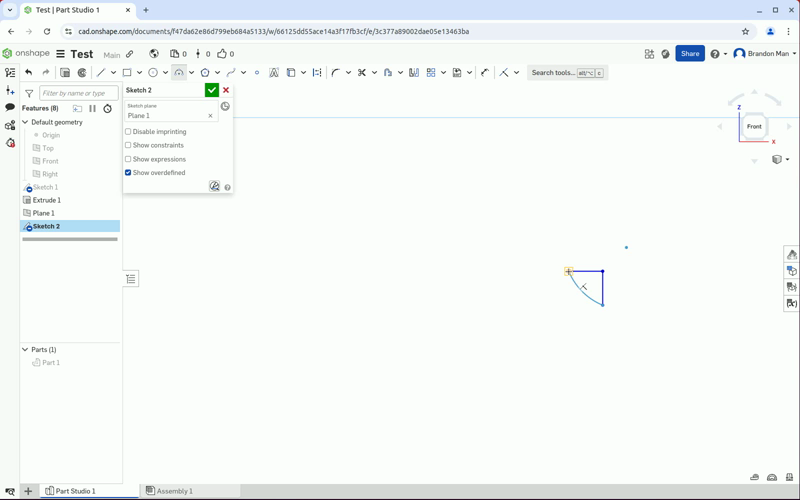
click(568, 271)
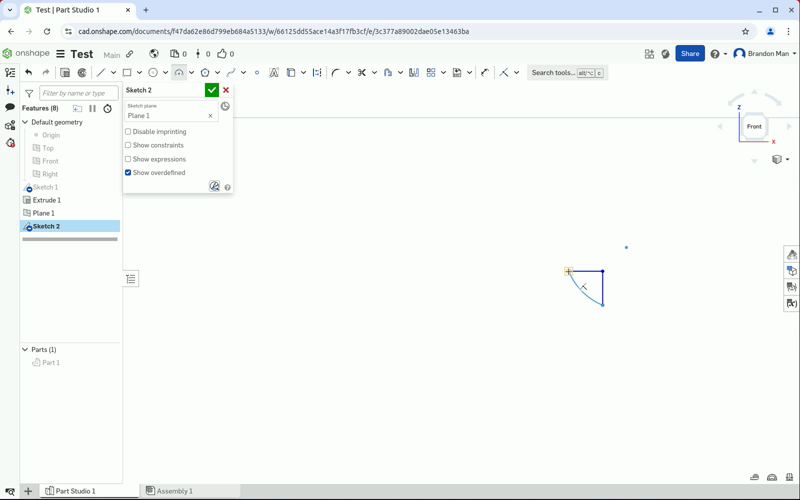
scroll(-6)
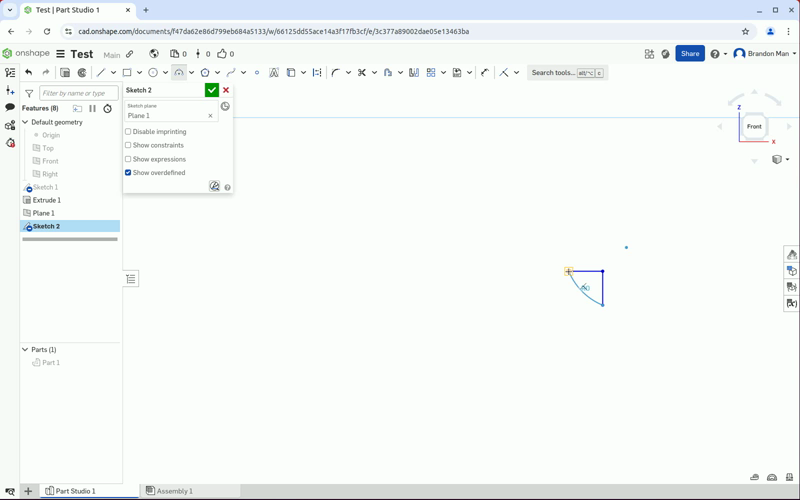
scroll(-6)
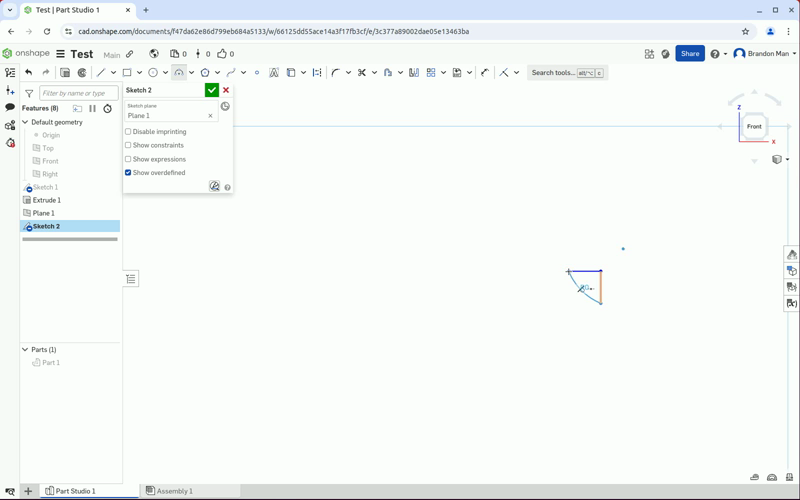
scroll(-6)
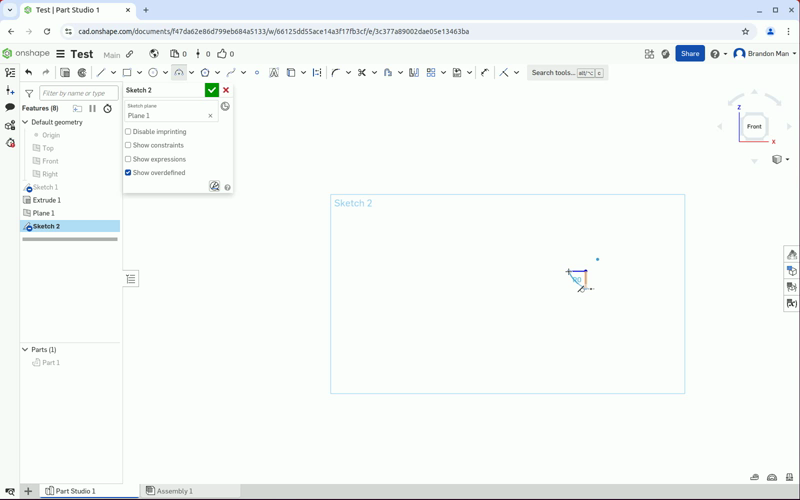
scroll(-6)
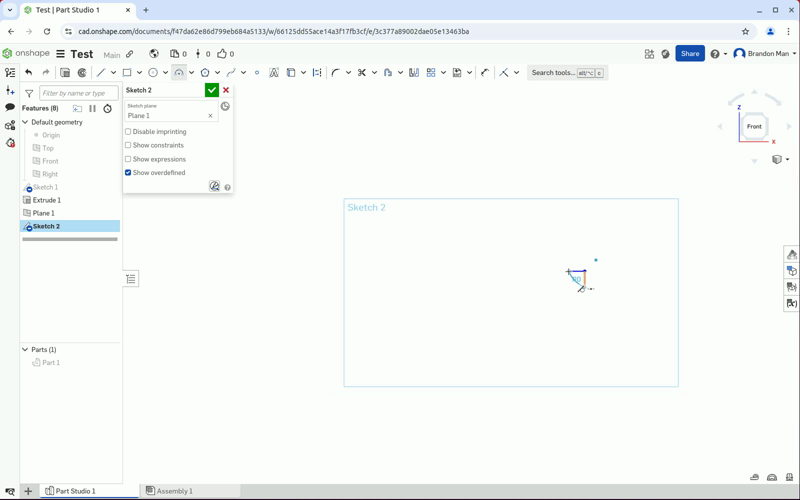
scroll(-6)
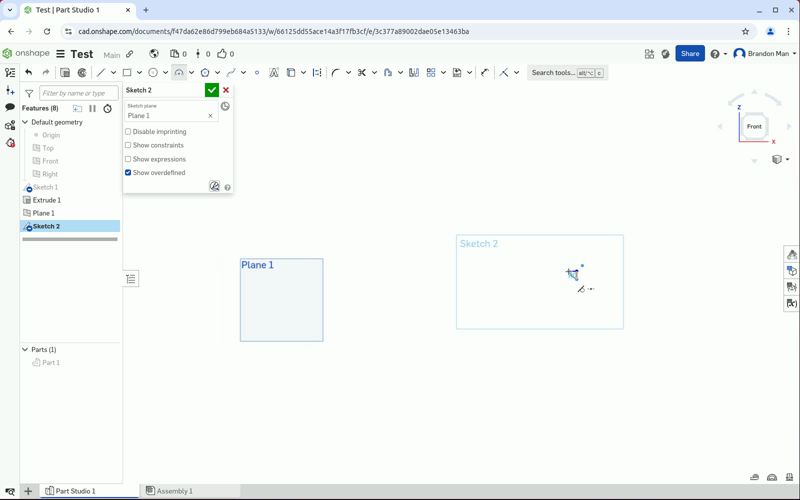
scroll(-6)
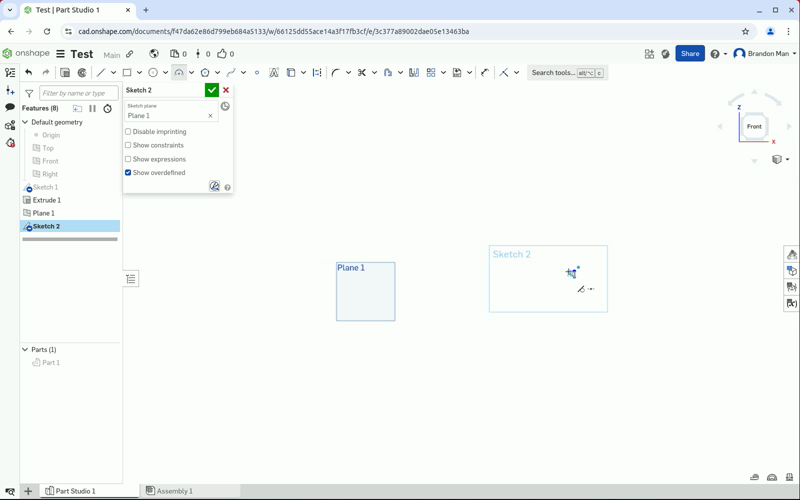
scroll(-6)
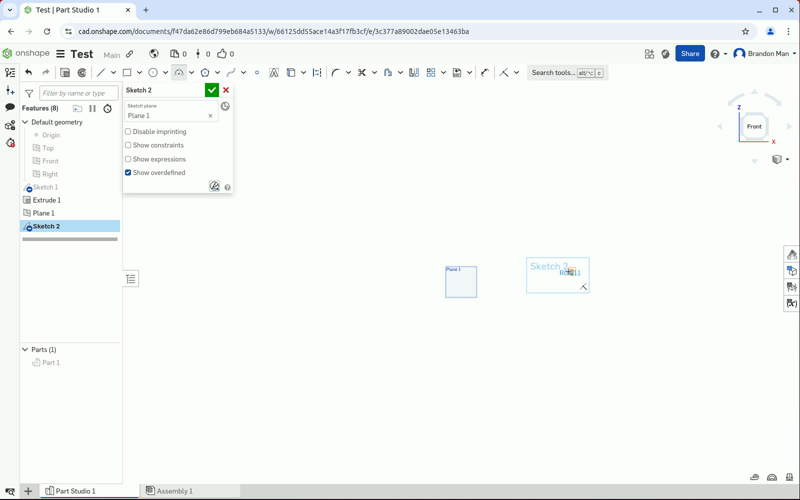
key_down(shift)
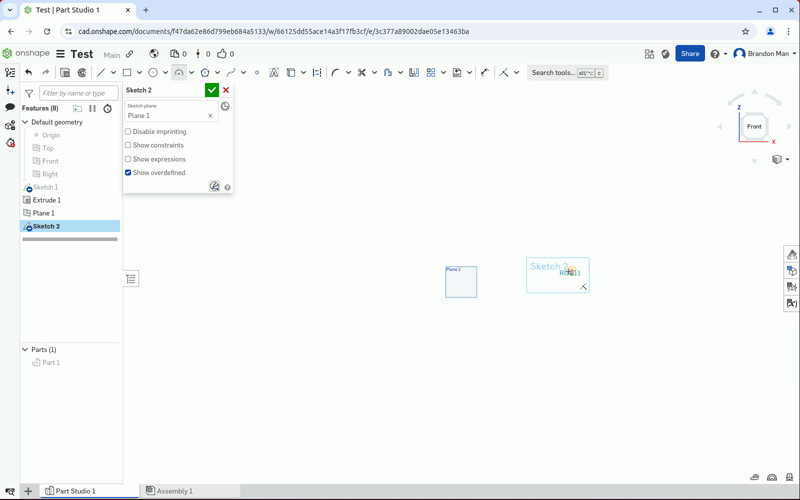
mouse_move(573, 269)
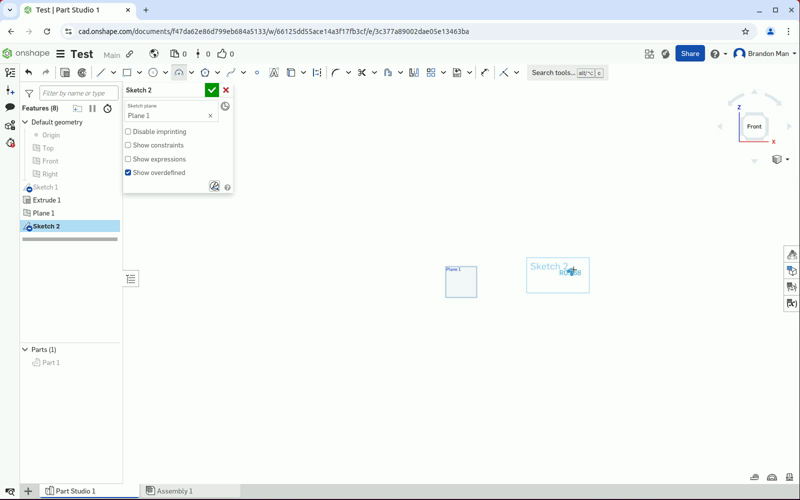
scroll(6)
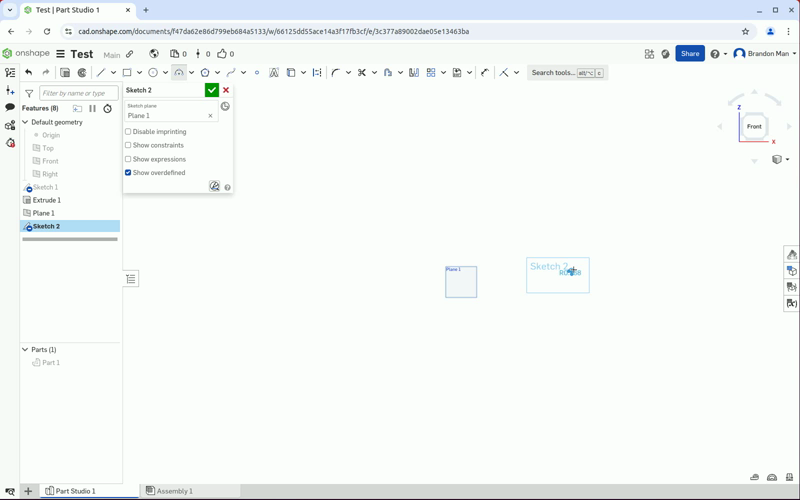
scroll(6)
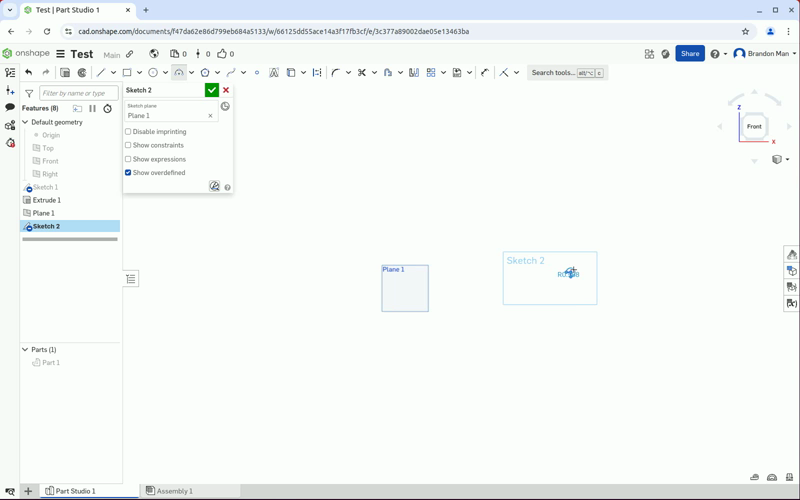
scroll(6)
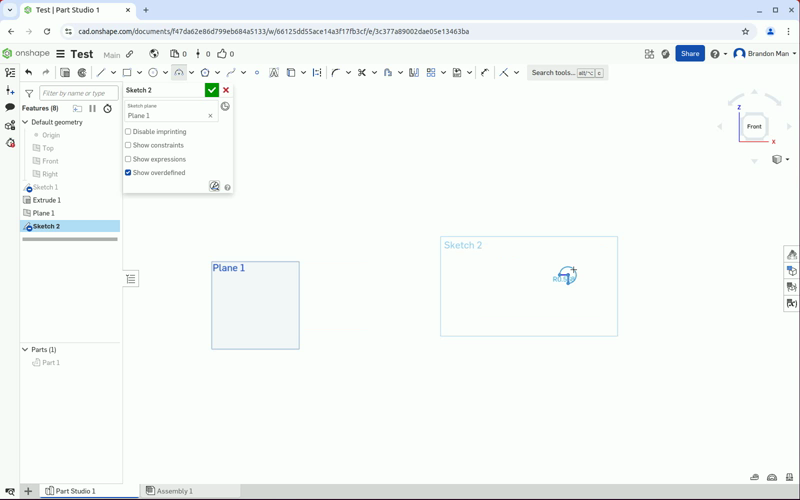
scroll(6)
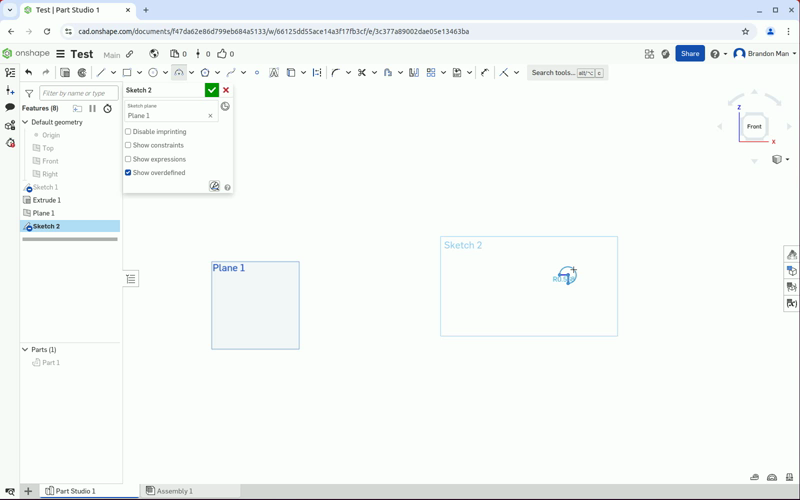
scroll(6)
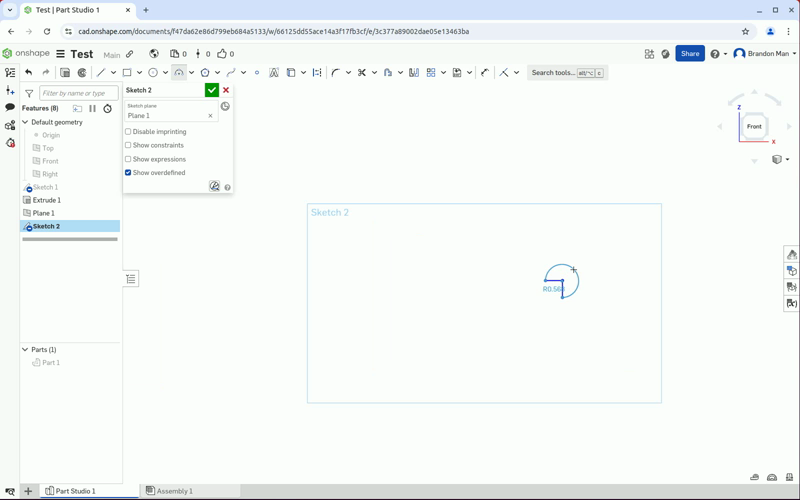
scroll(6)
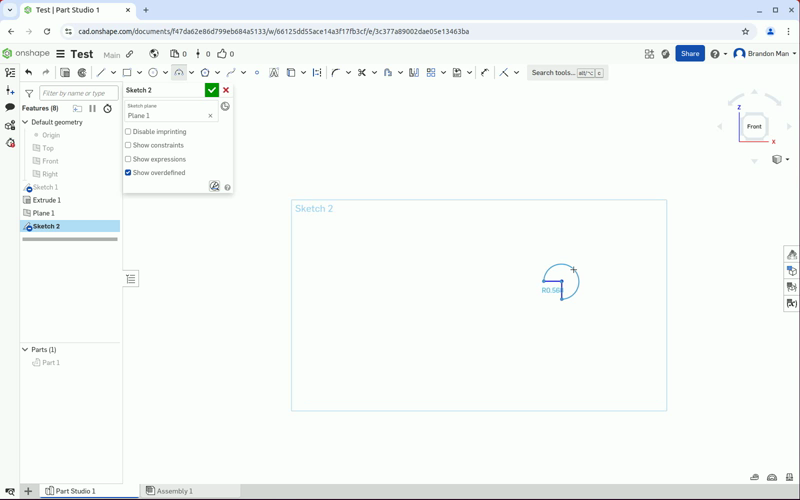
scroll(6)
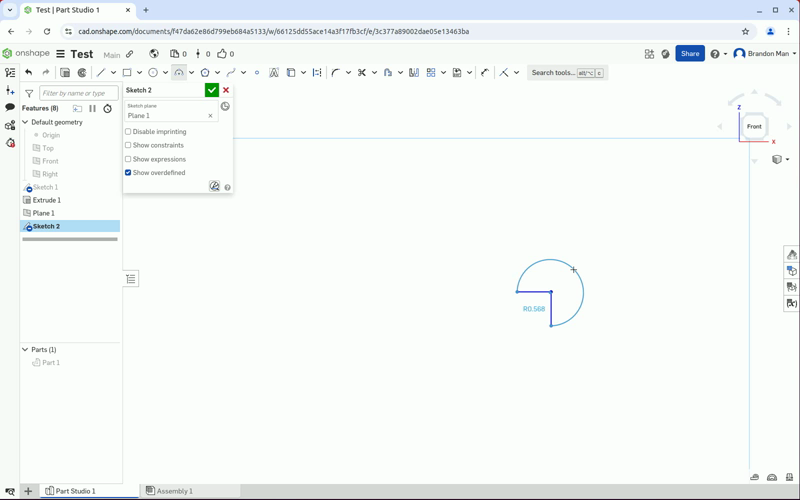
click(573, 269)
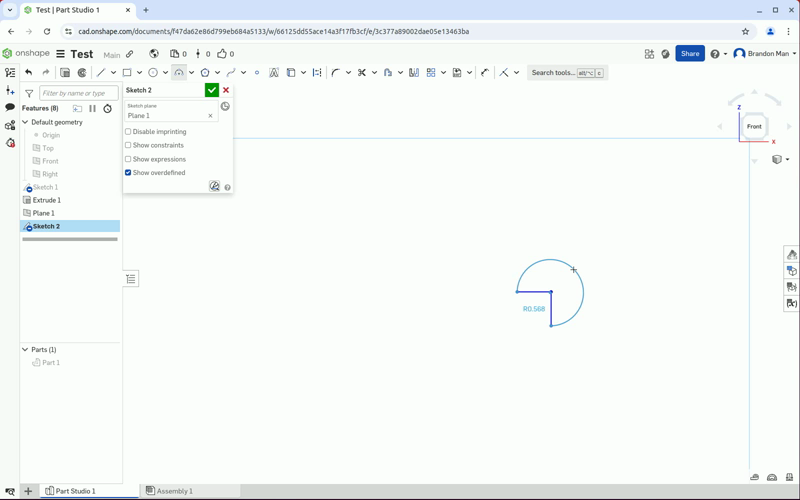
scroll(-6)
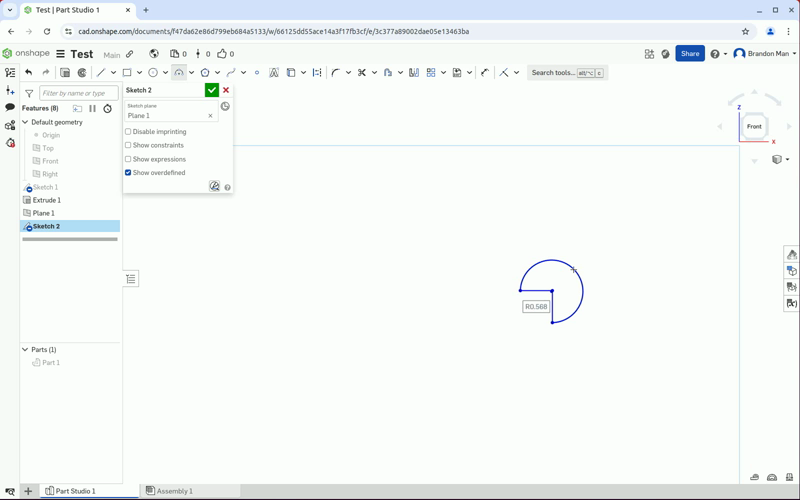
scroll(-6)
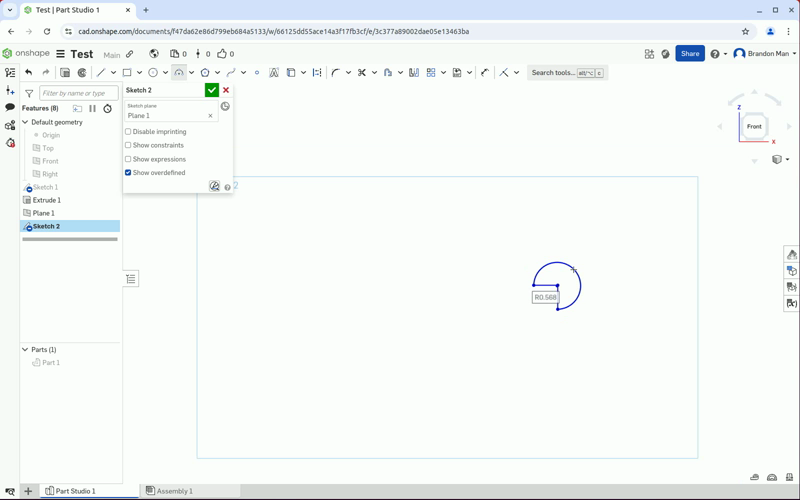
scroll(-6)
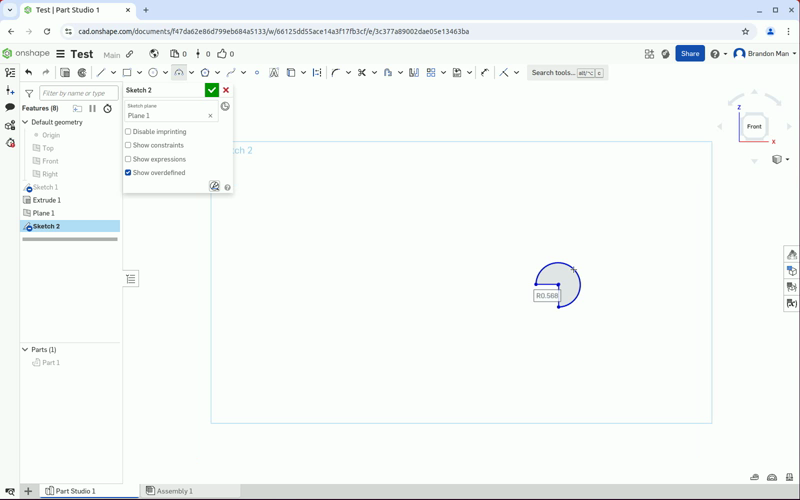
scroll(-6)
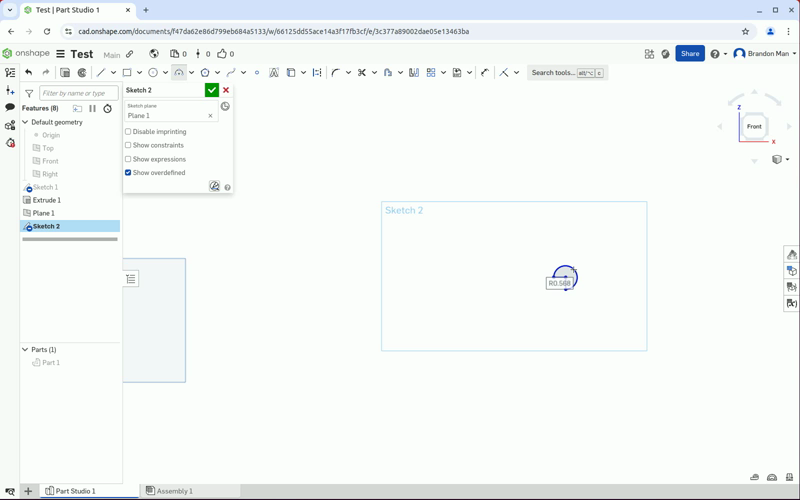
scroll(-6)
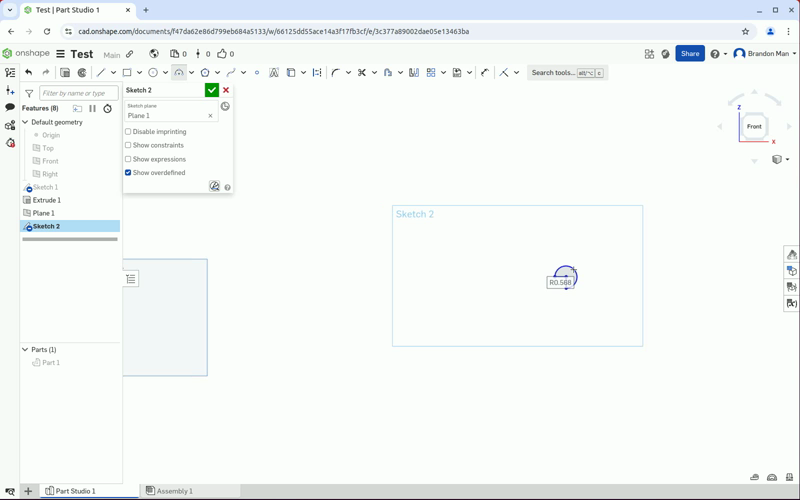
scroll(-6)
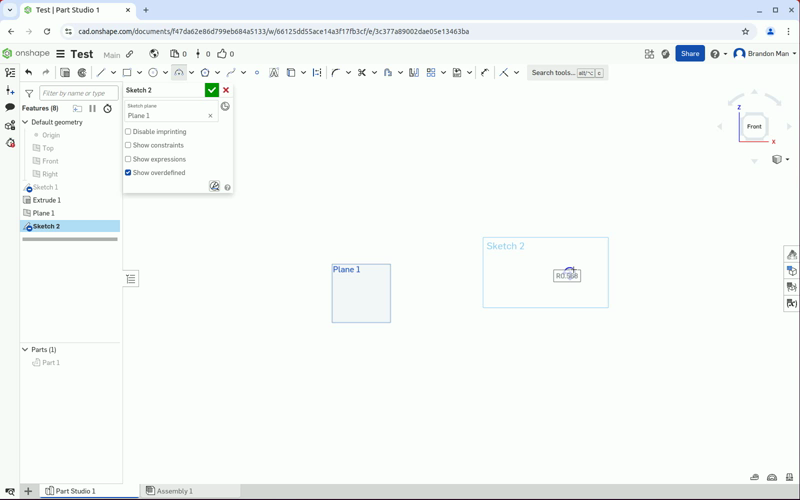
scroll(-6)
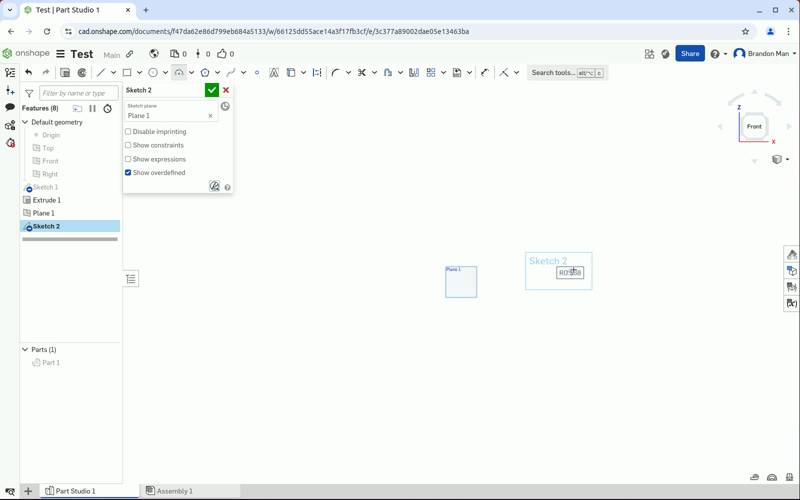
key_up(shift)
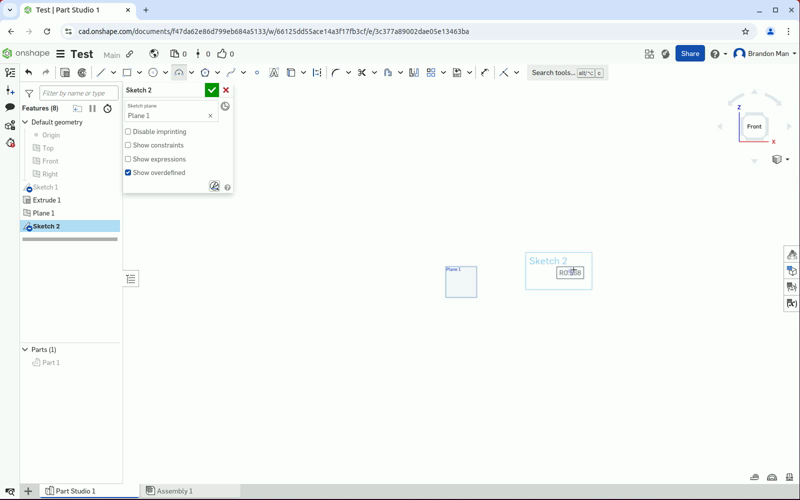
key(esc)
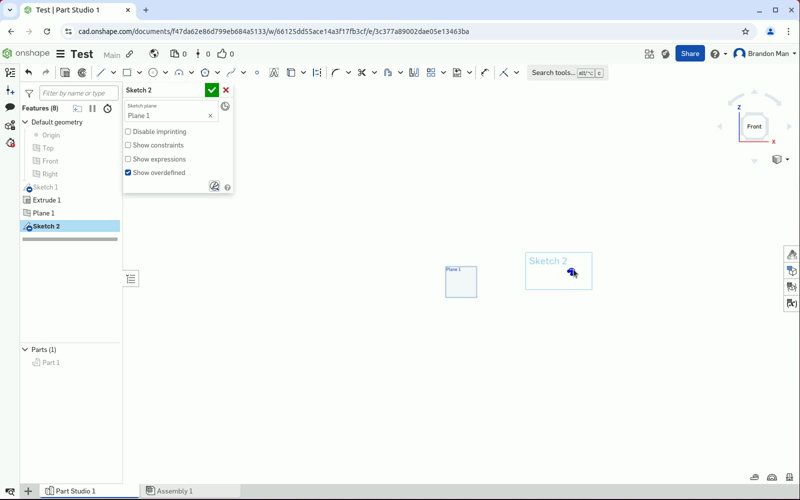
mouse_move(572, 273)
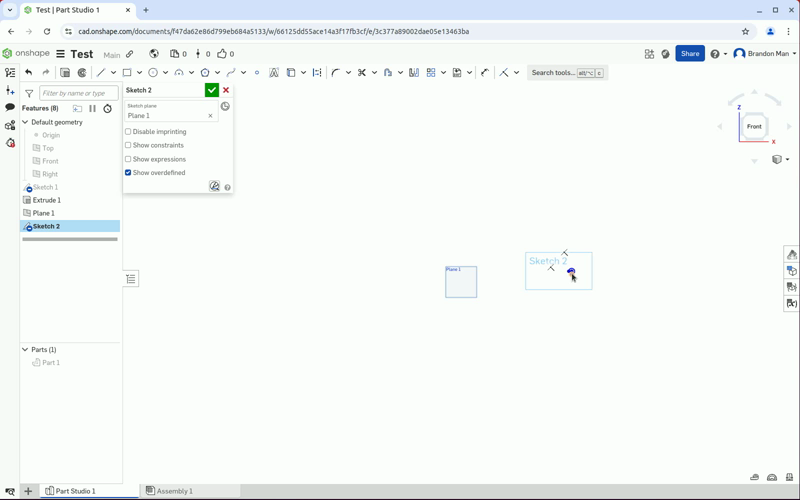
scroll(6)
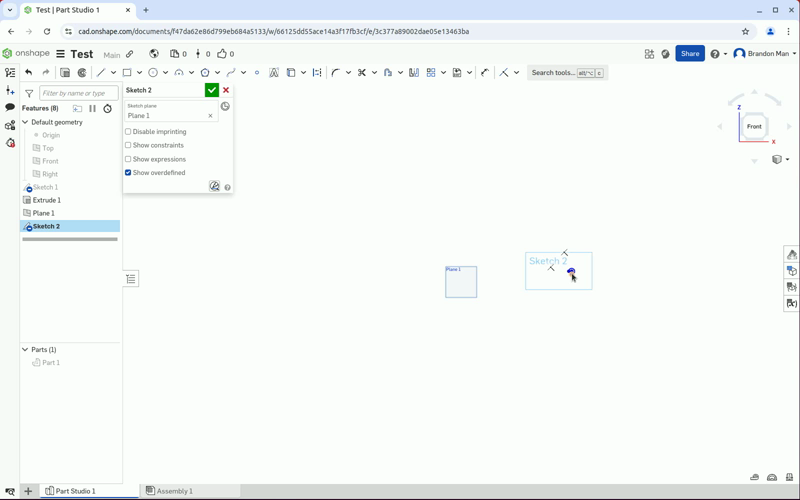
scroll(6)
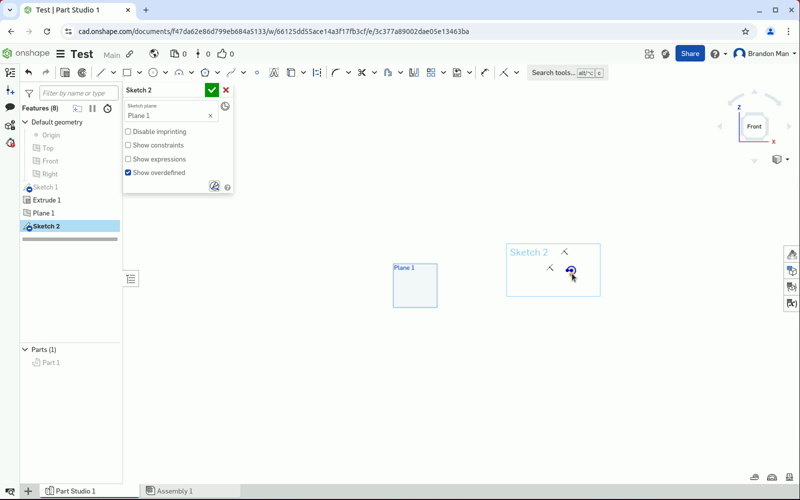
scroll(6)
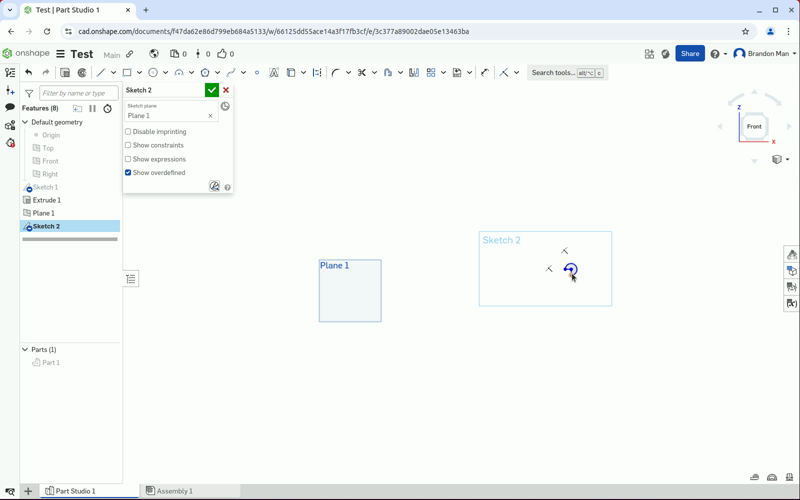
scroll(6)
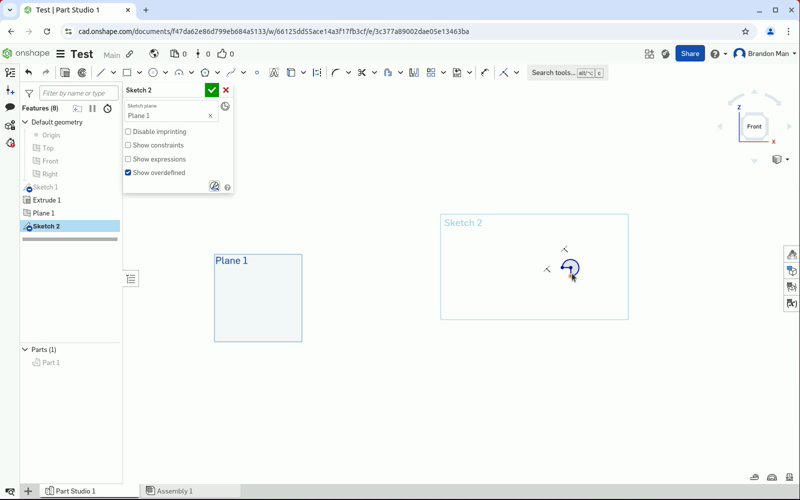
scroll(6)
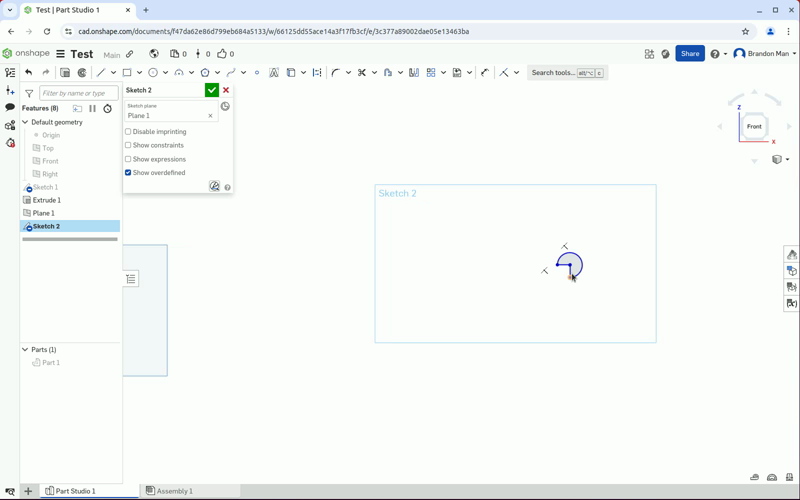
scroll(6)
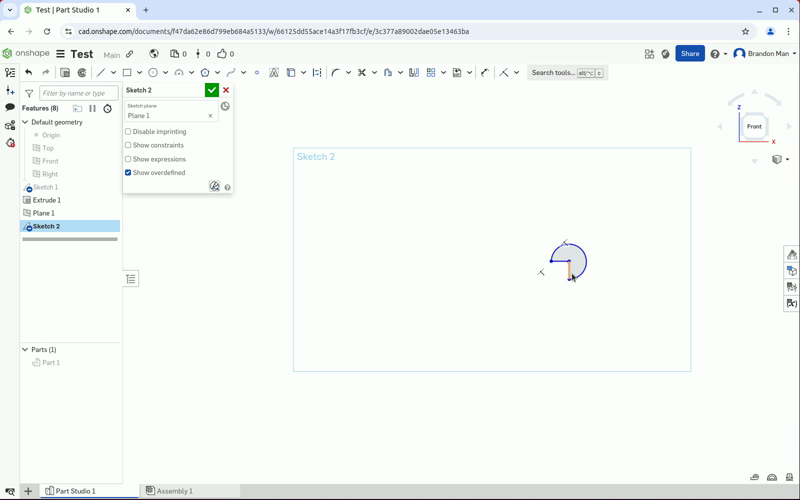
scroll(6)
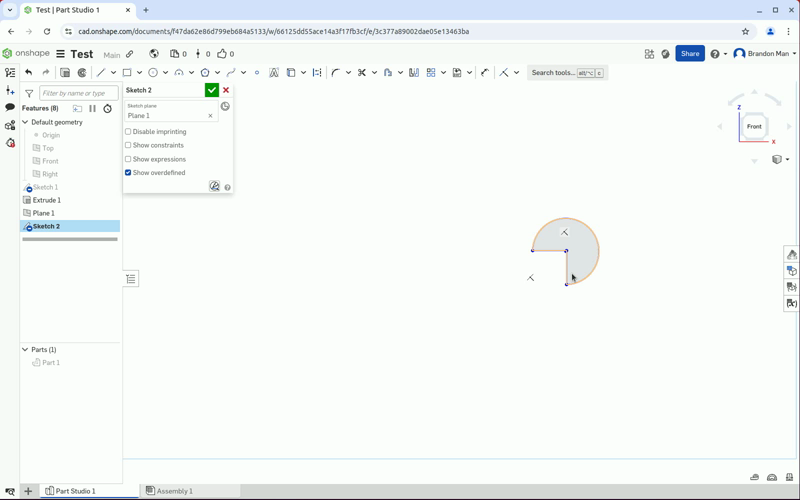
click(572, 273)
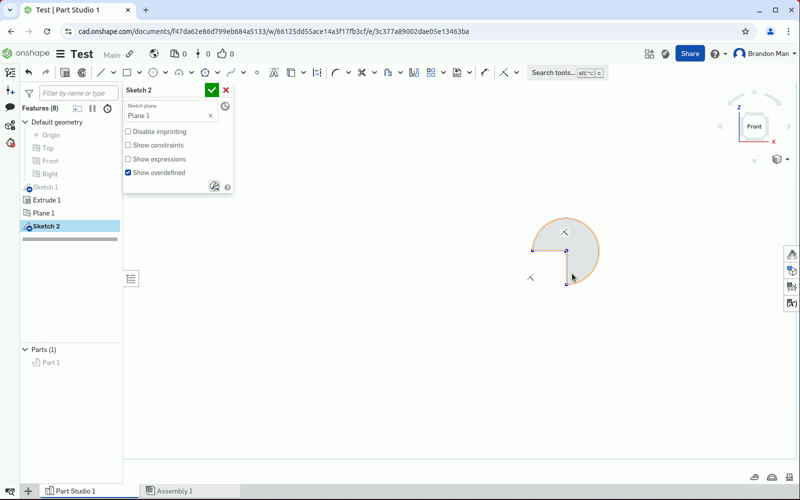
scroll(-6)
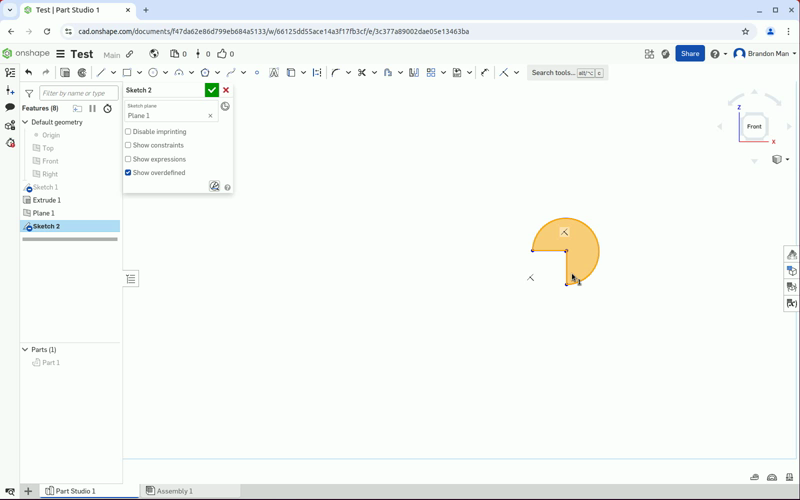
scroll(-6)
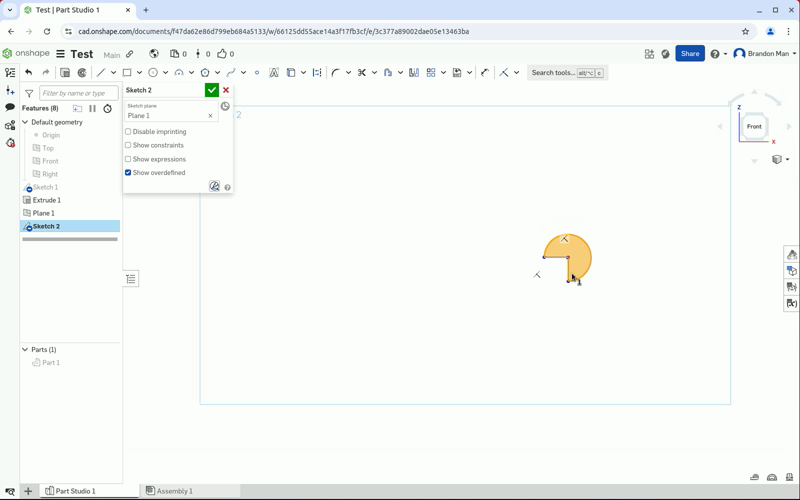
scroll(-6)
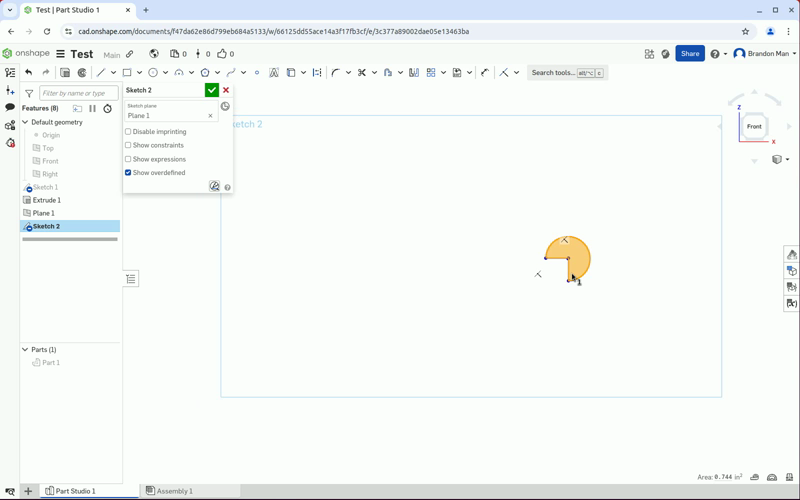
scroll(-6)
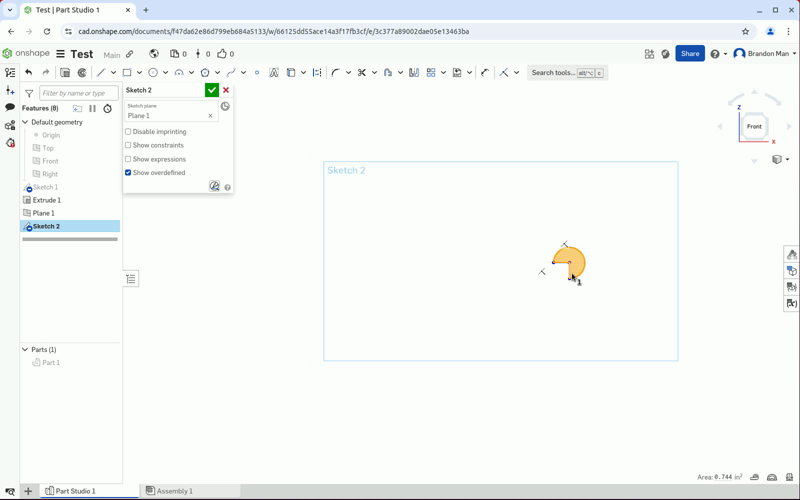
scroll(-6)
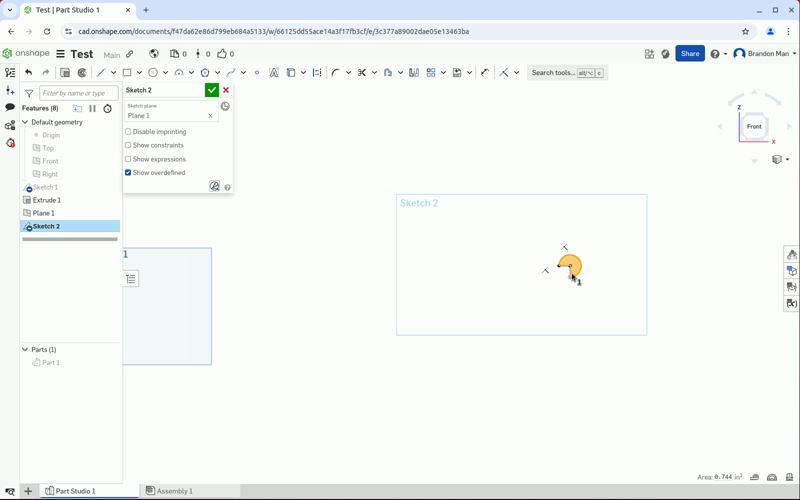
scroll(-6)
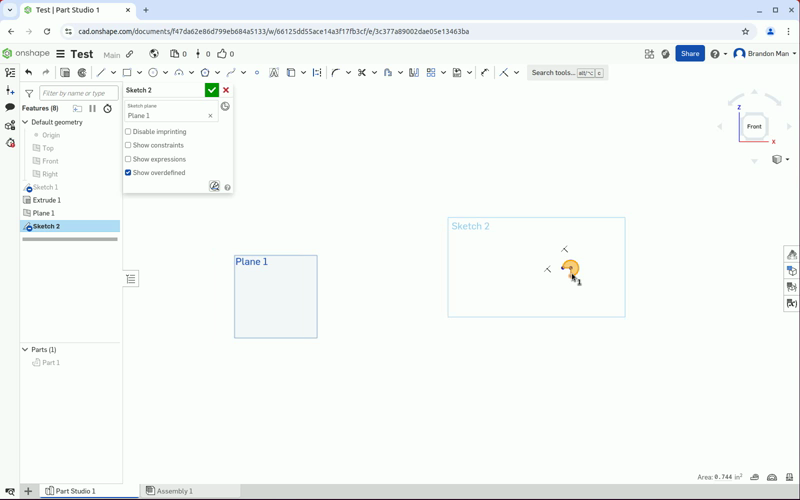
scroll(-6)
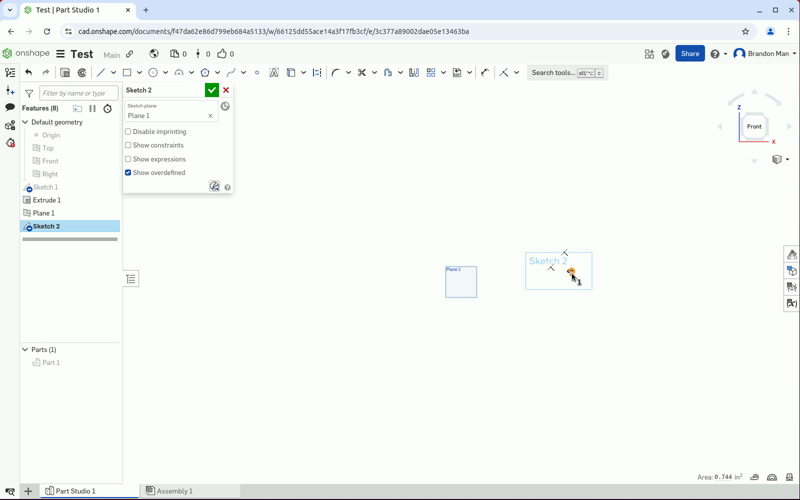
mouse_move(73, 352)
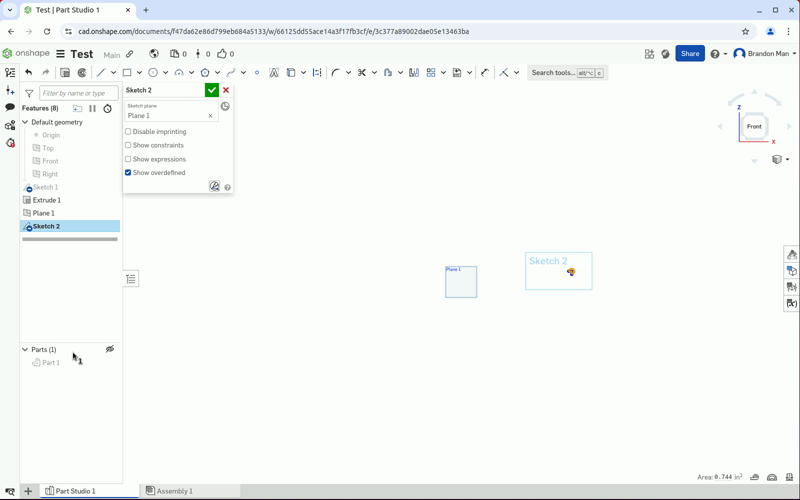
key(shift+y)
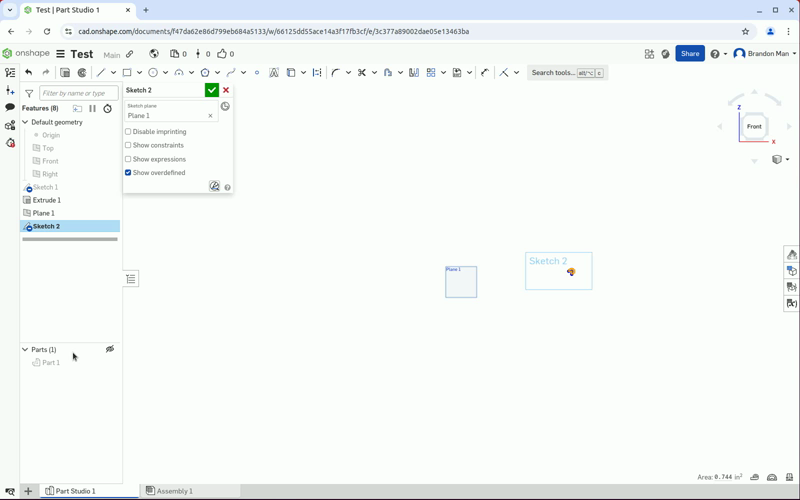
key(shift+e)
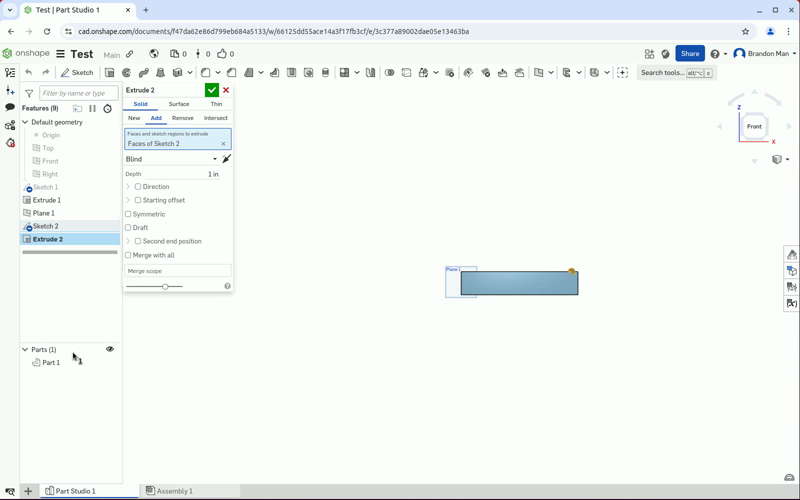
mouse_move(143, 106)
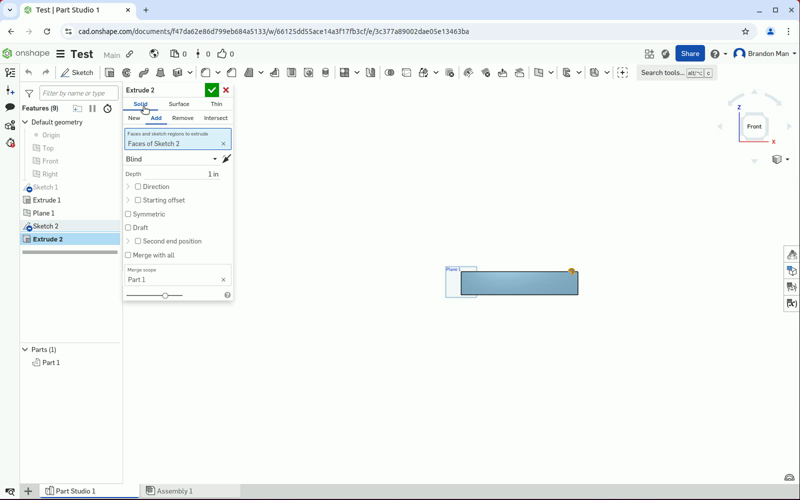
click(143, 106)
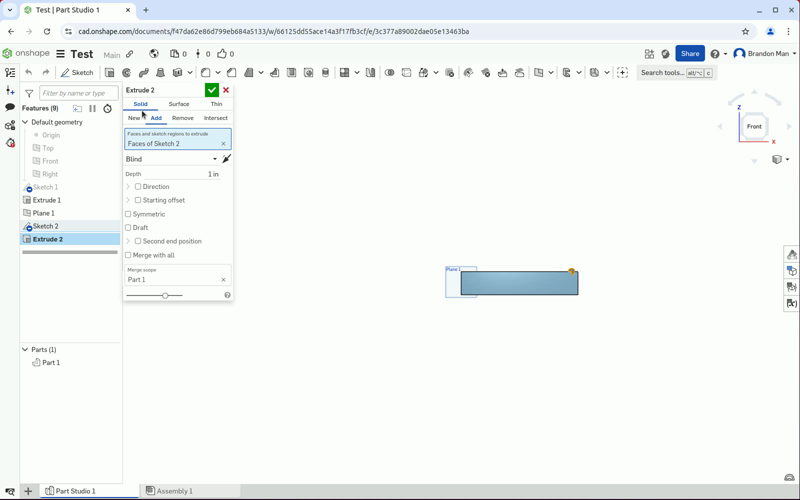
mouse_move(137, 120)
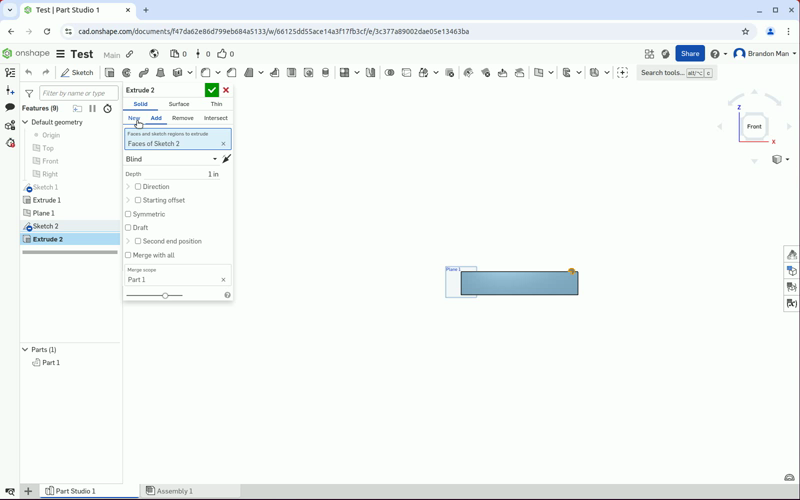
click(137, 120)
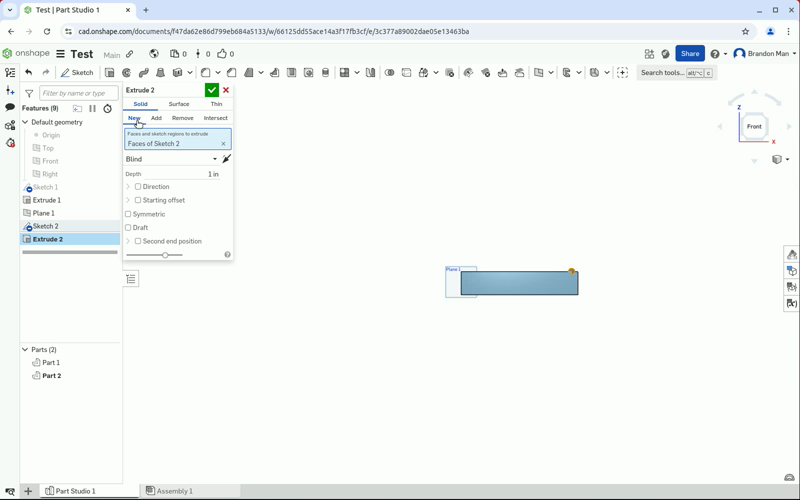
key(tab, 4)
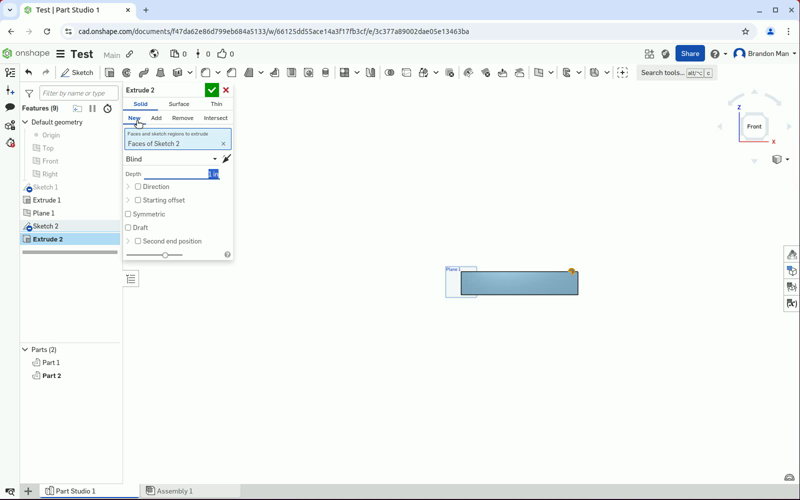
text(-0.241)
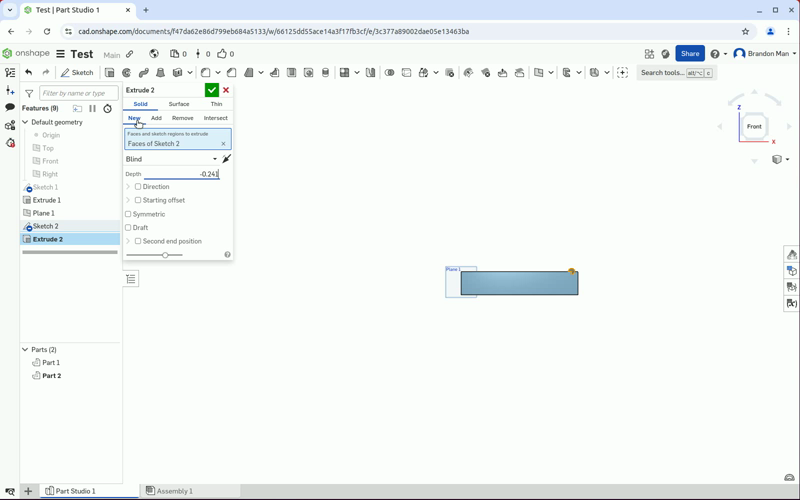
key(enter)
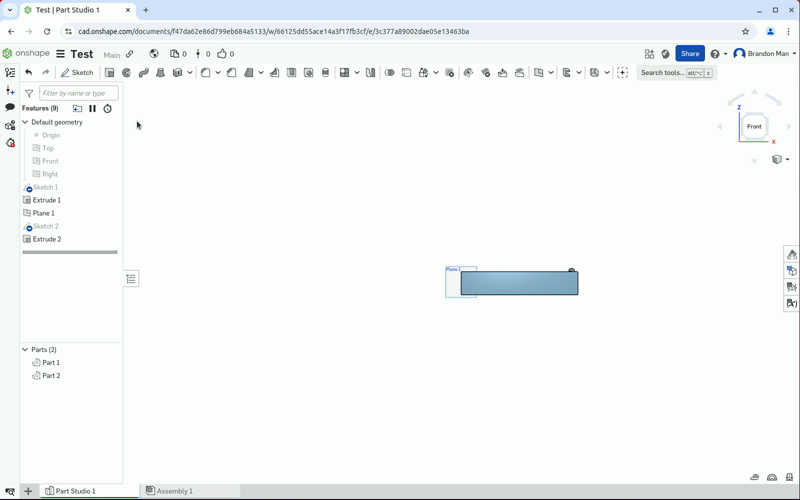
key(shift+h)
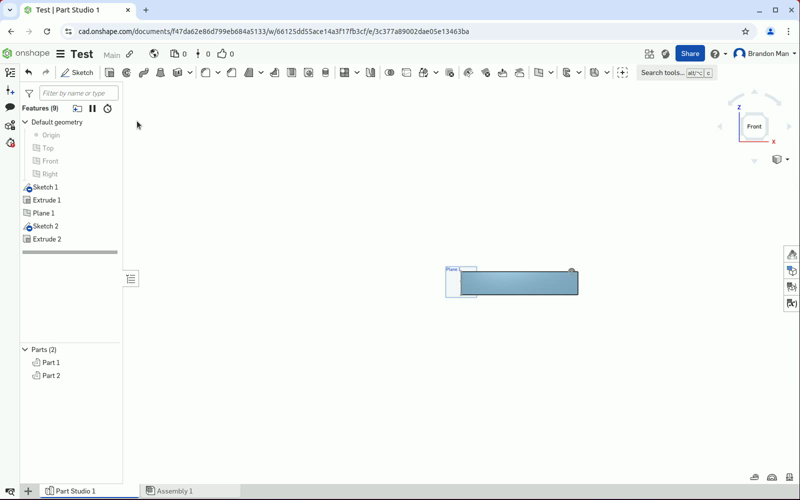
key(shift+h)
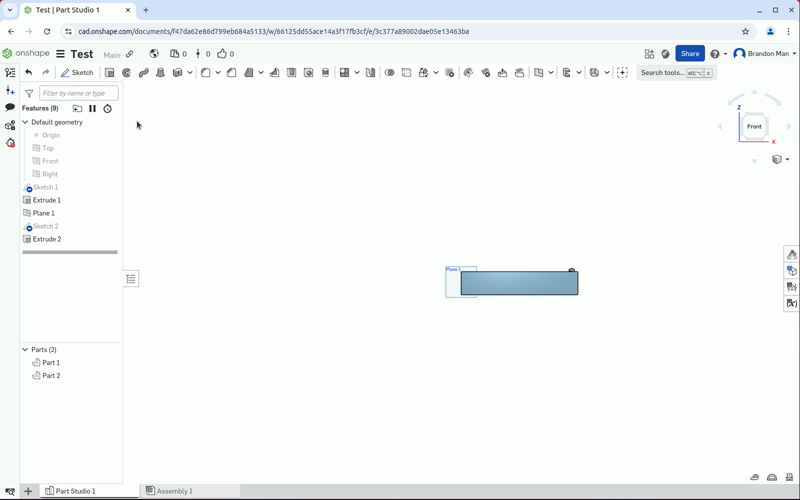
mouse_move(73, 189)
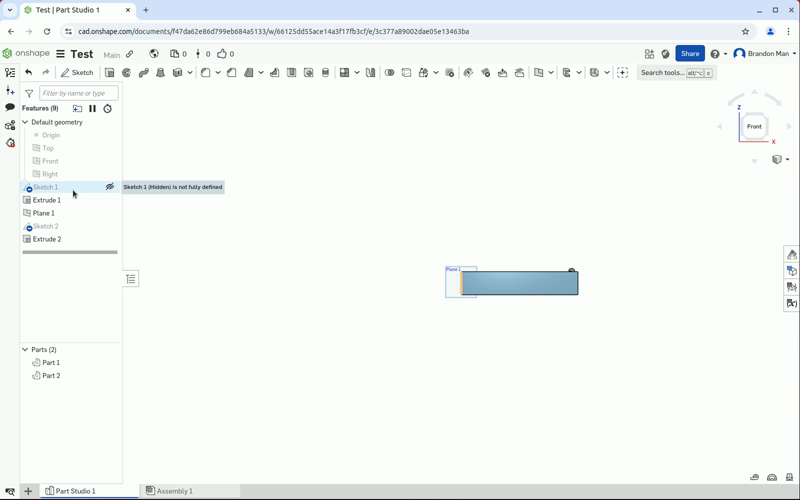
click(73, 189)
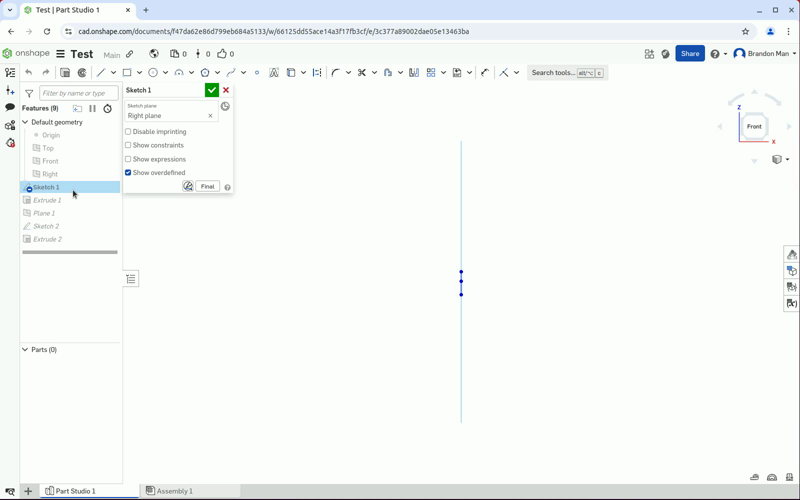
mouse_move(229, 92)
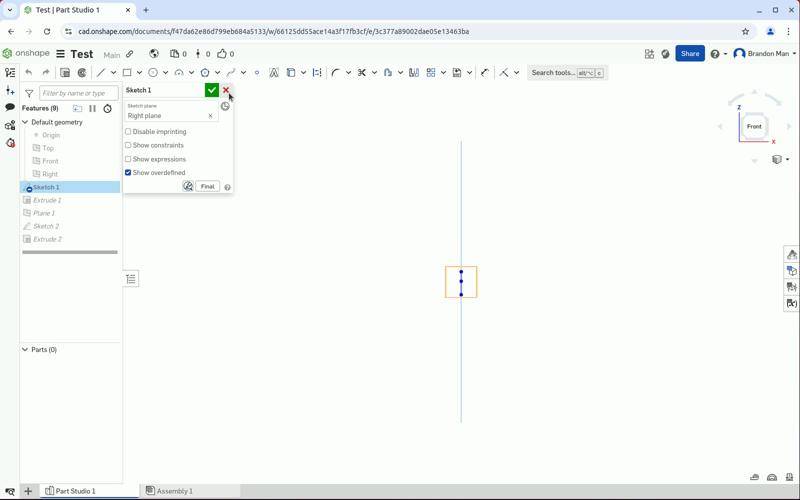
click(229, 92)
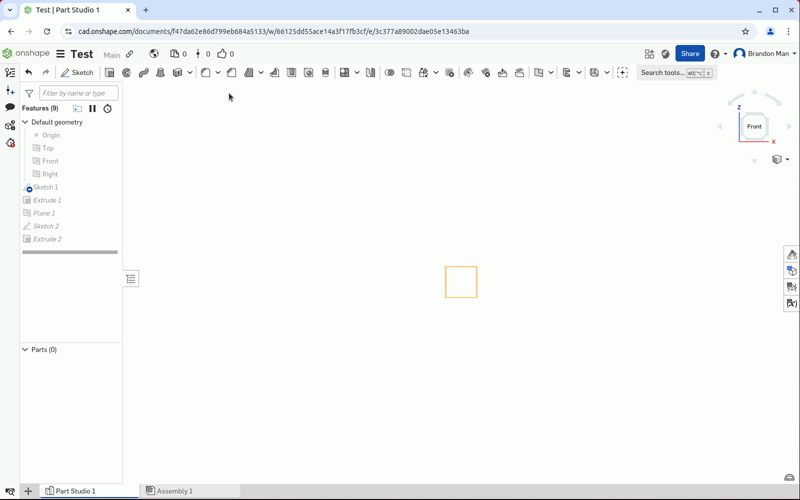
key(shift+s)
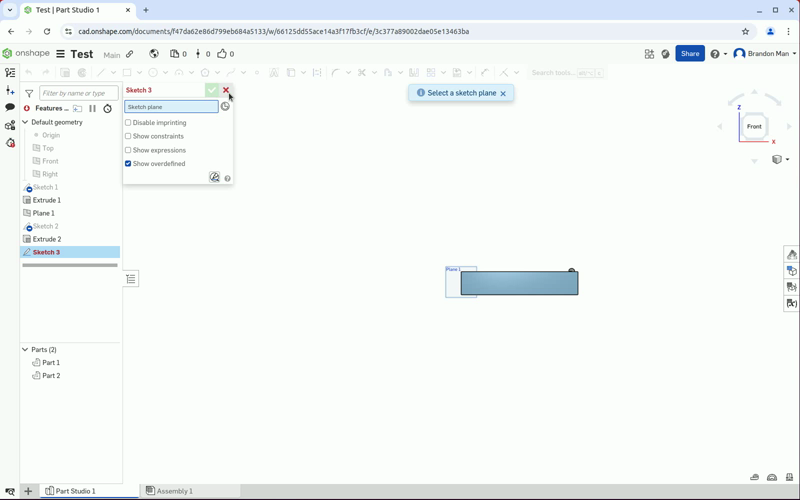
mouse_move(73, 215)
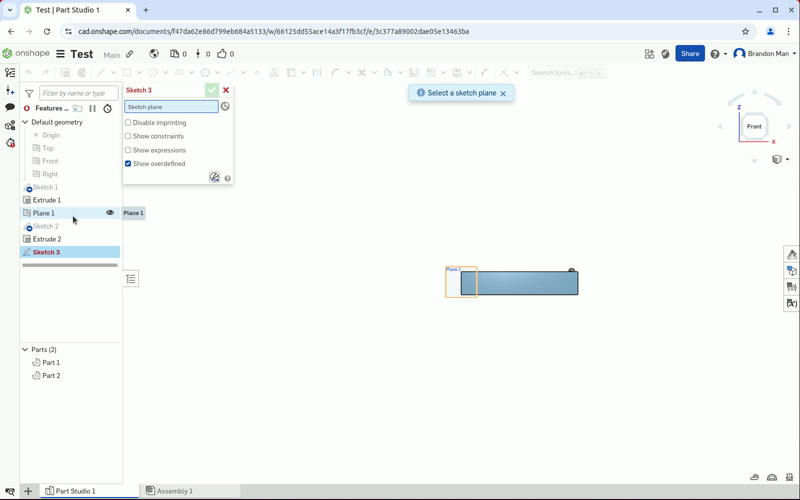
click(73, 215)
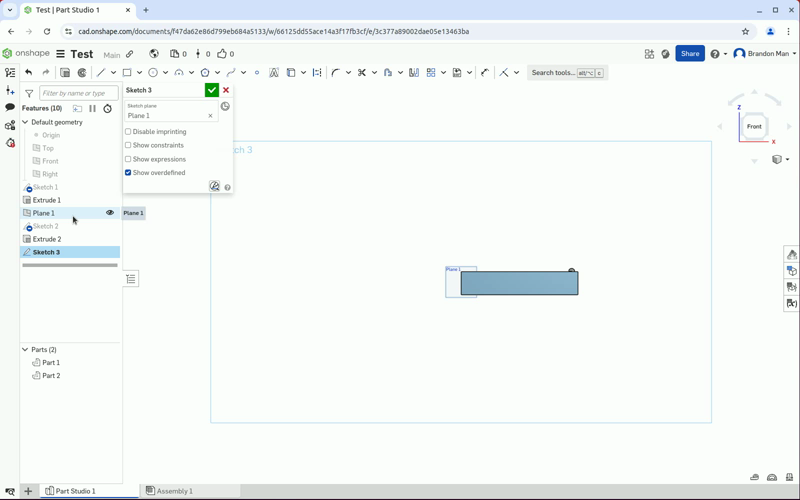
mouse_move(73, 352)
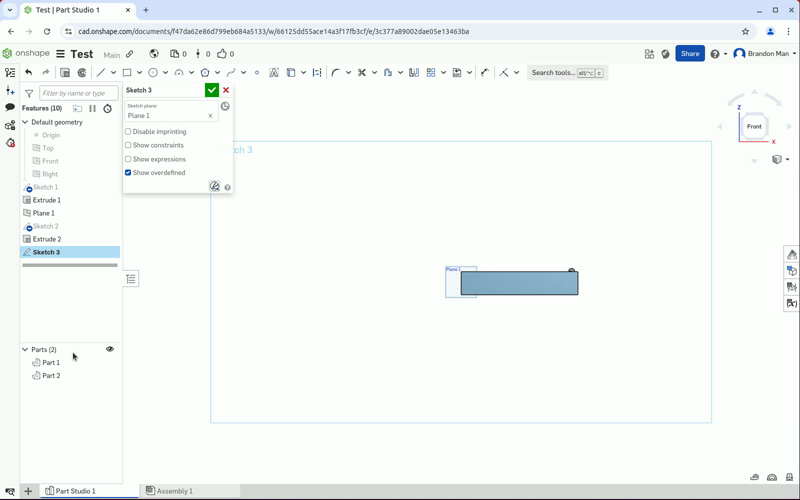
key(y)
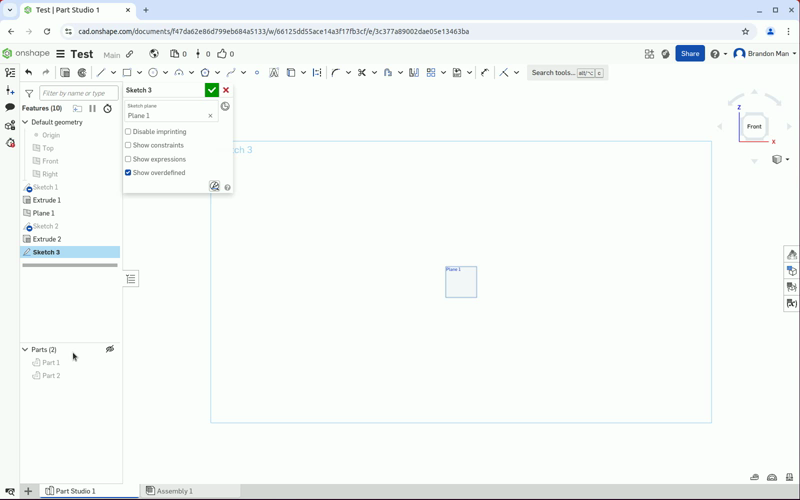
key(a)
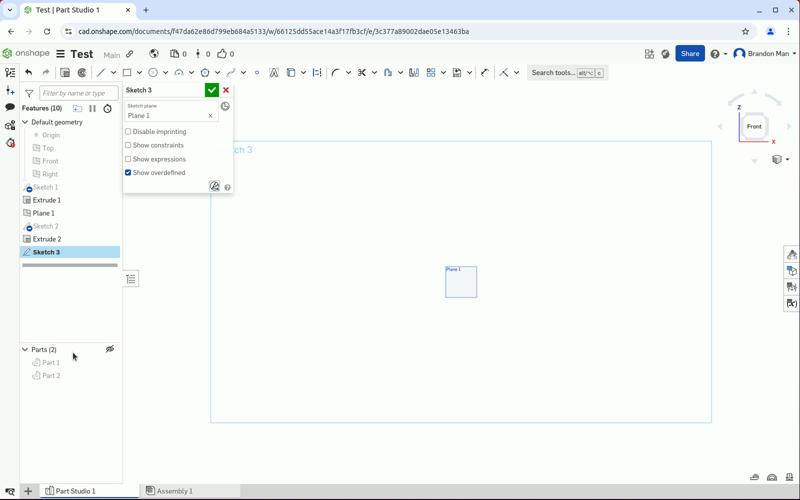
key_down(shift)
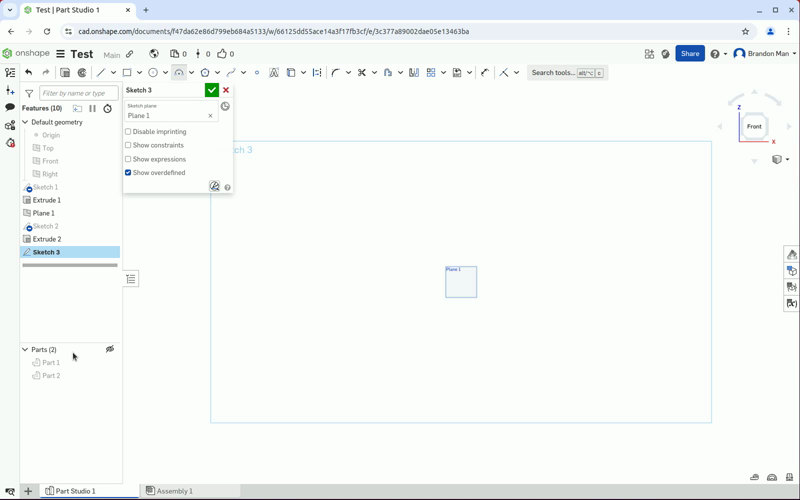
mouse_move(568, 294)
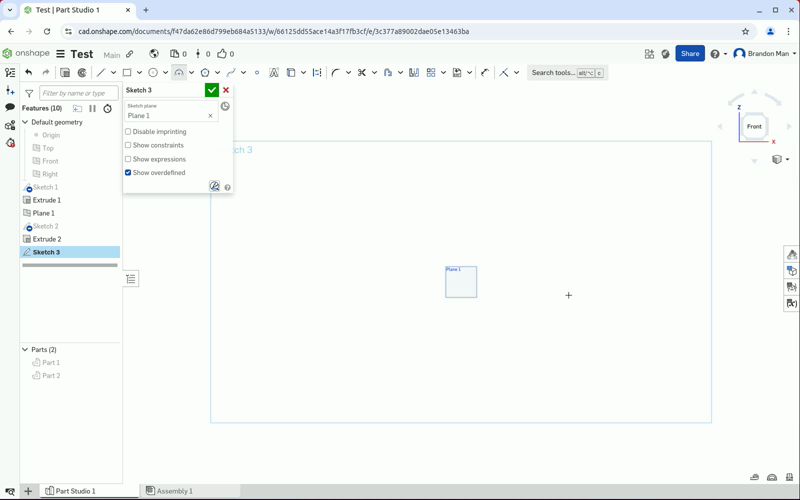
click(568, 294)
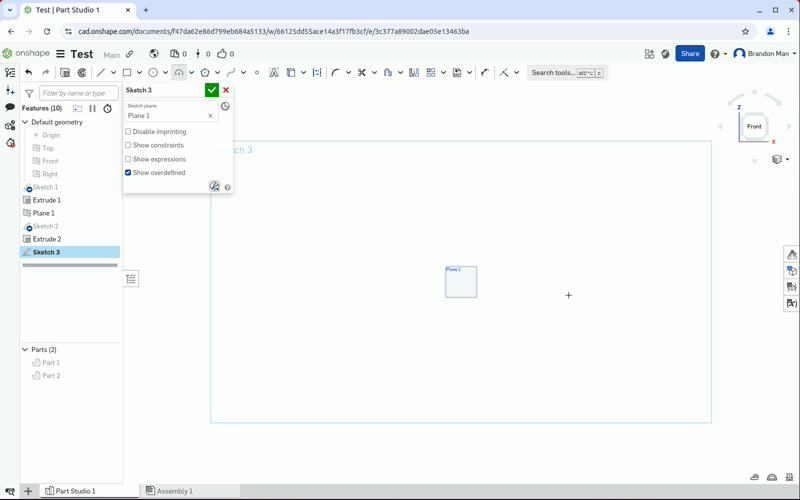
key_up(shift)
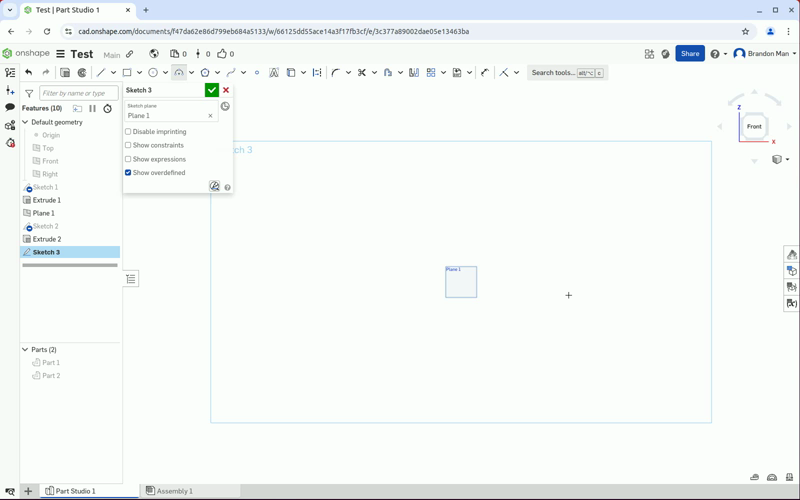
key_down(shift)
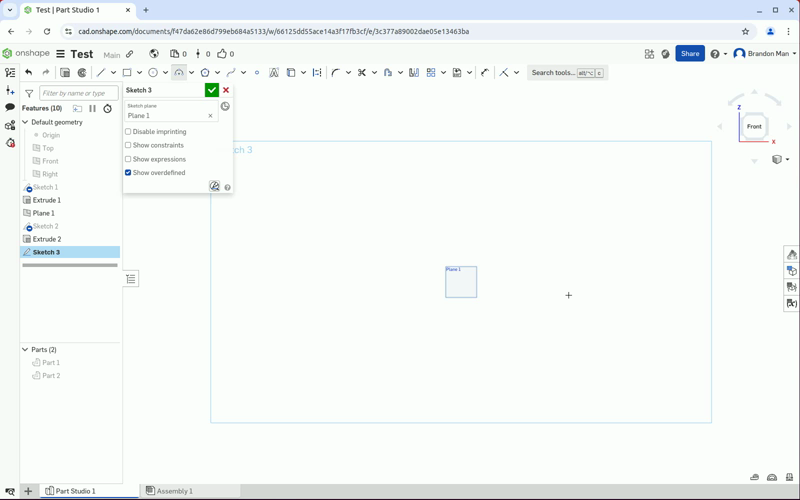
mouse_move(571, 291)
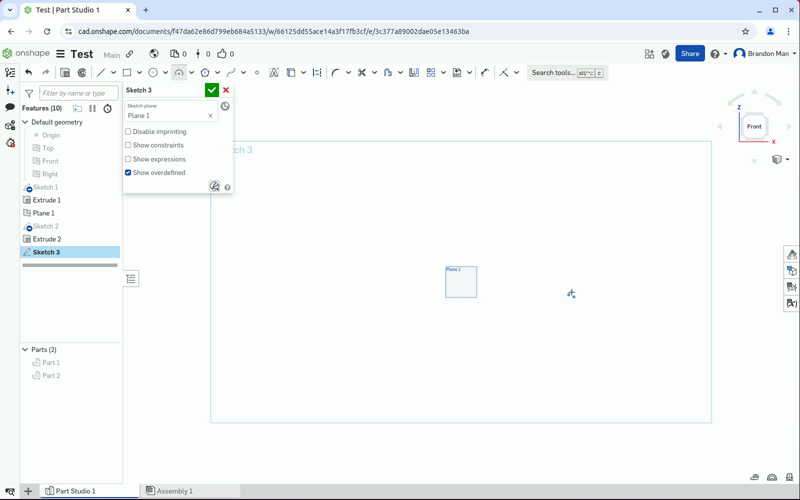
scroll(6)
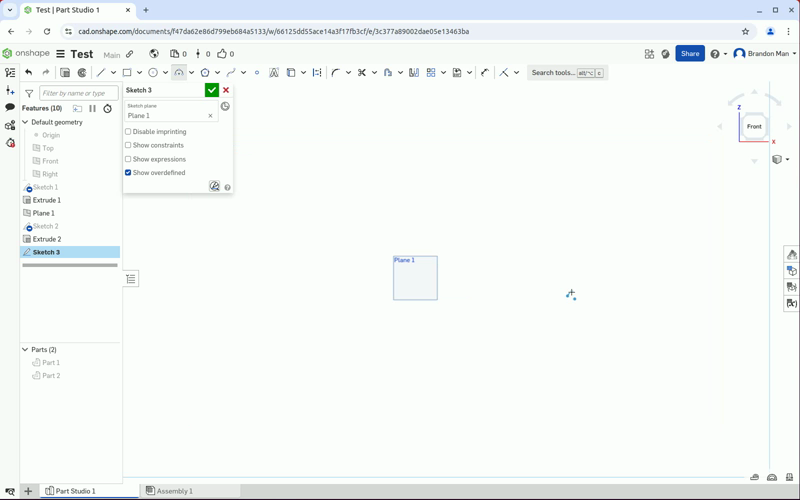
scroll(6)
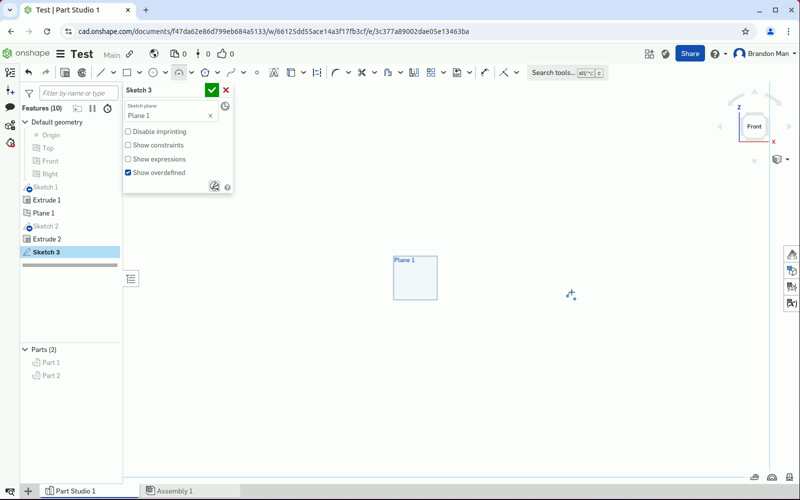
scroll(6)
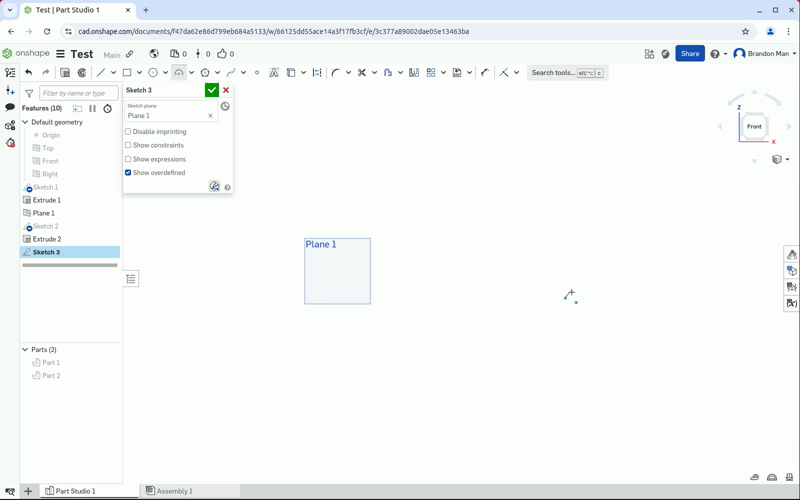
scroll(6)
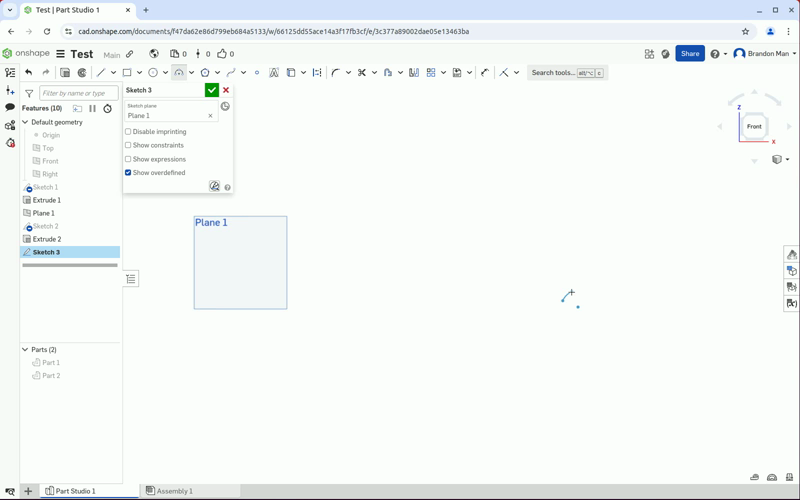
scroll(6)
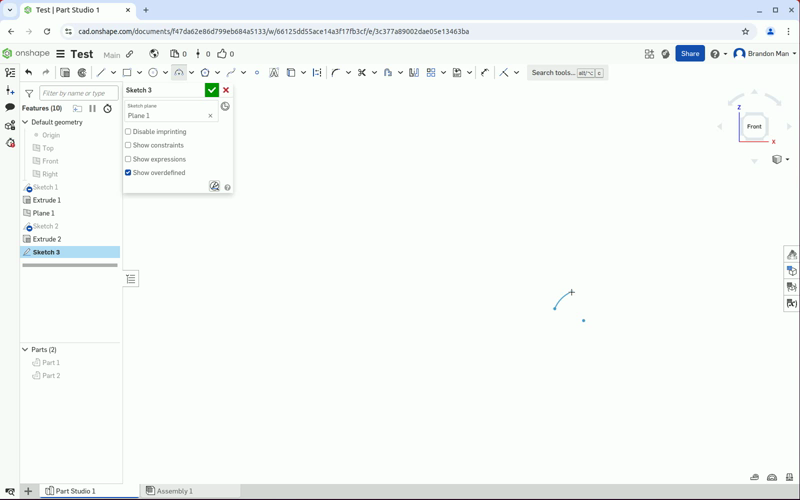
scroll(6)
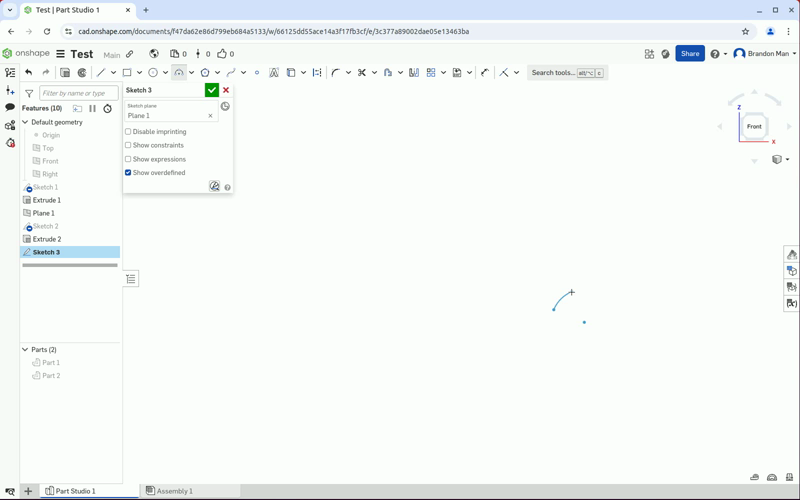
scroll(6)
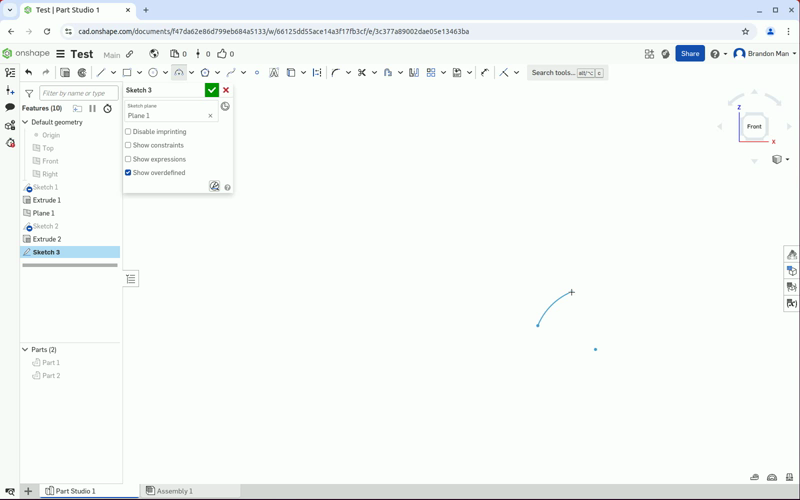
click(571, 291)
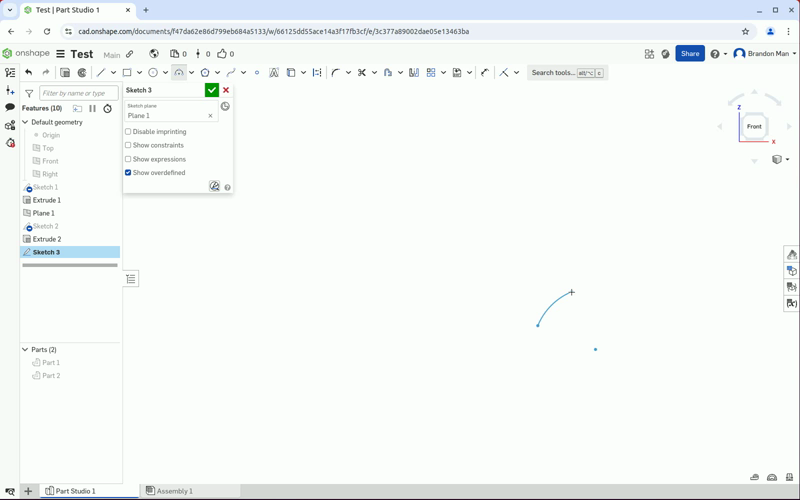
scroll(-6)
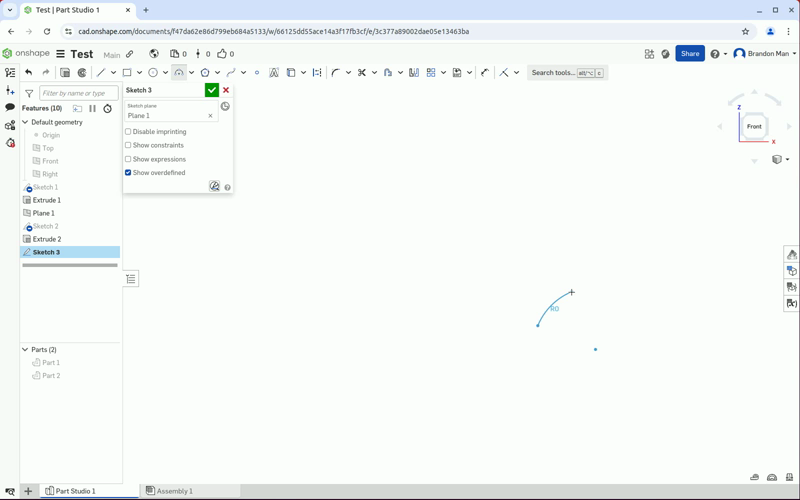
scroll(-6)
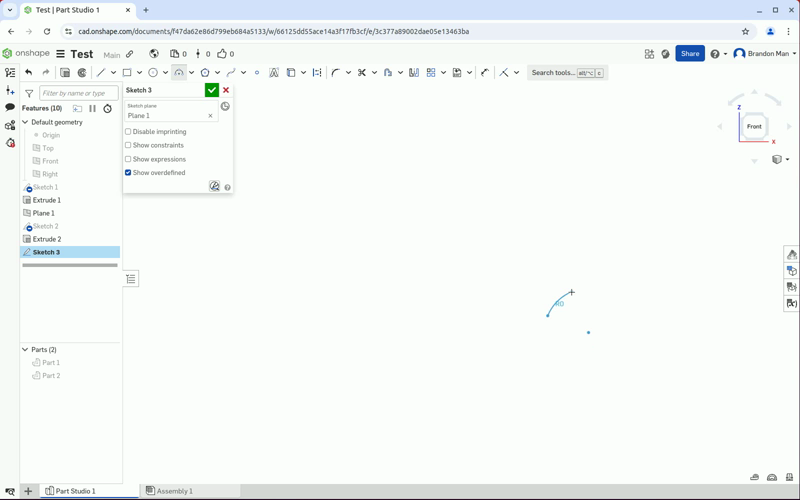
scroll(-6)
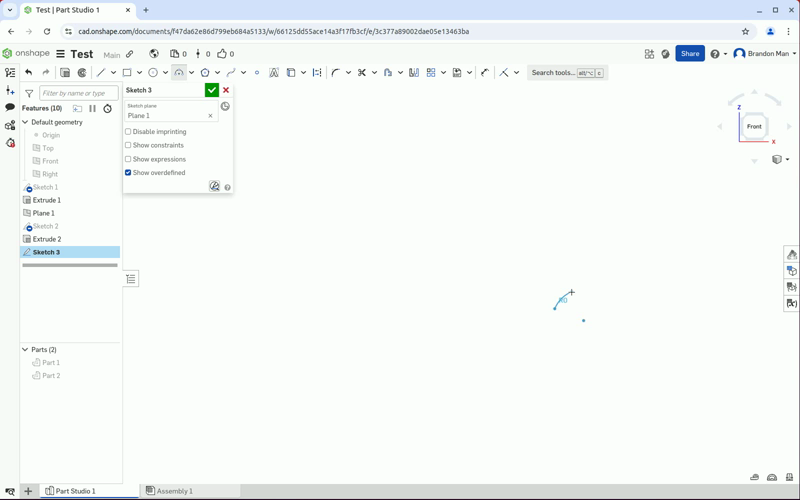
scroll(-6)
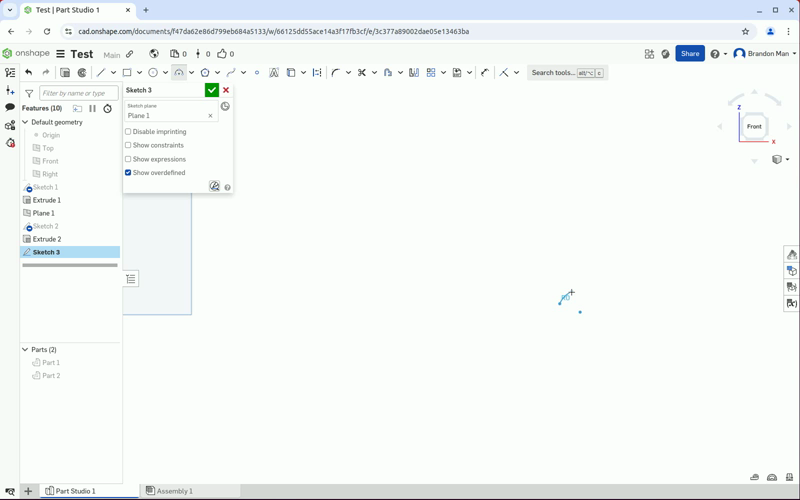
scroll(-6)
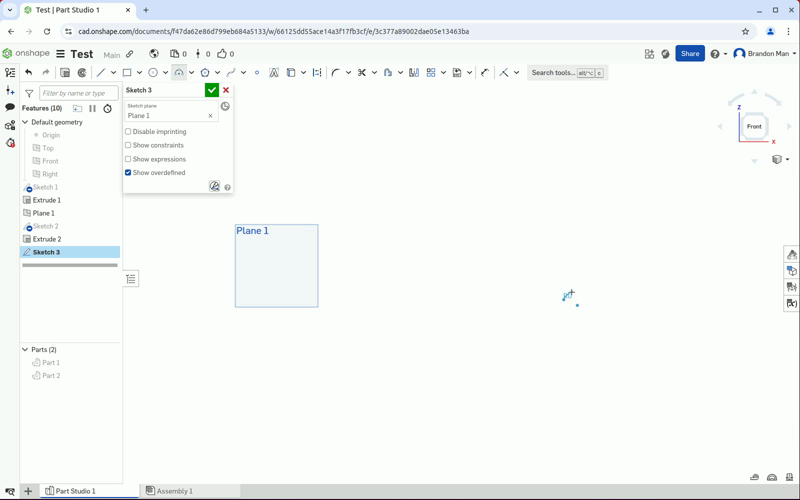
scroll(-6)
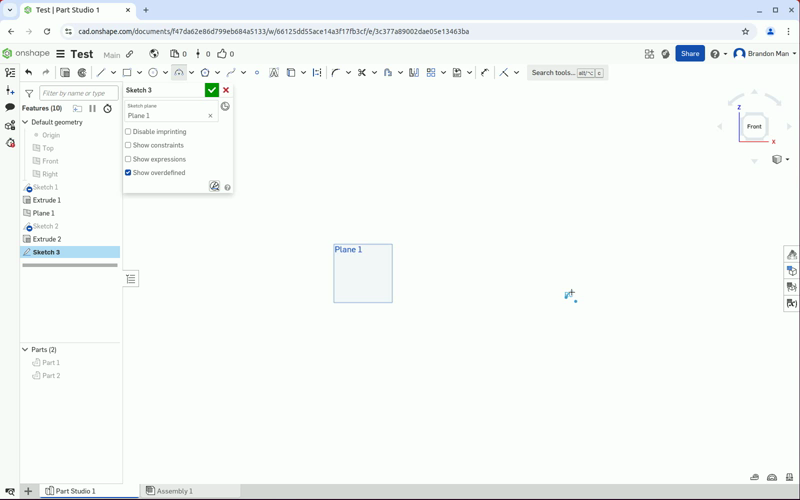
scroll(-6)
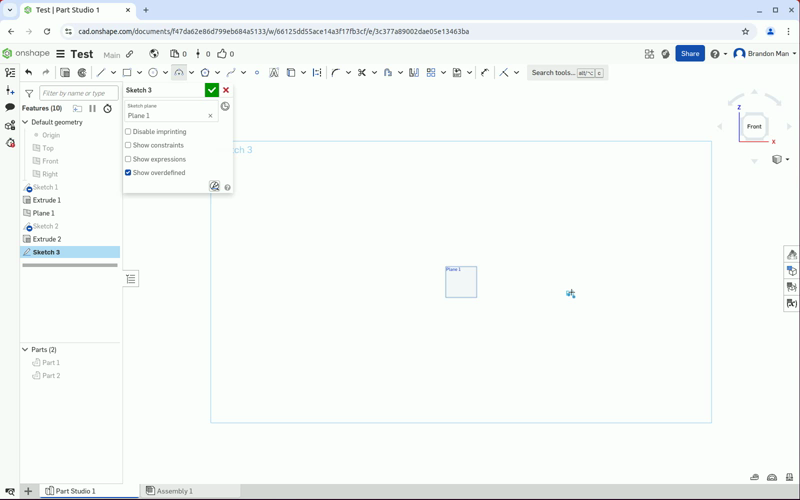
mouse_move(573, 296)
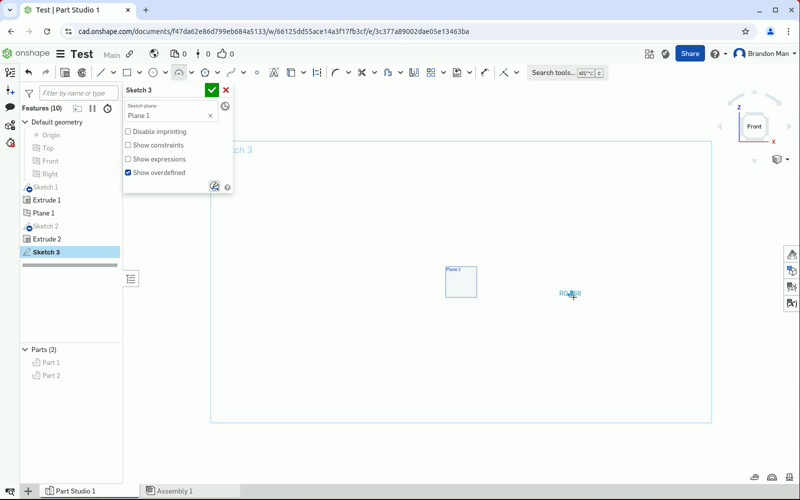
scroll(6)
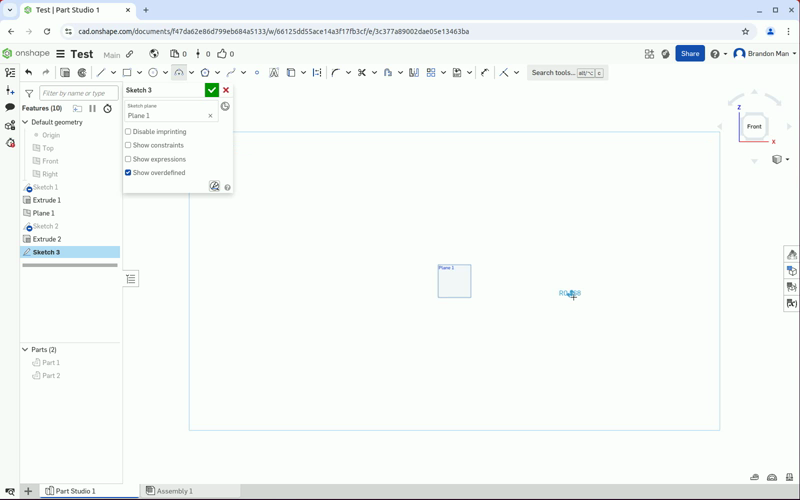
scroll(6)
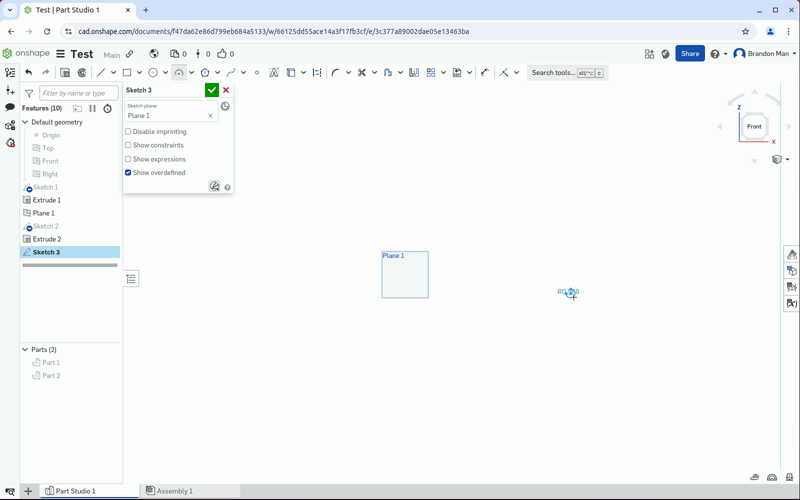
scroll(6)
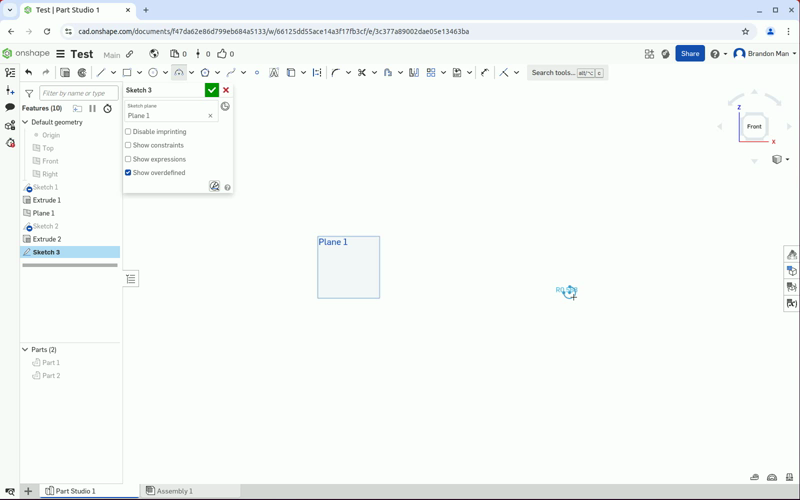
scroll(6)
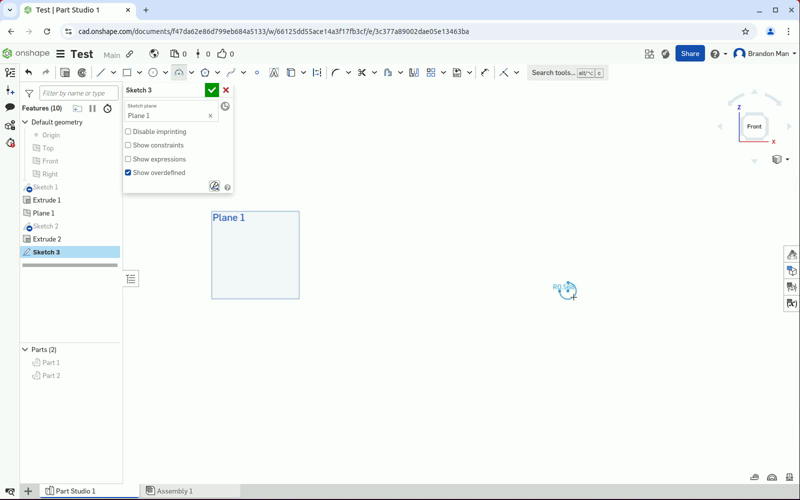
scroll(6)
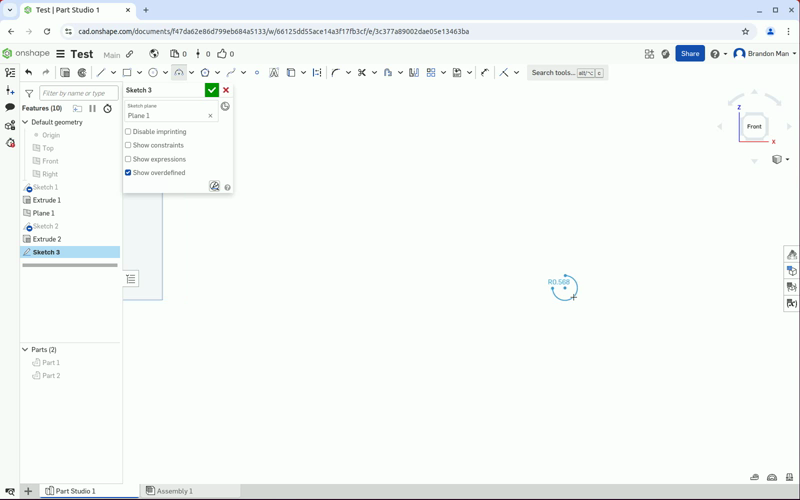
scroll(6)
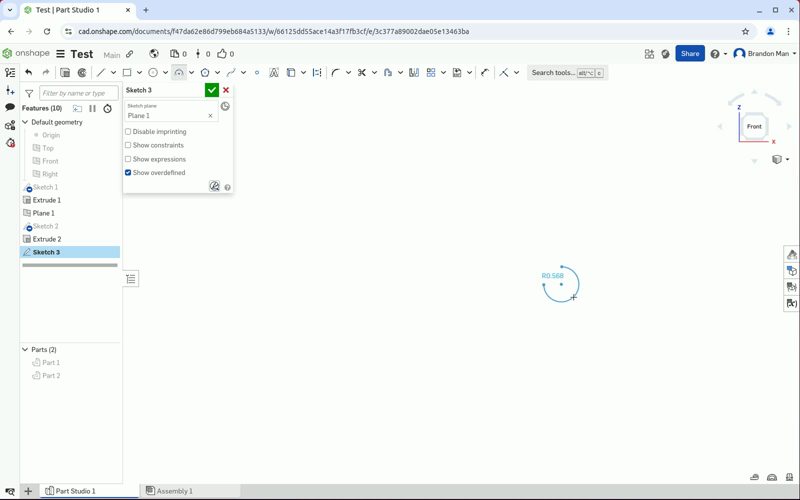
scroll(6)
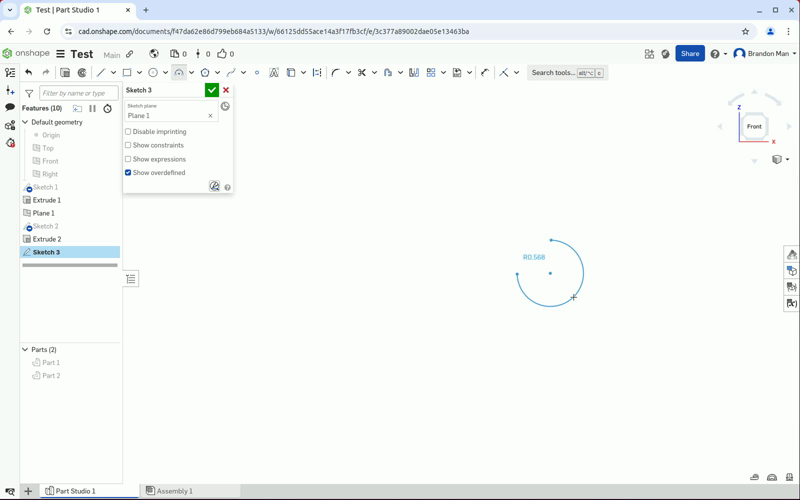
click(573, 296)
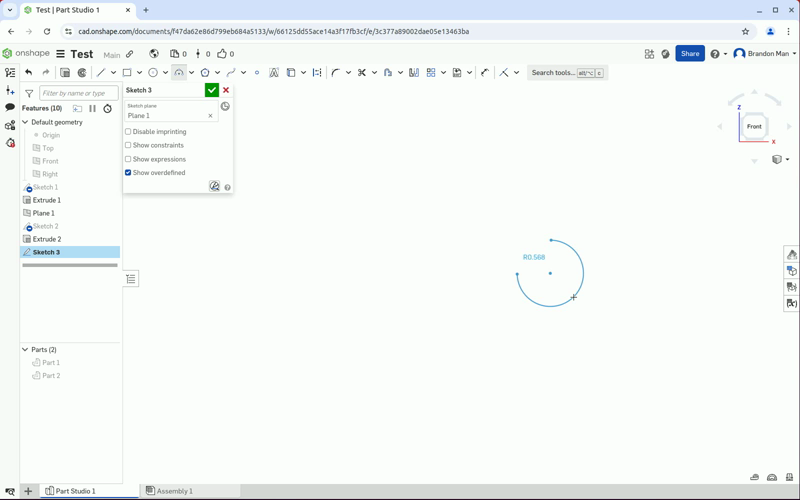
scroll(-6)
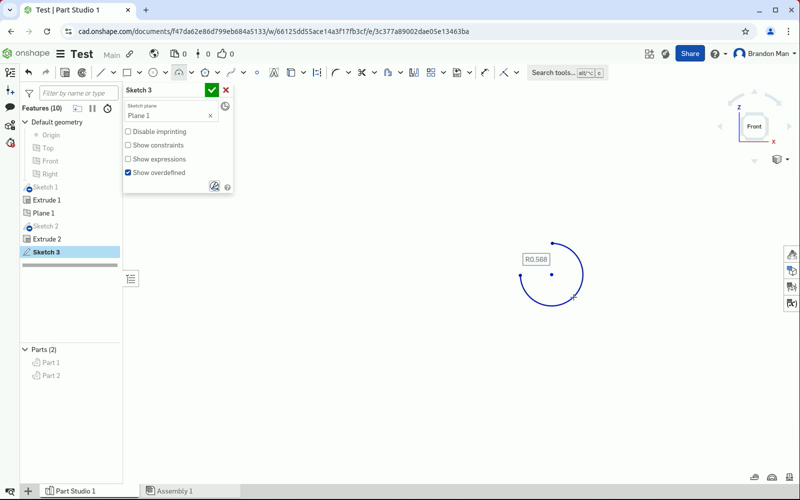
scroll(-6)
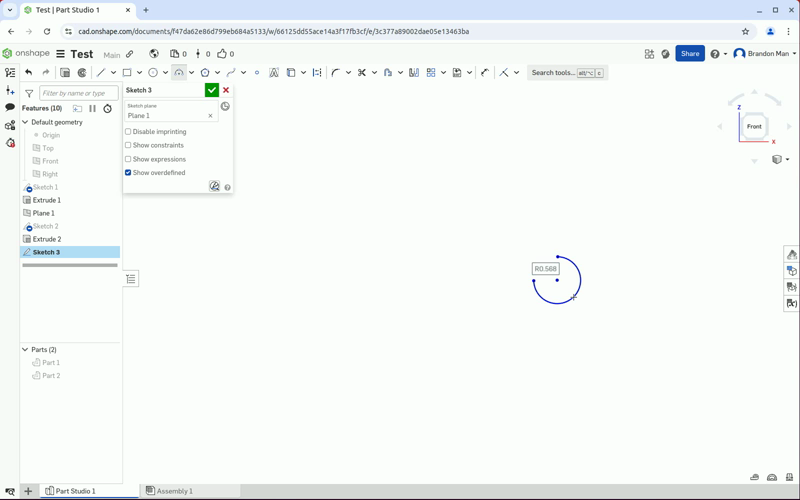
scroll(-6)
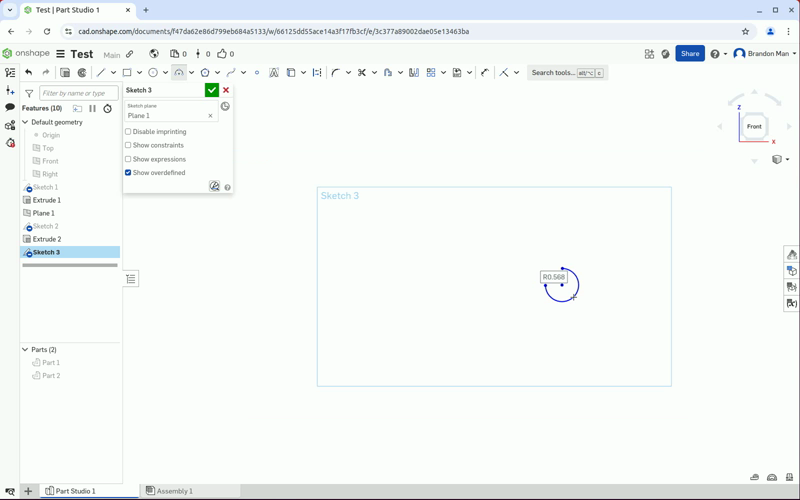
scroll(-6)
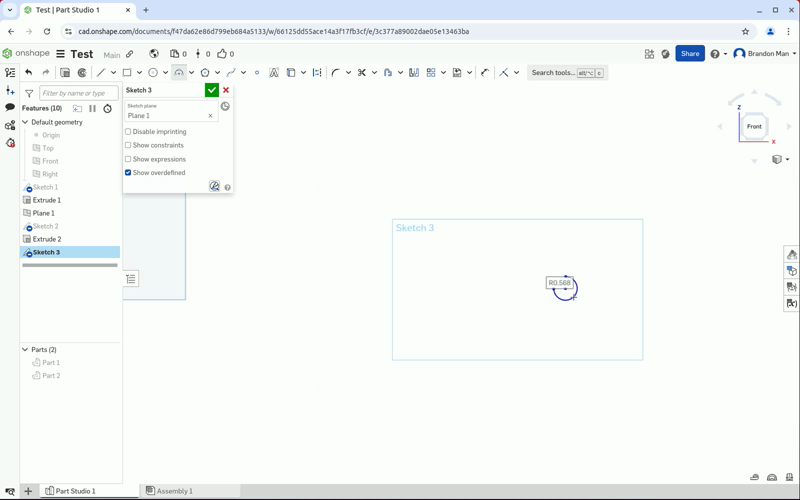
scroll(-6)
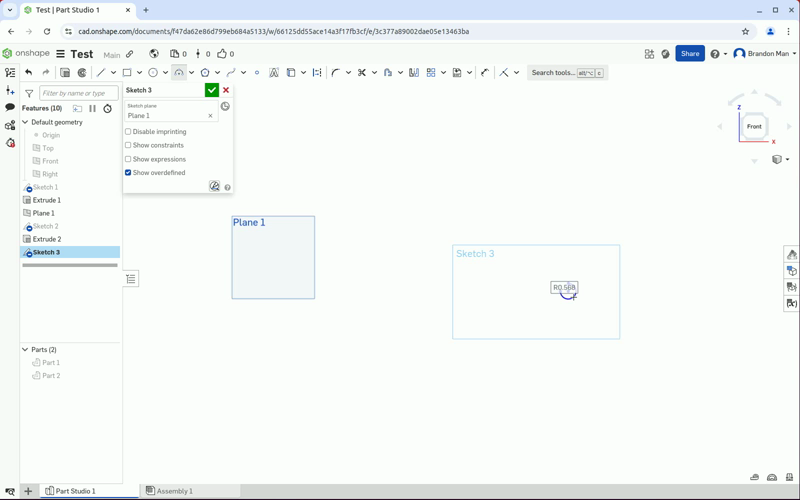
scroll(-6)
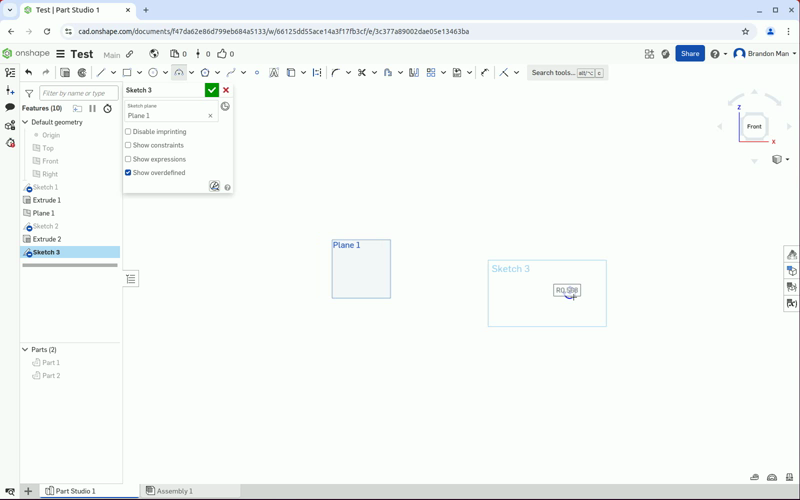
scroll(-6)
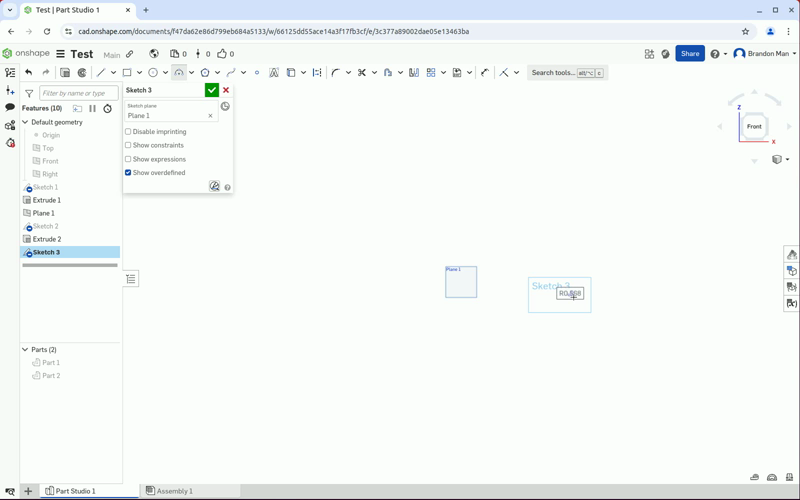
key_up(shift)
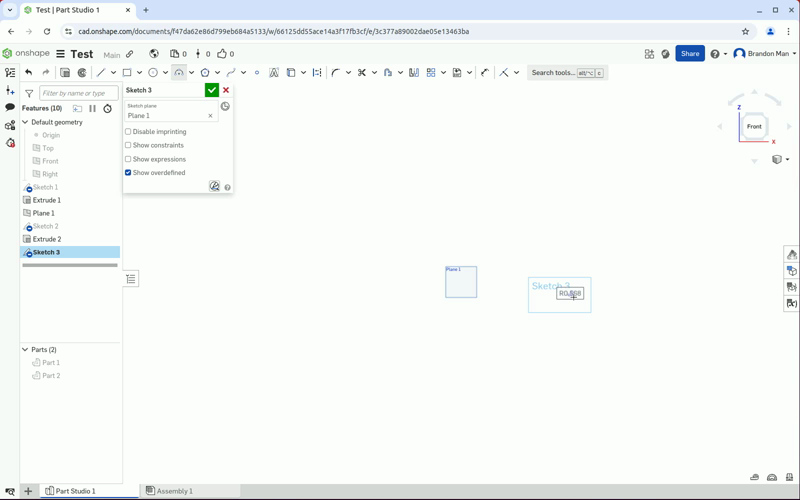
key(esc)
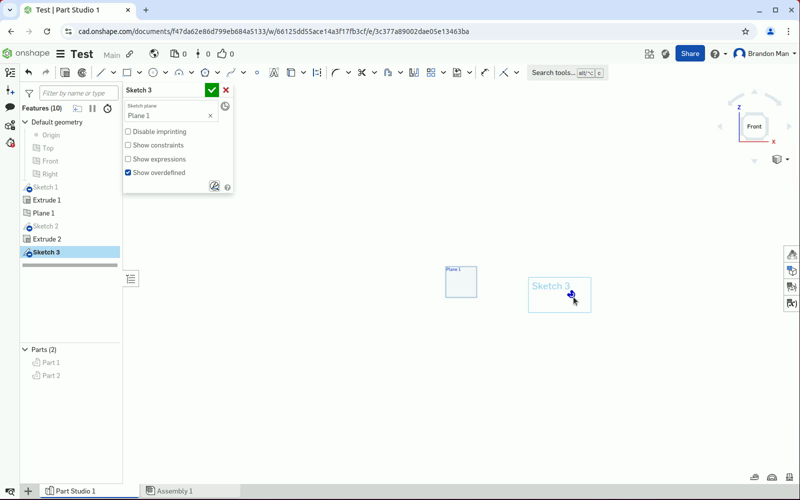
key(l)
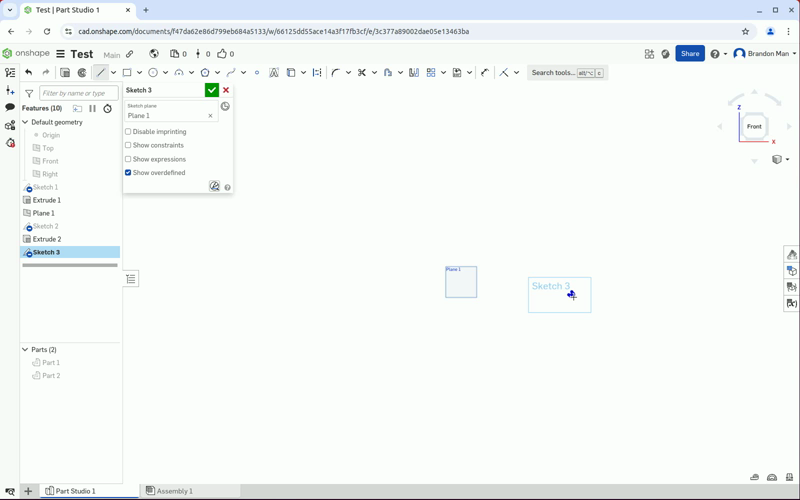
mouse_move(571, 291)
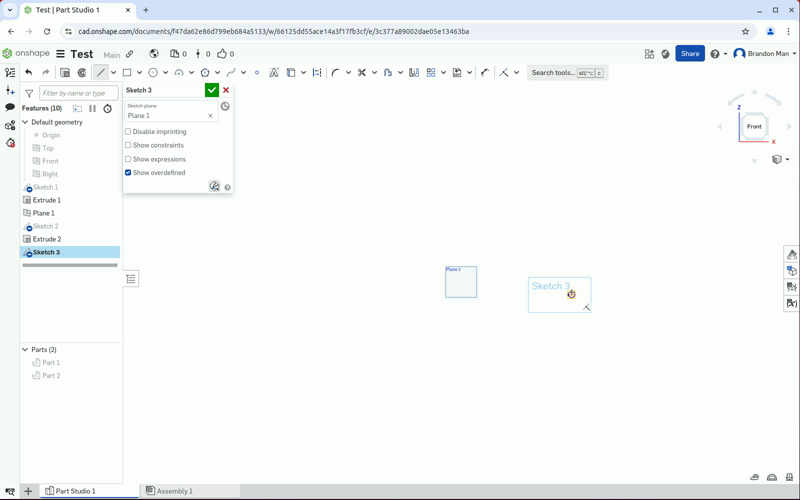
scroll(6)
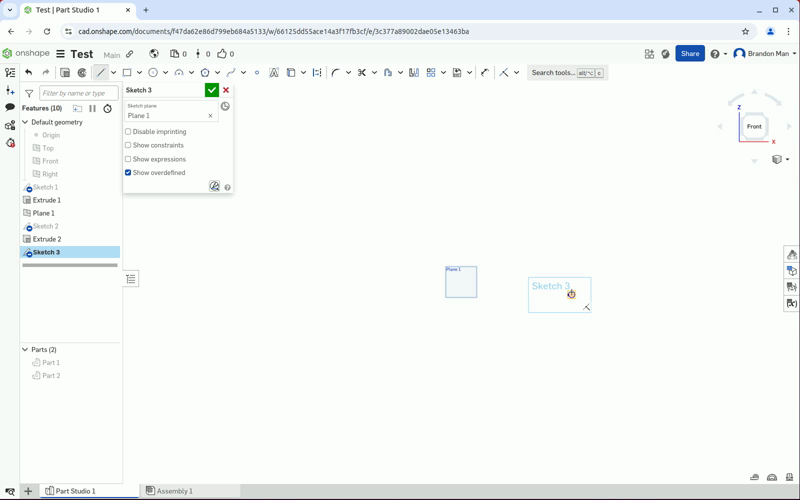
scroll(6)
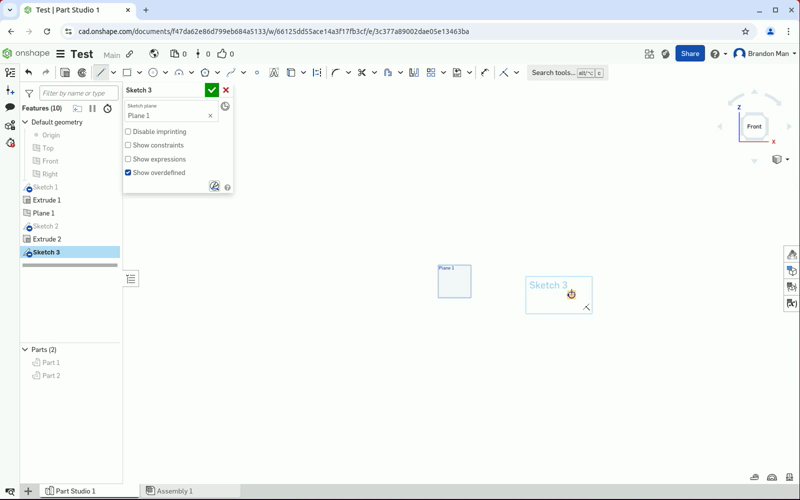
scroll(6)
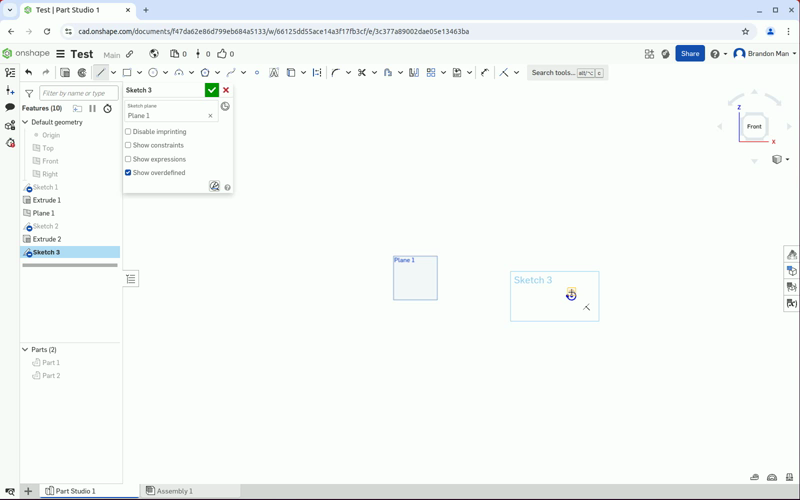
scroll(6)
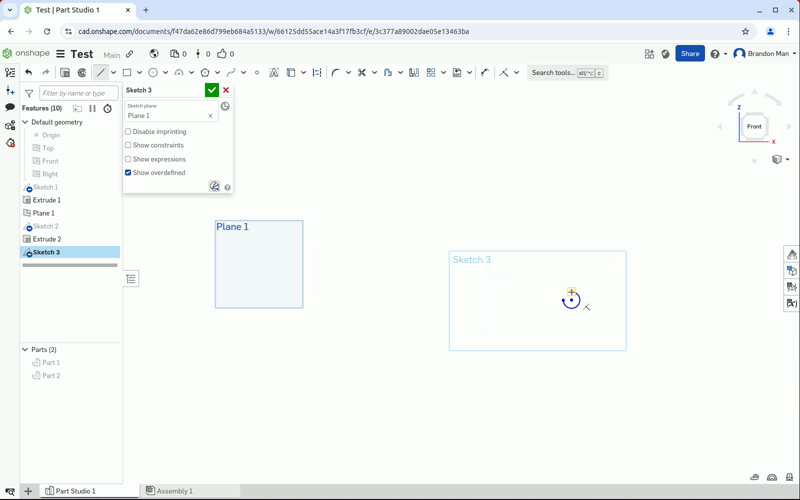
scroll(6)
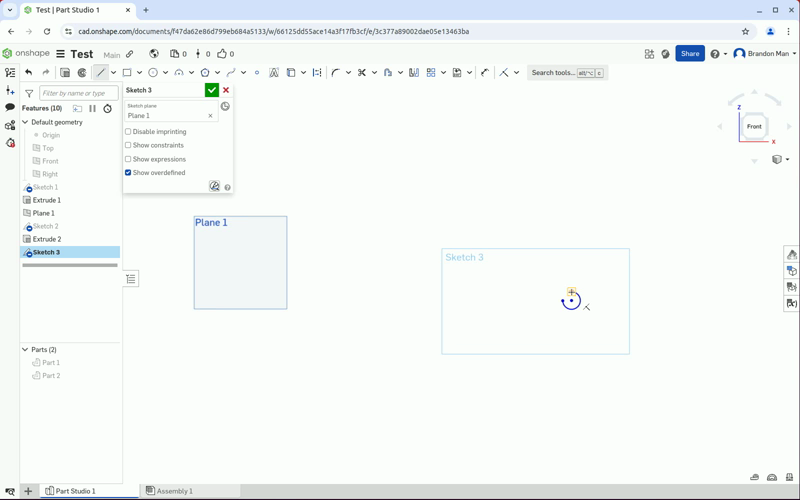
scroll(6)
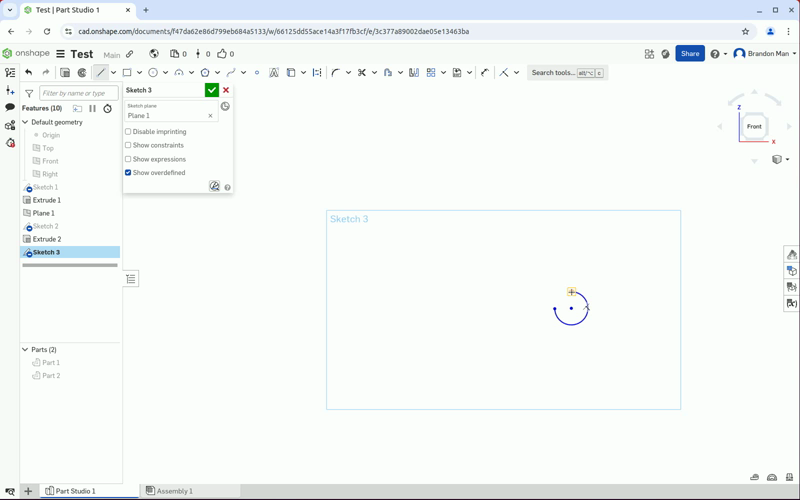
scroll(6)
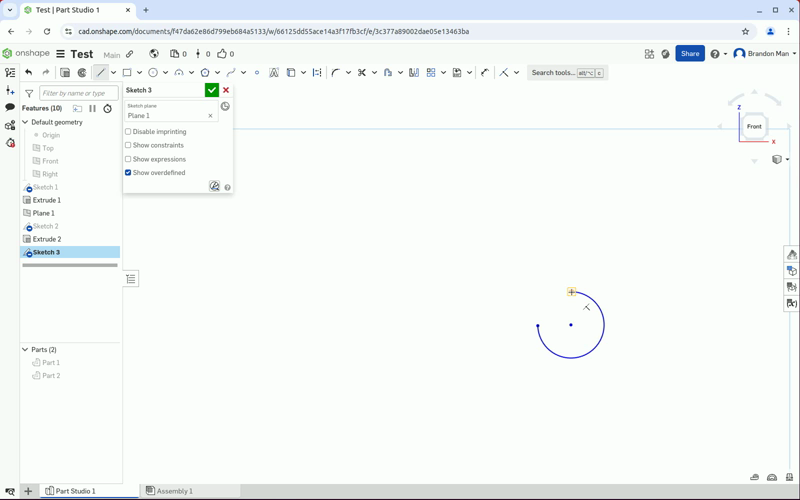
click(571, 291)
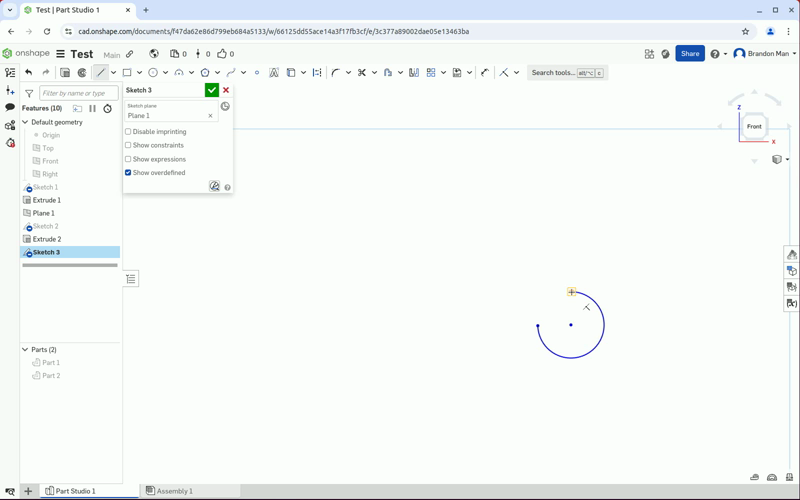
scroll(-6)
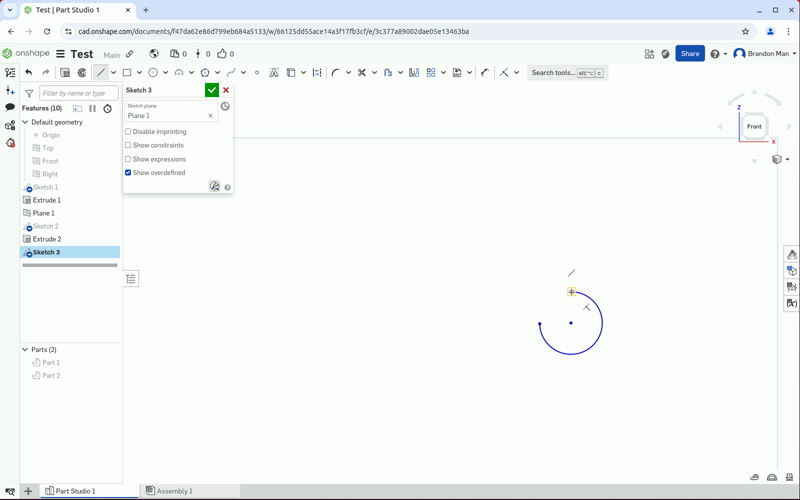
scroll(-6)
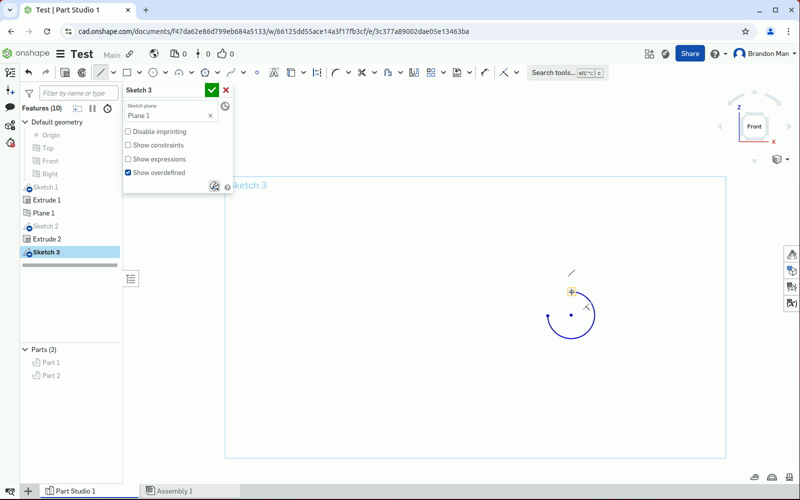
scroll(-6)
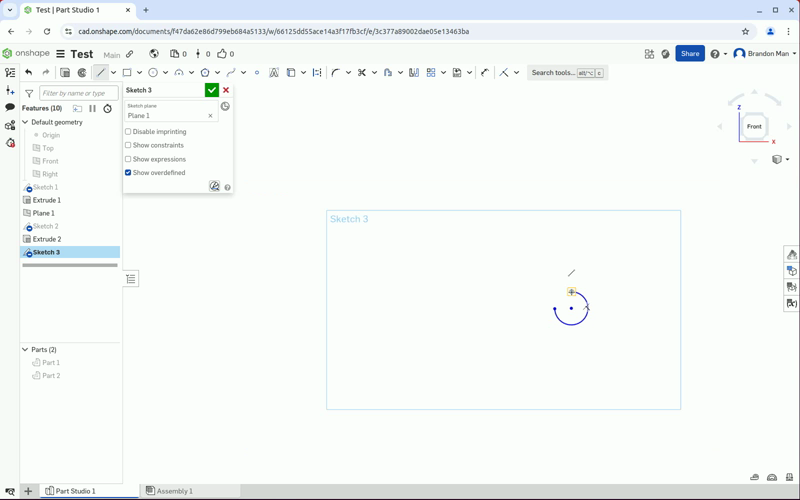
scroll(-6)
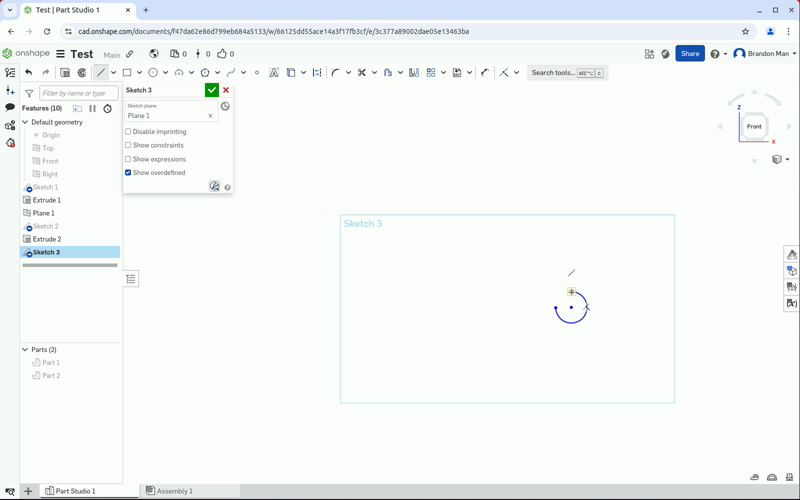
scroll(-6)
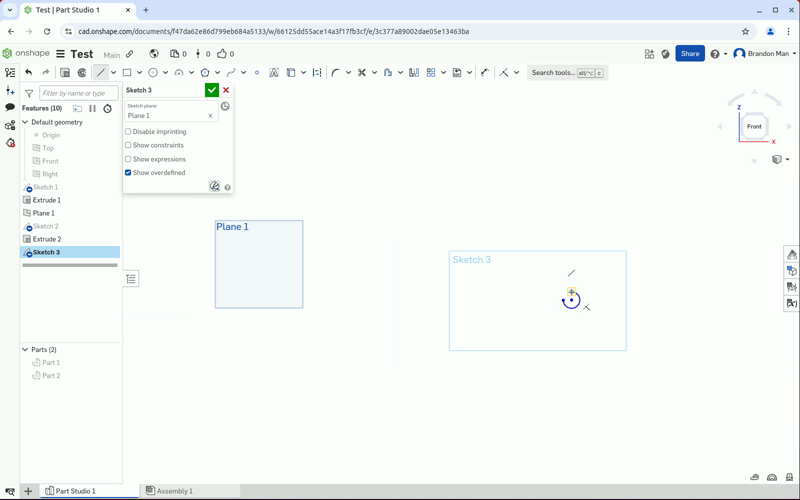
scroll(-6)
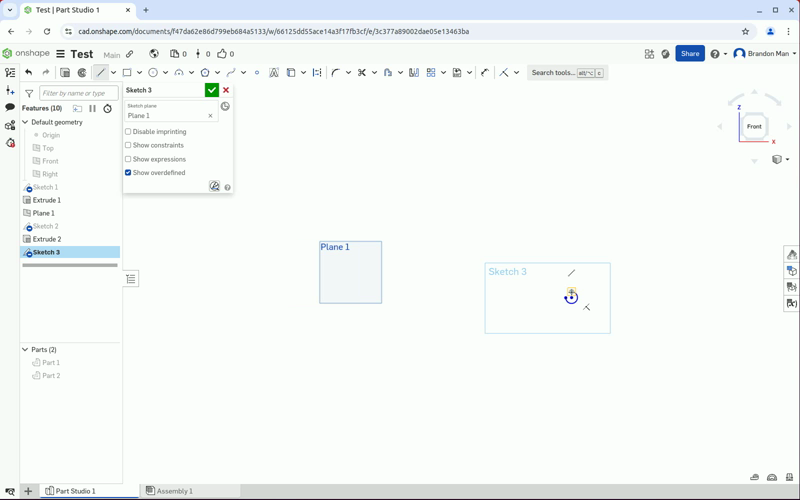
scroll(-6)
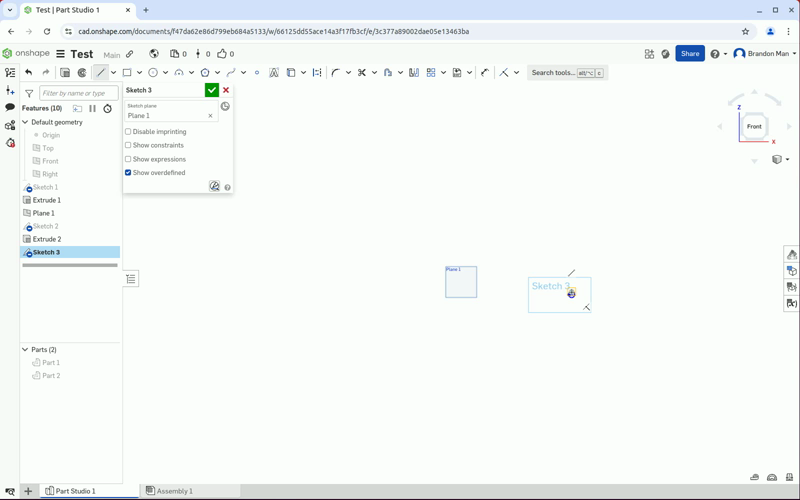
key_down(shift)
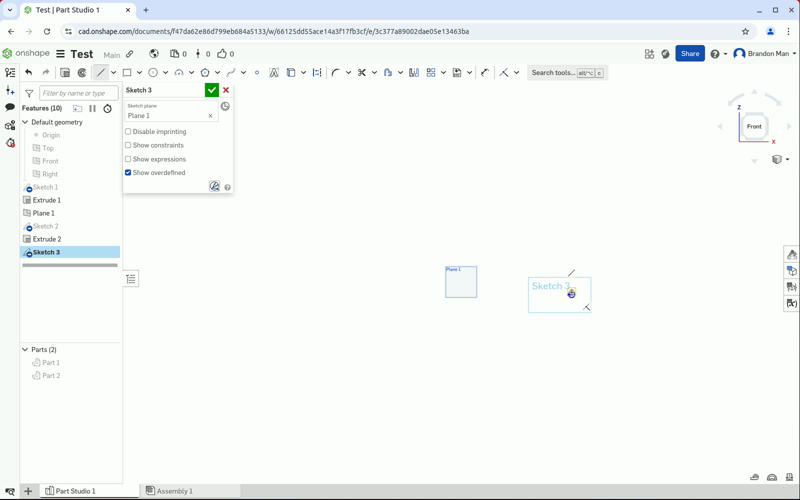
mouse_move(589, 291)
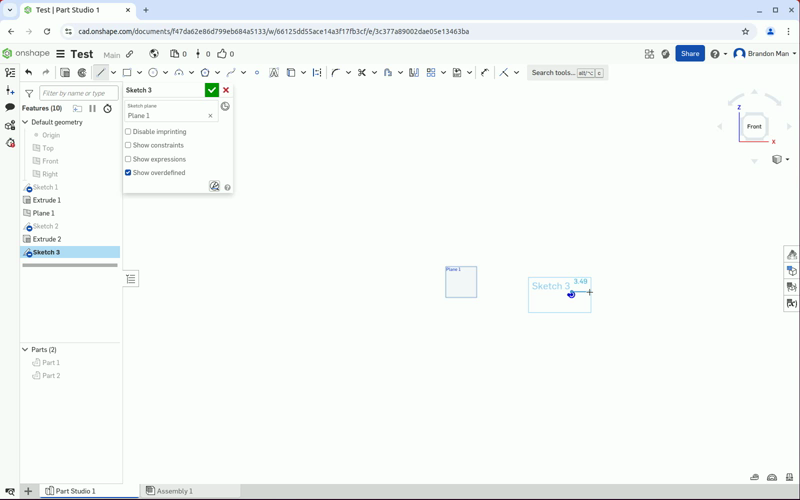
mouse_move(571, 294)
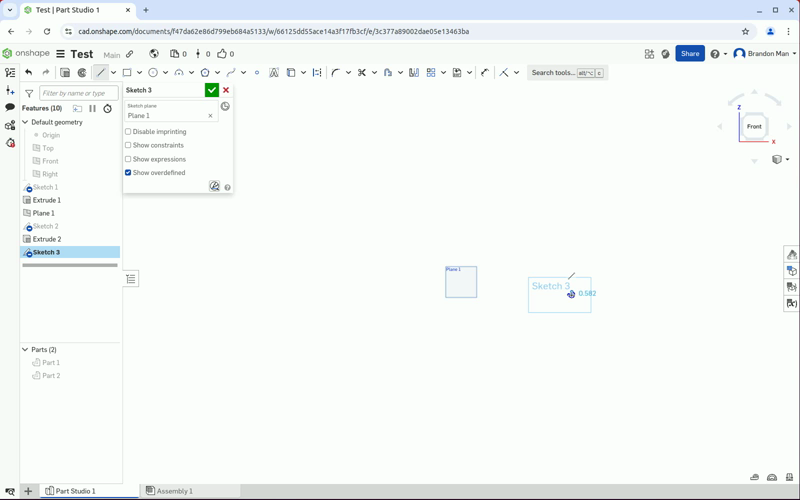
scroll(6)
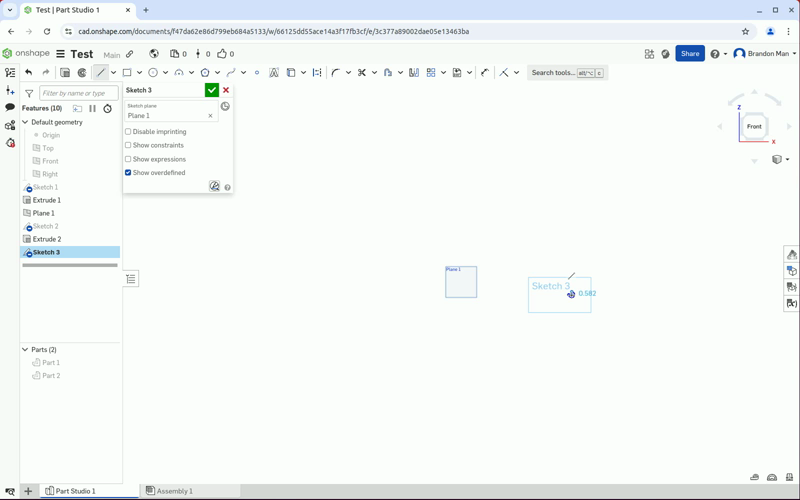
scroll(6)
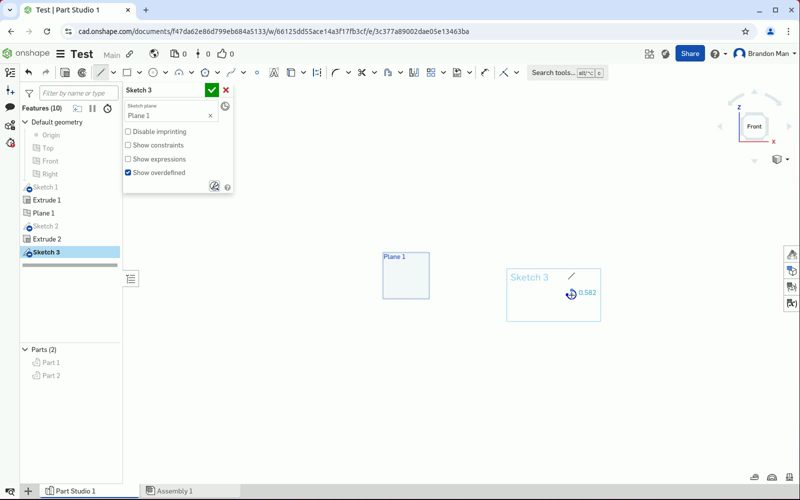
scroll(6)
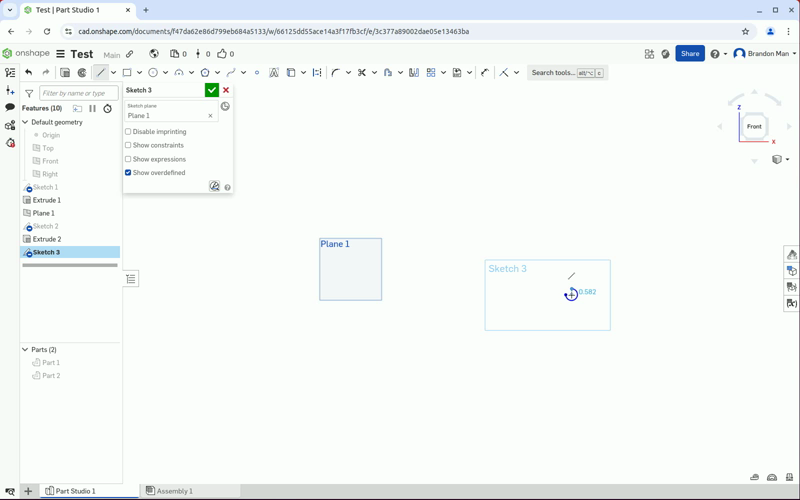
scroll(6)
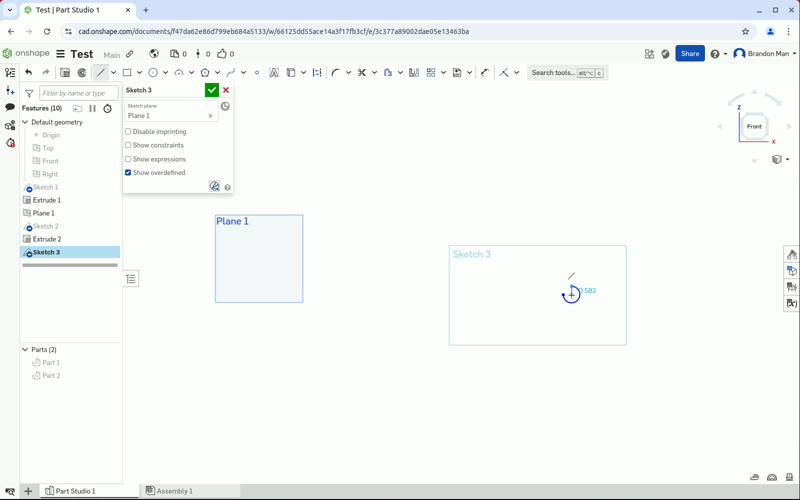
scroll(6)
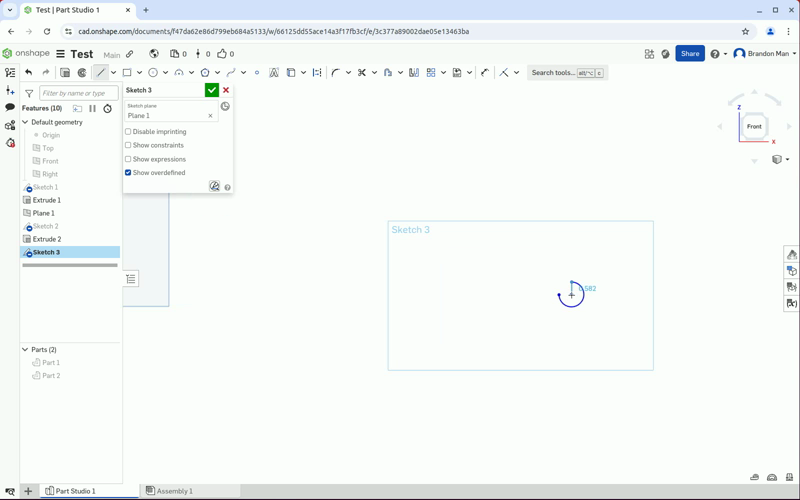
scroll(6)
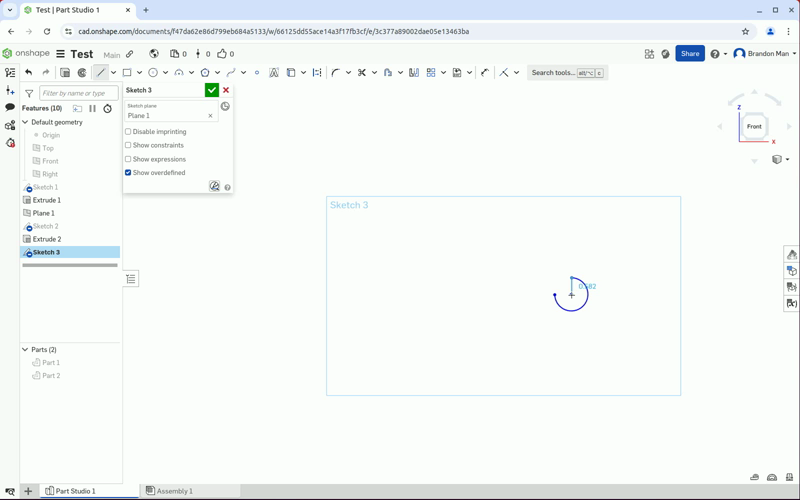
scroll(6)
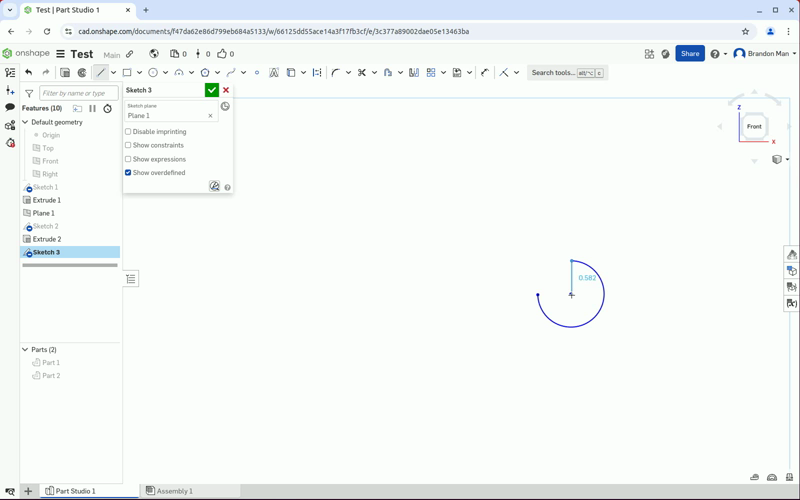
click(571, 294)
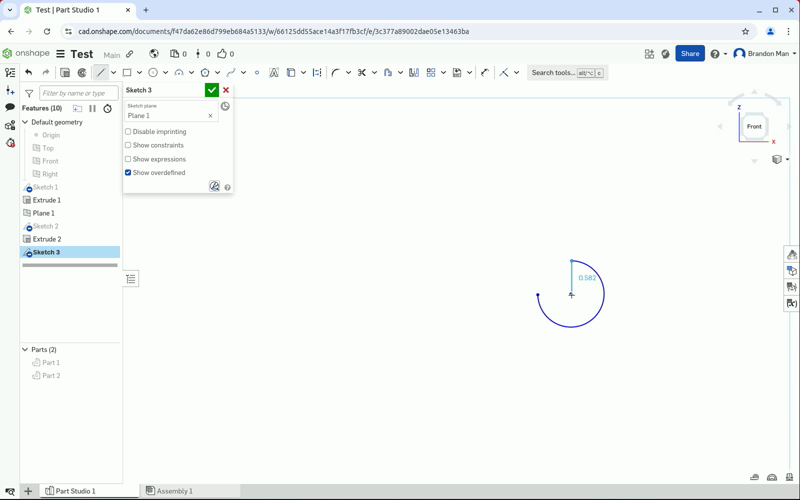
scroll(-6)
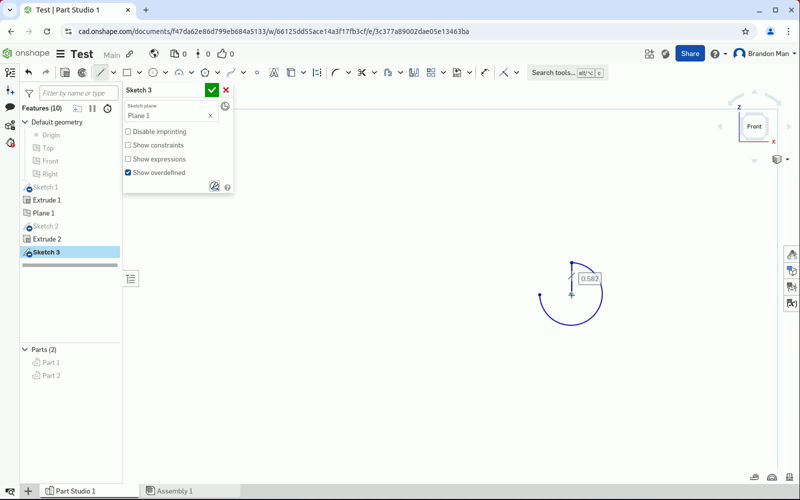
scroll(-6)
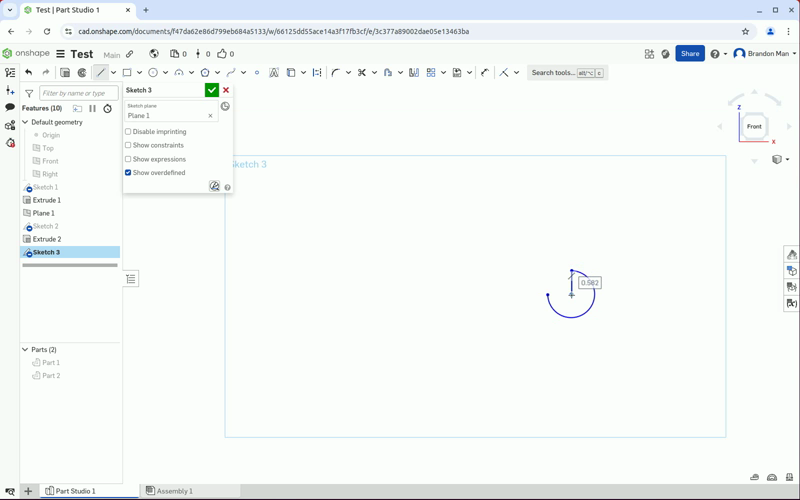
scroll(-6)
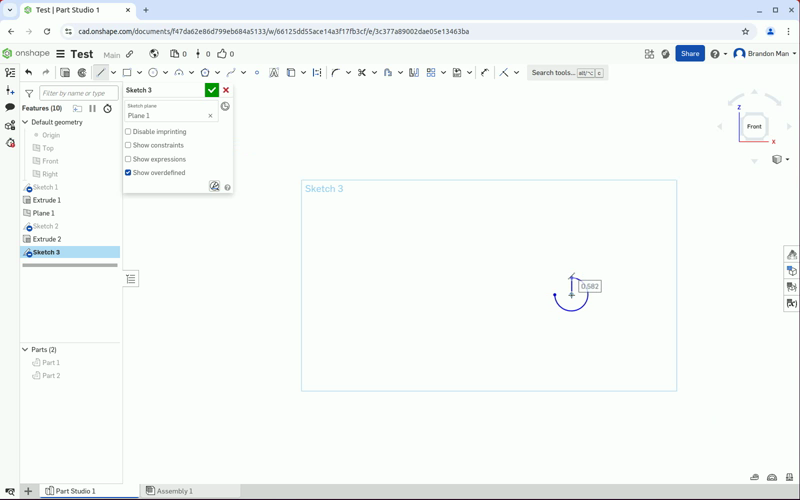
scroll(-6)
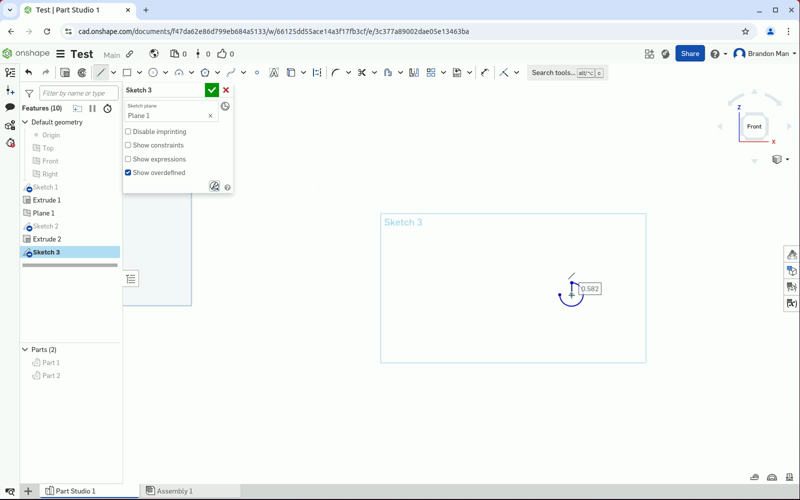
scroll(-6)
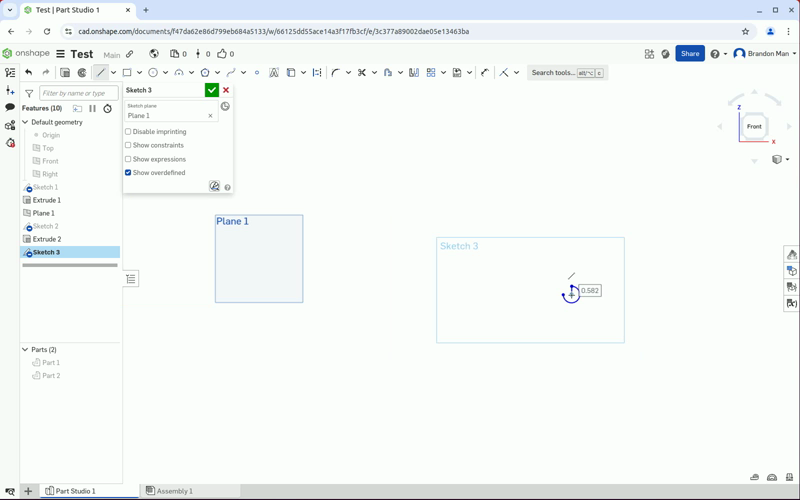
scroll(-6)
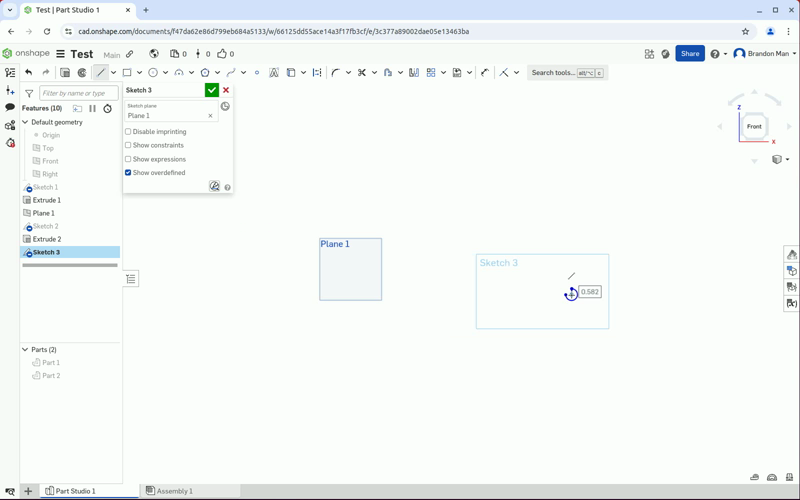
scroll(-6)
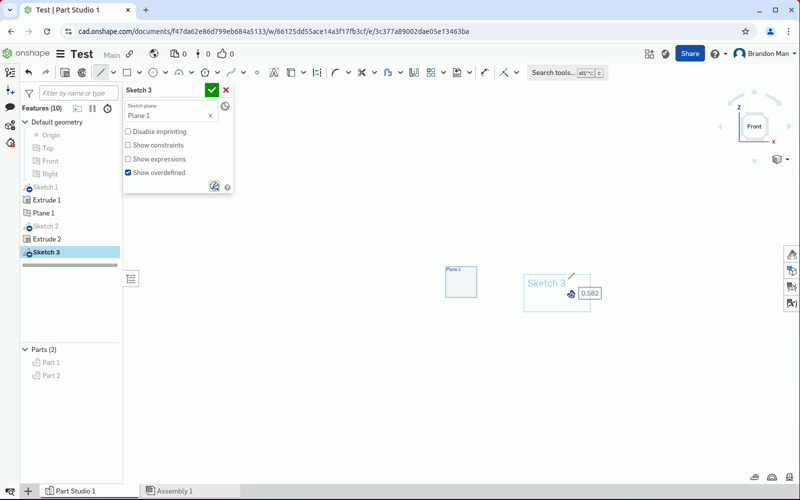
key_up(shift)
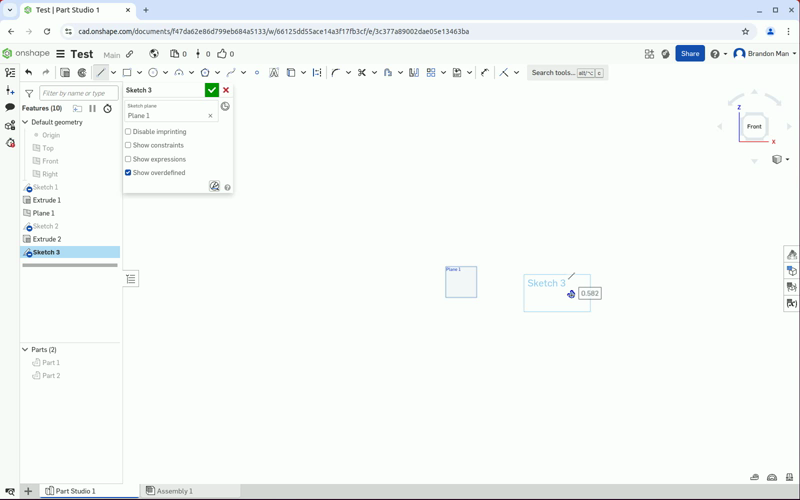
mouse_move(589, 294)
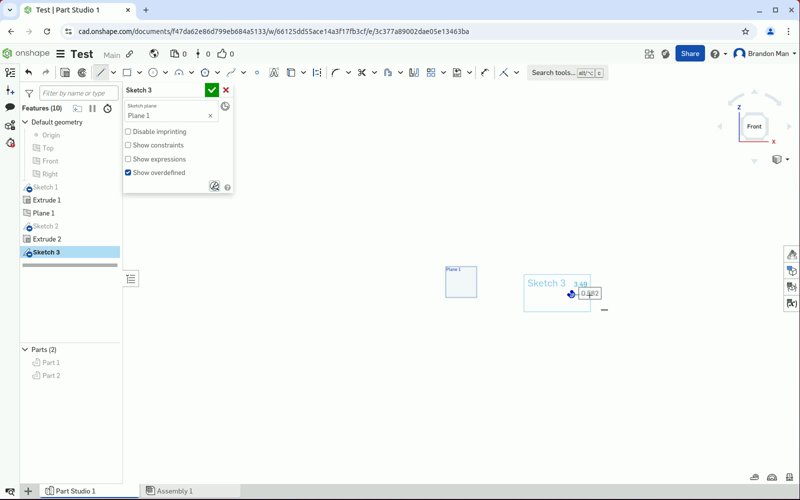
key_down(shift)
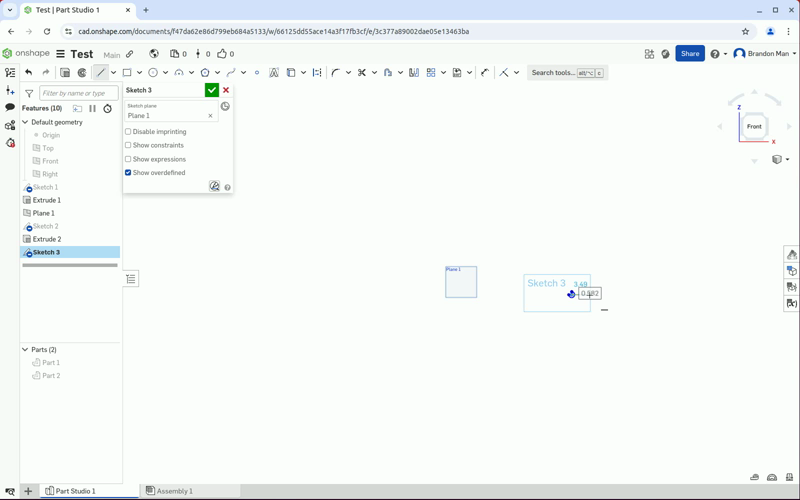
mouse_move(568, 294)
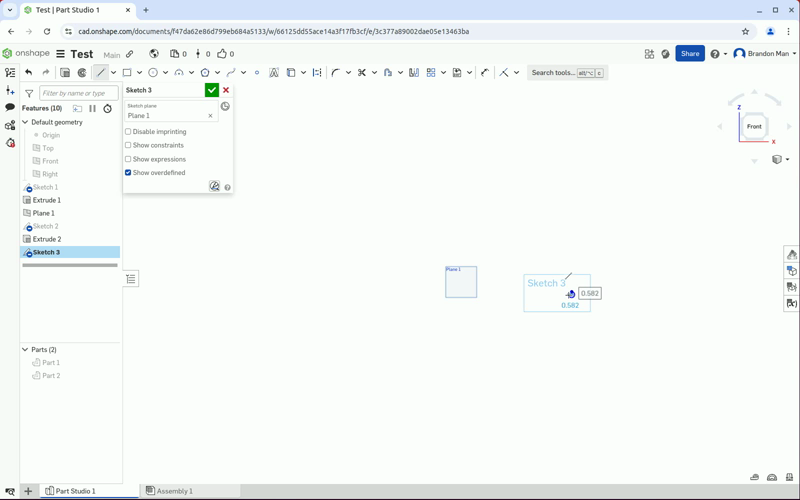
scroll(6)
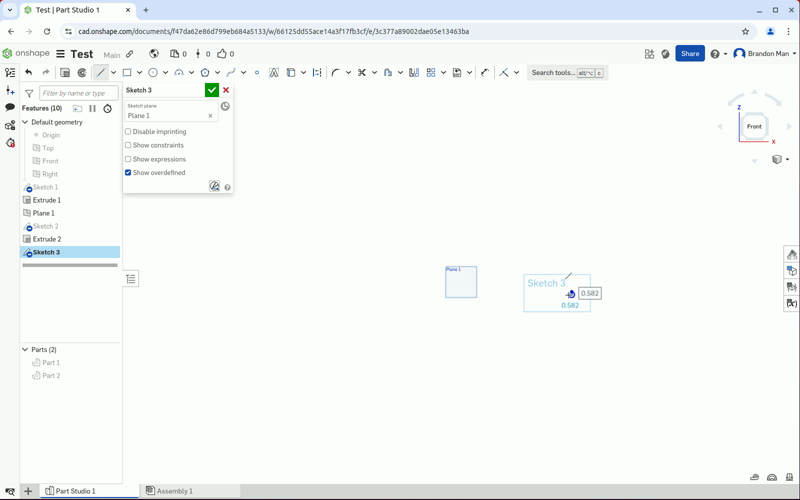
scroll(6)
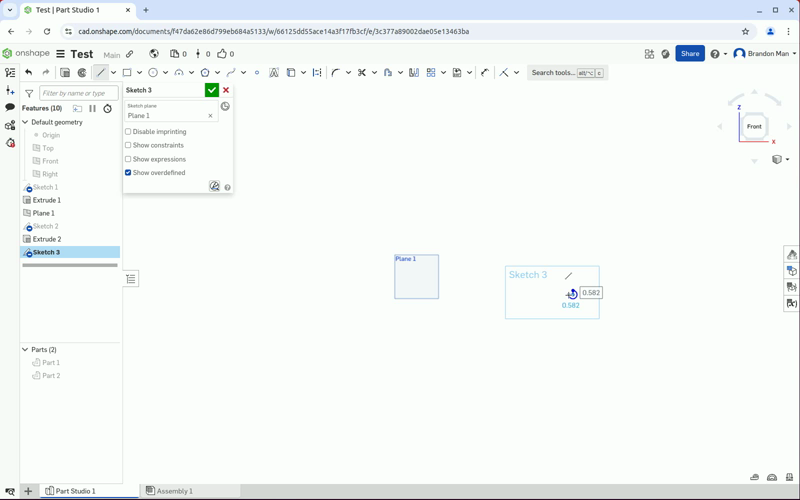
scroll(6)
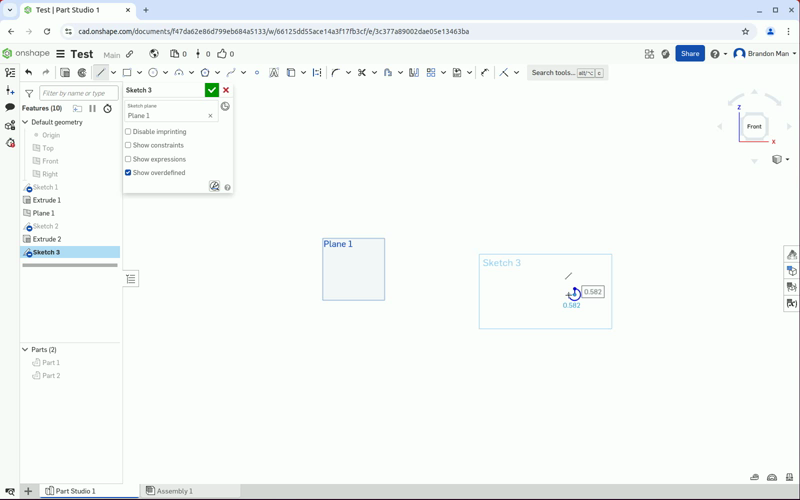
scroll(6)
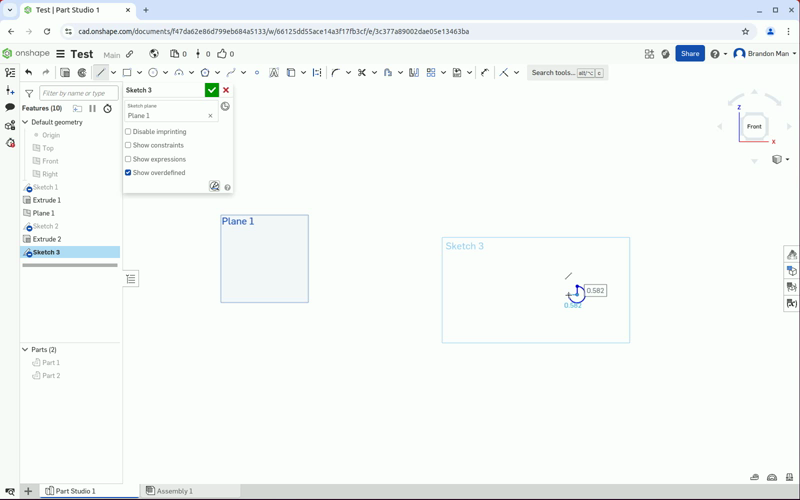
scroll(6)
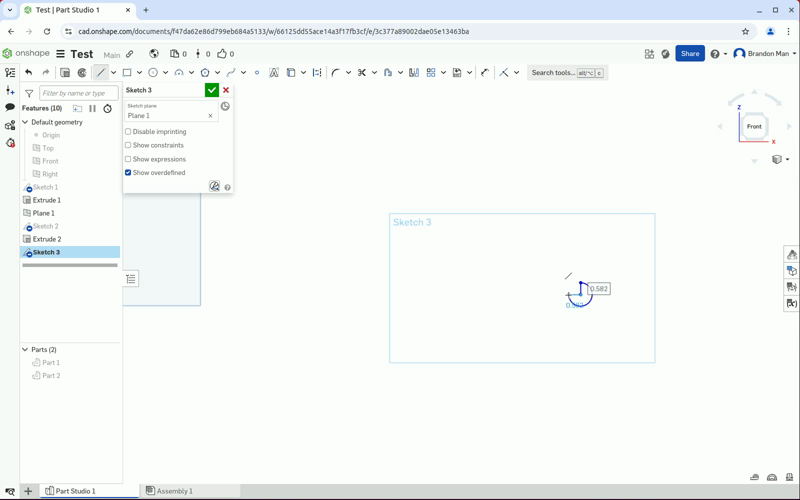
scroll(6)
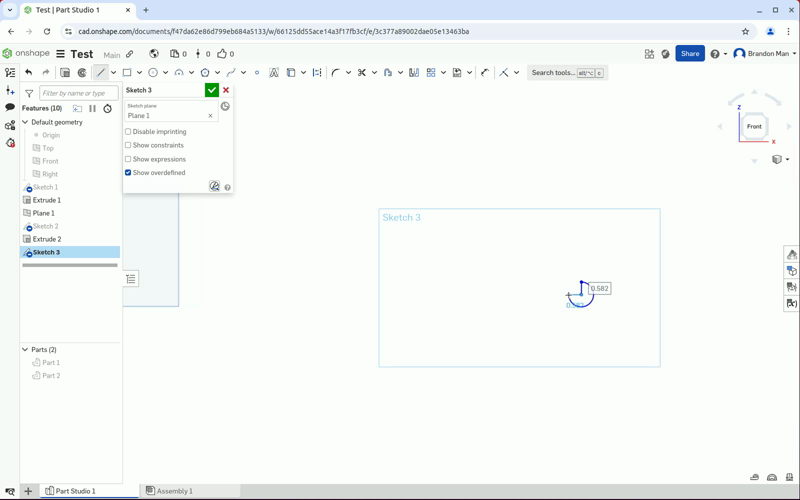
scroll(6)
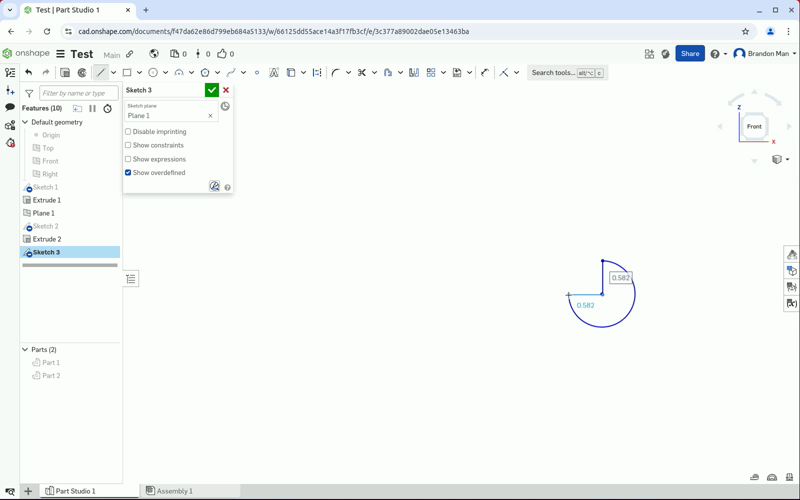
key_up(shift)
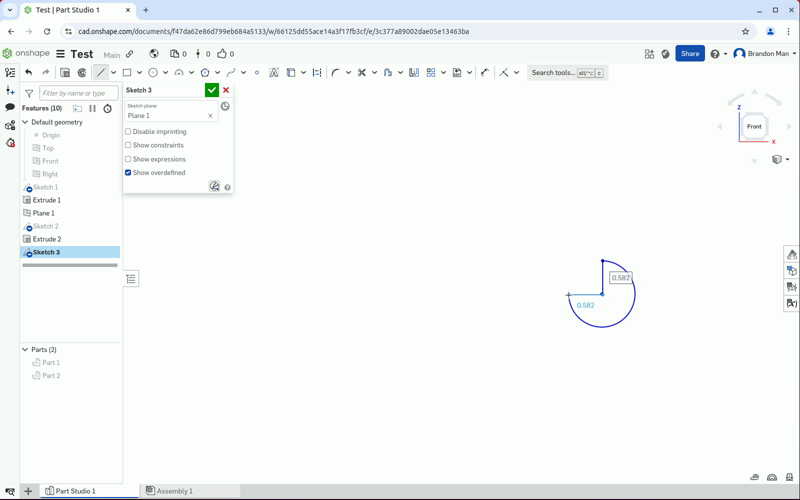
click(568, 294)
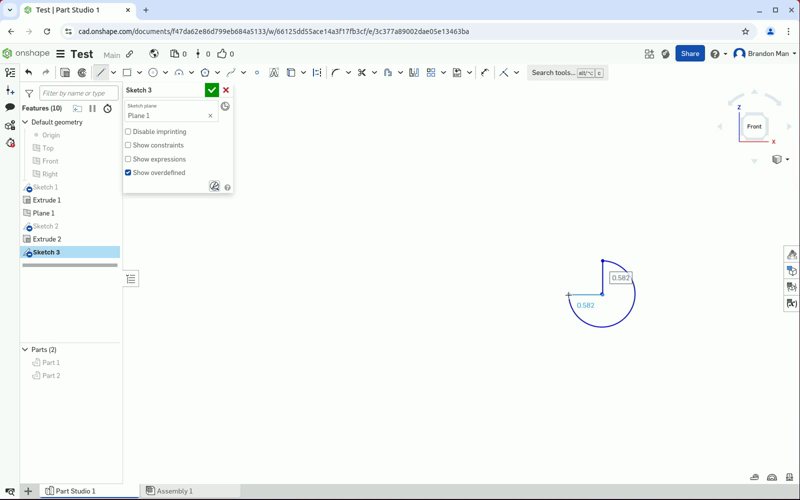
scroll(-6)
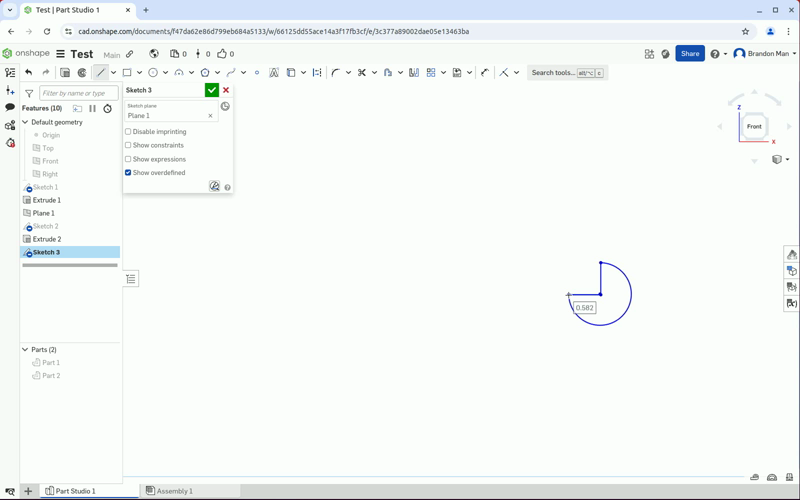
scroll(-6)
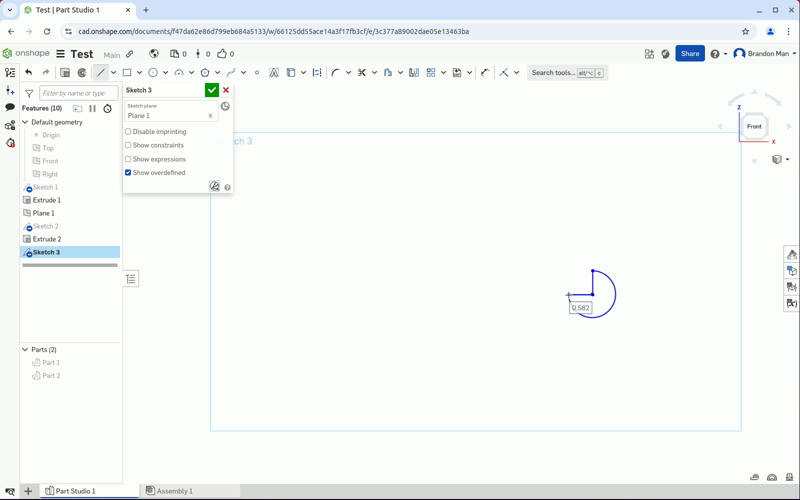
scroll(-6)
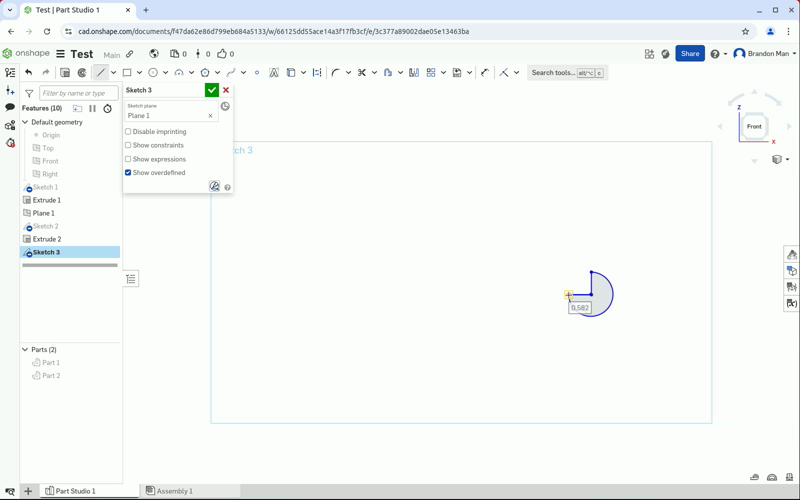
scroll(-6)
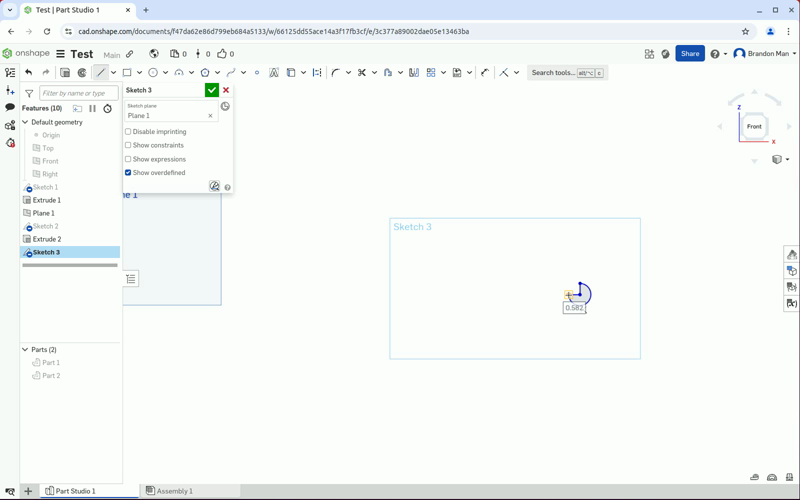
scroll(-6)
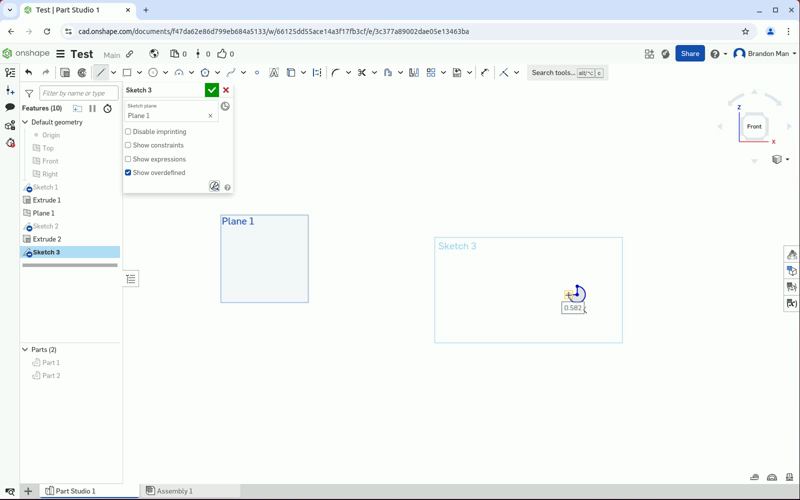
scroll(-6)
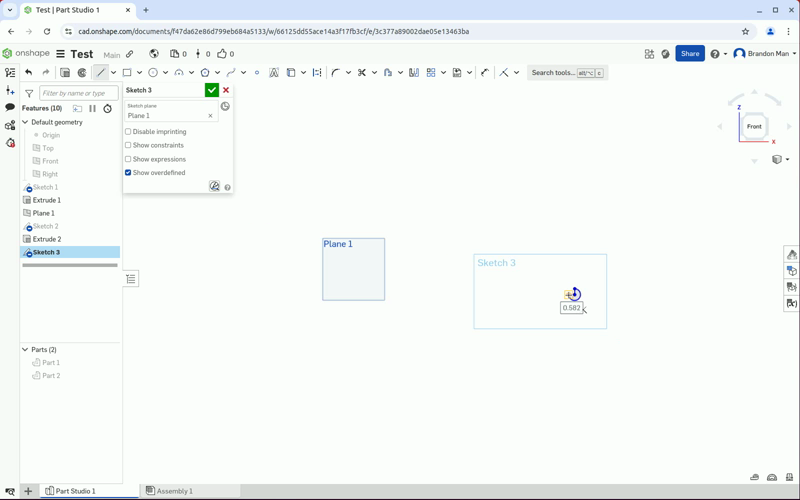
scroll(-6)
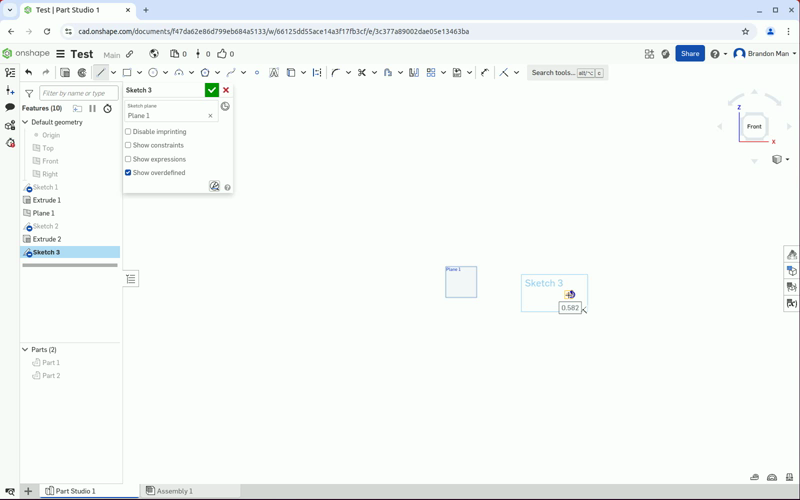
key(esc)
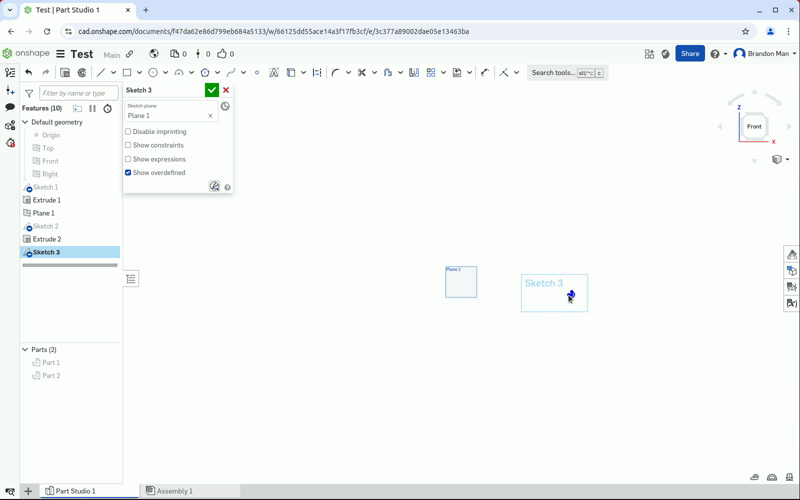
mouse_move(569, 295)
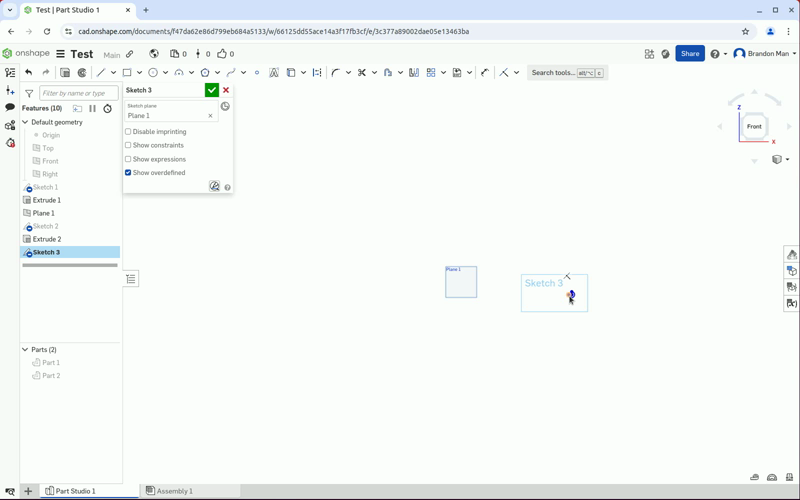
scroll(6)
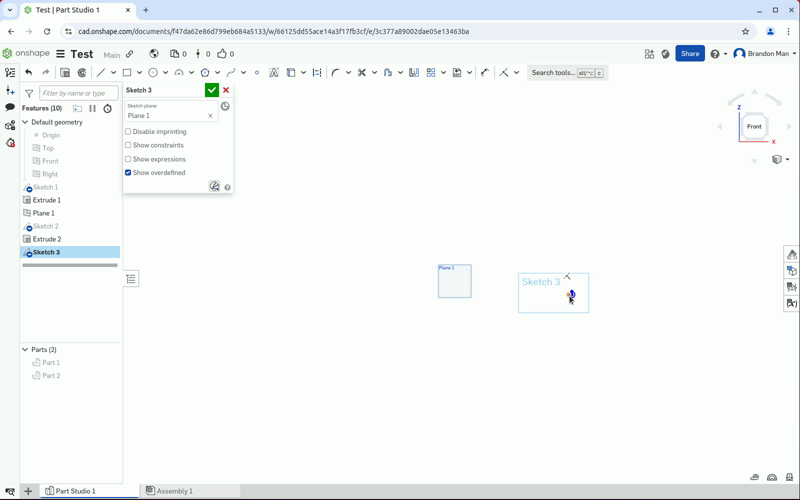
scroll(6)
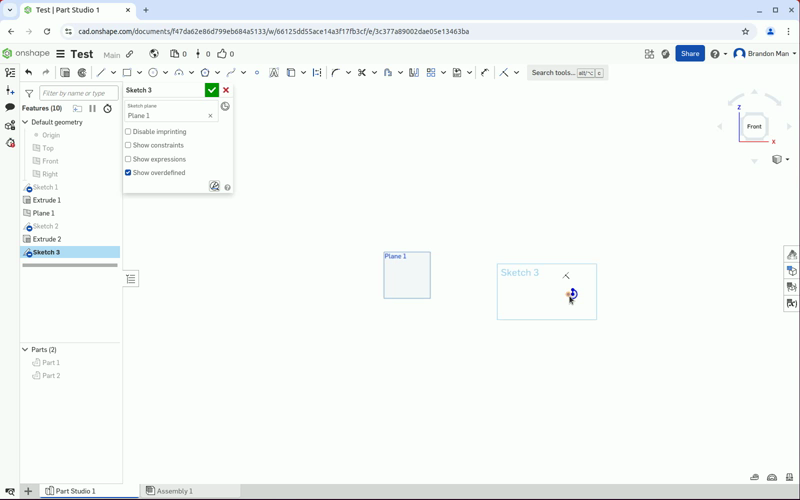
scroll(6)
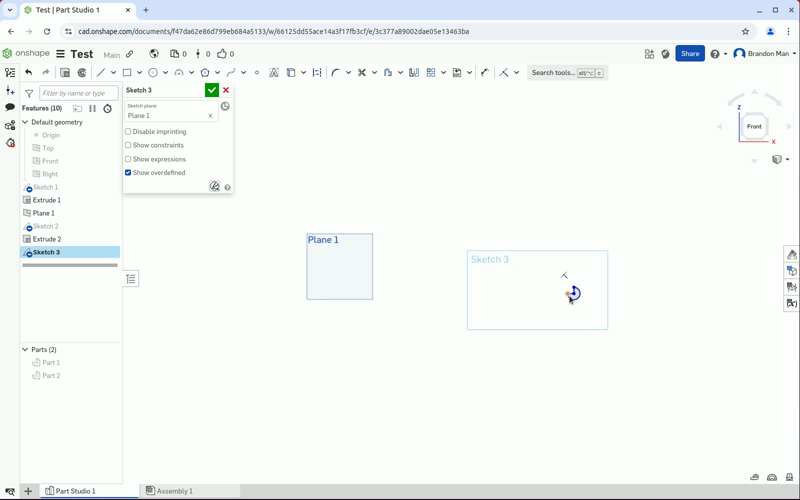
scroll(6)
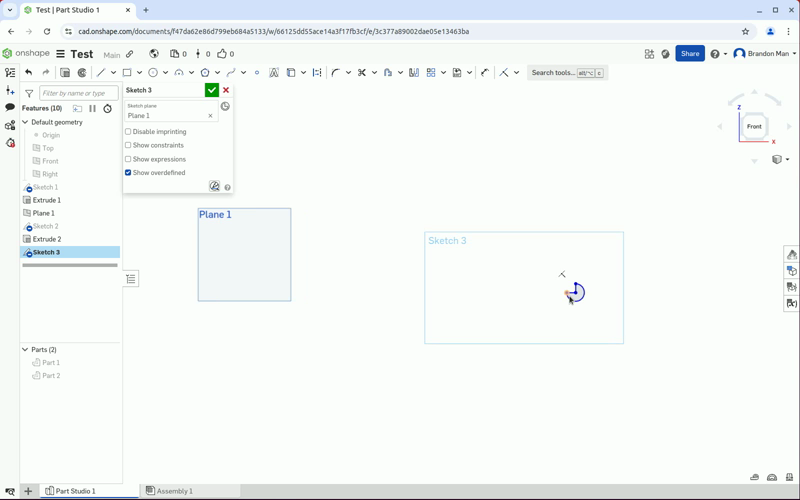
scroll(6)
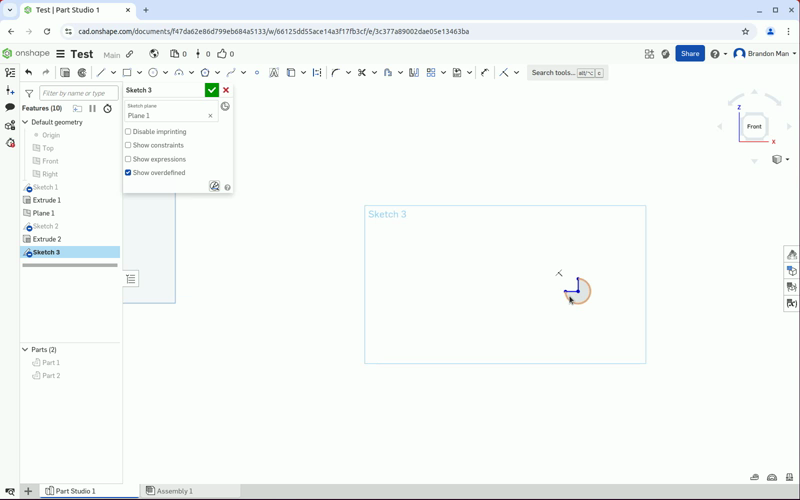
scroll(6)
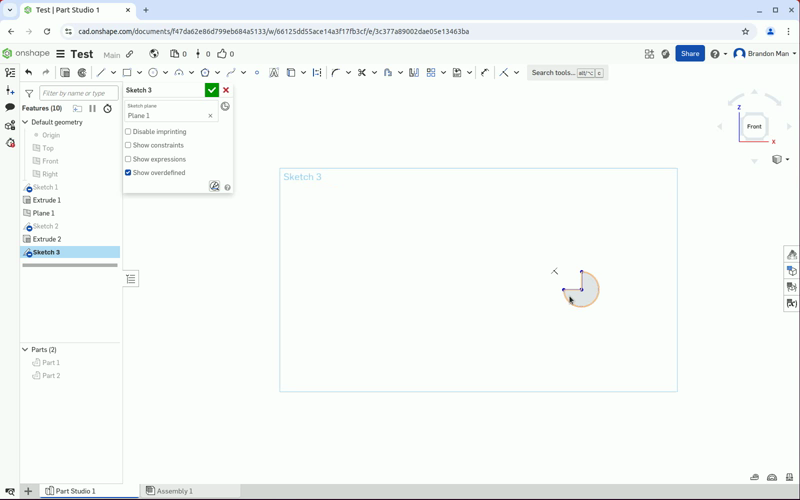
scroll(6)
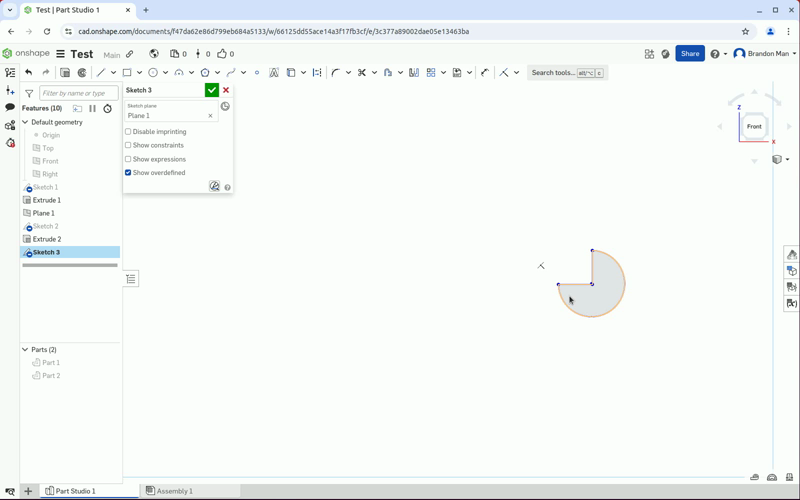
click(569, 295)
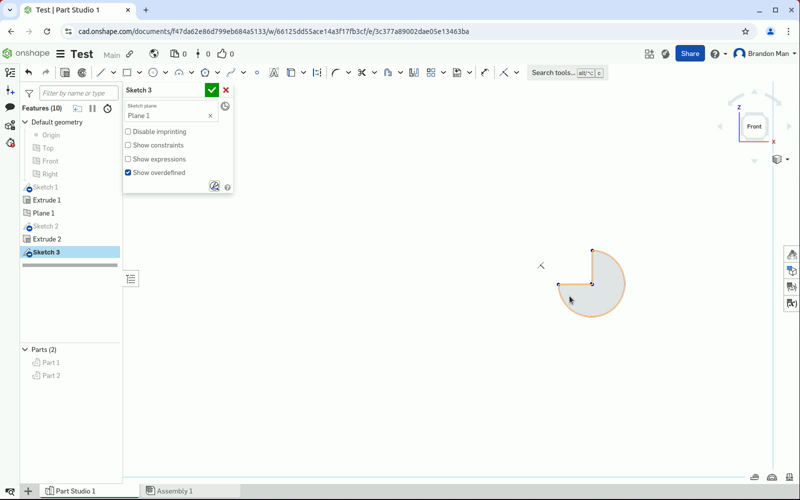
scroll(-6)
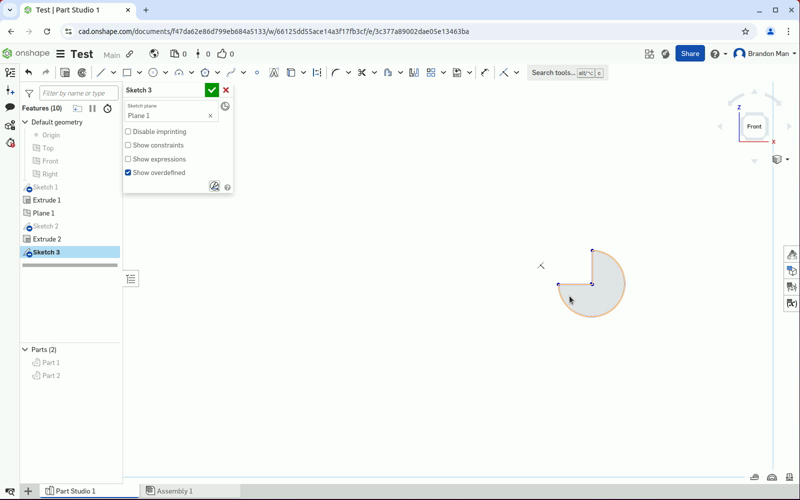
scroll(-6)
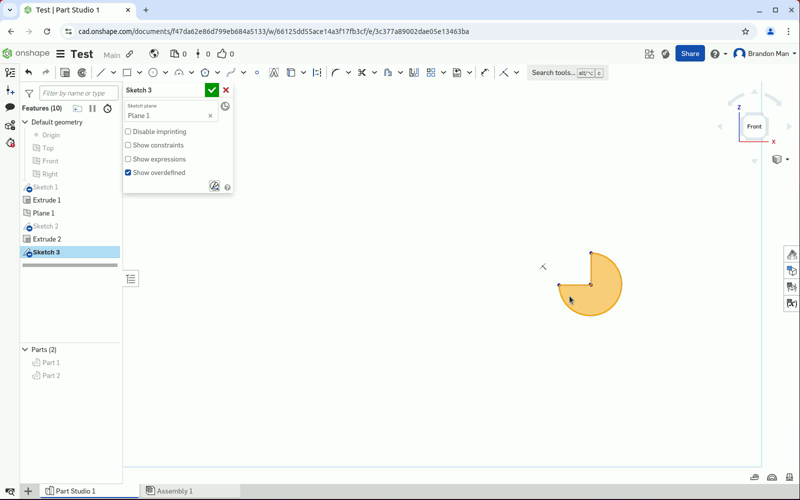
scroll(-6)
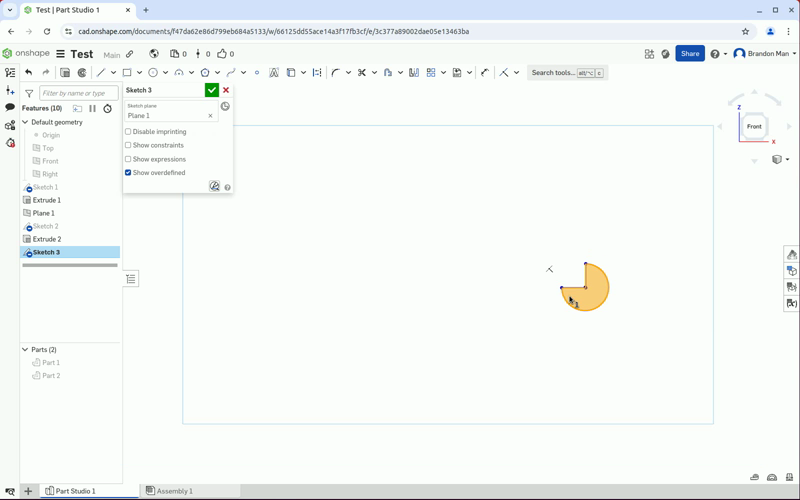
scroll(-6)
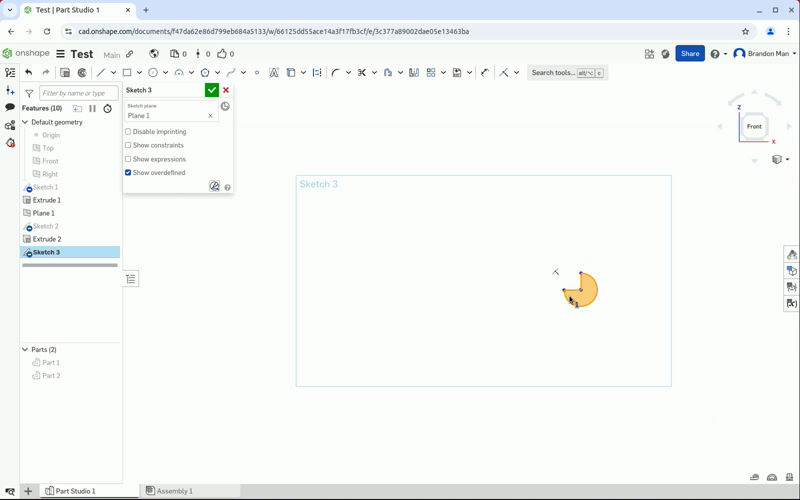
scroll(-6)
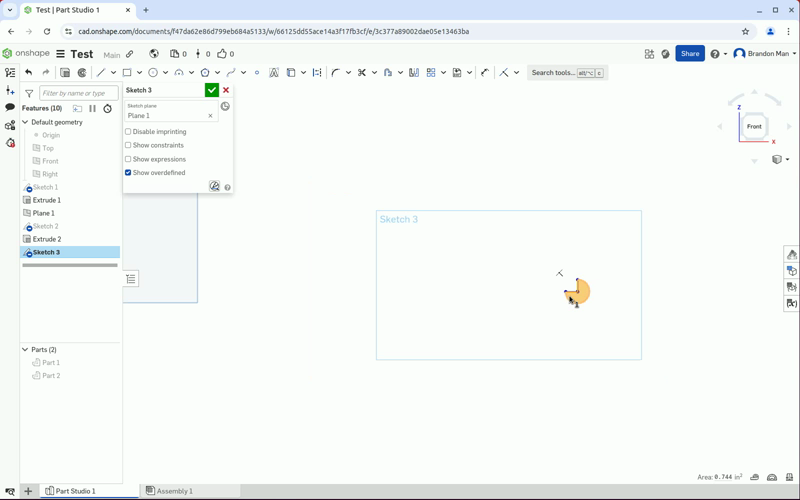
scroll(-6)
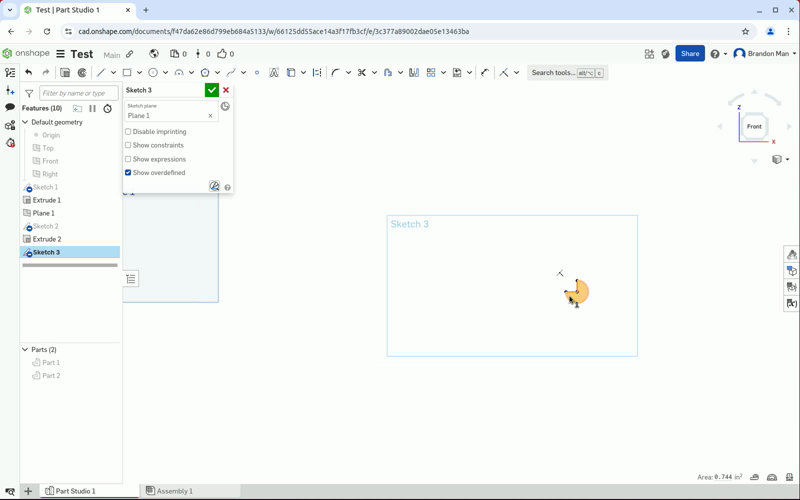
scroll(-6)
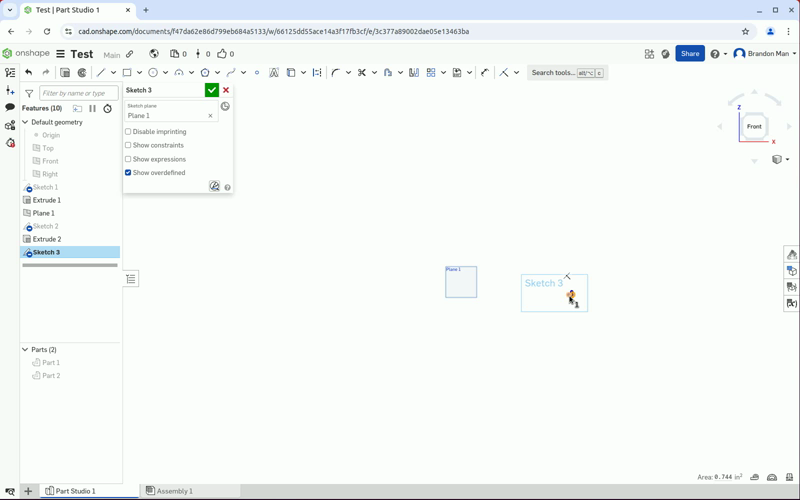
mouse_move(73, 352)
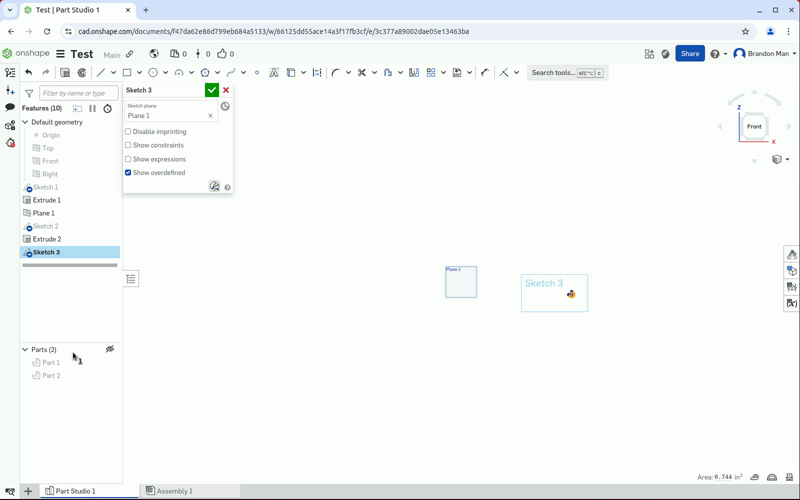
key(shift+y)
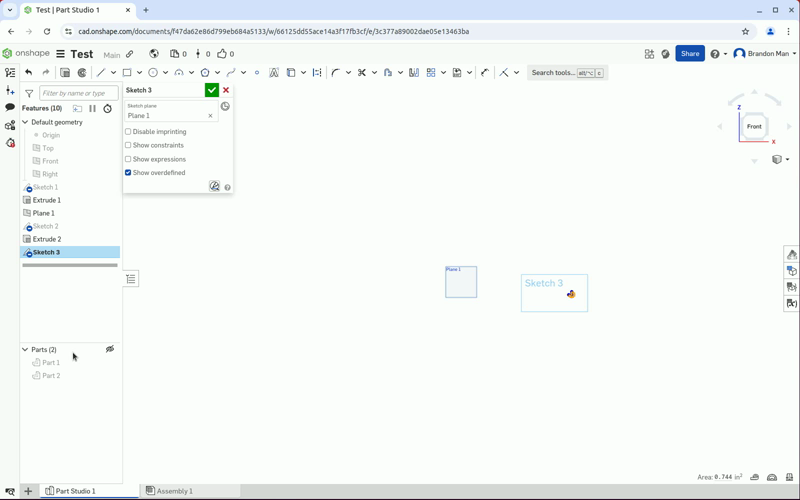
key(shift+e)
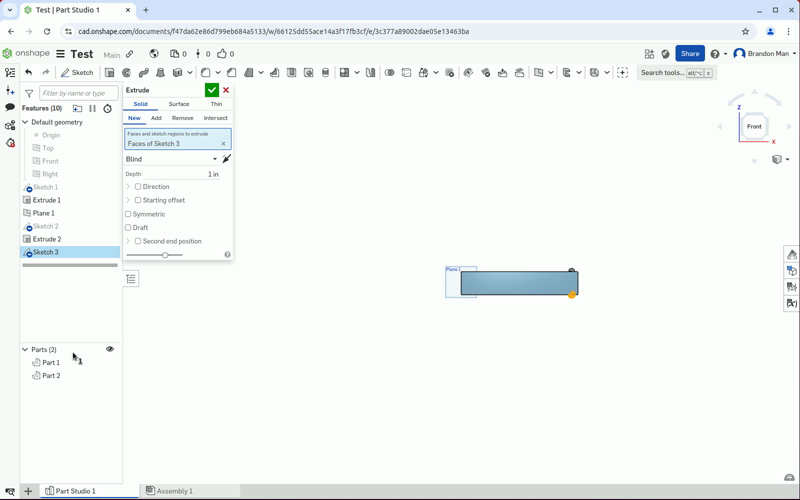
mouse_move(143, 106)
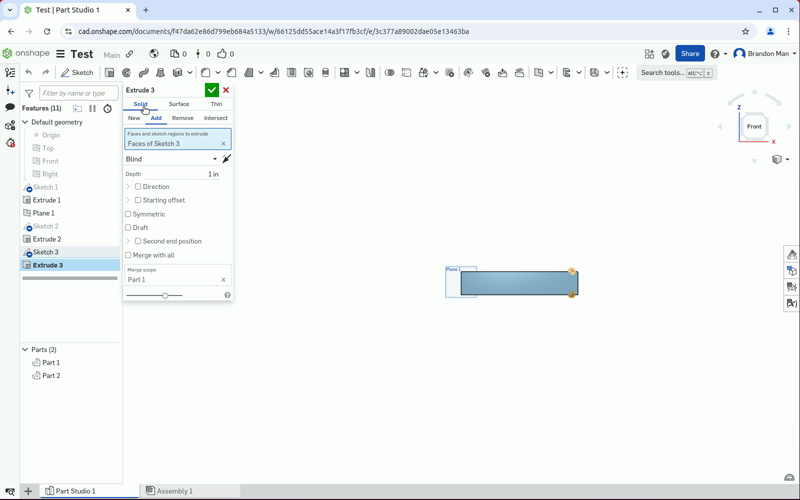
click(143, 106)
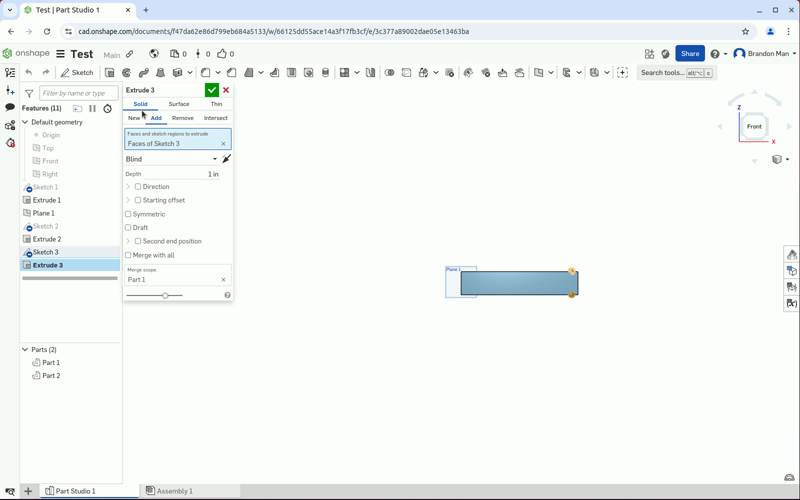
mouse_move(137, 120)
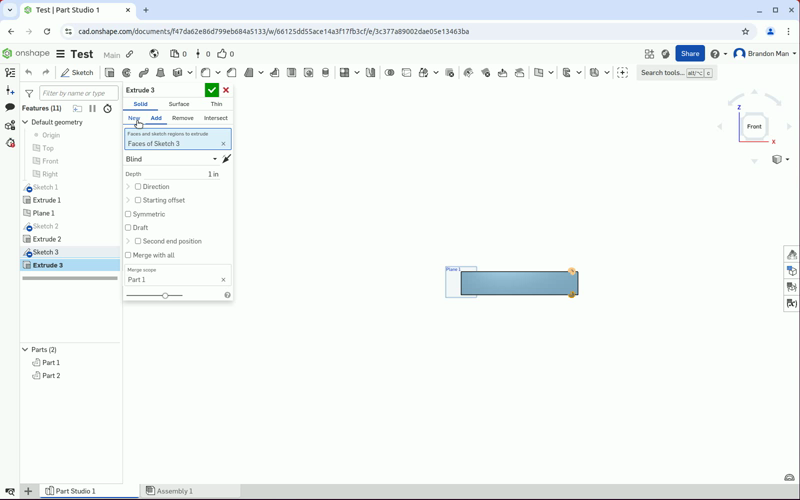
click(137, 120)
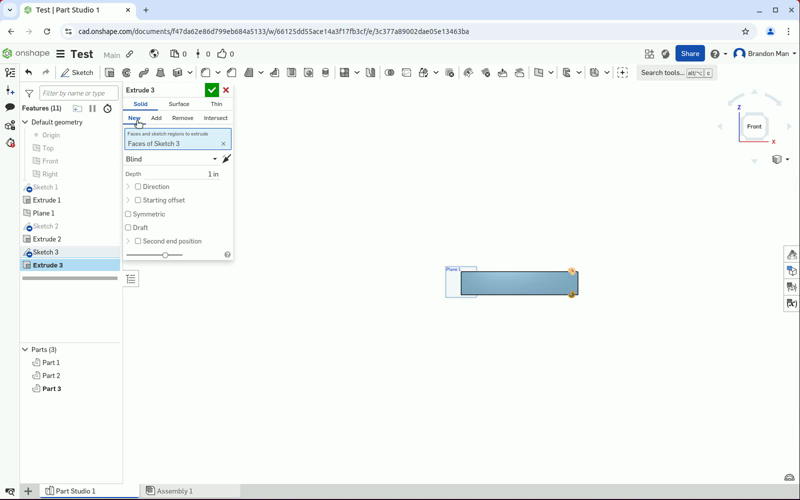
key(tab, 4)
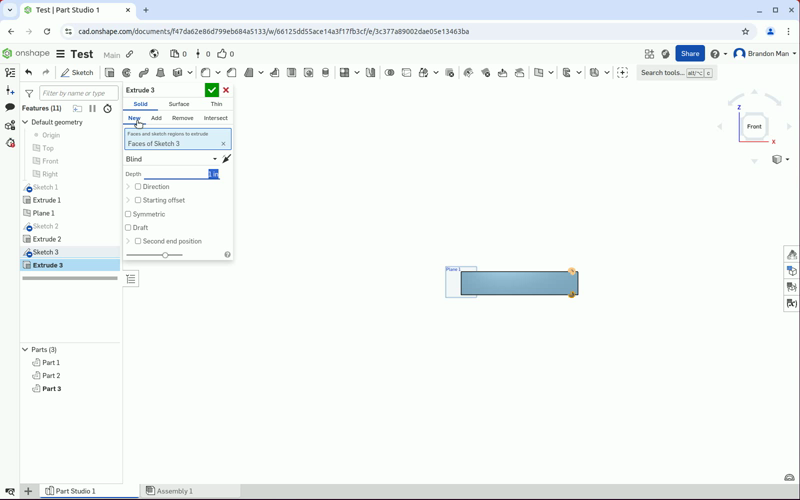
text(-0.241)
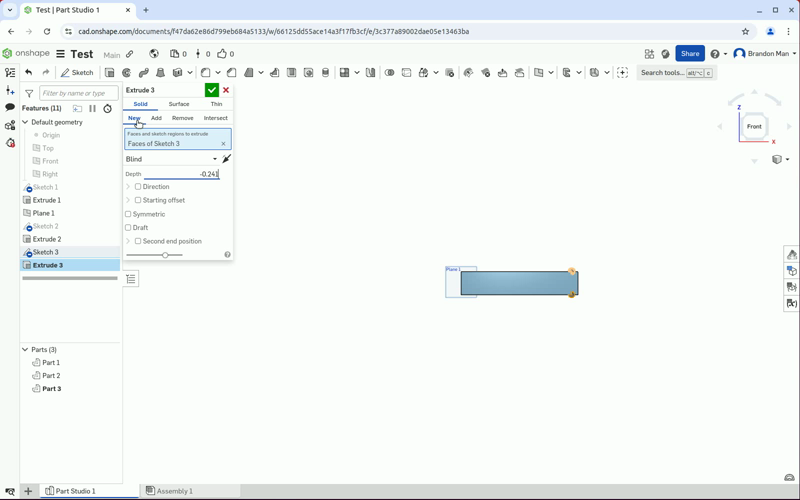
key(enter)
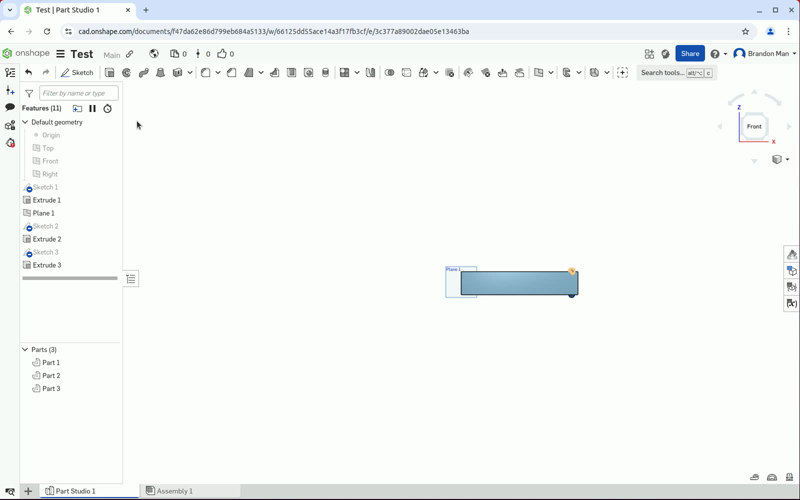
key(shift+h)
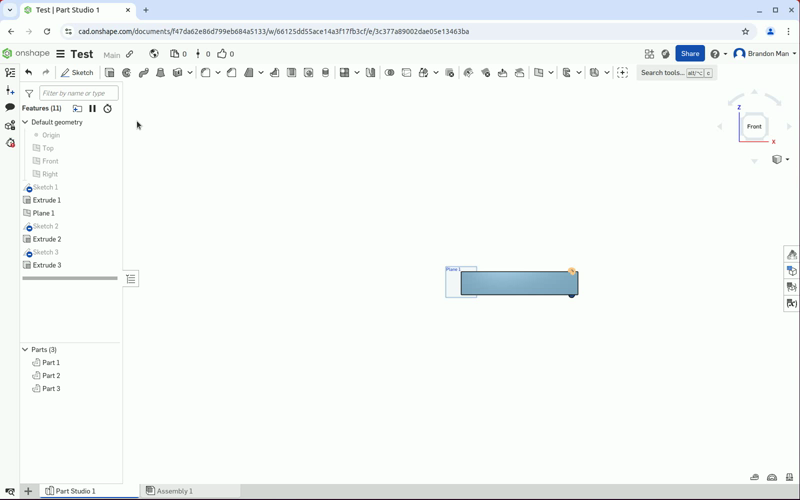
key(shift+h)
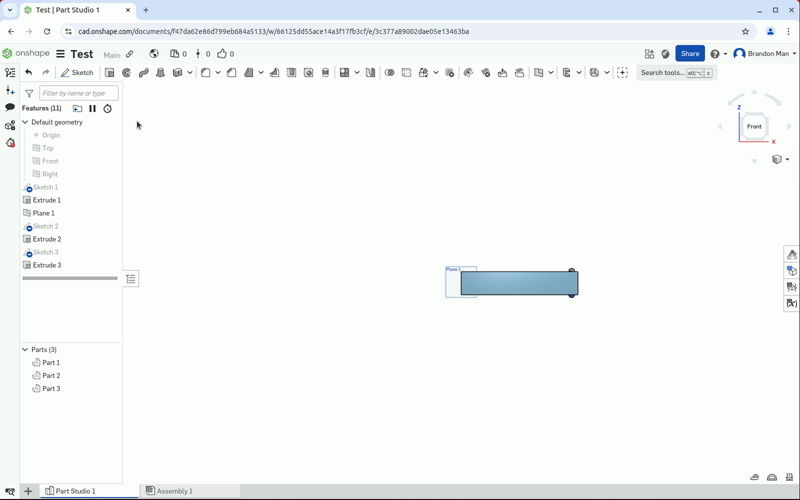
mouse_move(73, 189)
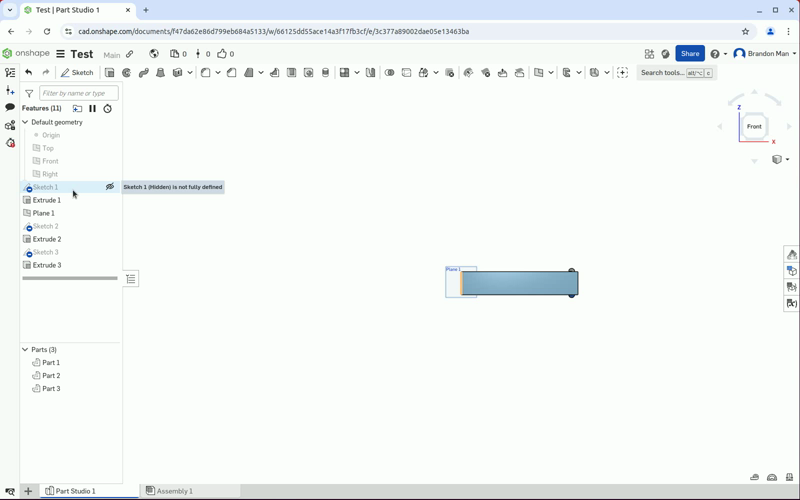
click(73, 189)
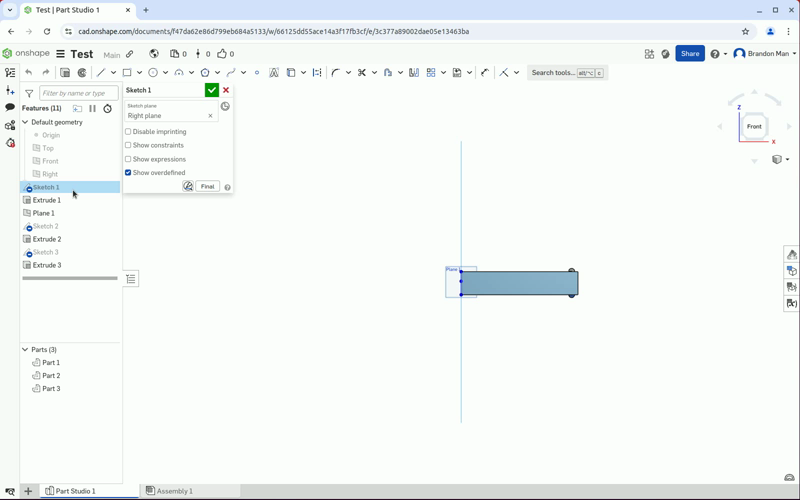
mouse_move(229, 92)
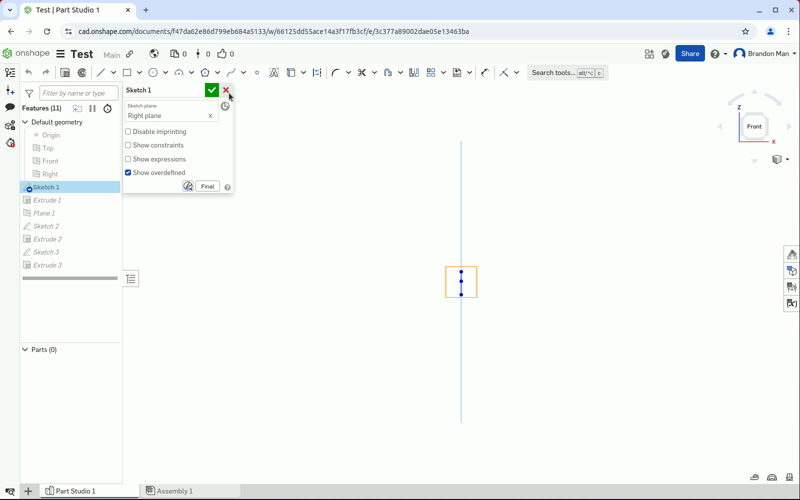
click(229, 92)
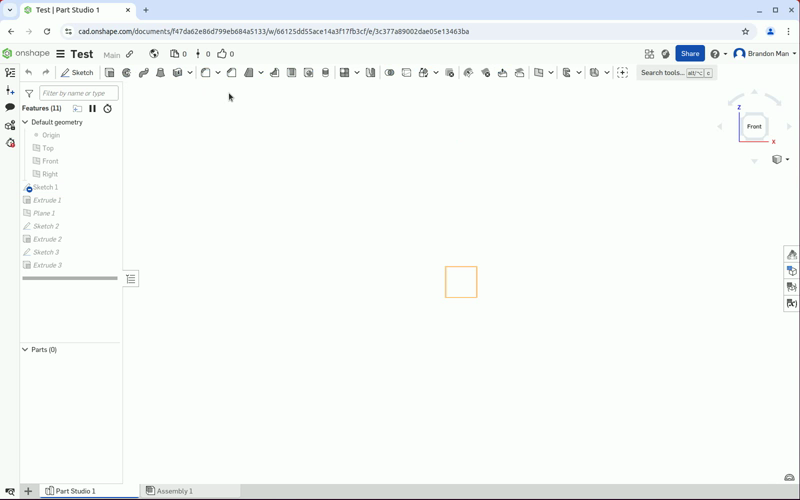
key(shift+s)
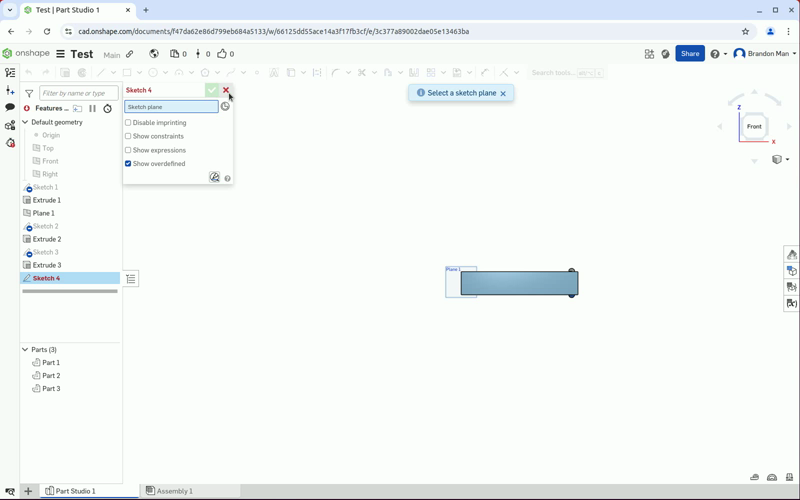
mouse_move(73, 215)
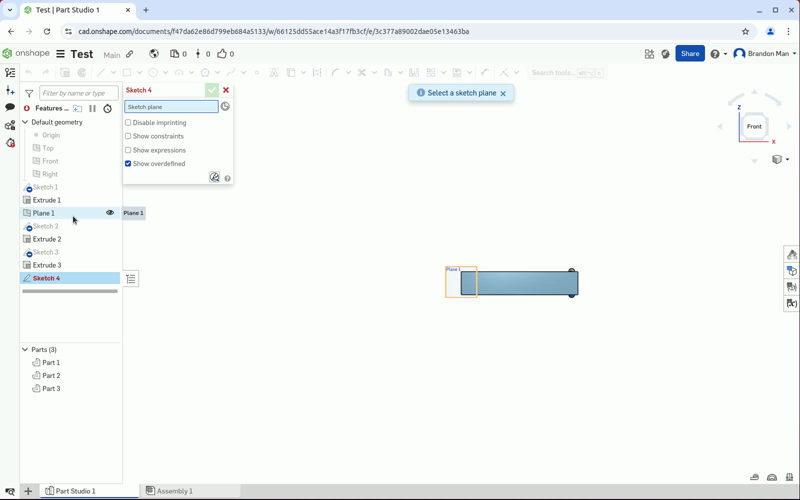
click(73, 215)
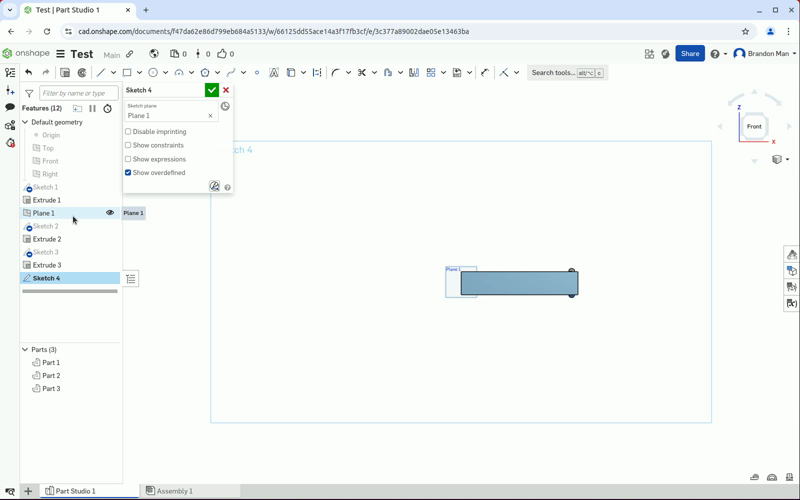
mouse_move(73, 352)
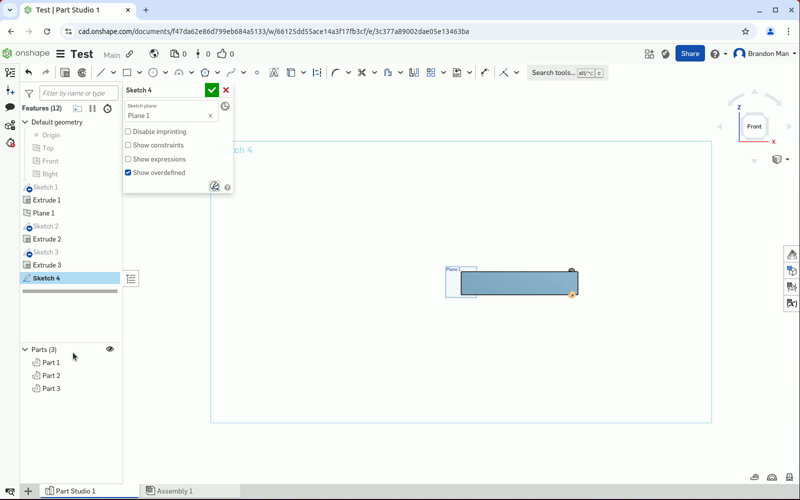
key(y)
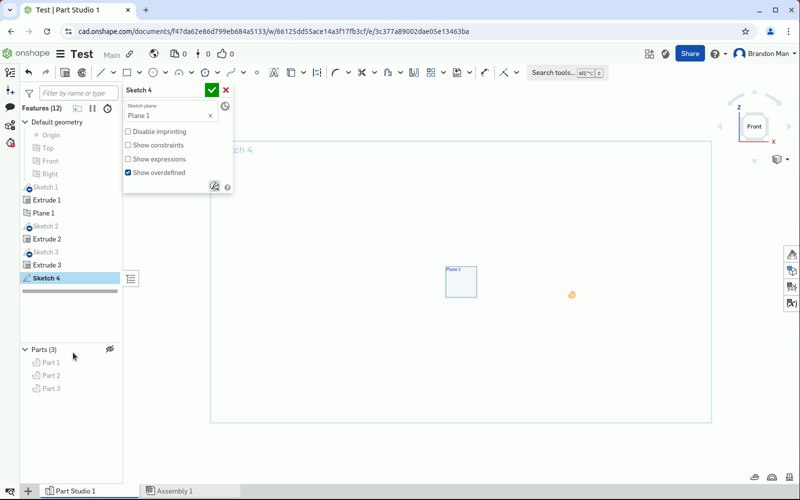
key(l)
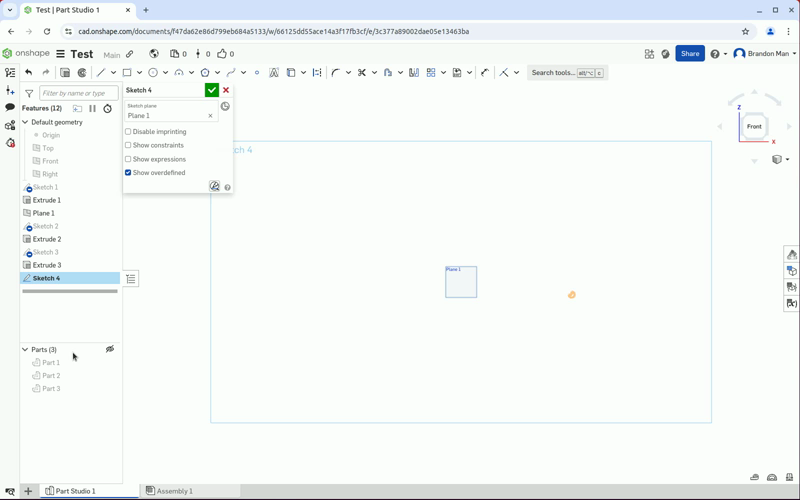
key_down(shift)
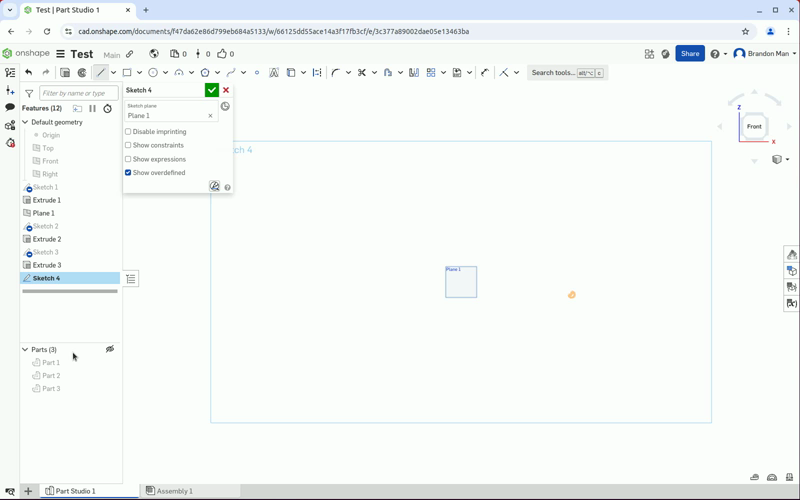
mouse_move(460, 294)
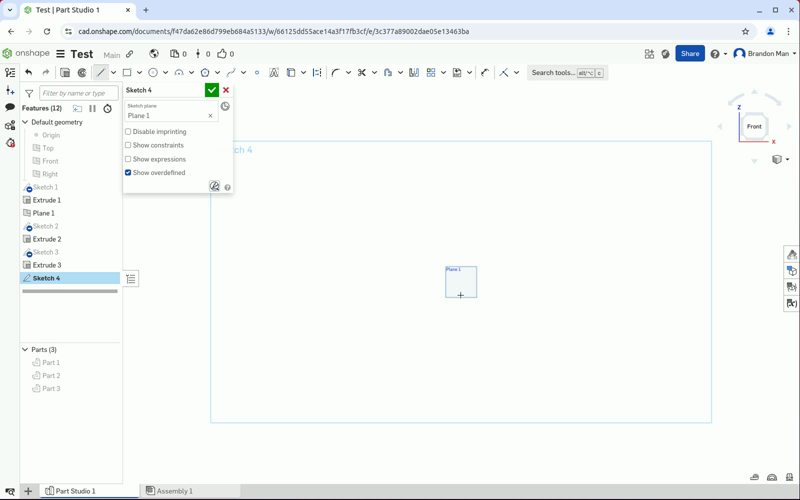
click(460, 294)
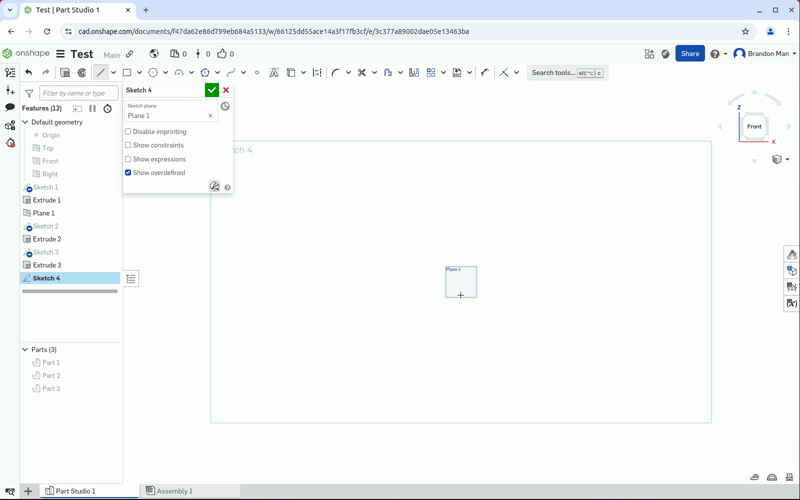
key_up(shift)
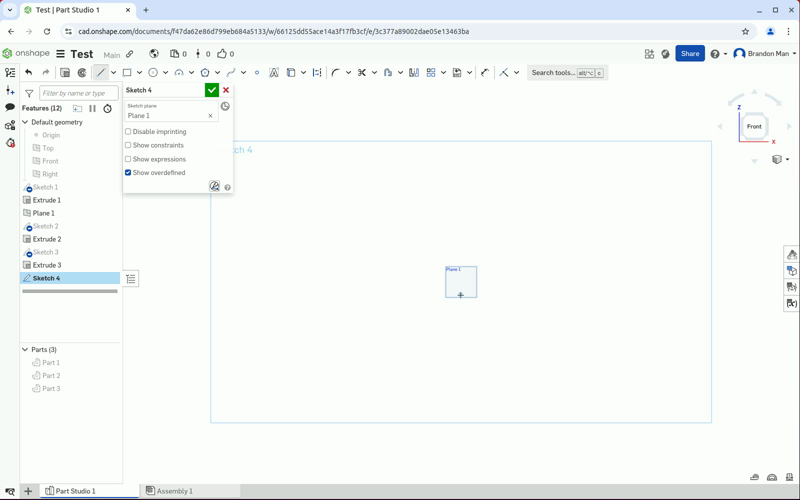
key_down(shift)
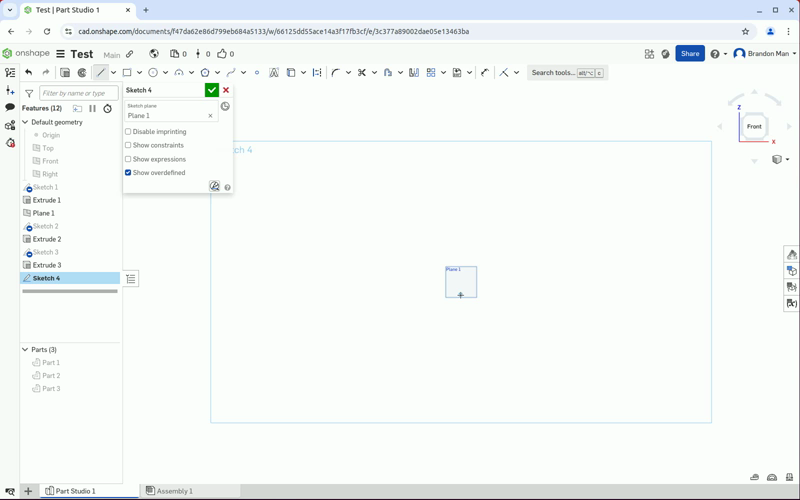
mouse_move(490, 294)
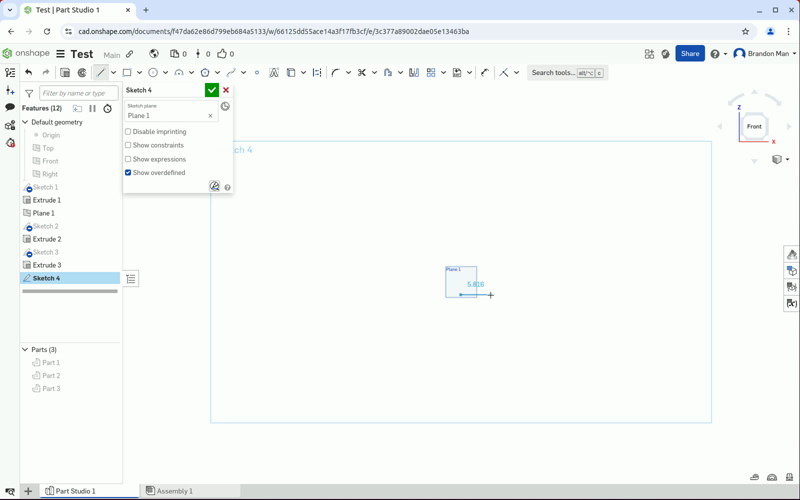
mouse_move(464, 294)
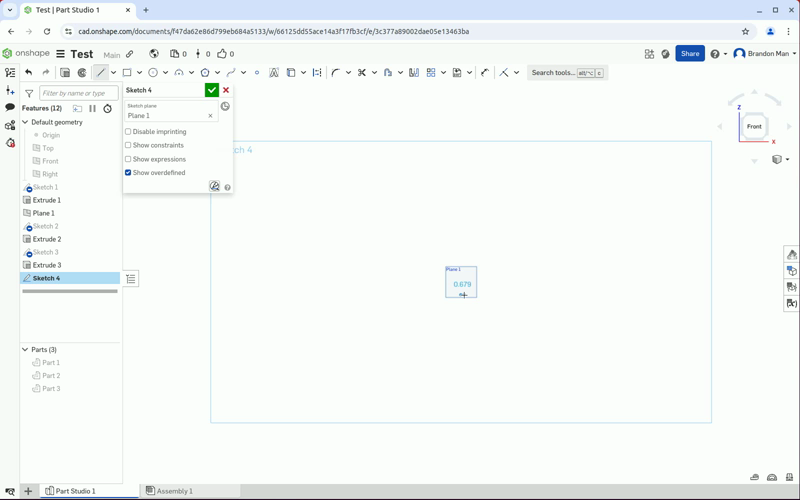
scroll(6)
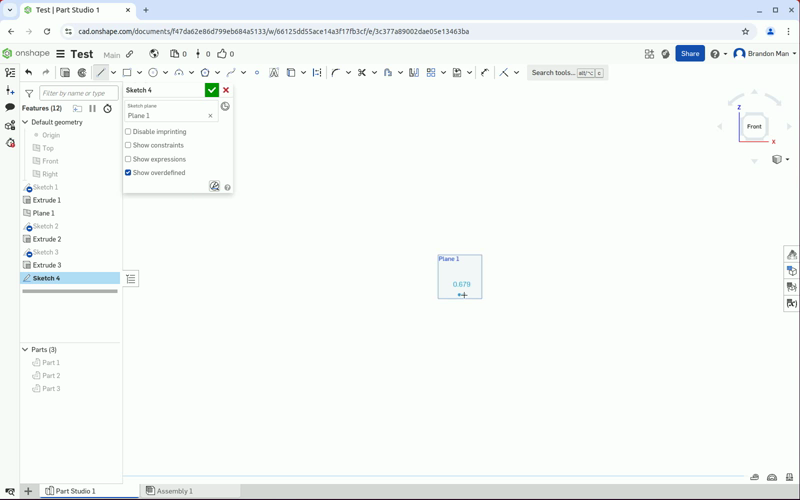
scroll(6)
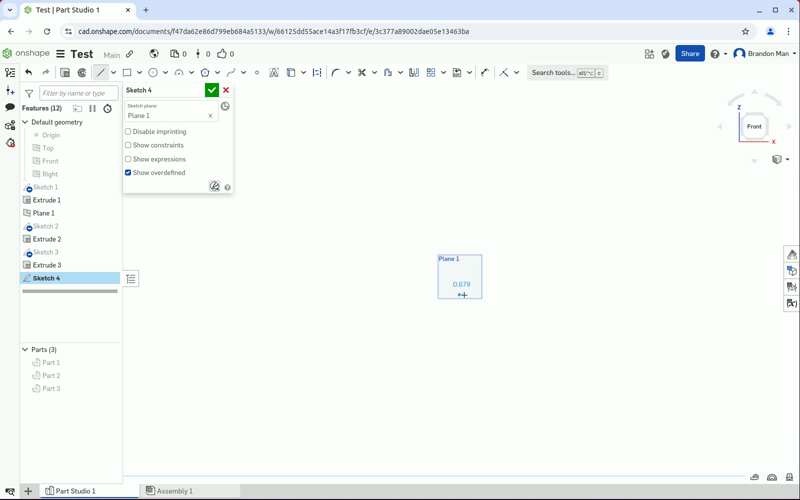
scroll(6)
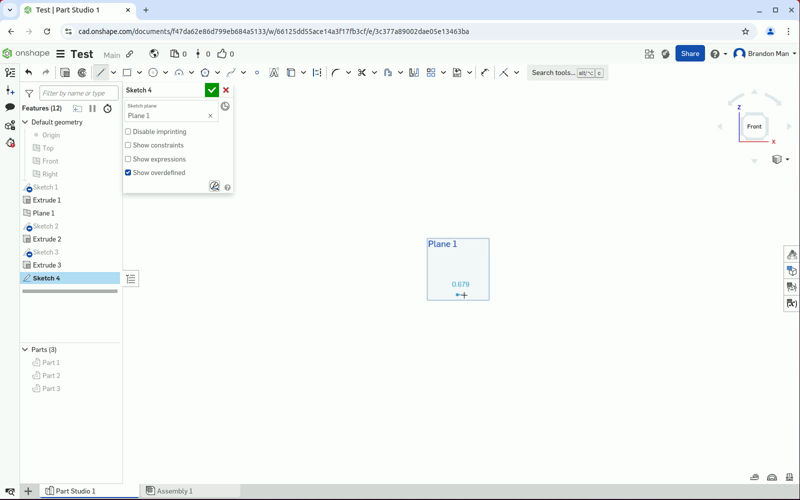
scroll(6)
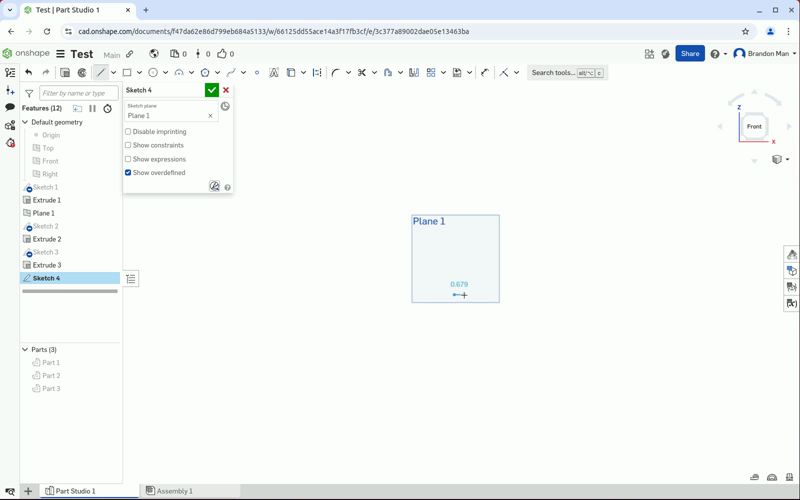
scroll(6)
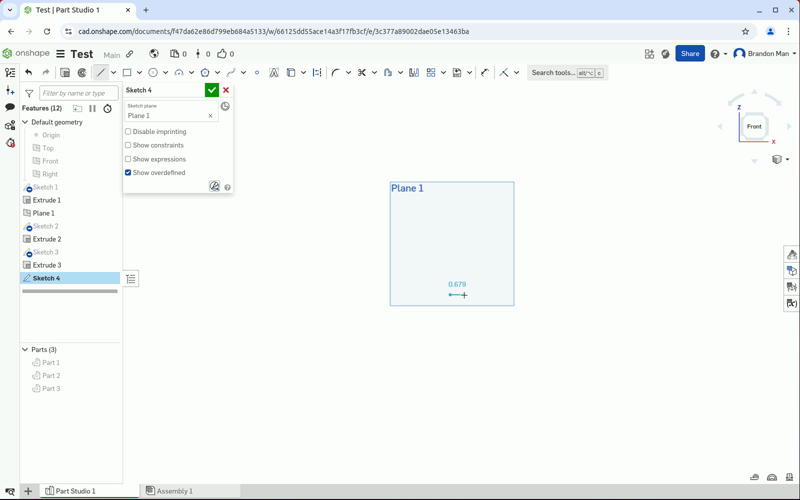
scroll(6)
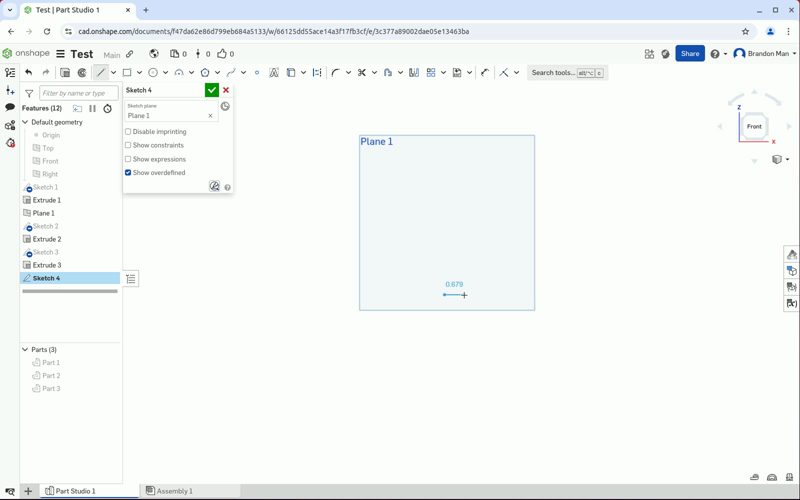
scroll(6)
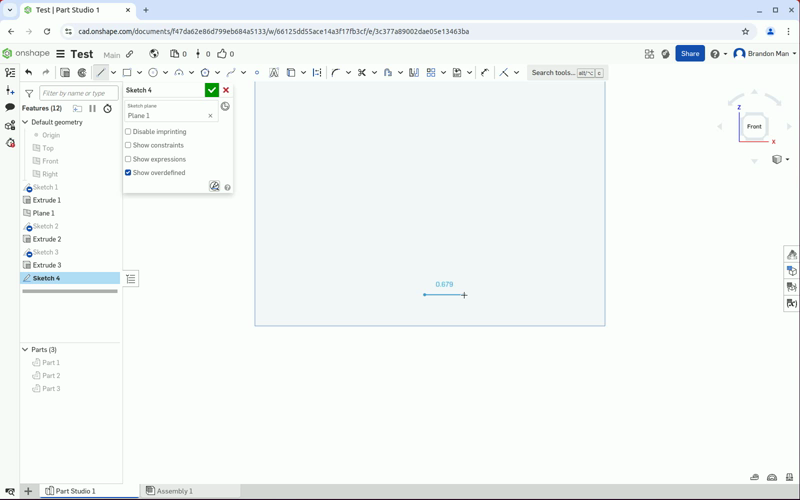
click(464, 294)
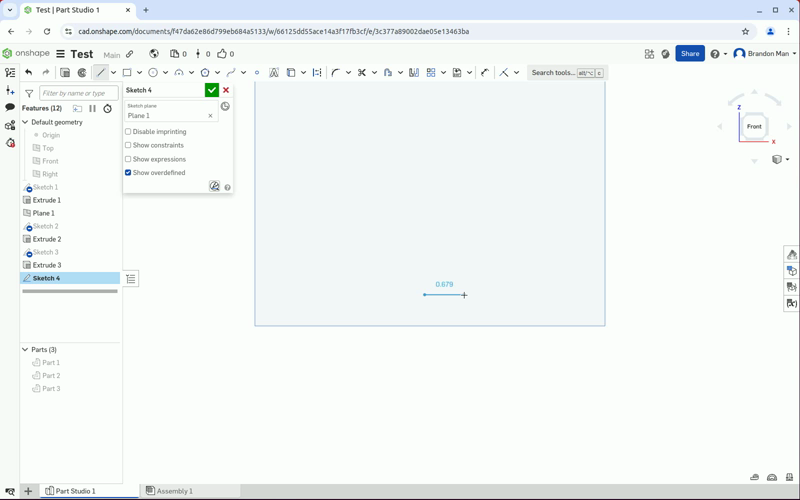
scroll(-6)
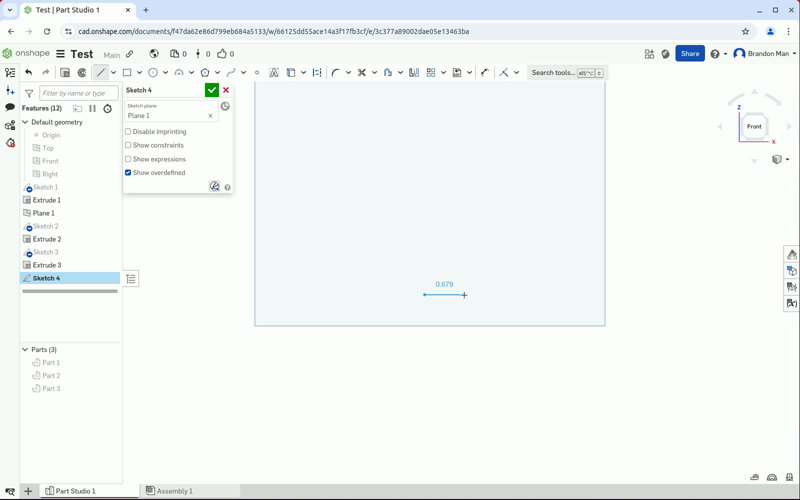
scroll(-6)
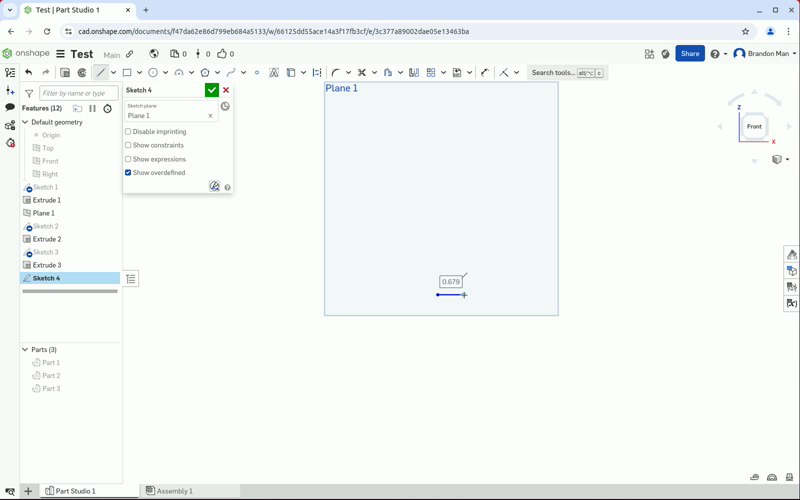
scroll(-6)
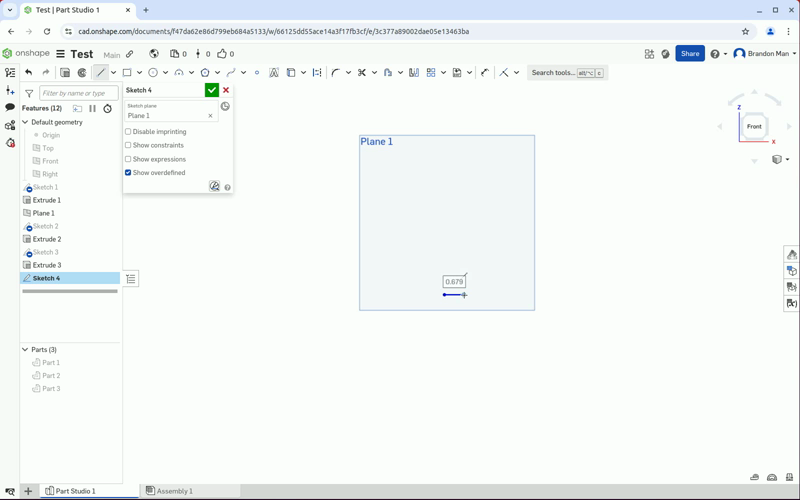
scroll(-6)
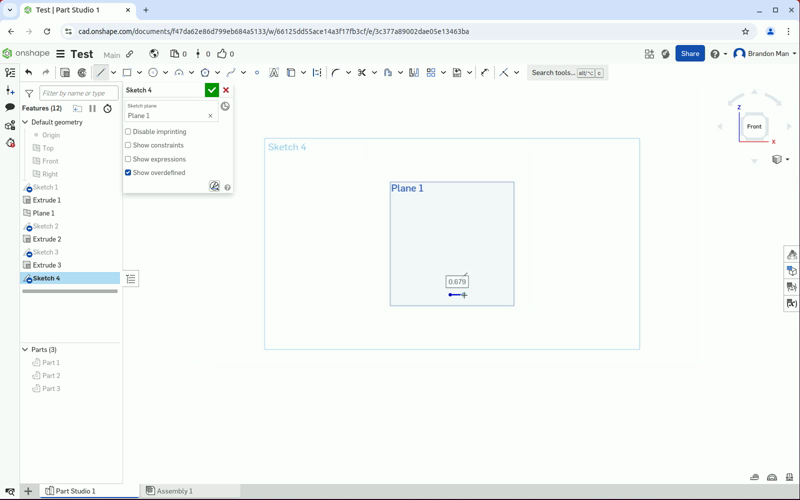
scroll(-6)
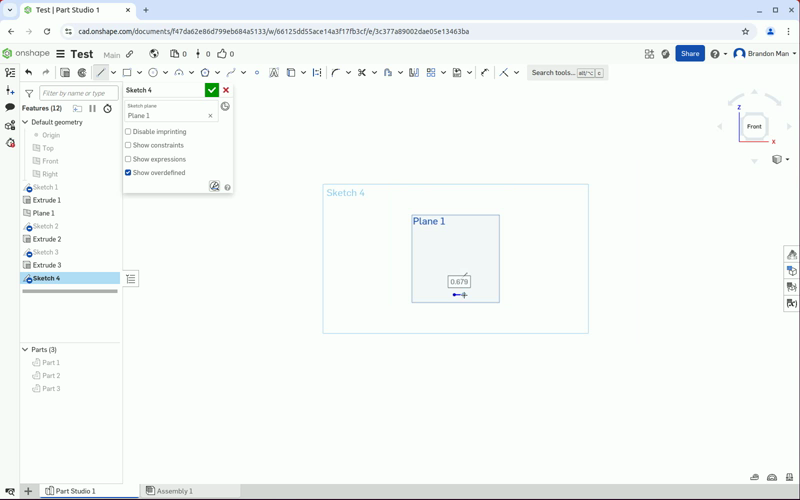
scroll(-6)
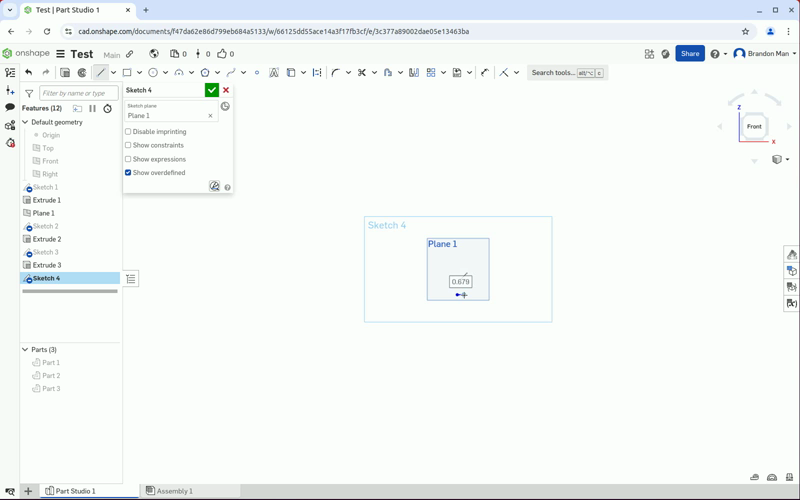
scroll(-6)
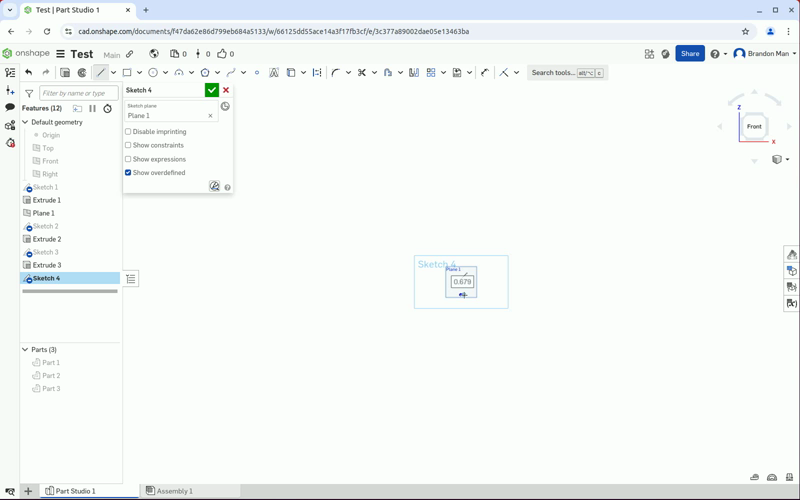
key_up(shift)
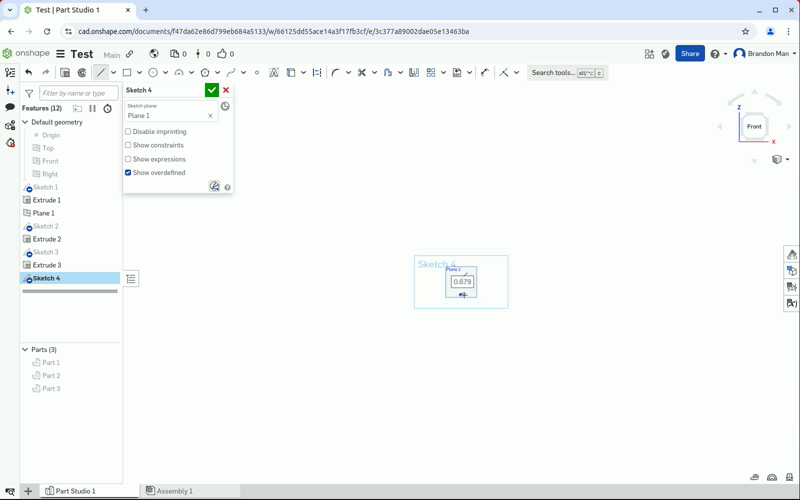
key(esc)
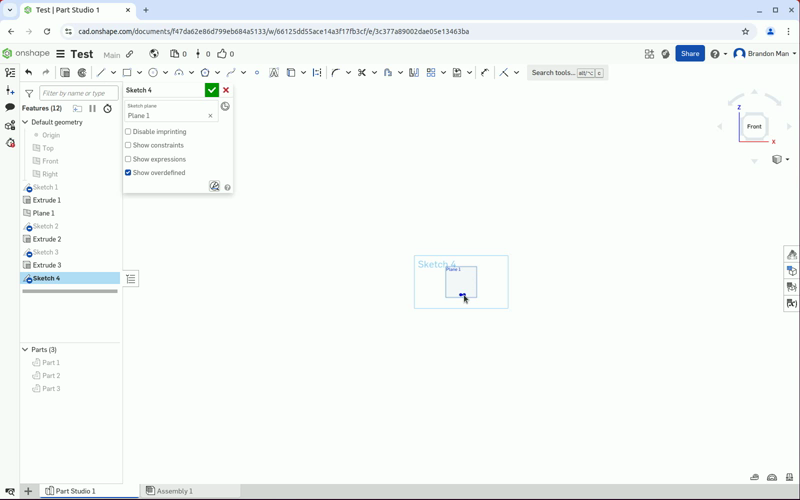
key(a)
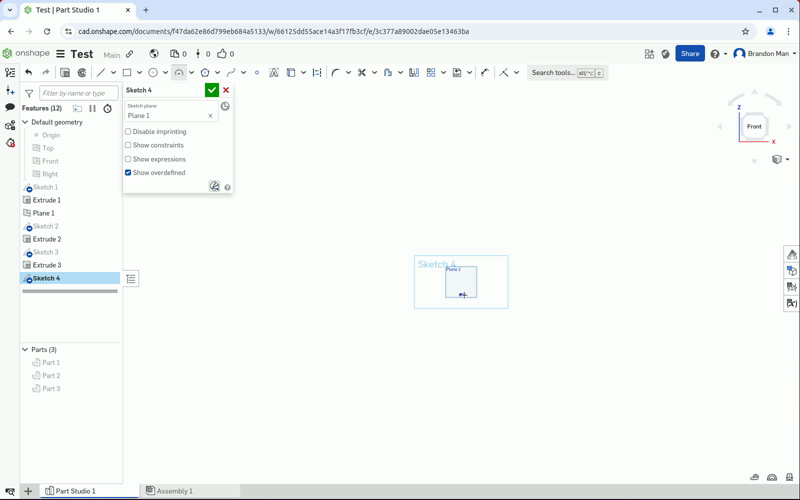
mouse_move(464, 294)
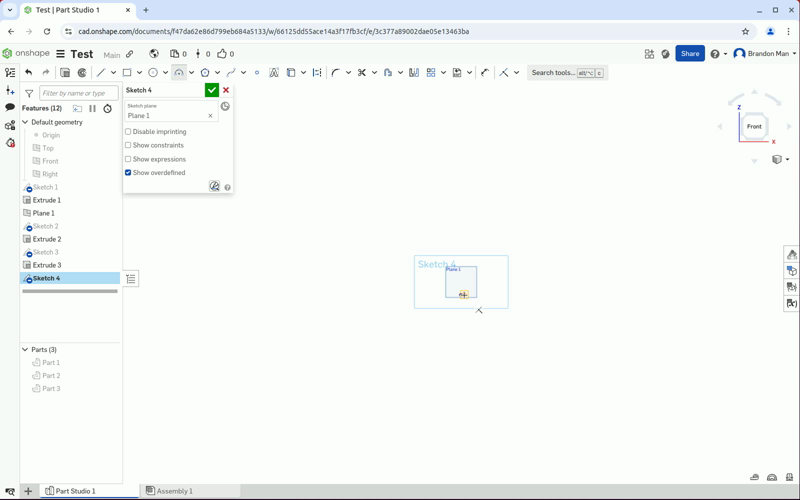
scroll(6)
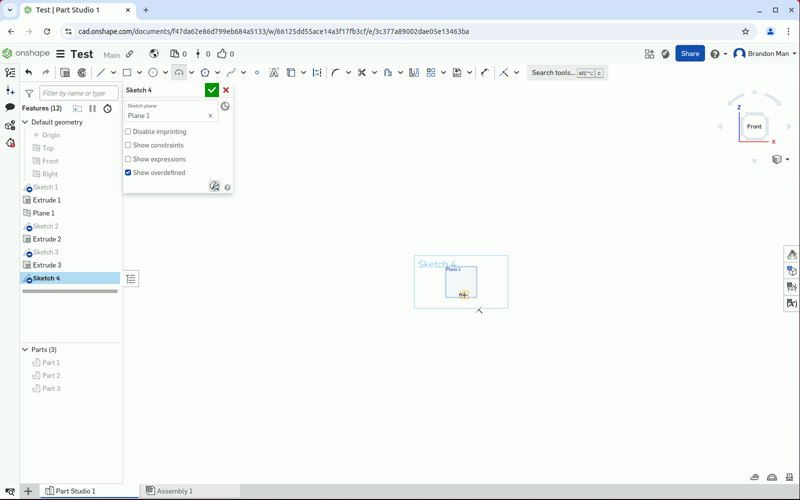
scroll(6)
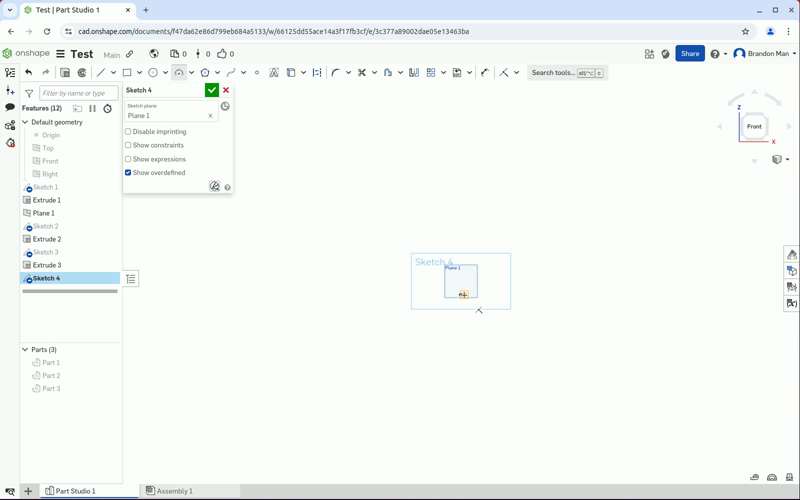
scroll(6)
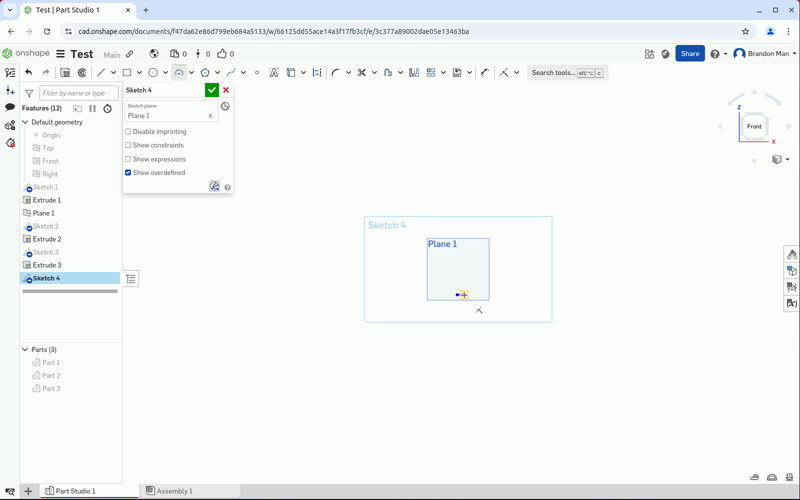
scroll(6)
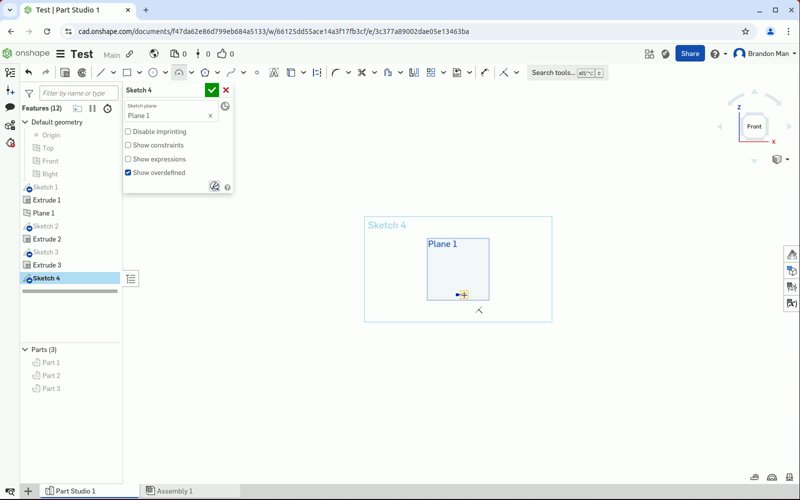
scroll(6)
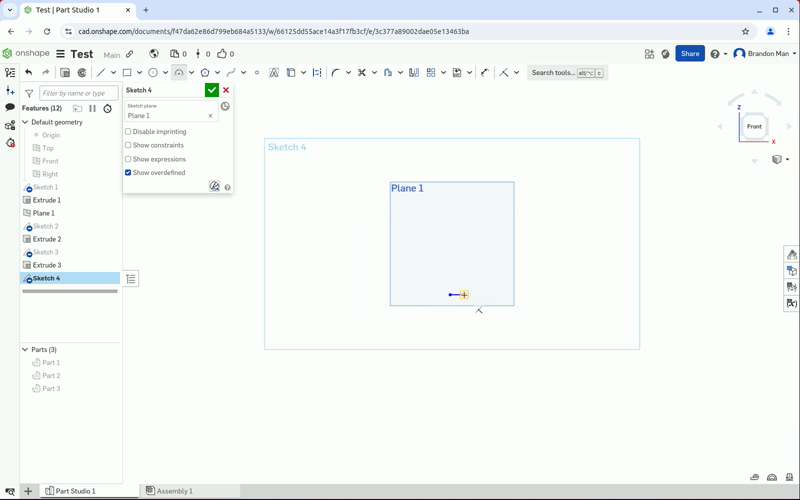
scroll(6)
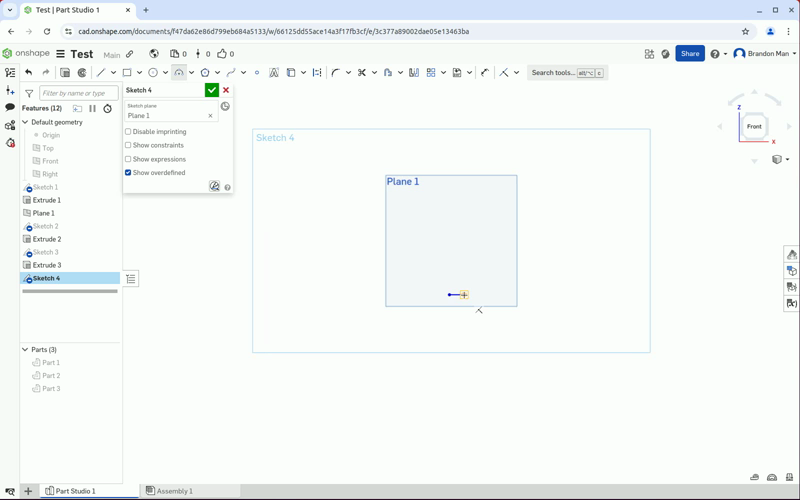
scroll(6)
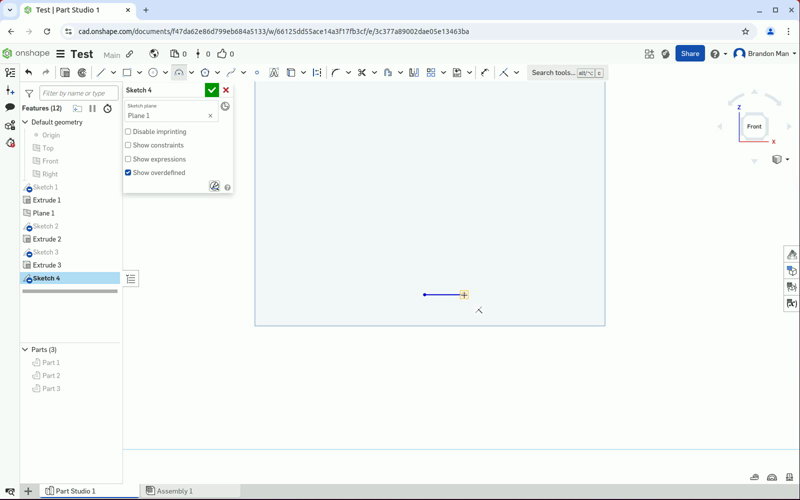
click(464, 294)
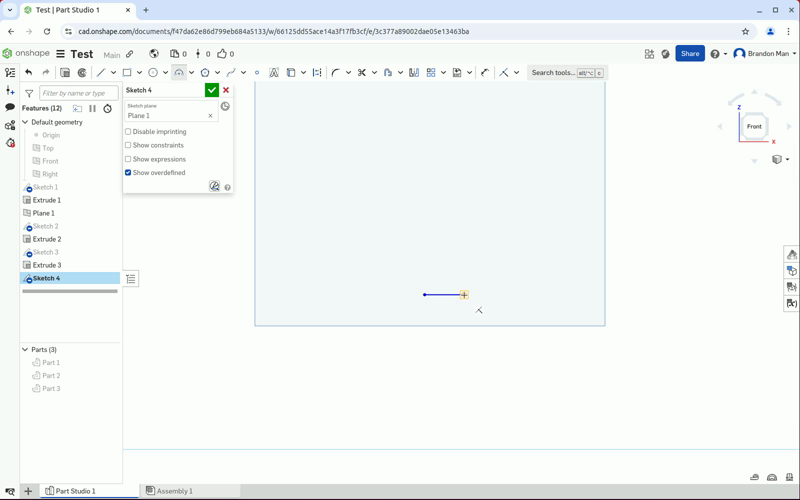
scroll(-6)
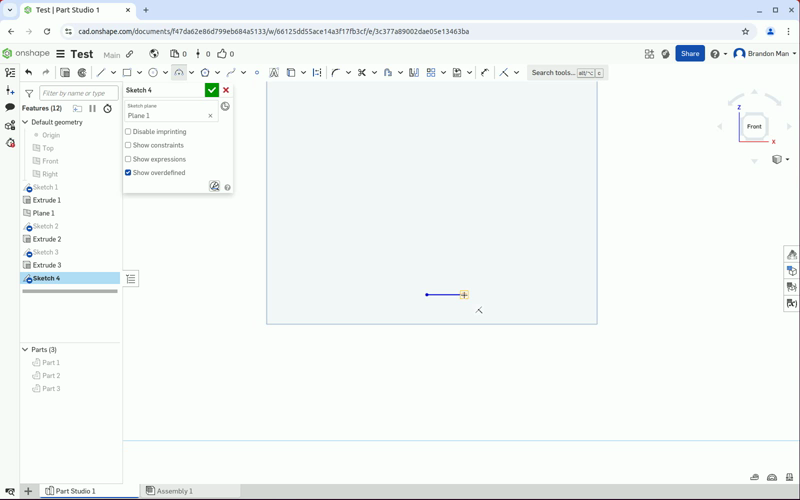
scroll(-6)
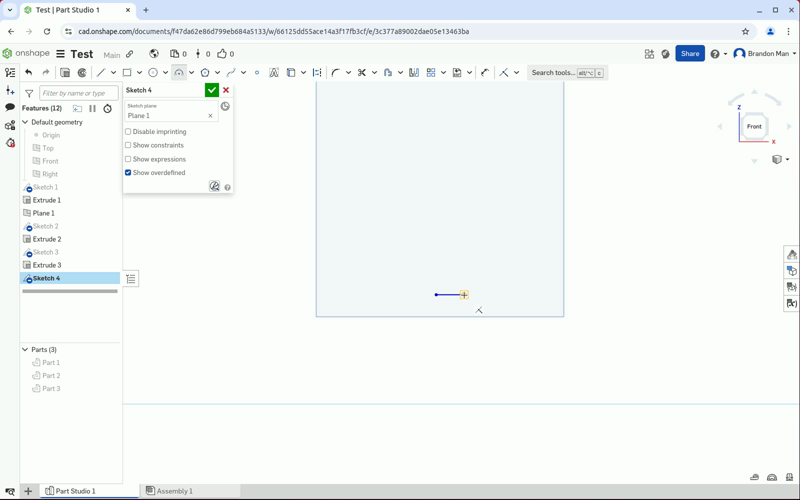
scroll(-6)
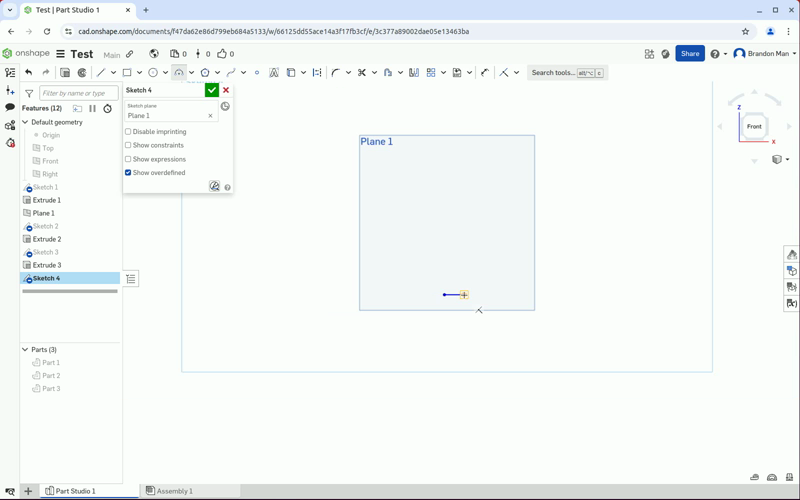
scroll(-6)
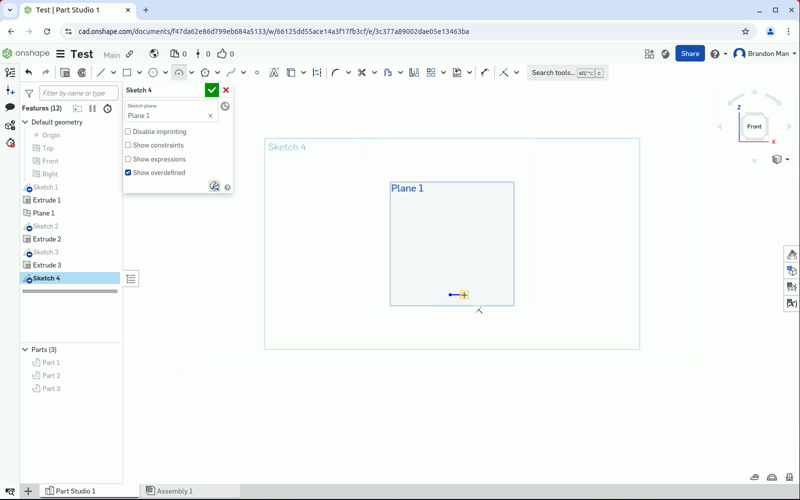
scroll(-6)
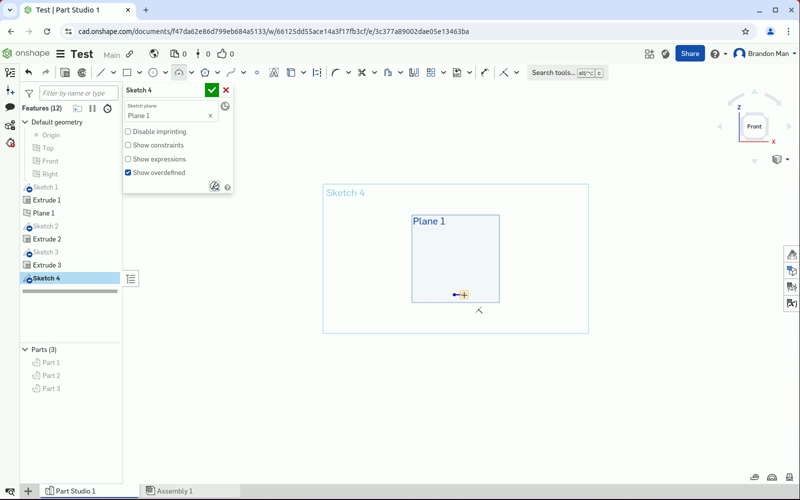
scroll(-6)
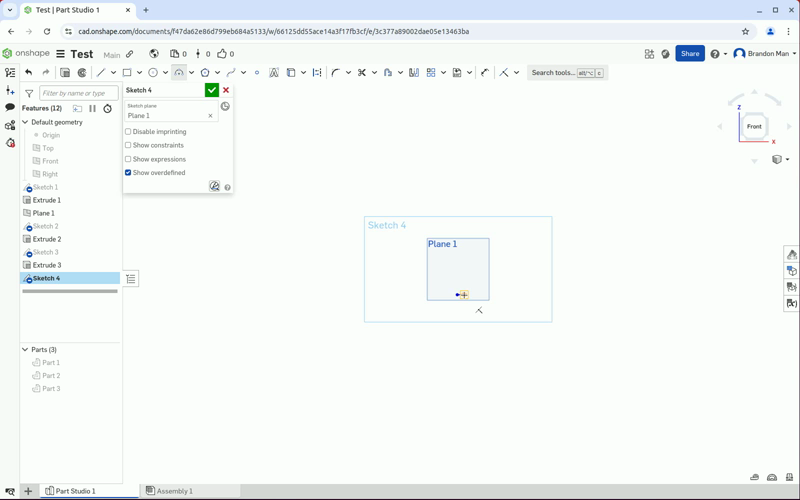
scroll(-6)
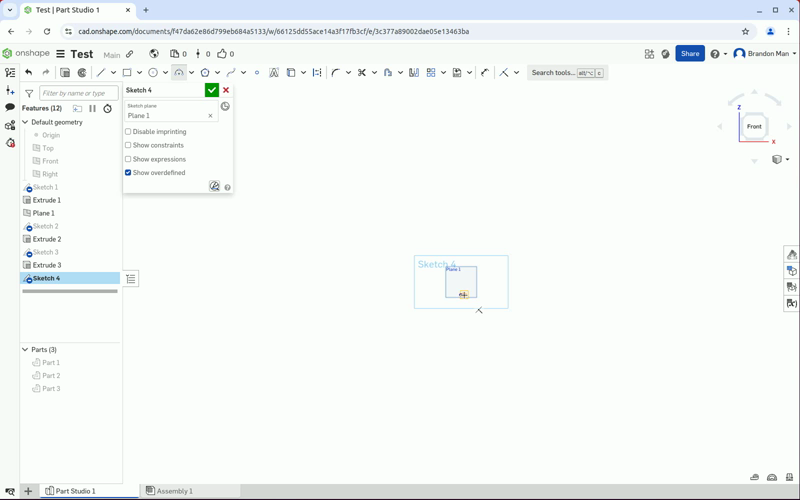
key_down(shift)
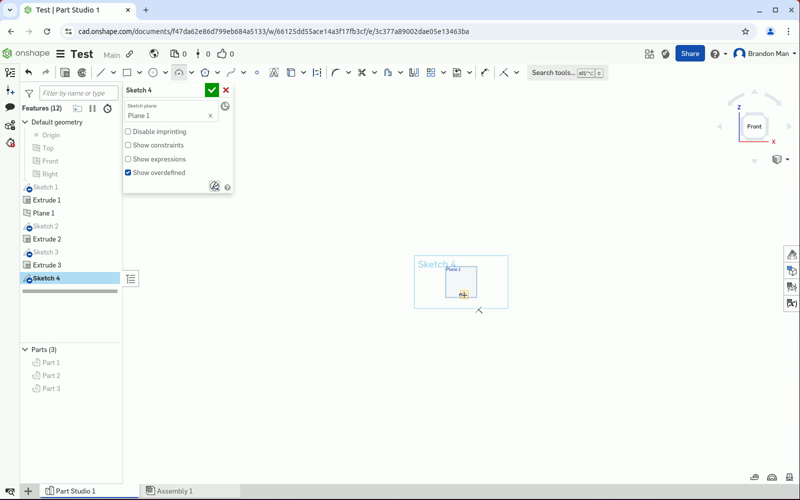
mouse_move(460, 291)
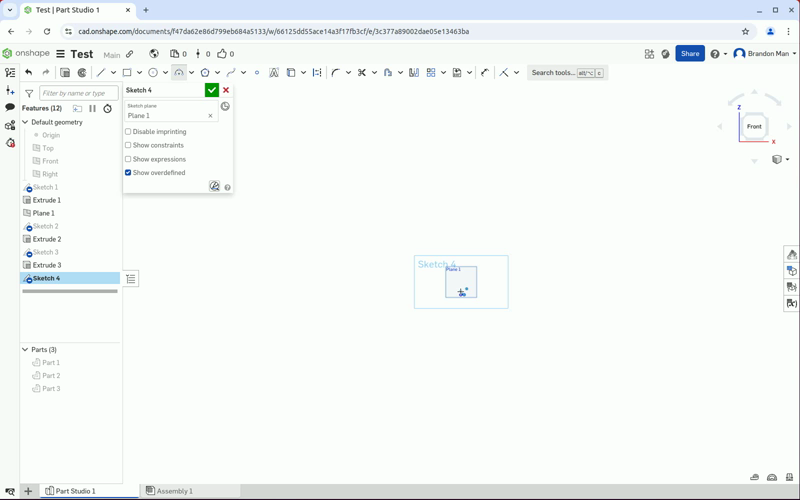
scroll(6)
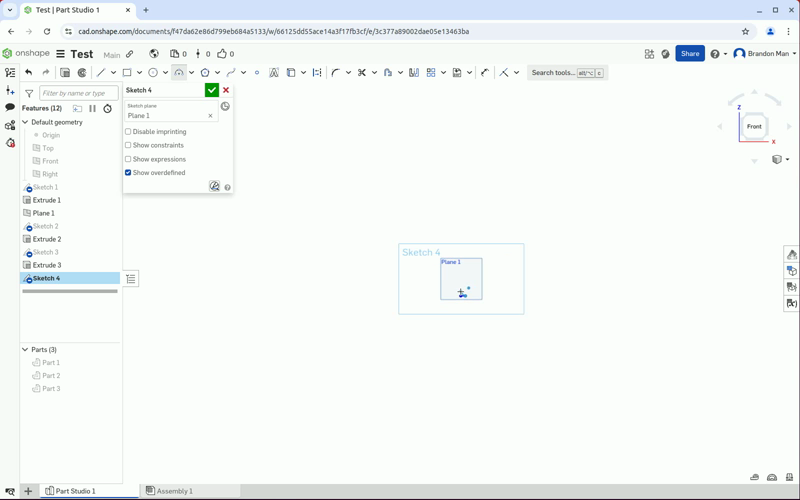
scroll(6)
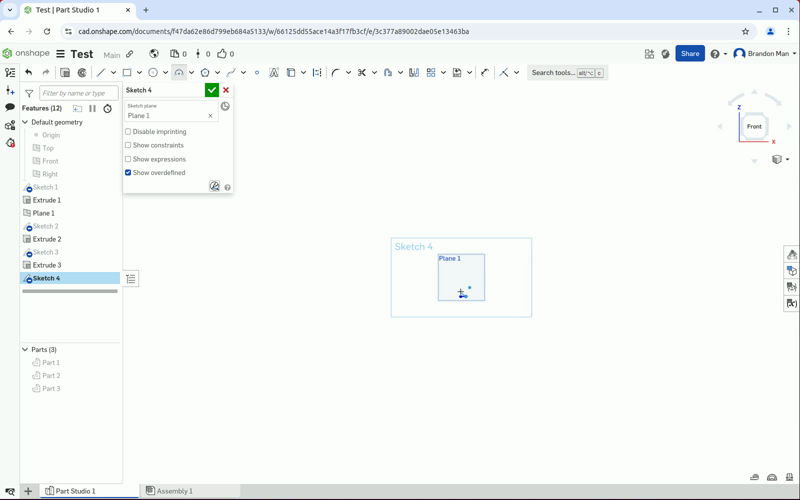
scroll(6)
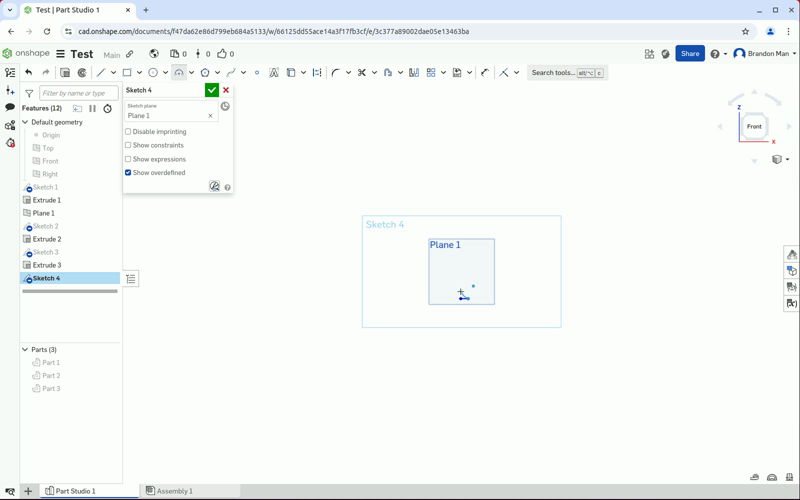
scroll(6)
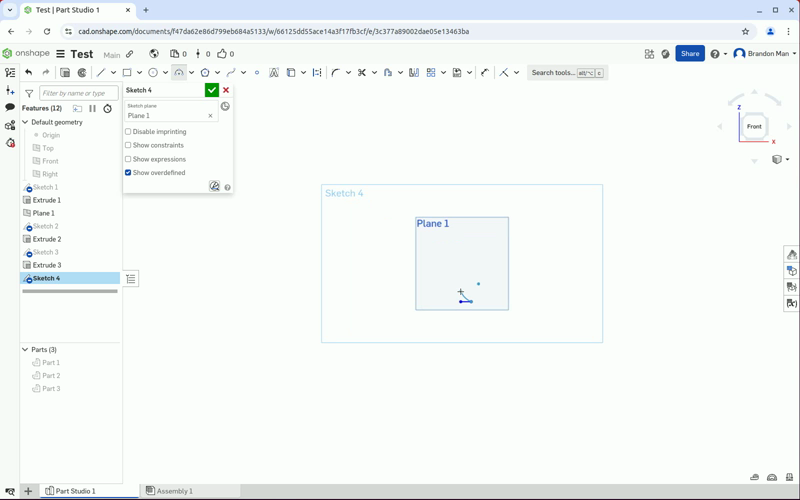
scroll(6)
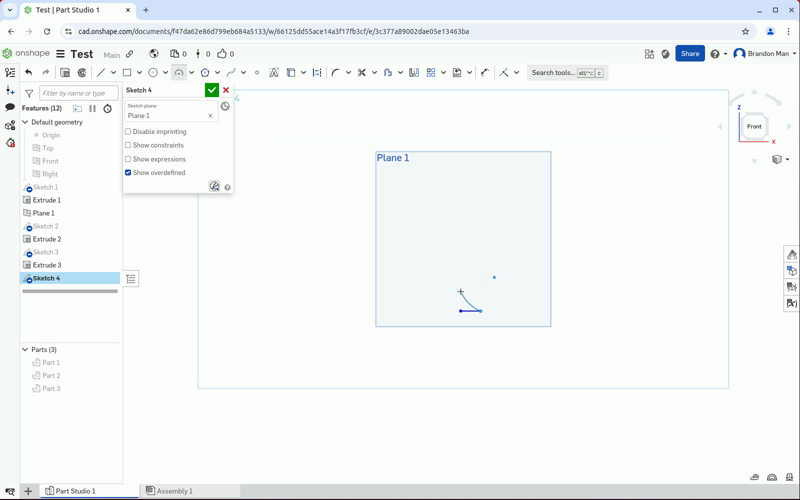
scroll(6)
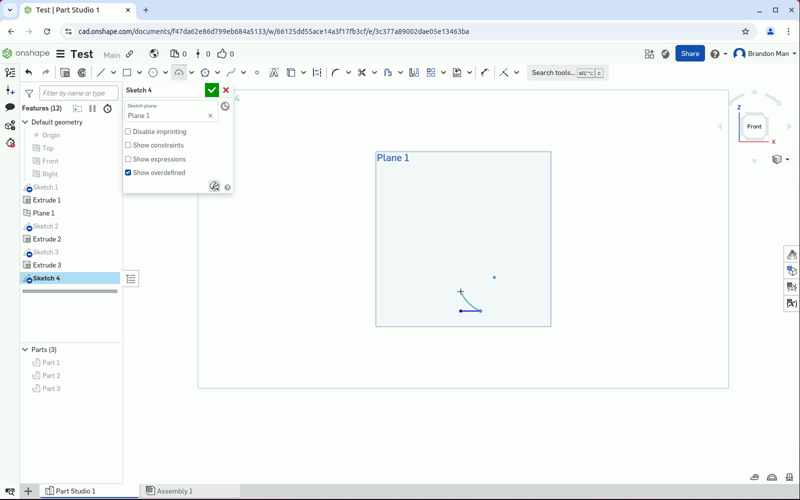
scroll(6)
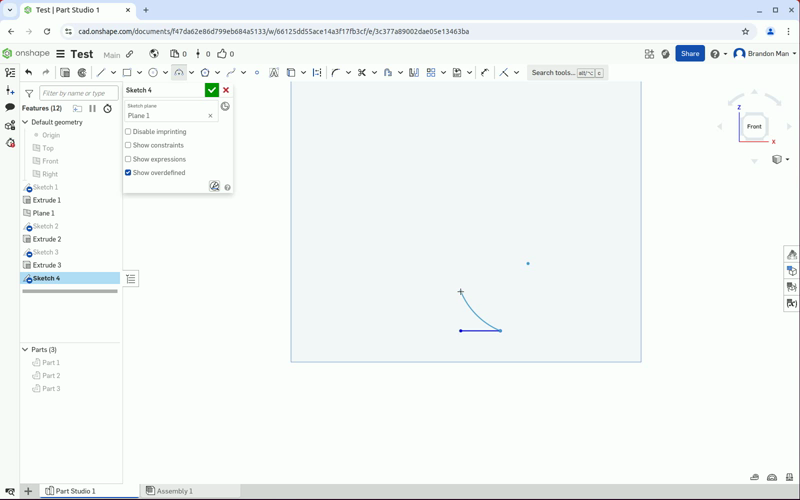
click(460, 291)
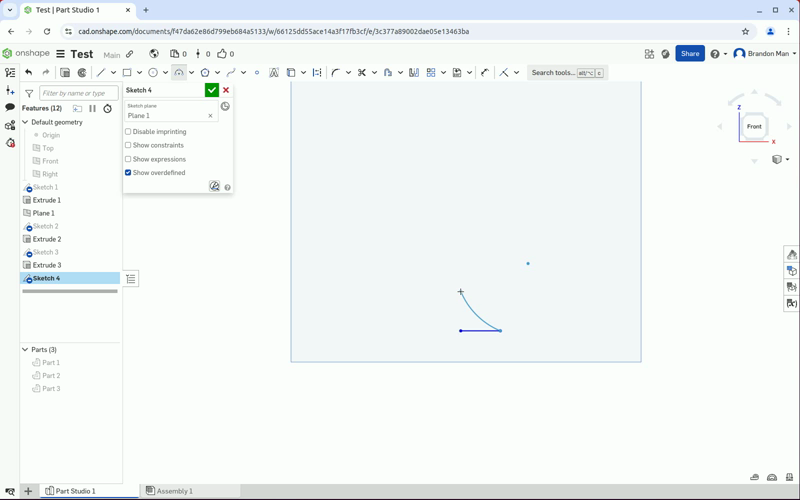
scroll(-6)
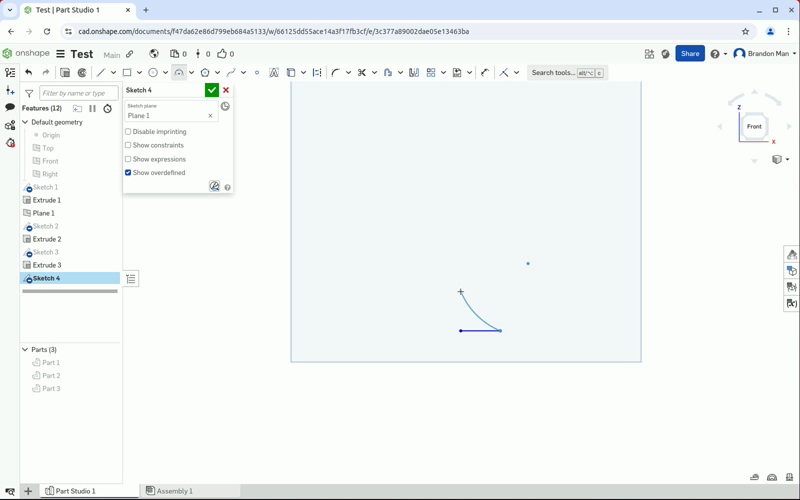
scroll(-6)
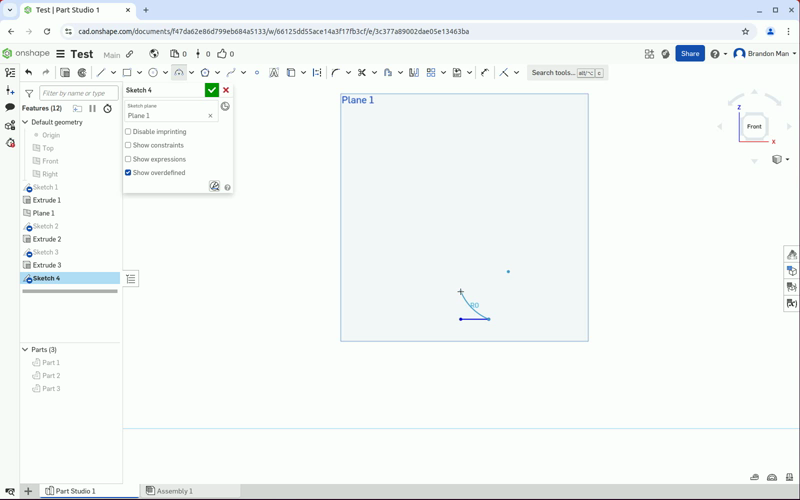
scroll(-6)
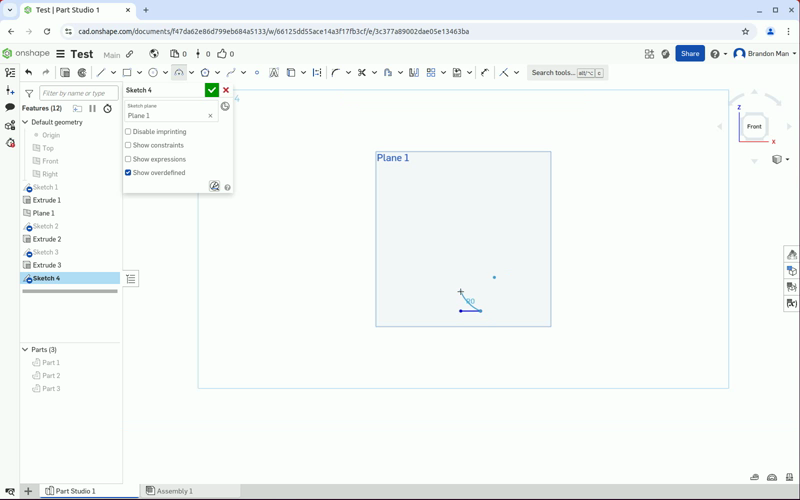
scroll(-6)
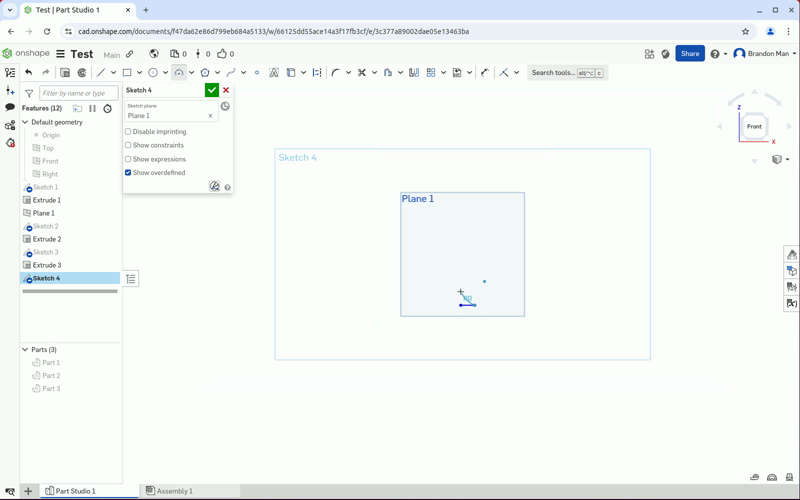
scroll(-6)
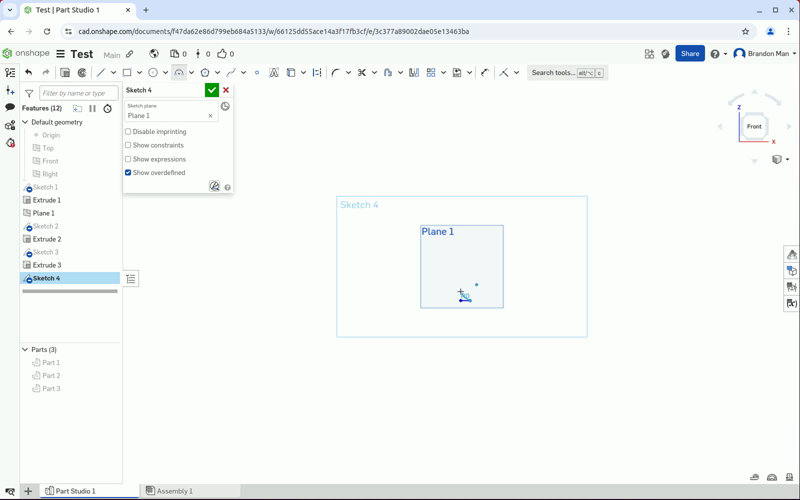
scroll(-6)
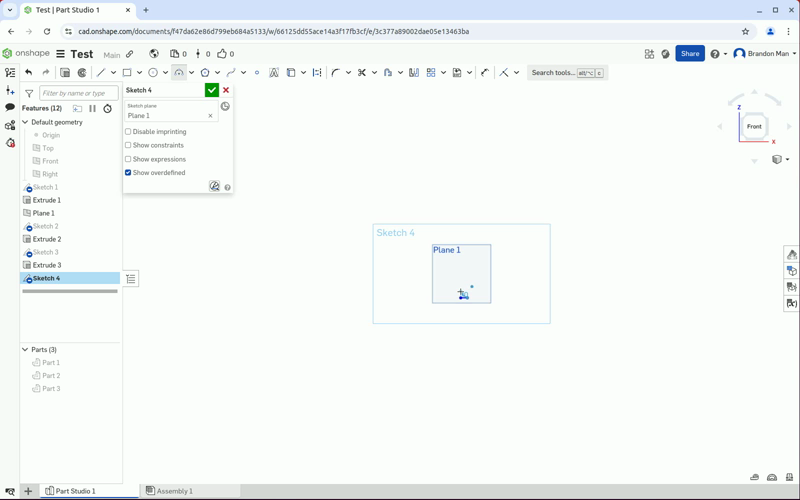
scroll(-6)
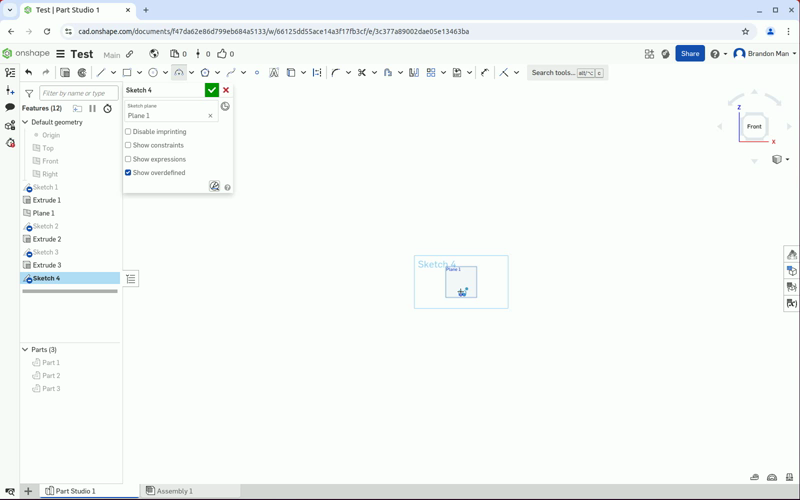
mouse_move(458, 297)
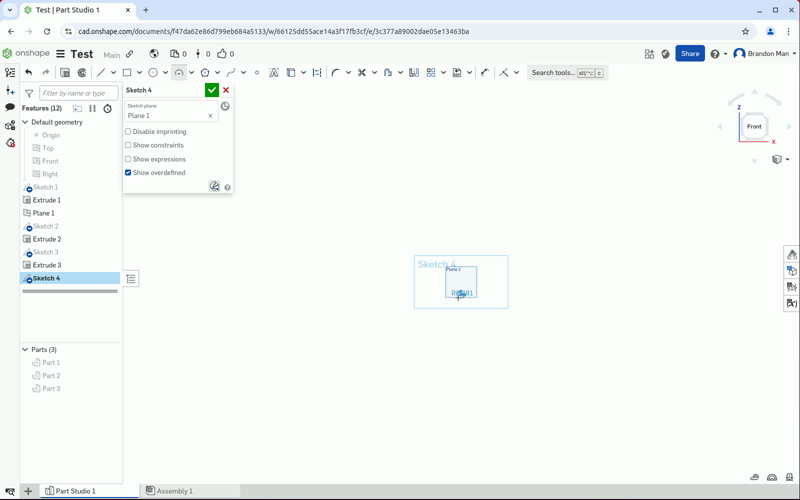
scroll(6)
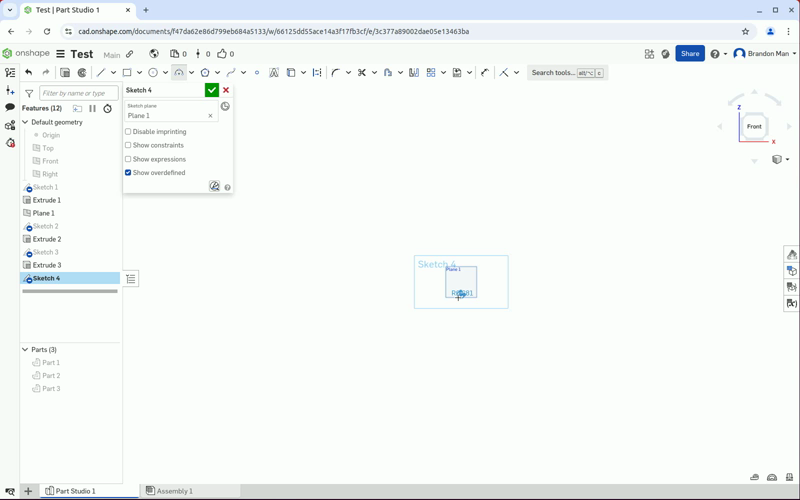
scroll(6)
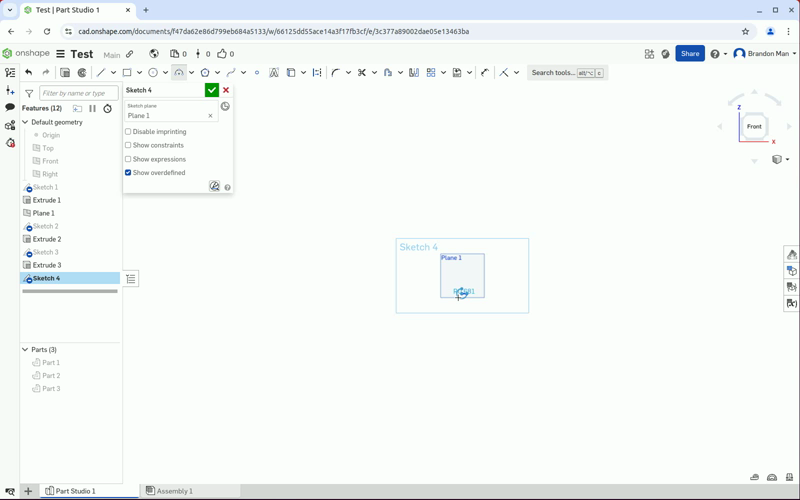
scroll(6)
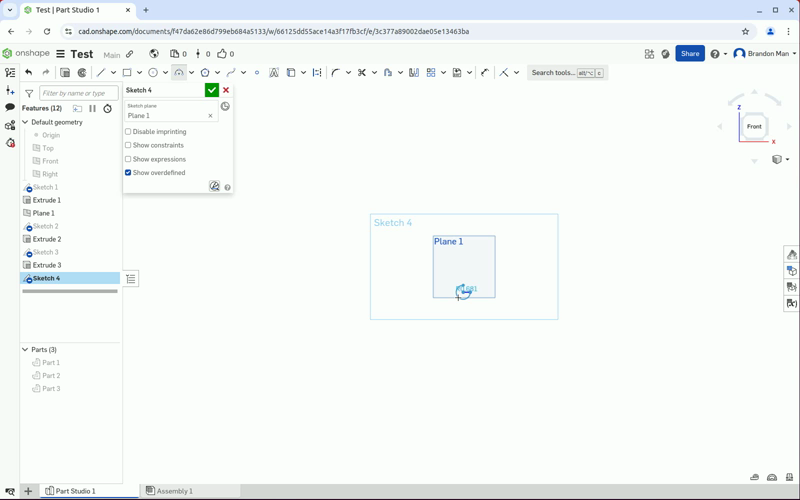
scroll(6)
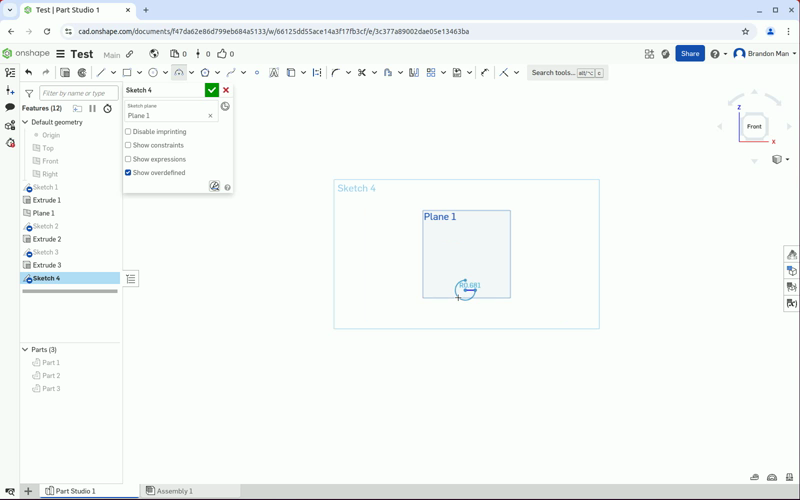
scroll(6)
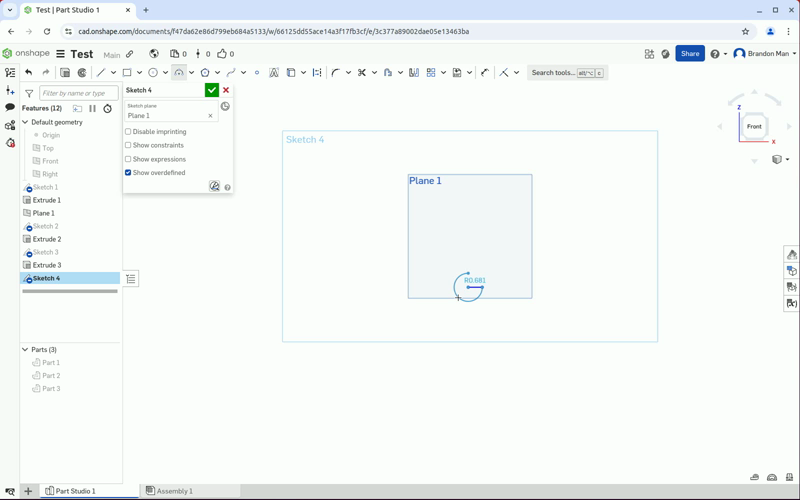
scroll(6)
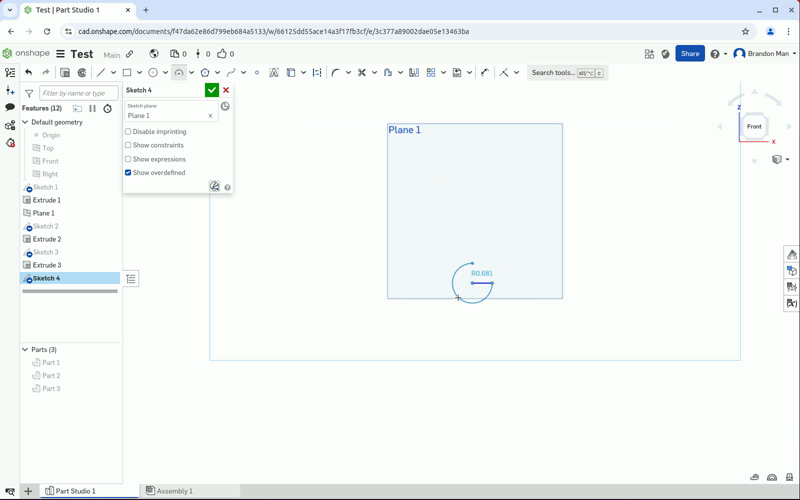
scroll(6)
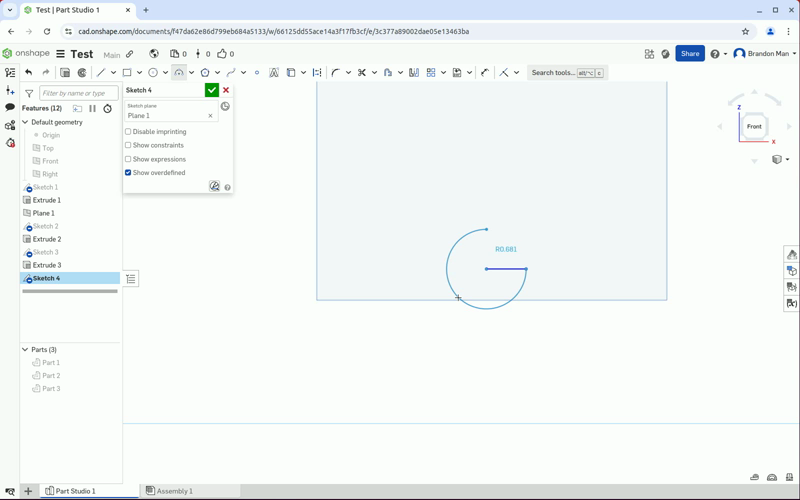
click(458, 297)
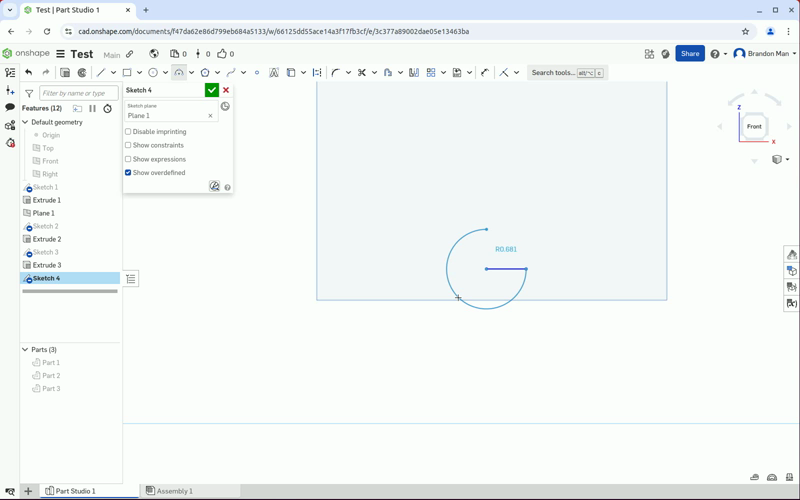
scroll(-6)
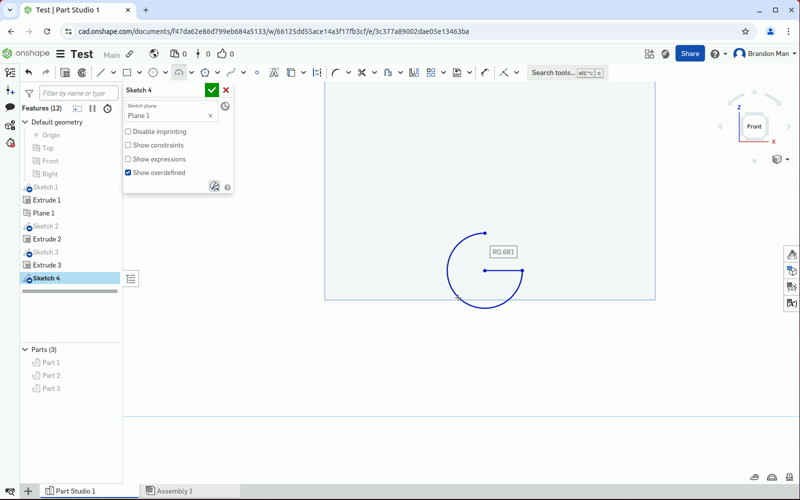
scroll(-6)
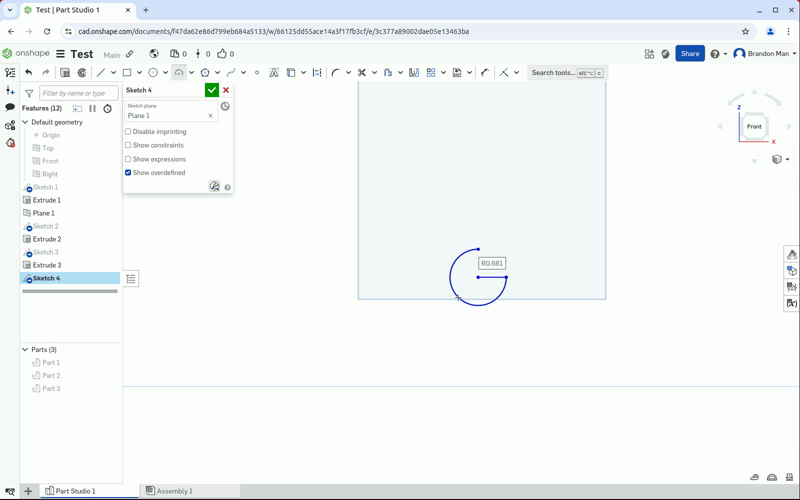
scroll(-6)
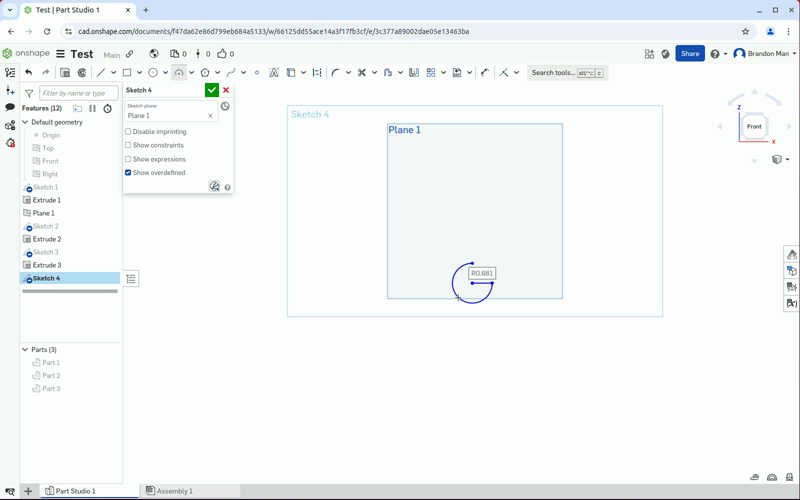
scroll(-6)
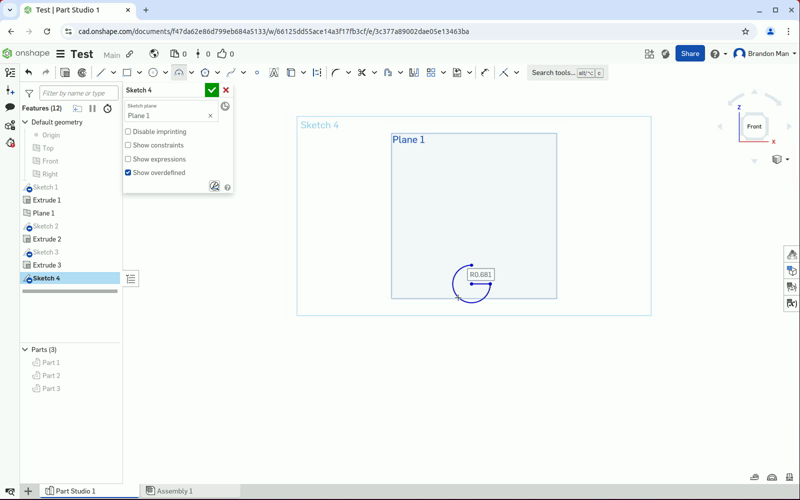
scroll(-6)
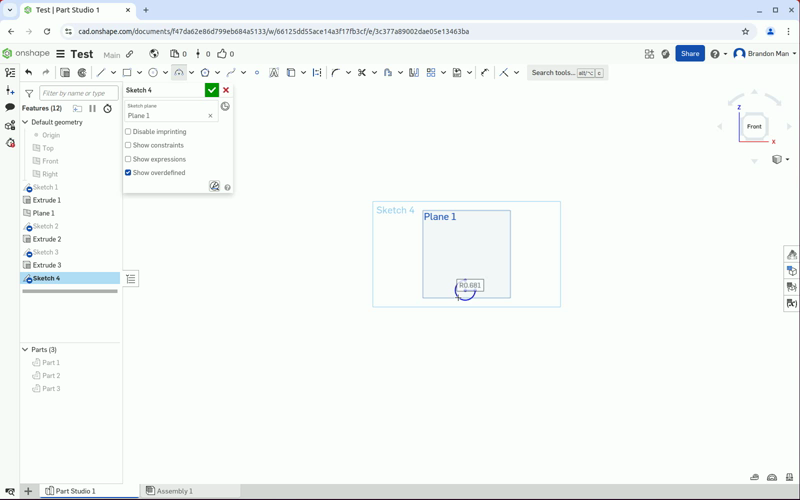
scroll(-6)
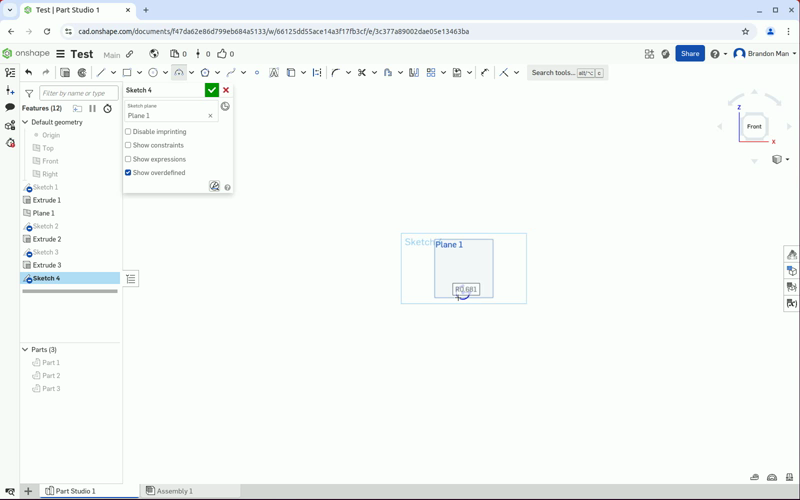
scroll(-6)
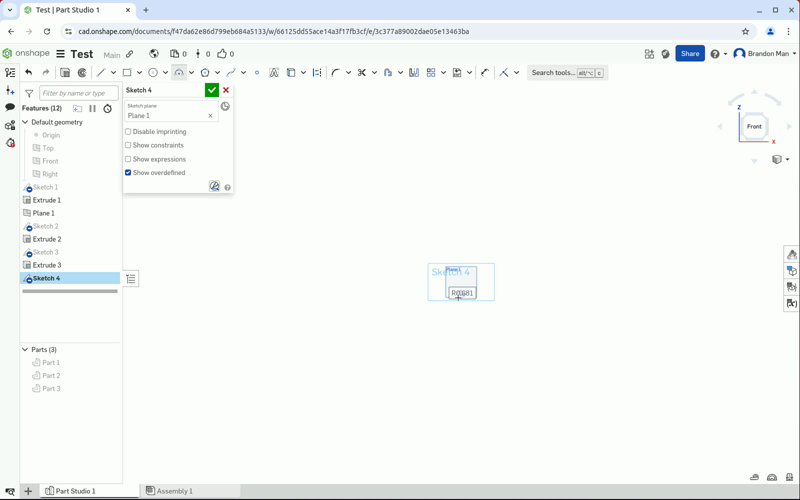
key_up(shift)
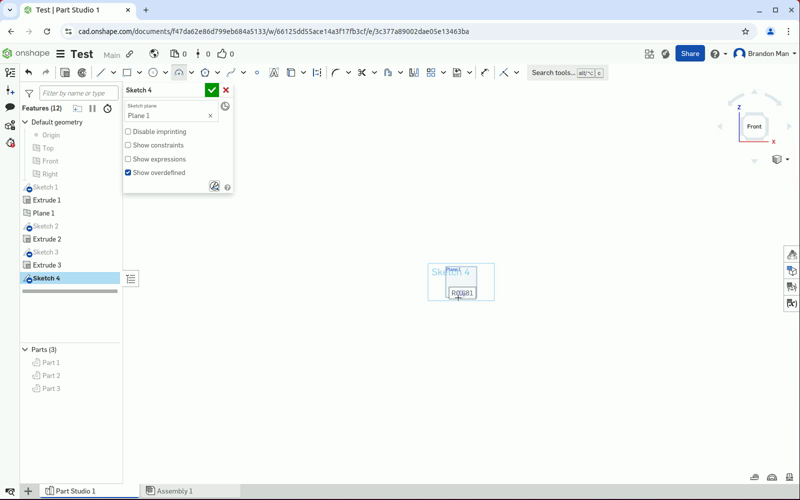
key(esc)
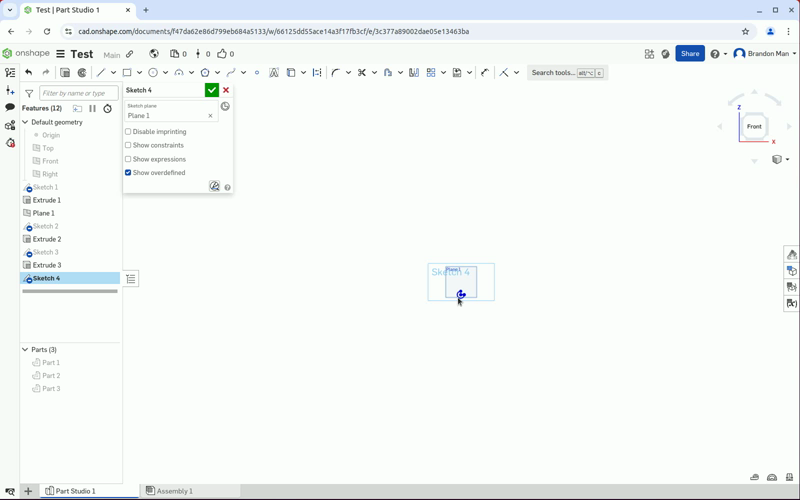
key(l)
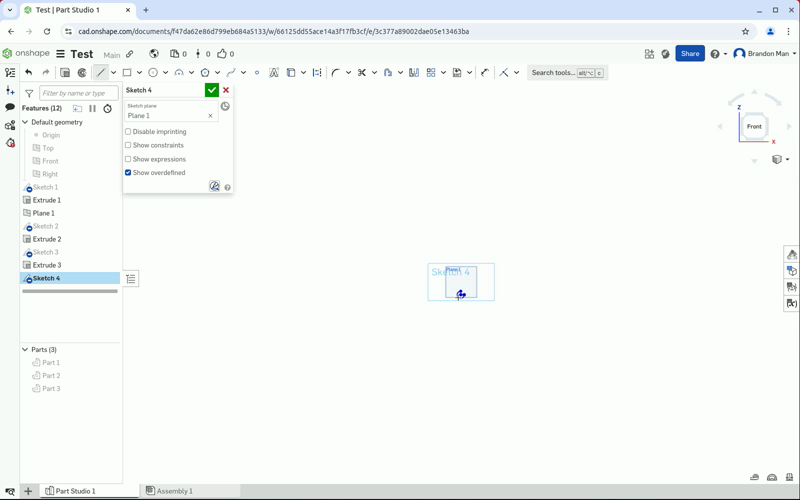
mouse_move(460, 291)
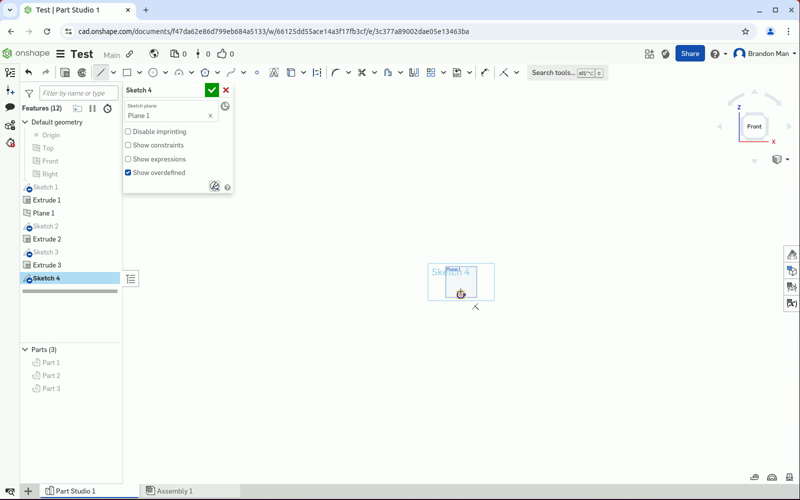
scroll(6)
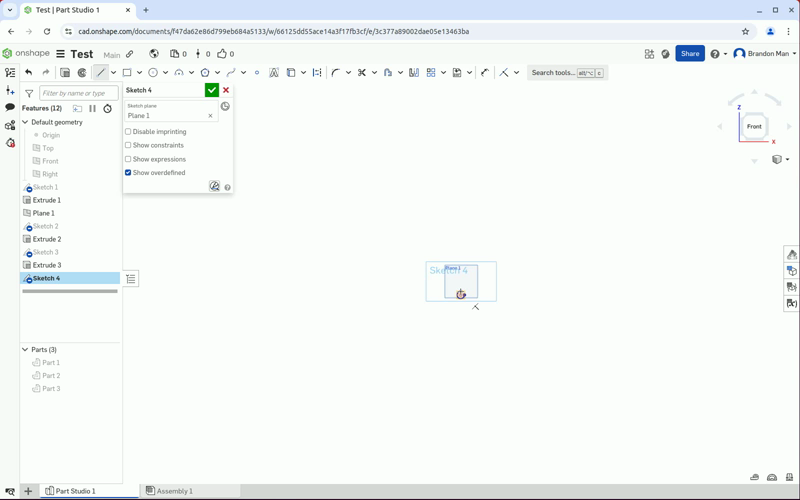
scroll(6)
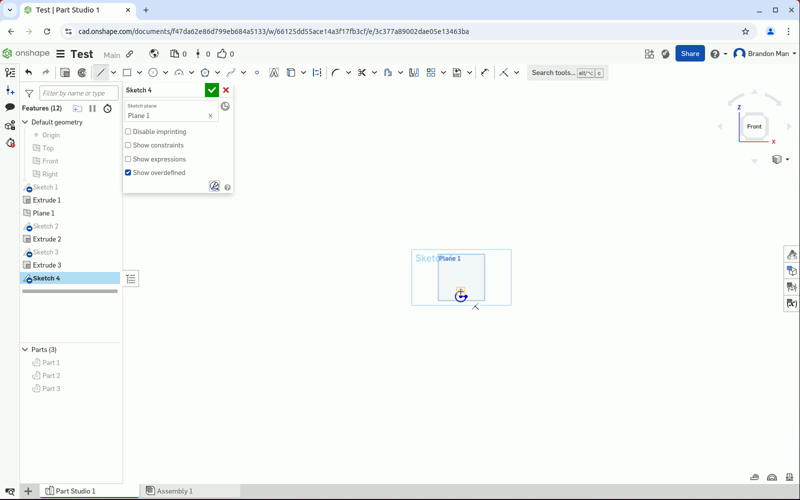
scroll(6)
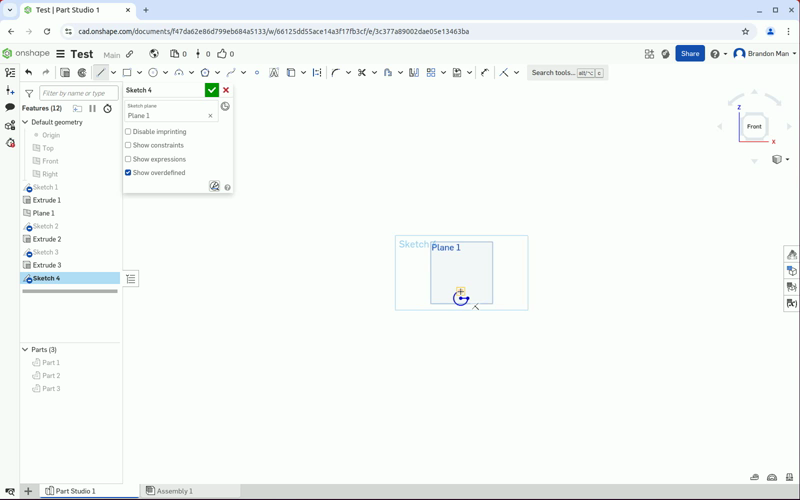
scroll(6)
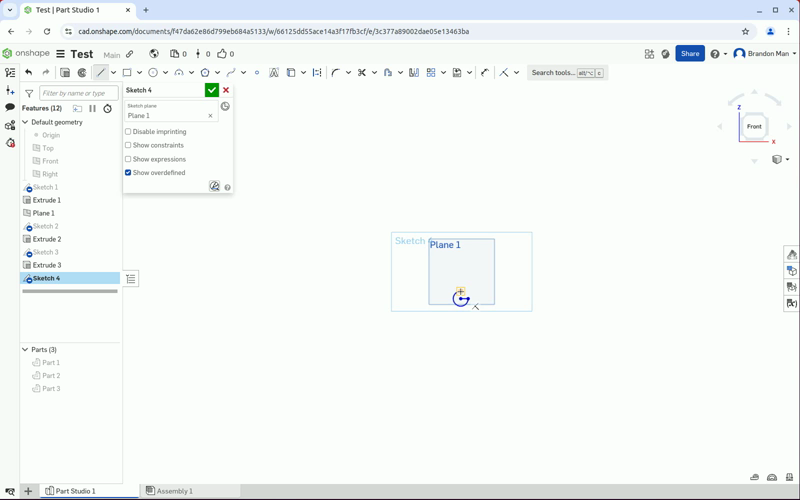
scroll(6)
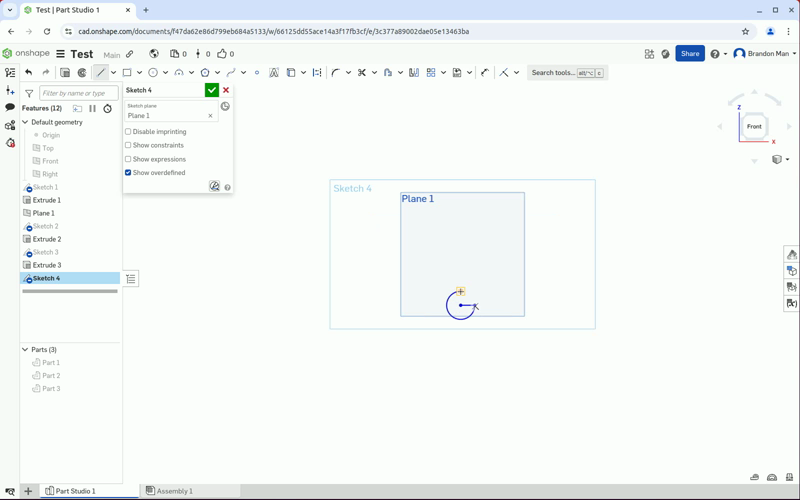
scroll(6)
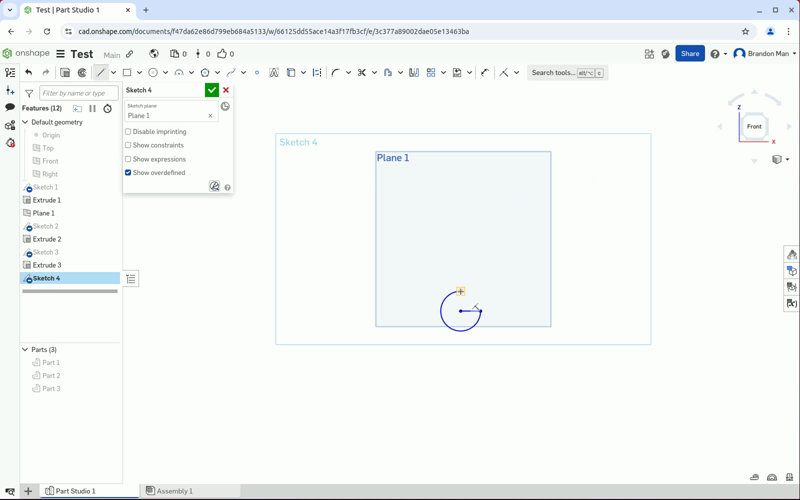
scroll(6)
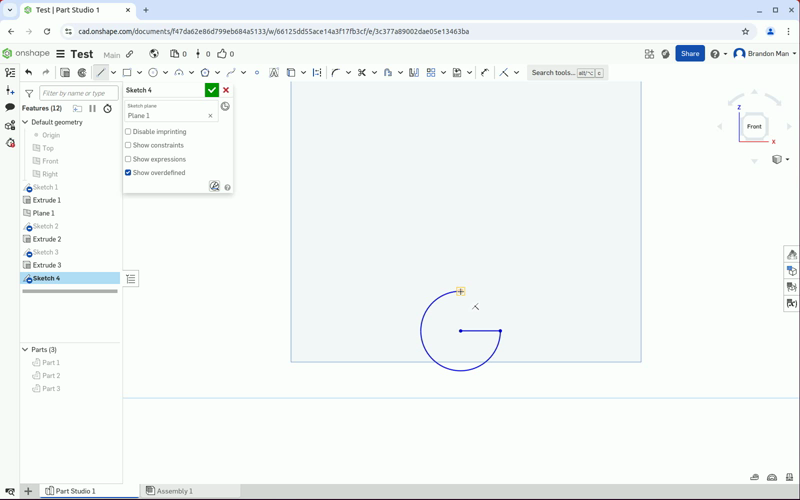
click(460, 291)
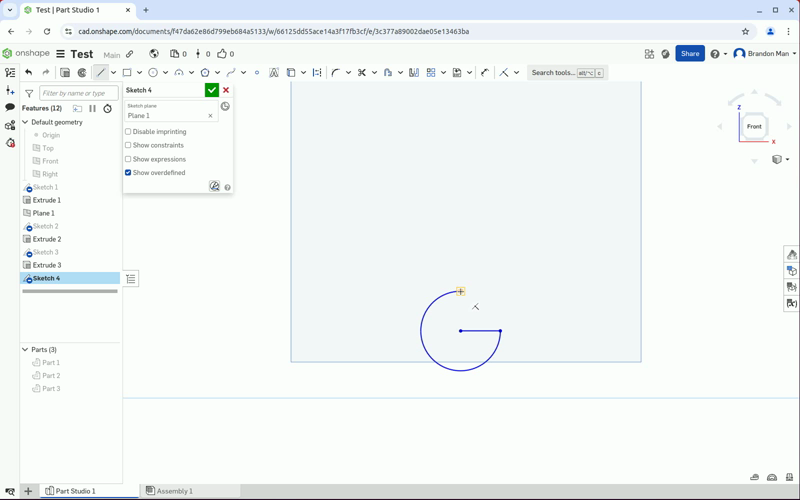
scroll(-6)
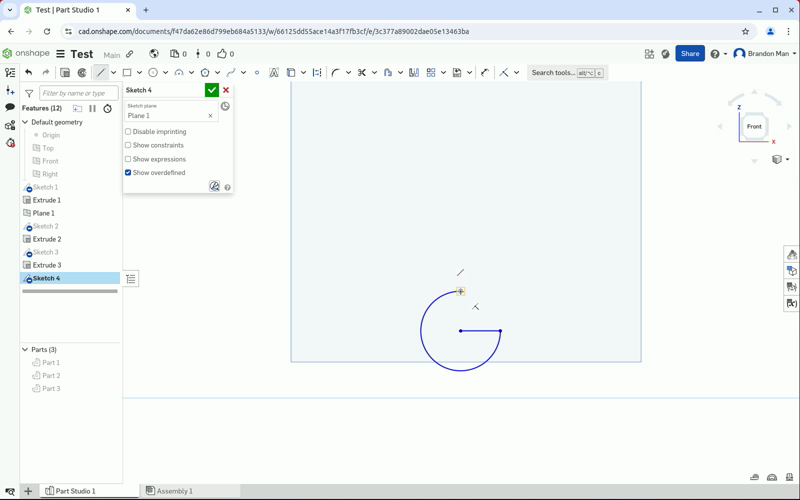
scroll(-6)
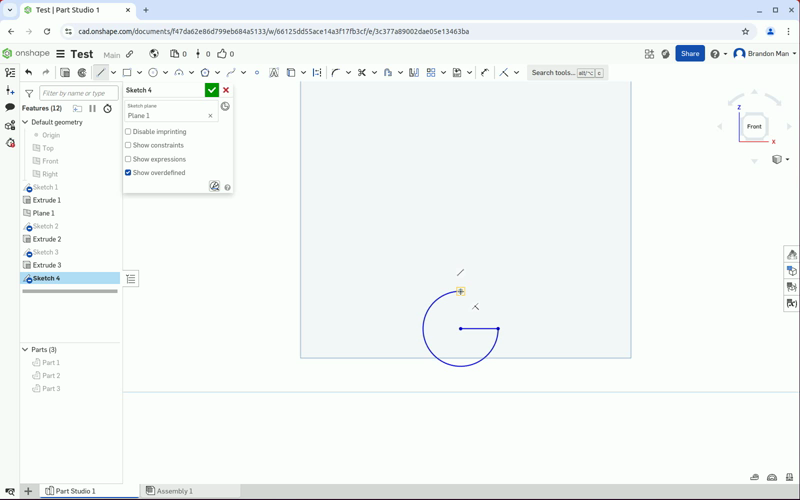
scroll(-6)
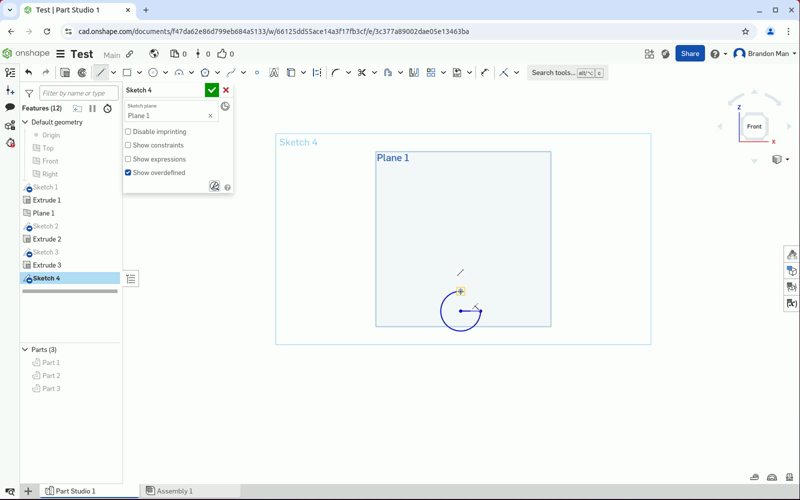
scroll(-6)
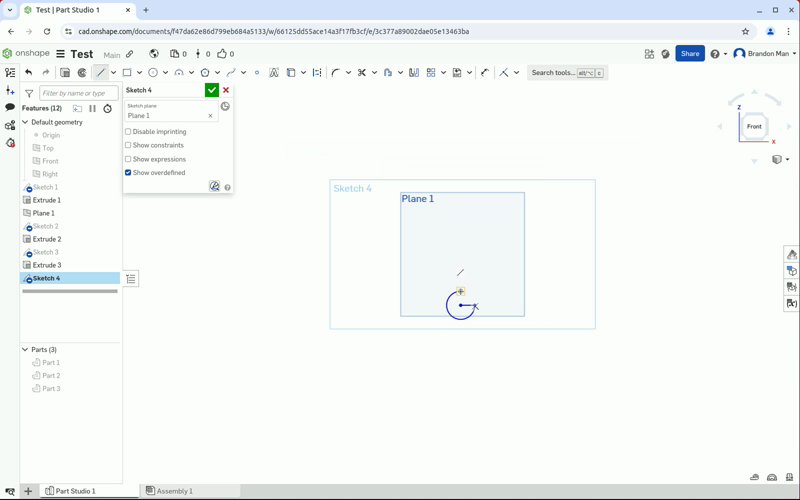
scroll(-6)
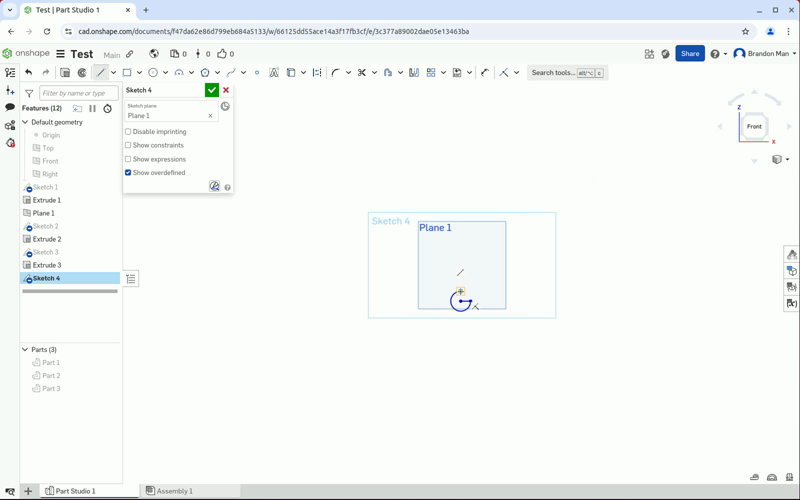
scroll(-6)
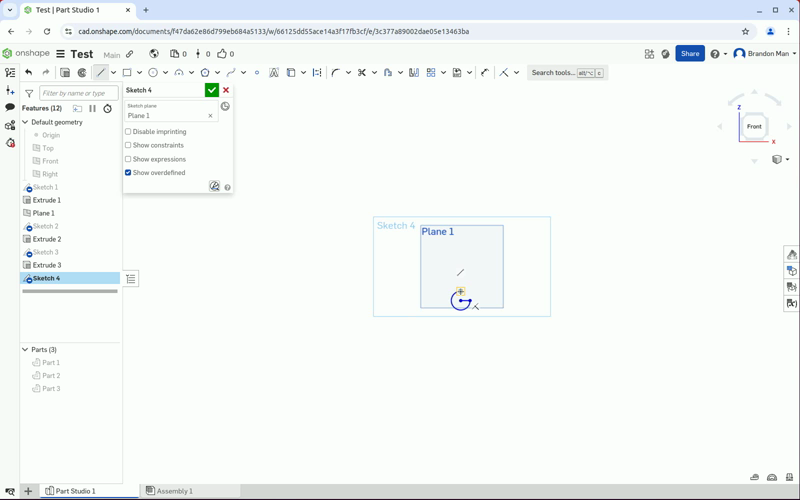
scroll(-6)
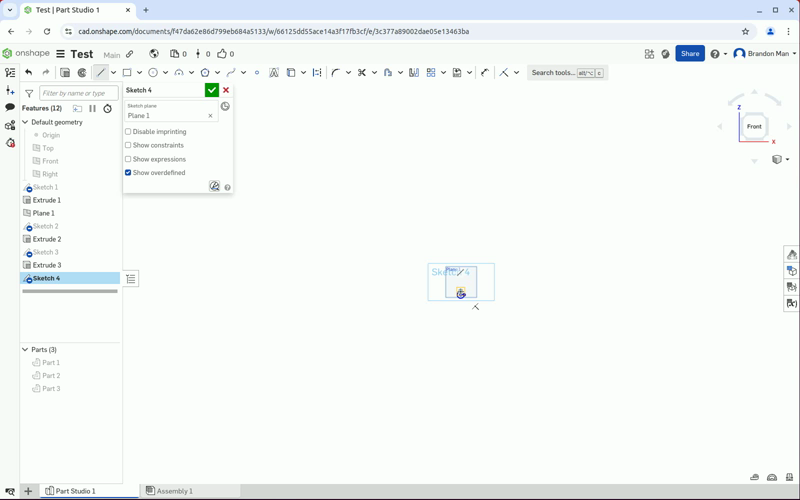
mouse_move(490, 291)
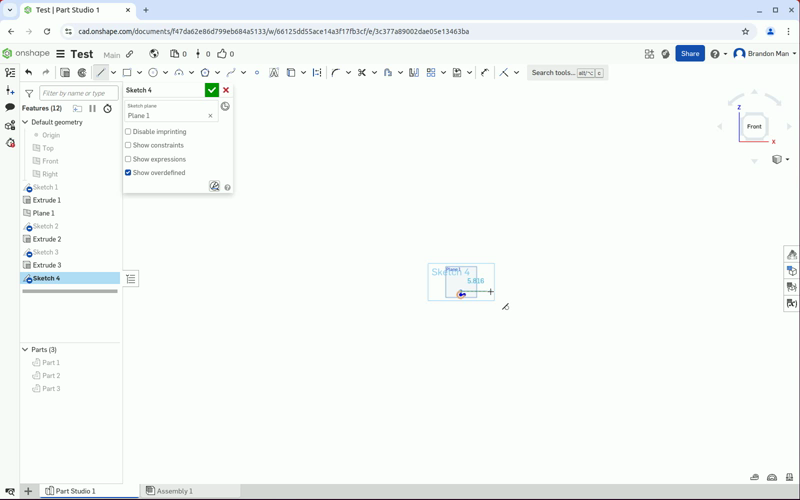
key_down(shift)
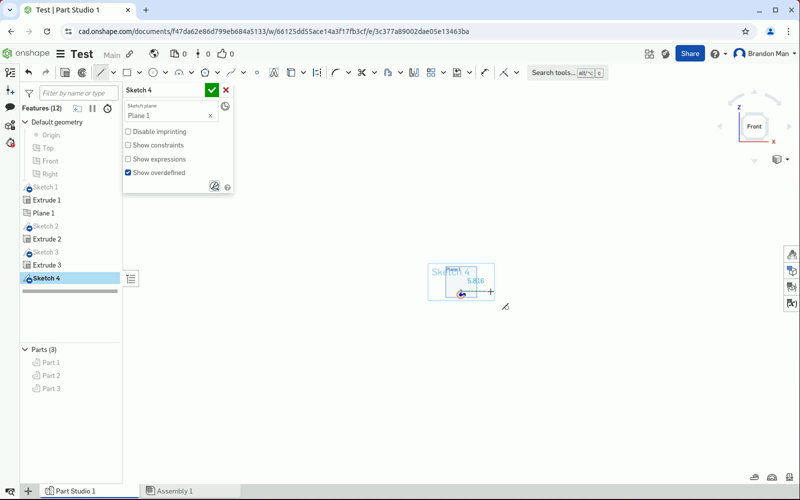
mouse_move(460, 294)
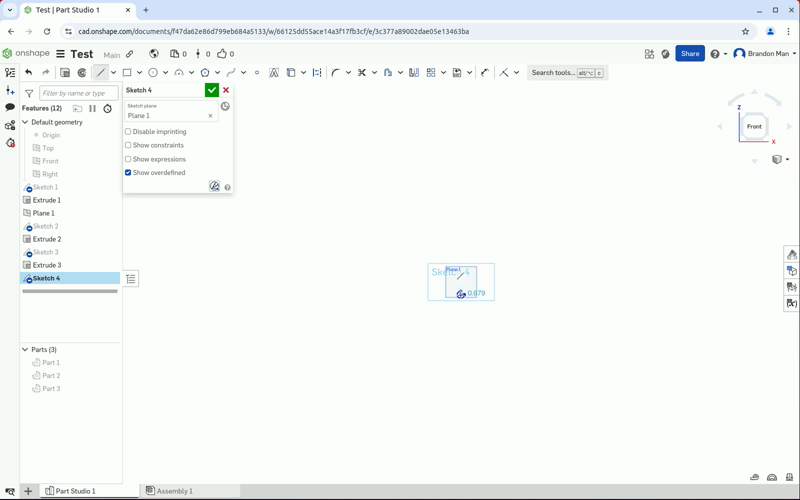
scroll(6)
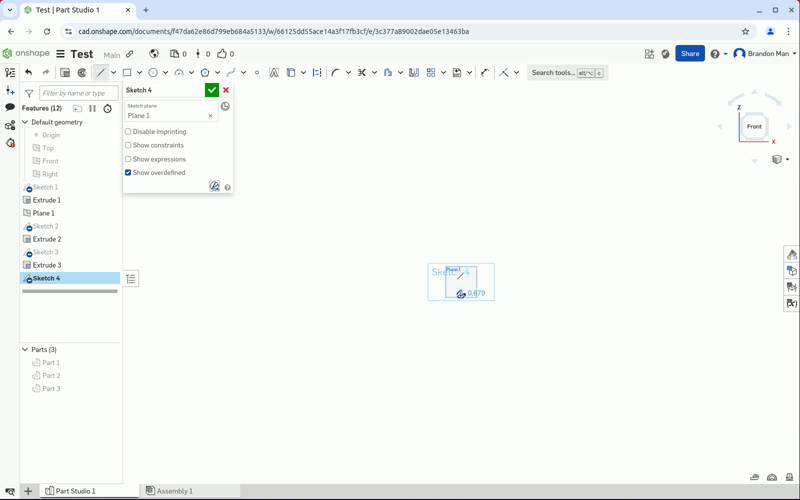
scroll(6)
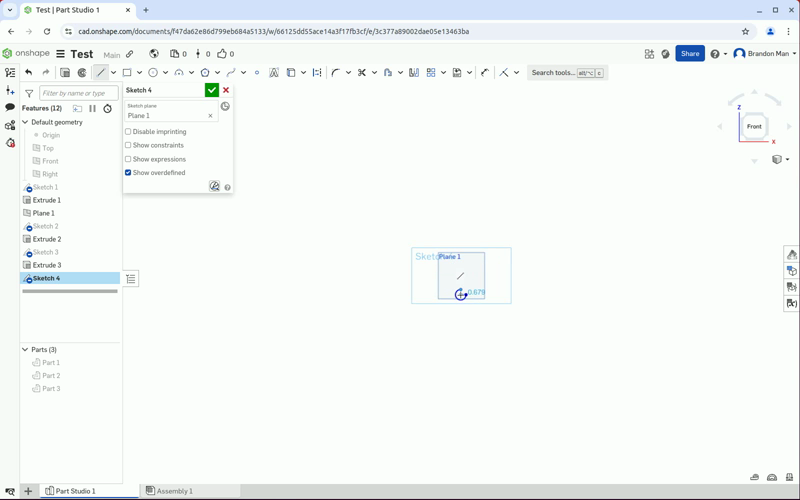
scroll(6)
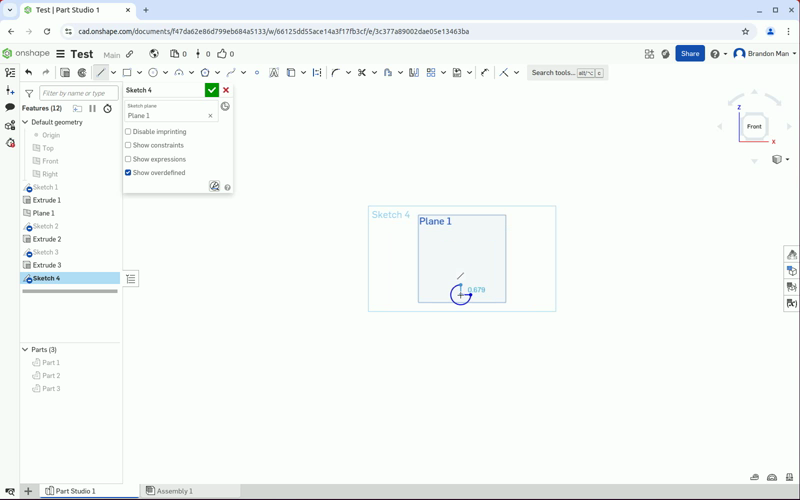
scroll(6)
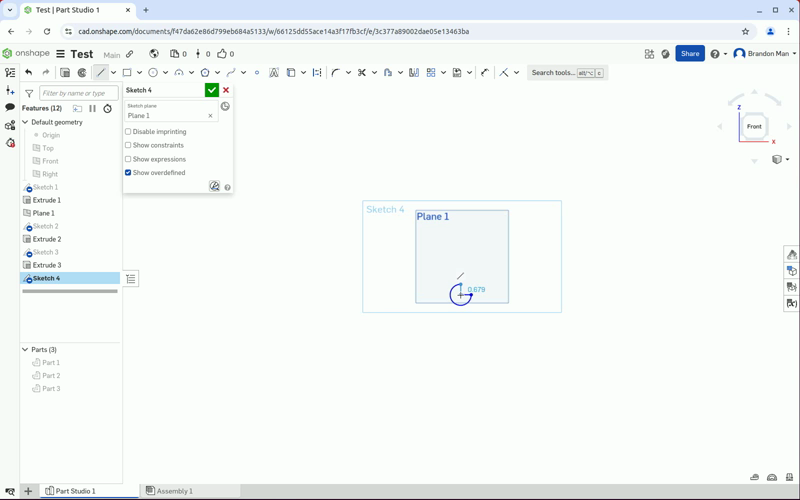
scroll(6)
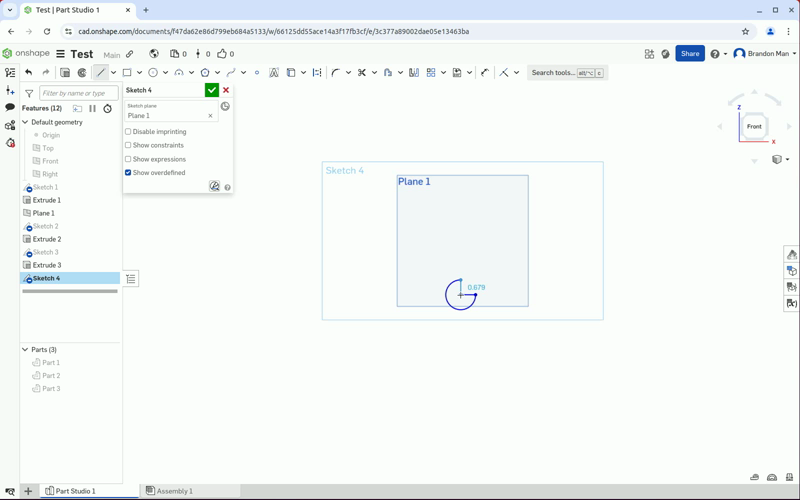
scroll(6)
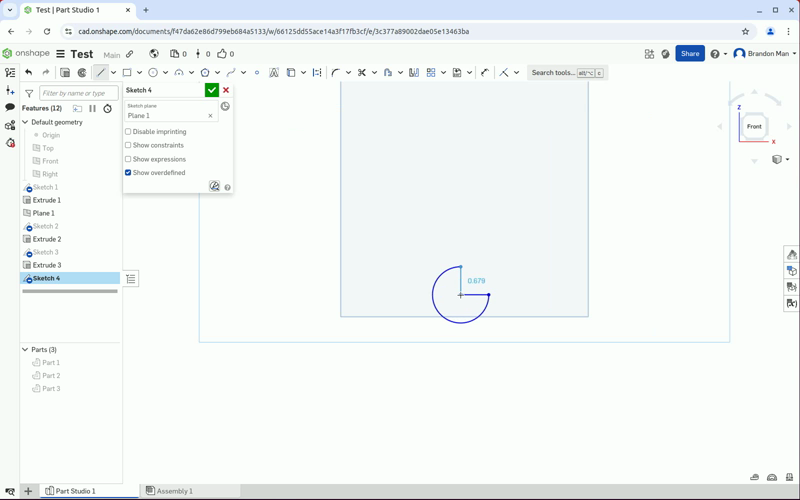
scroll(6)
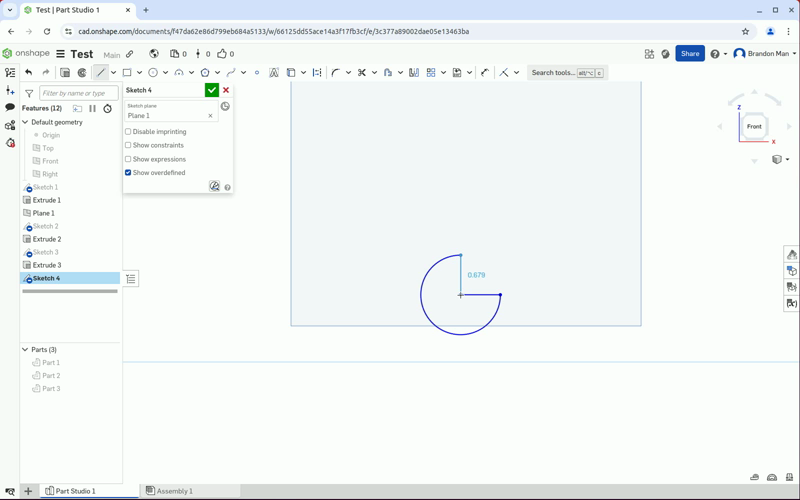
key_up(shift)
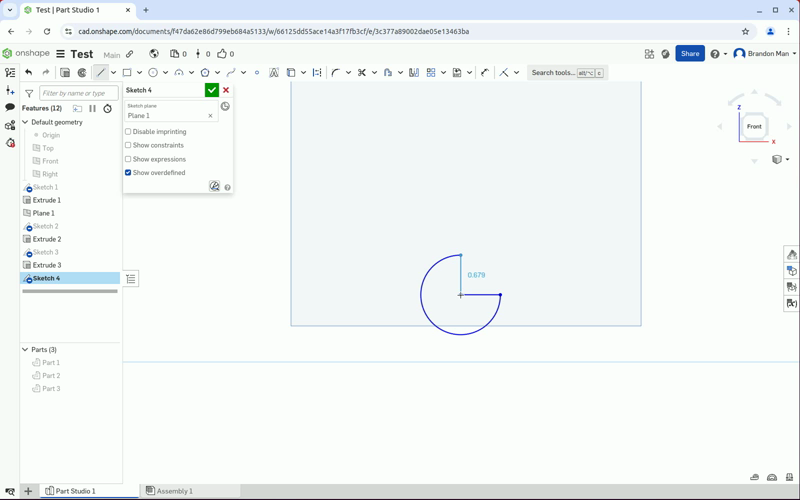
click(460, 294)
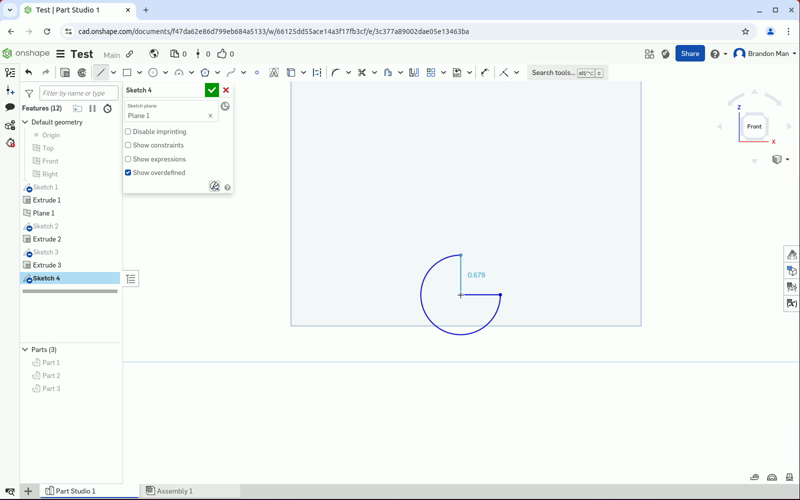
scroll(-6)
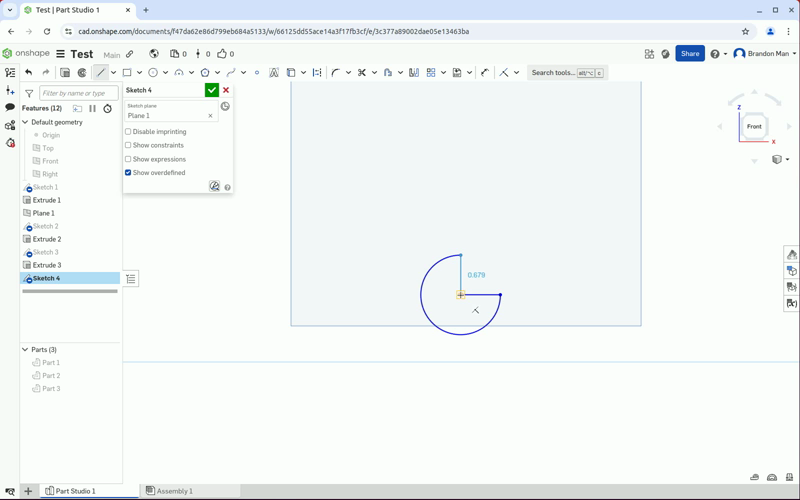
scroll(-6)
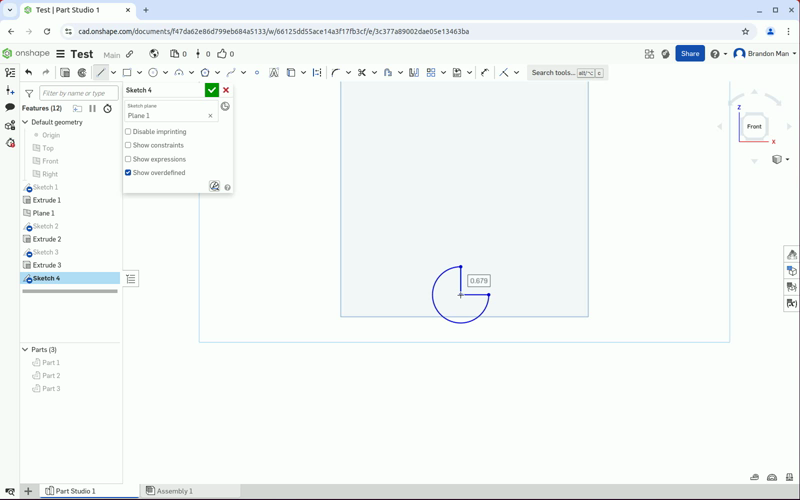
scroll(-6)
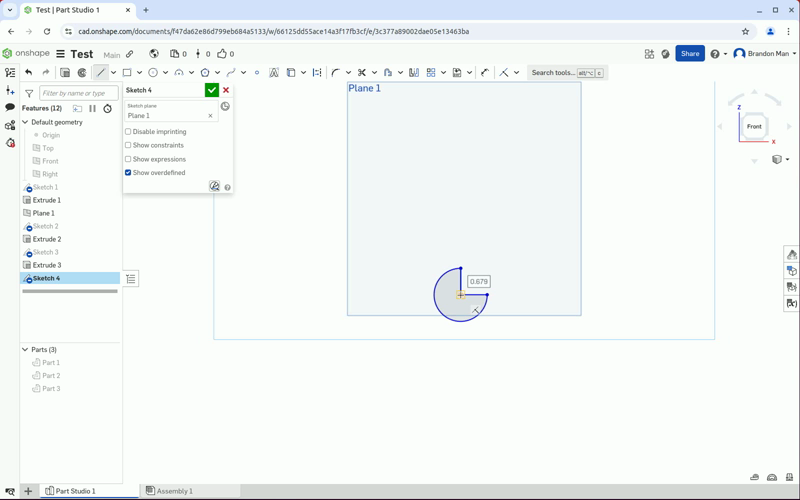
scroll(-6)
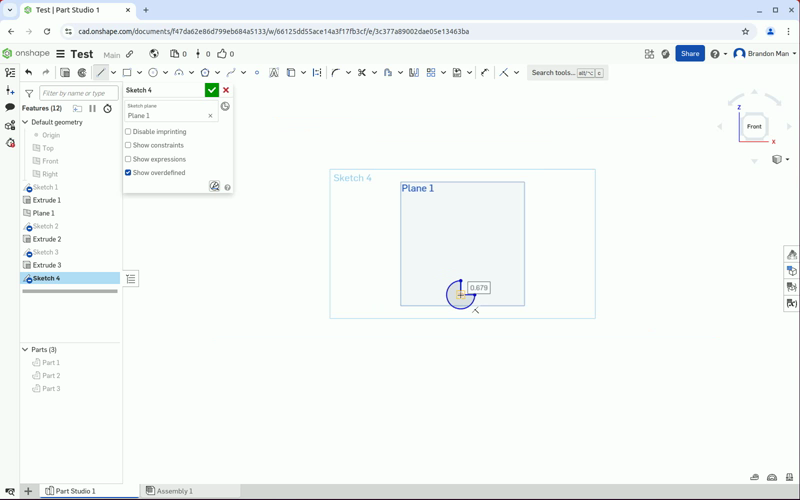
scroll(-6)
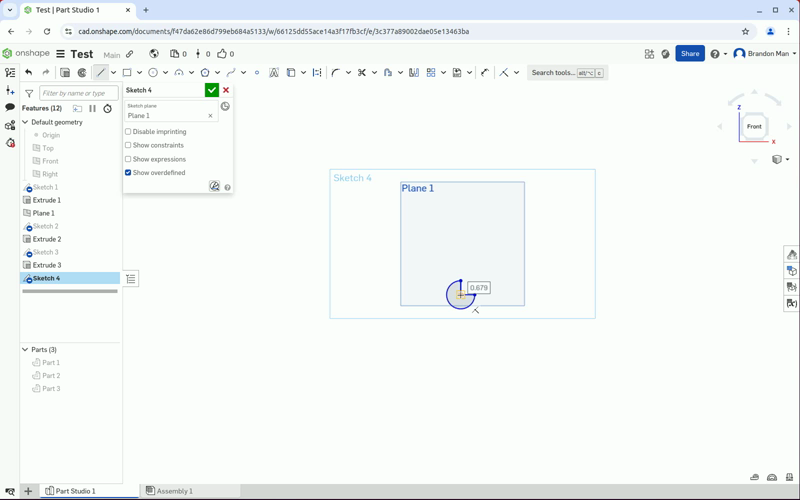
scroll(-6)
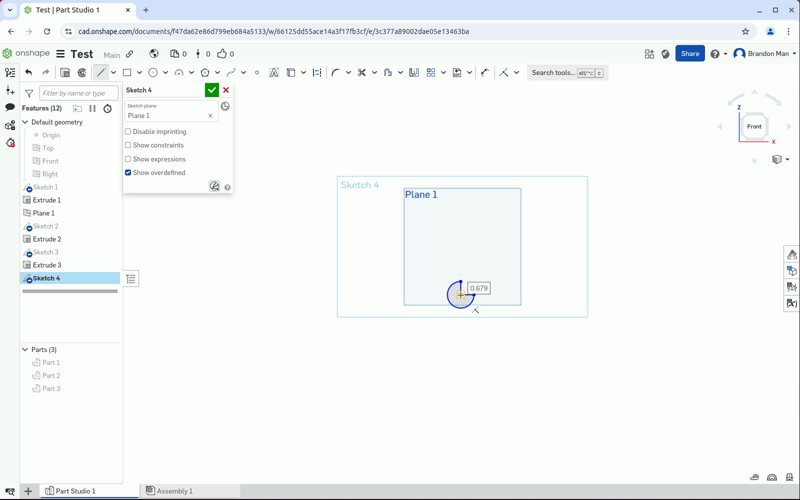
scroll(-6)
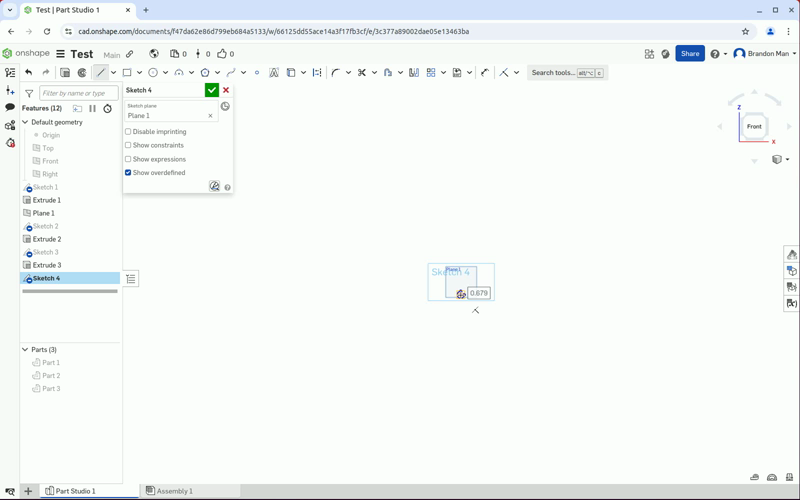
key(esc)
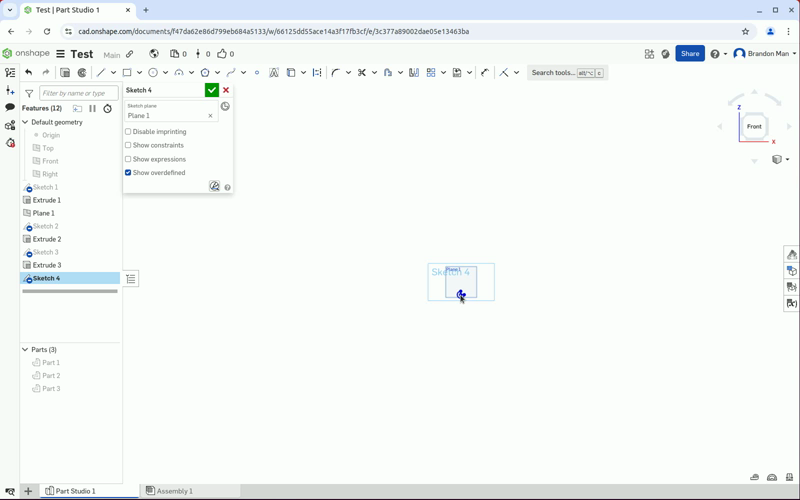
mouse_move(460, 297)
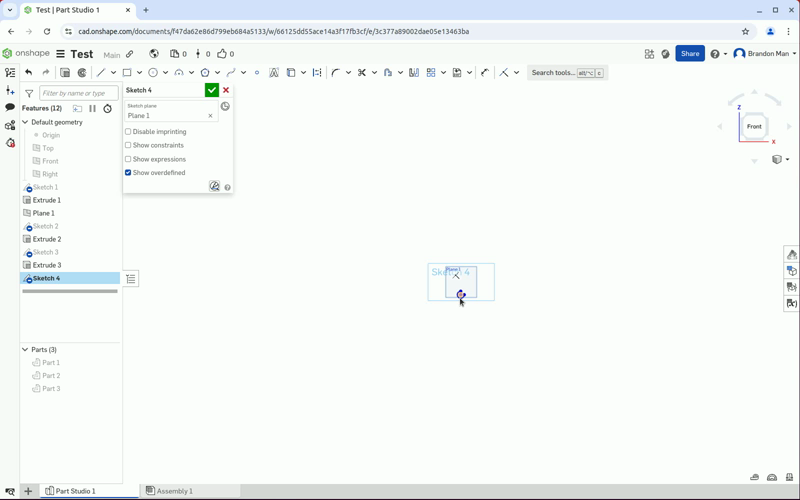
scroll(6)
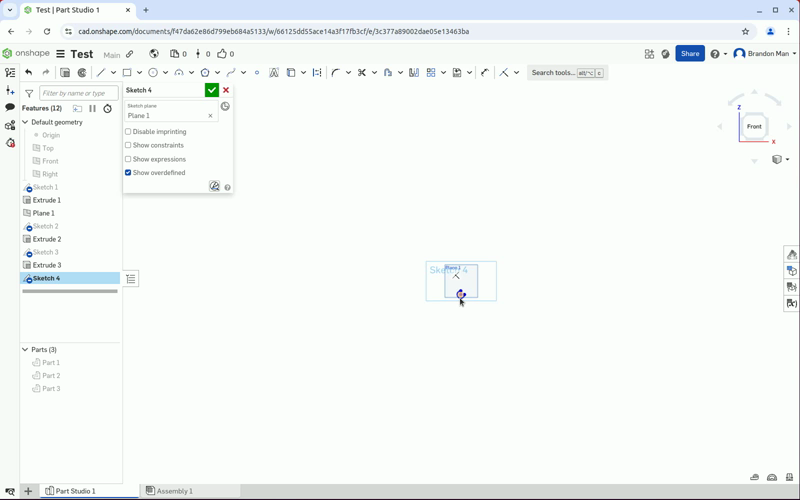
scroll(6)
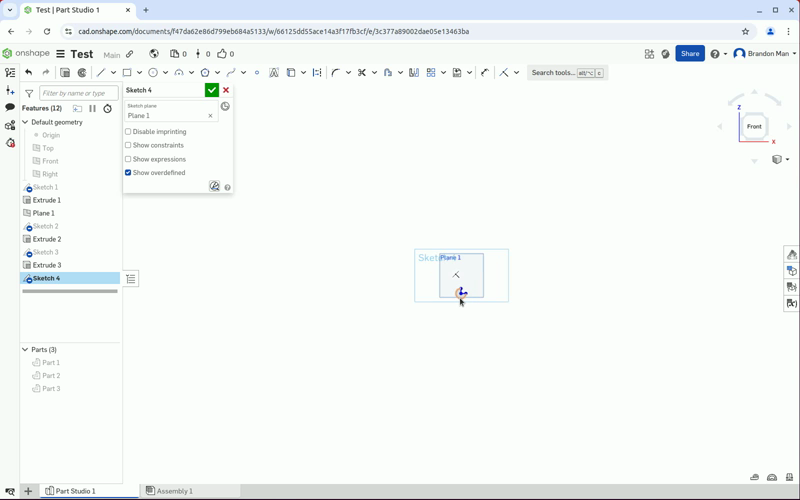
scroll(6)
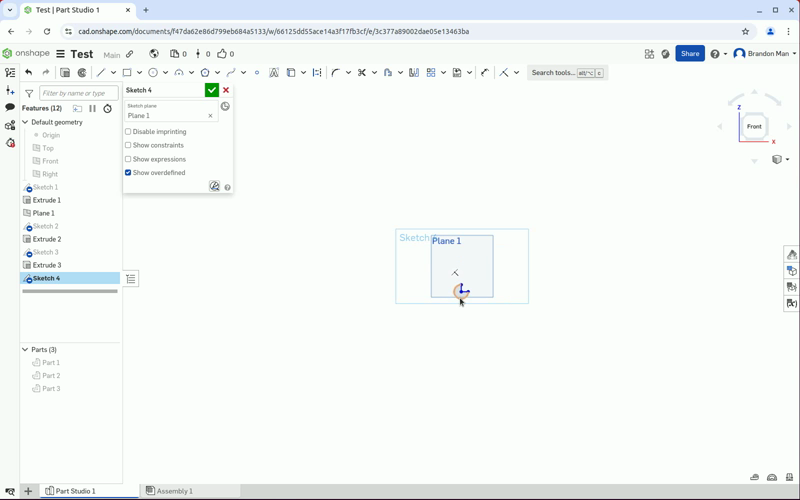
scroll(6)
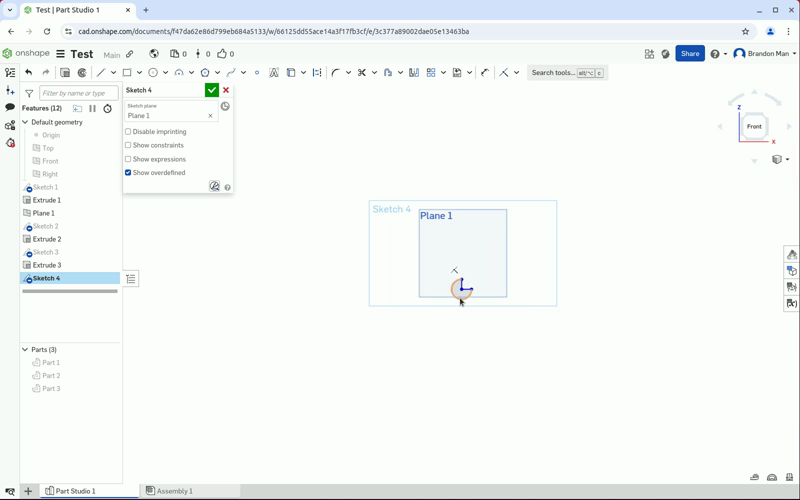
scroll(6)
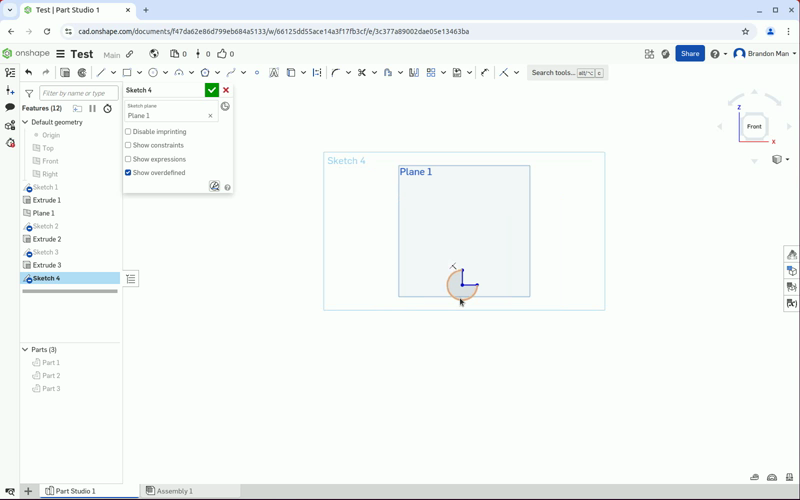
scroll(6)
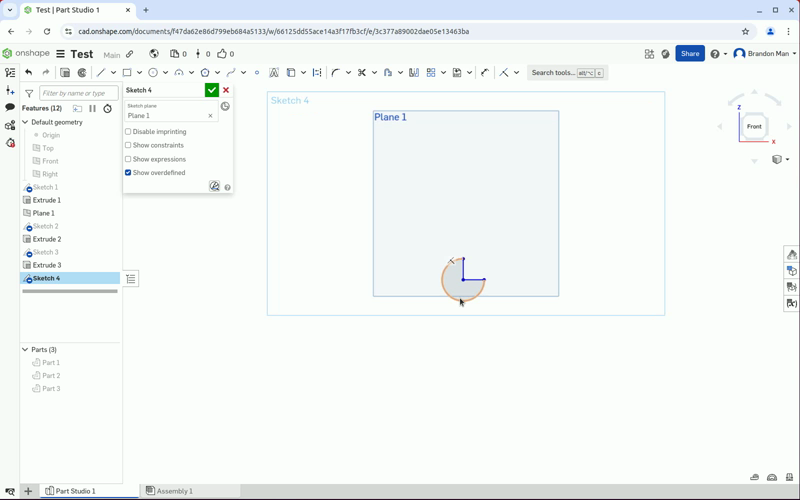
scroll(6)
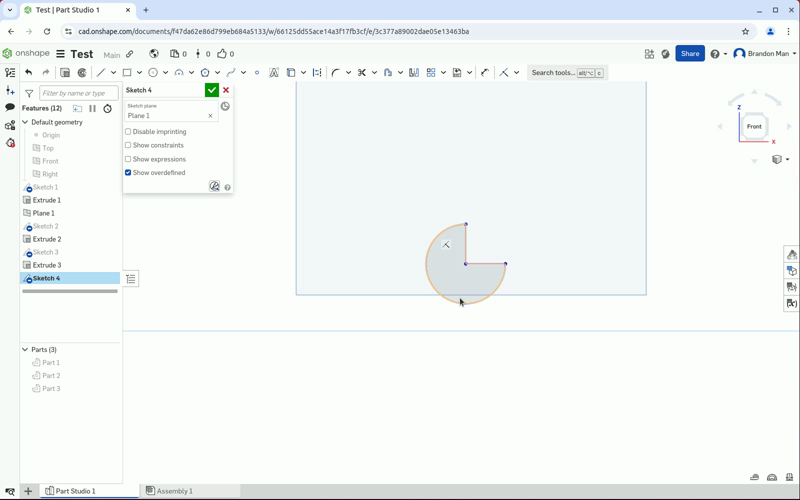
click(460, 297)
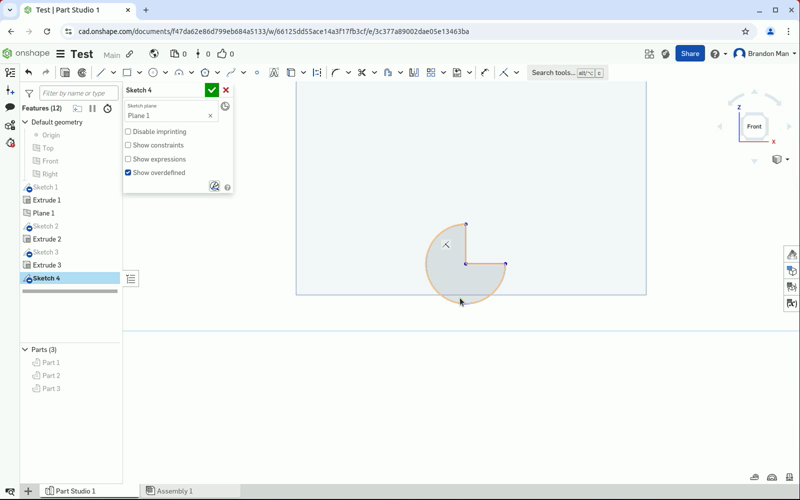
scroll(-6)
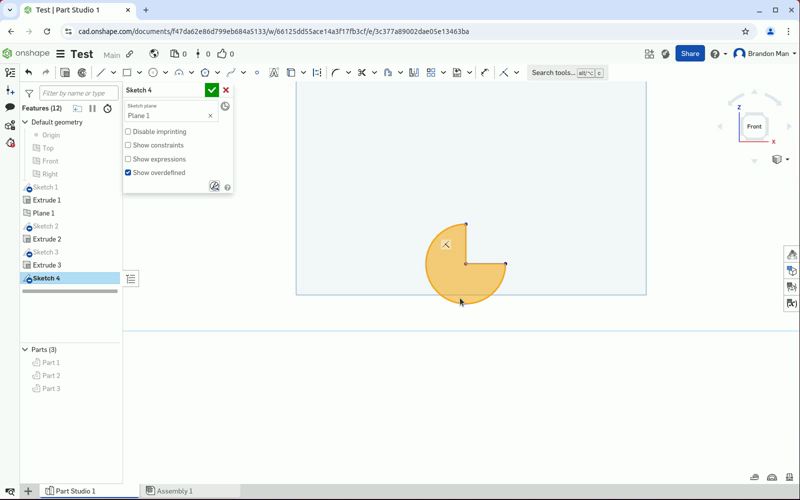
scroll(-6)
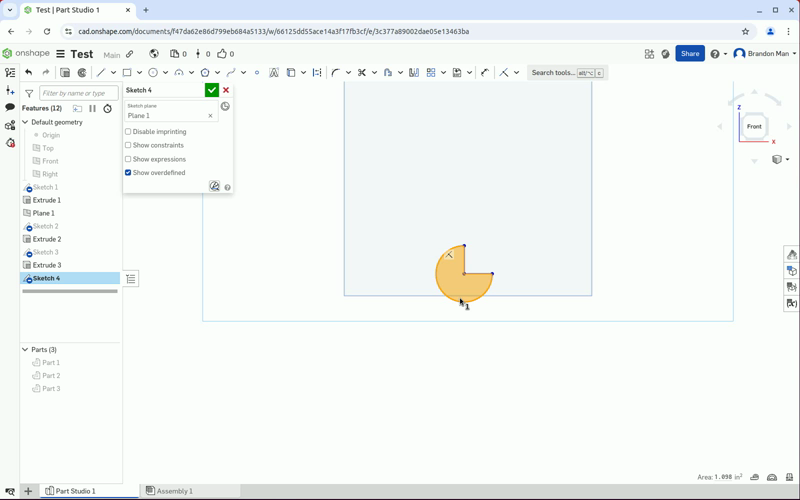
scroll(-6)
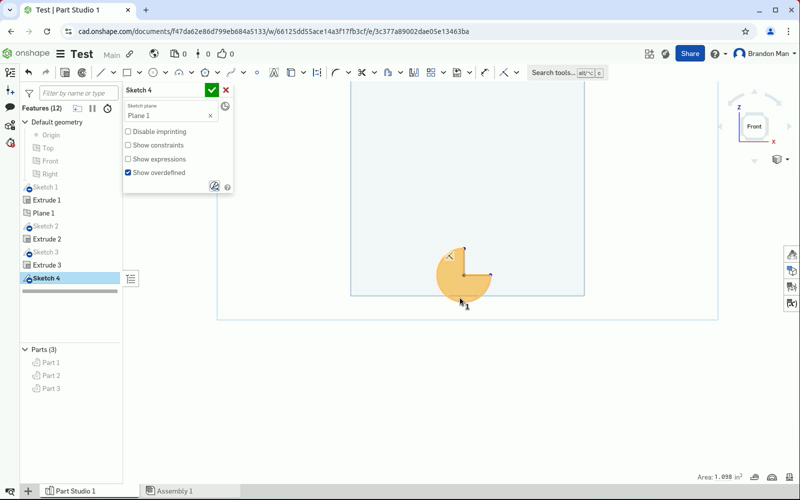
scroll(-6)
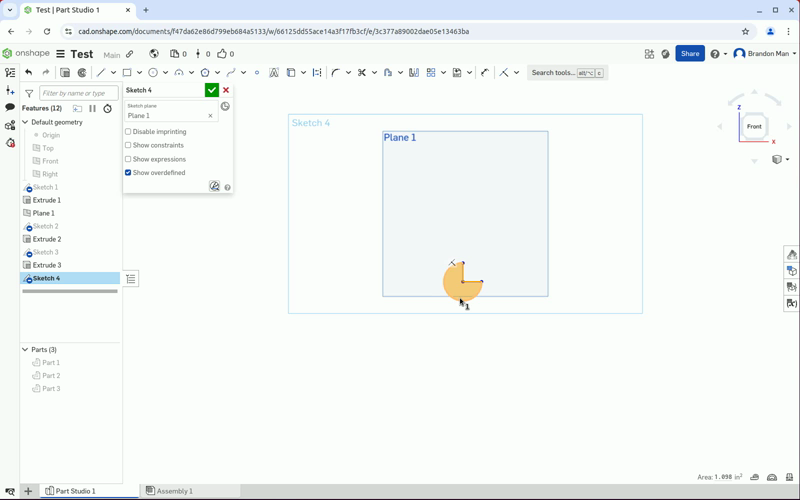
scroll(-6)
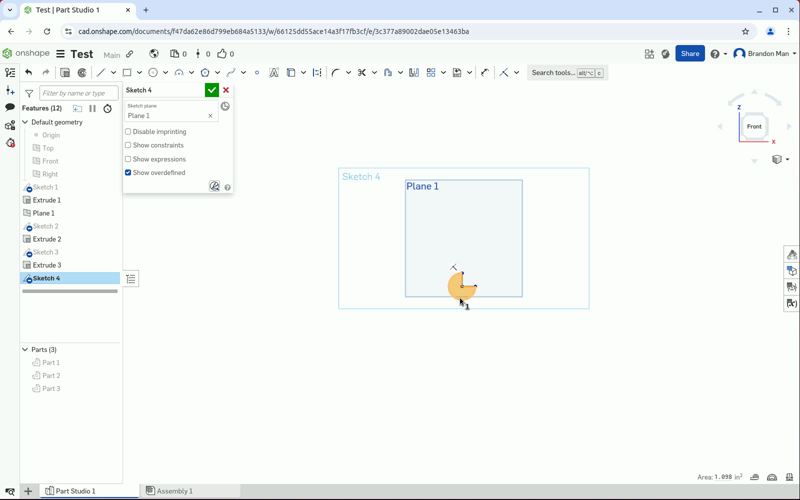
scroll(-6)
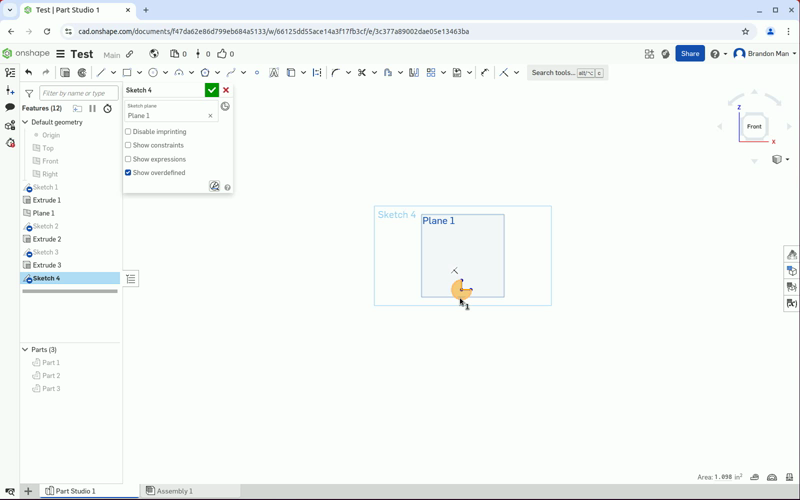
scroll(-6)
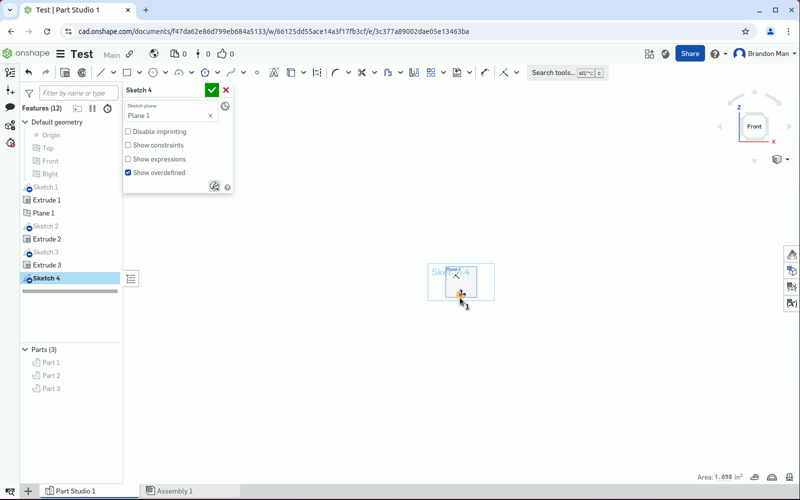
mouse_move(73, 352)
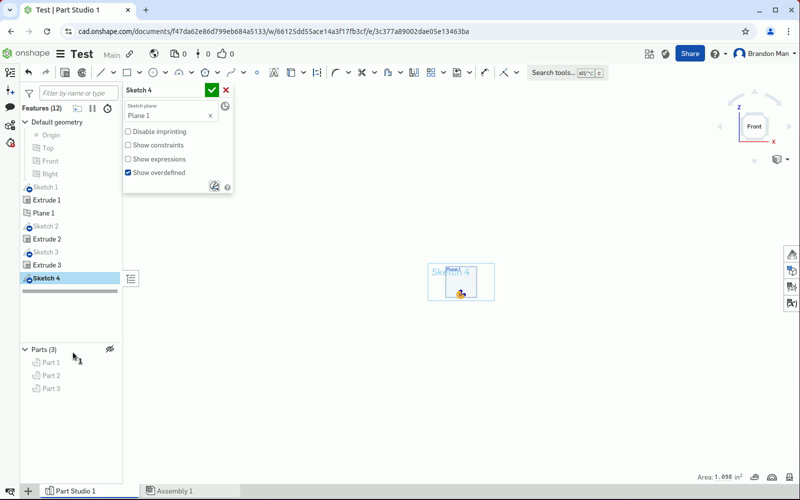
key(shift+y)
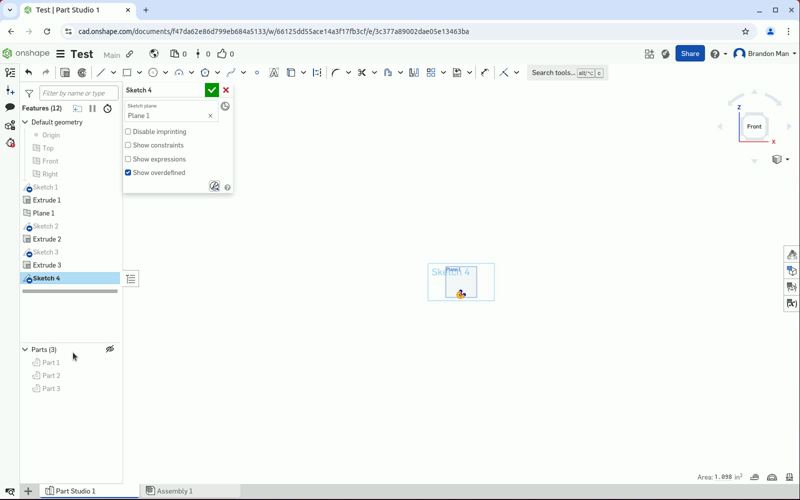
key(shift+e)
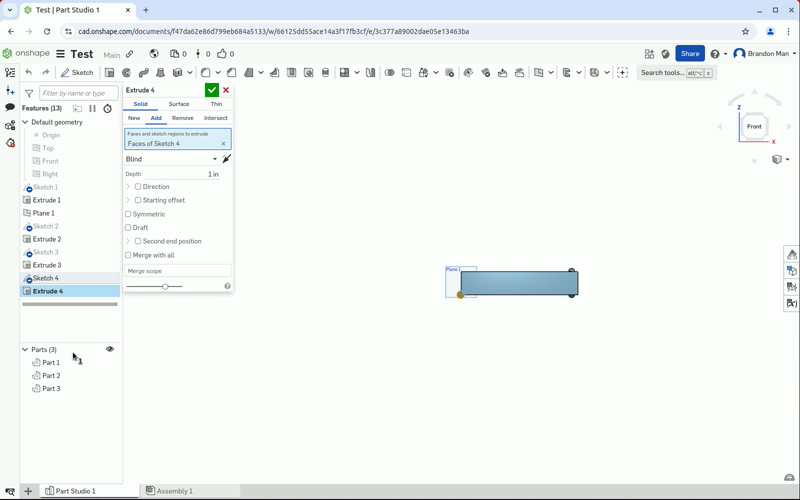
mouse_move(143, 106)
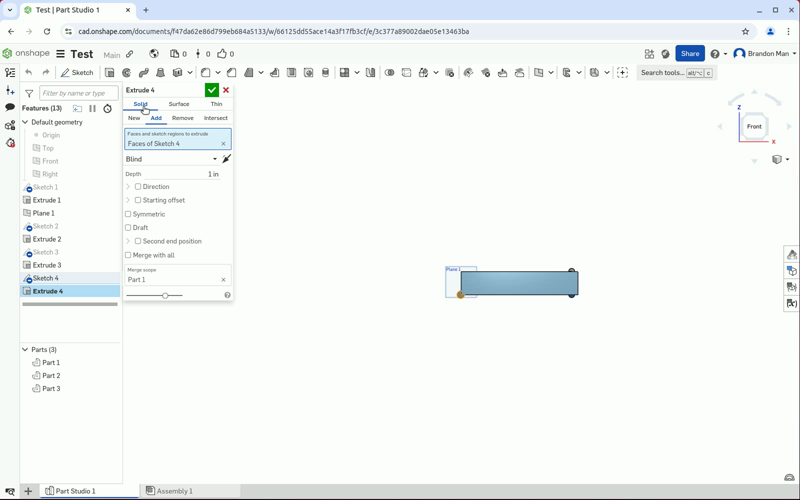
click(143, 106)
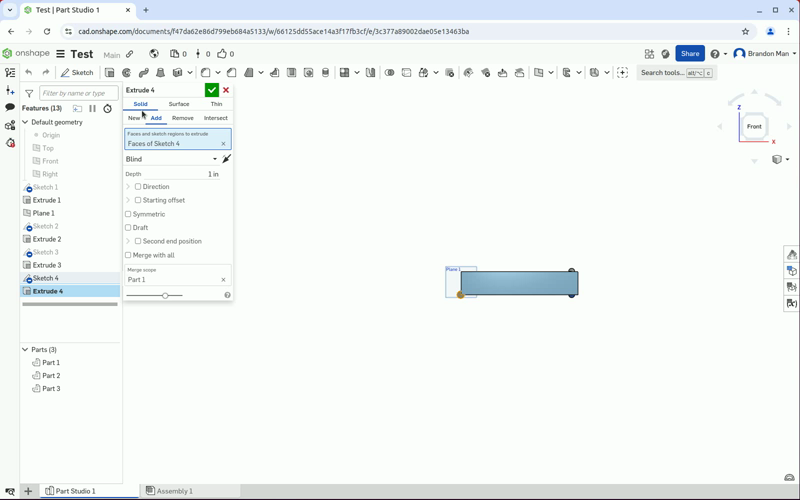
mouse_move(137, 120)
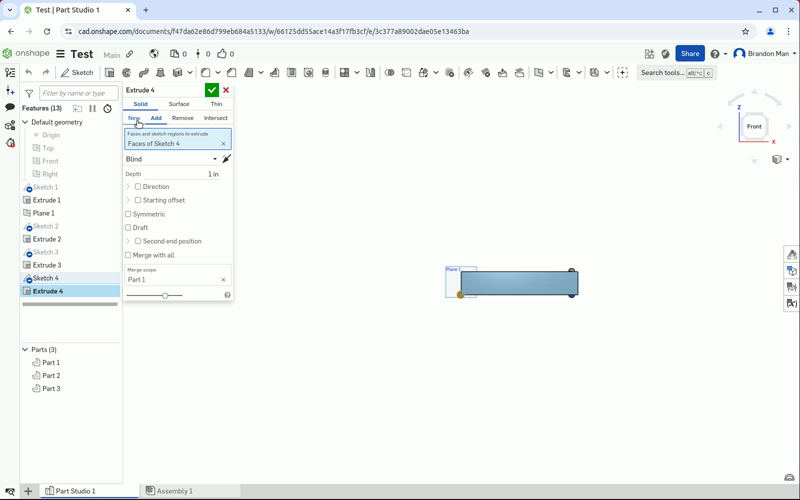
click(137, 120)
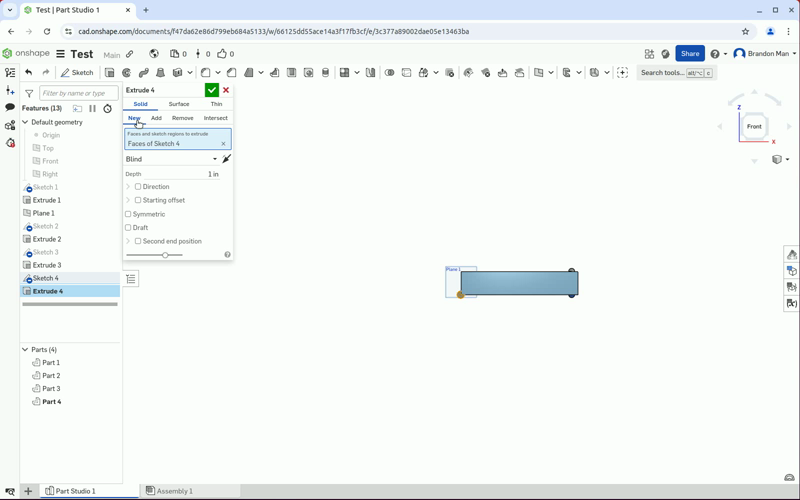
key(tab, 4)
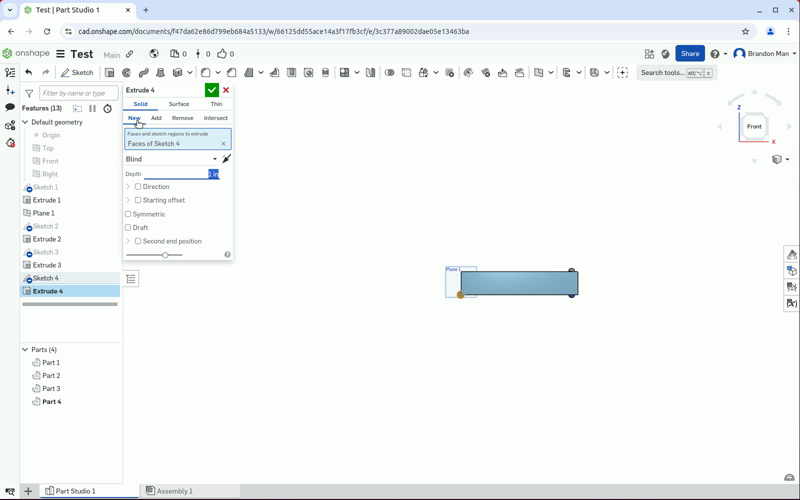
text(-0.241)
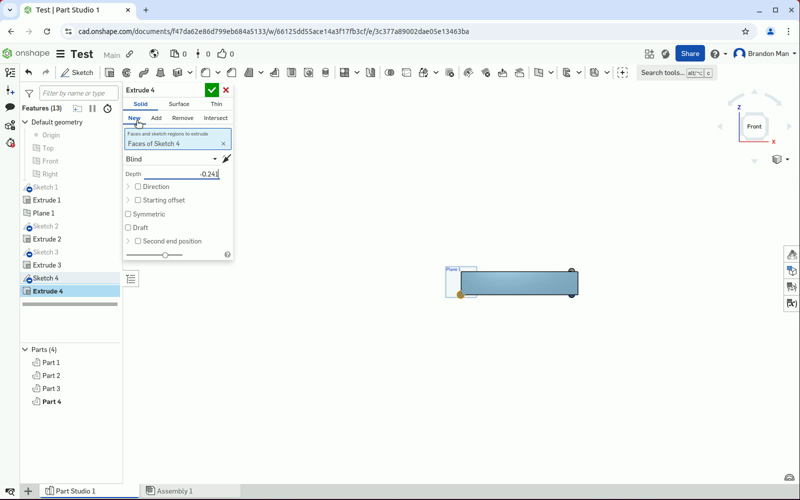
key(enter)
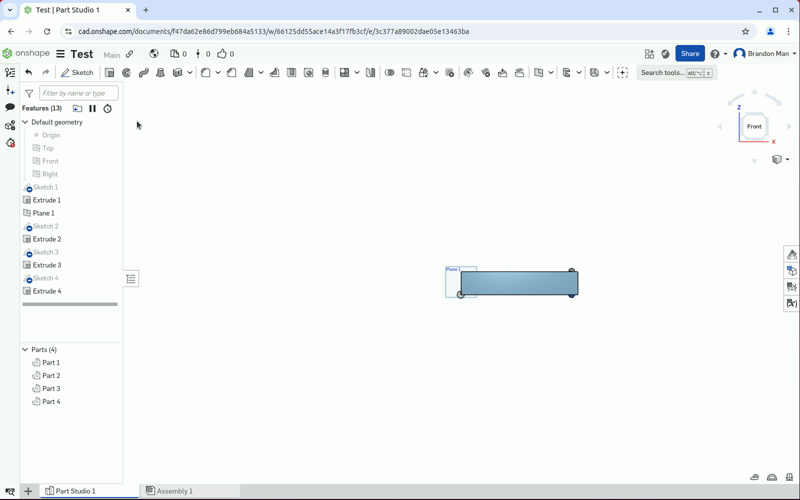
key(shift+h)
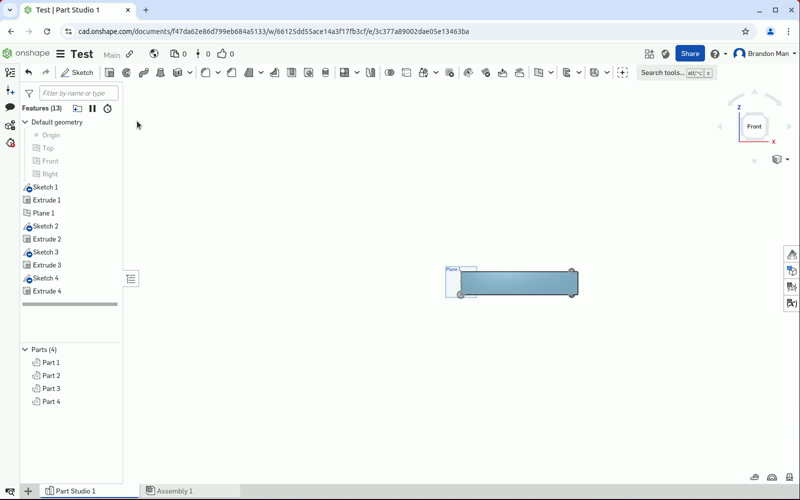
key(shift+h)
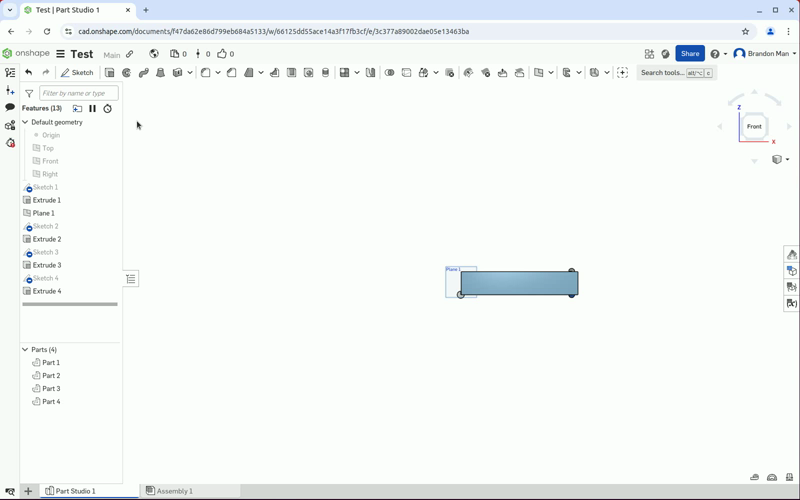
mouse_move(73, 189)
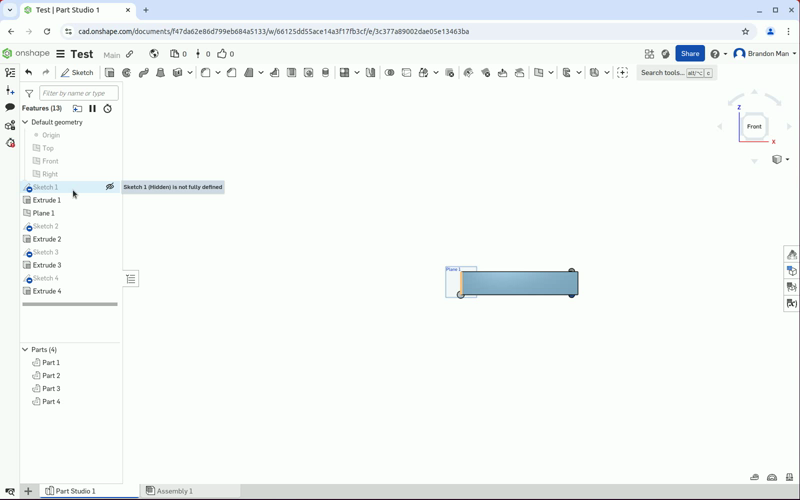
click(73, 189)
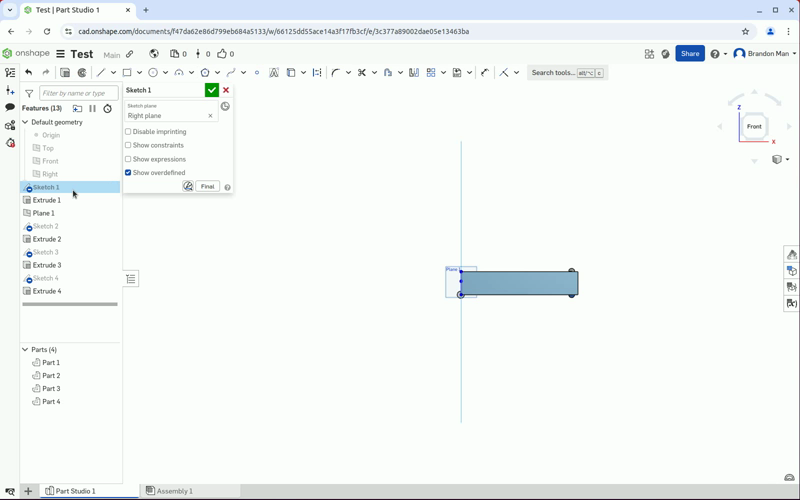
mouse_move(229, 92)
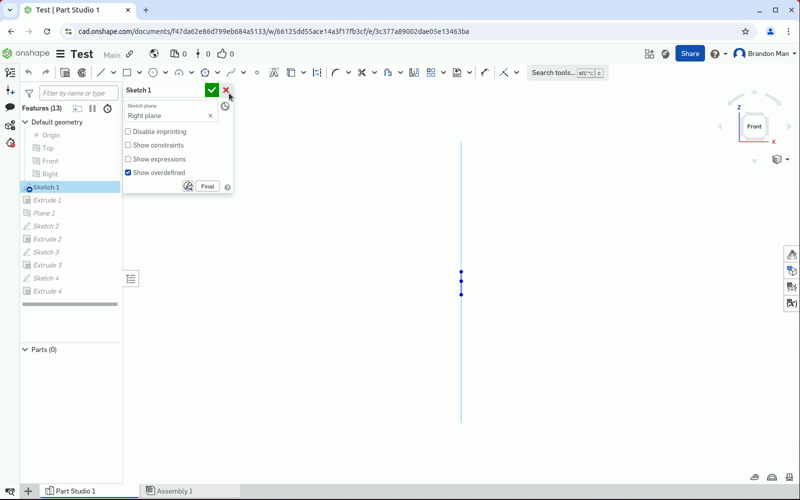
click(229, 92)
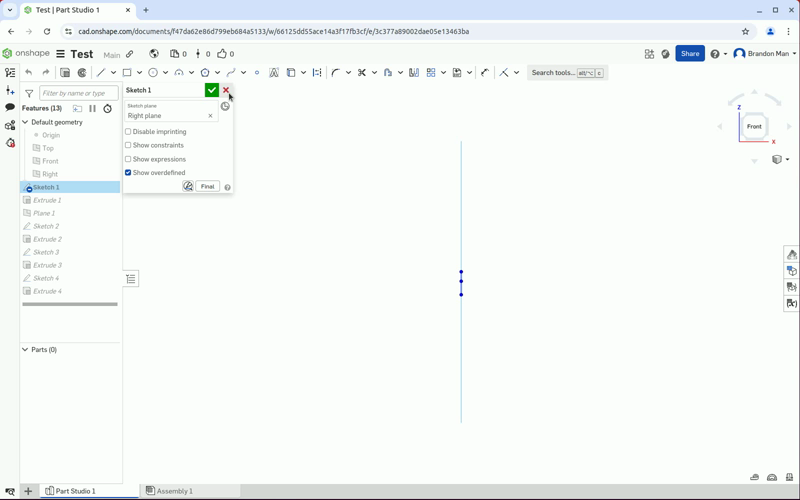
key(shift+s)
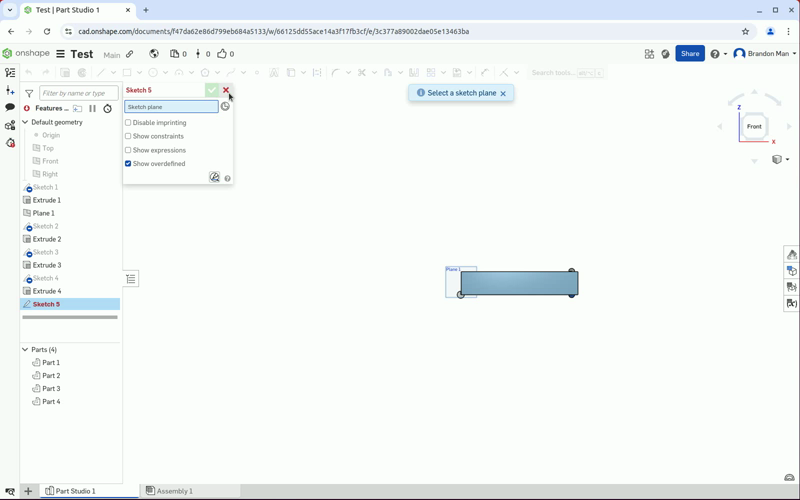
mouse_move(73, 215)
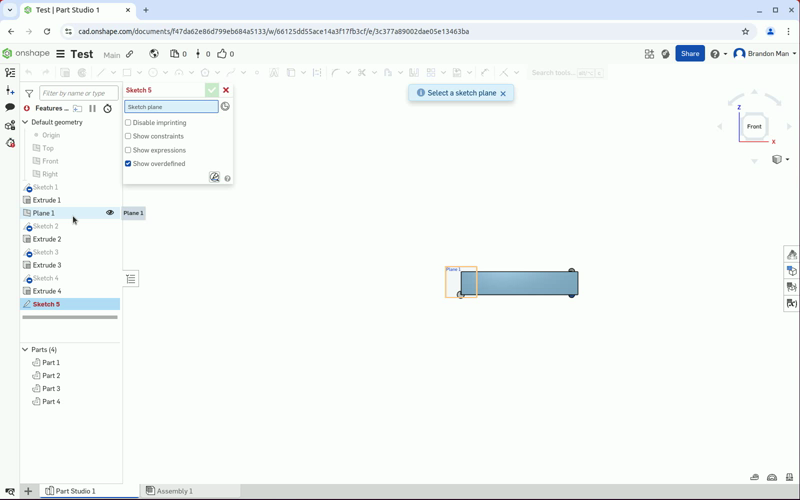
click(73, 215)
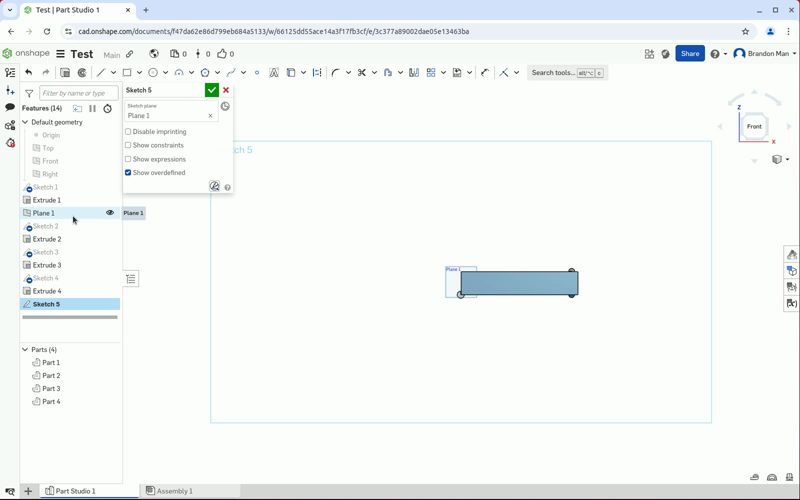
mouse_move(73, 352)
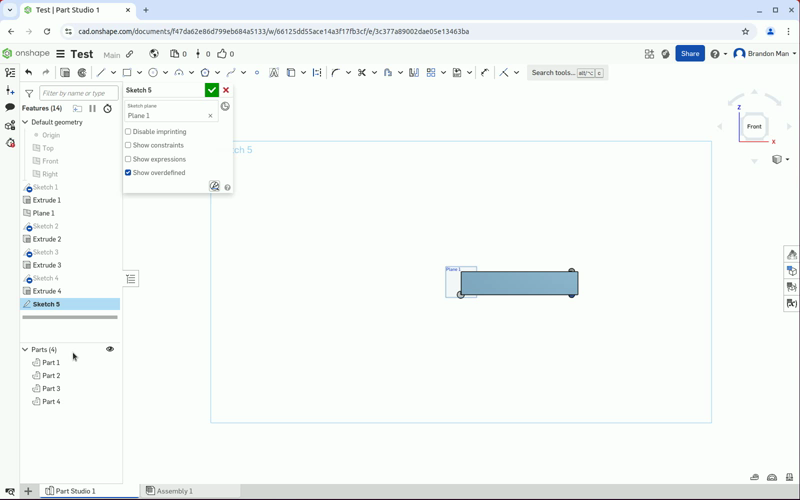
key(y)
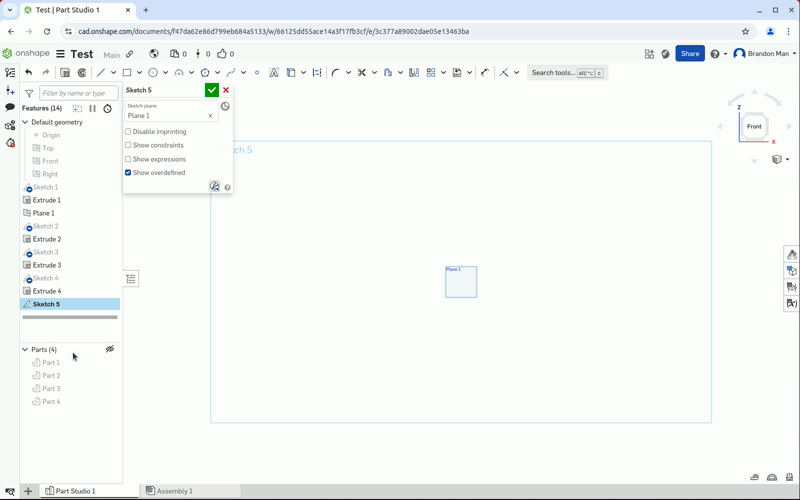
key(l)
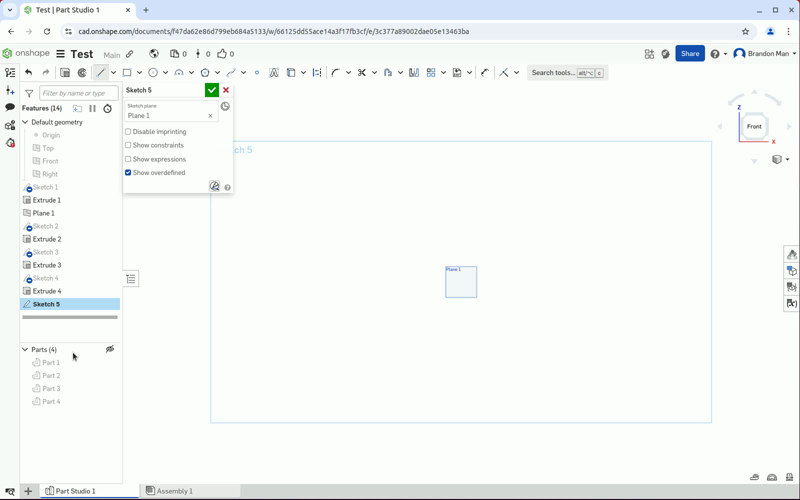
key_down(shift)
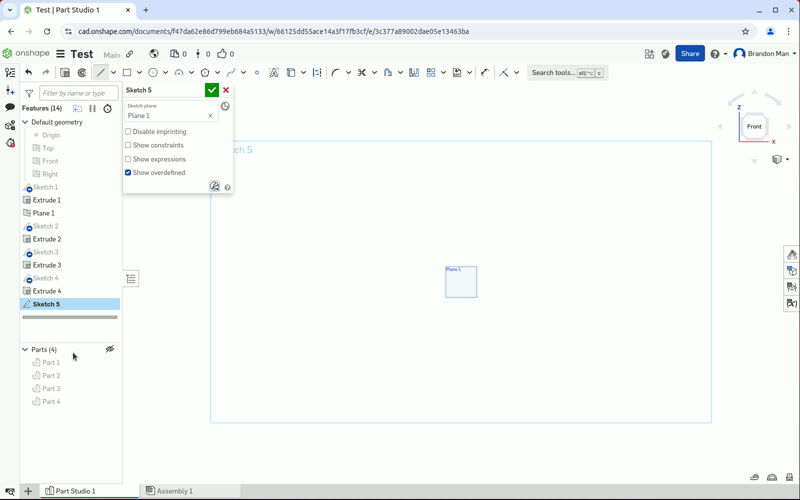
mouse_move(460, 273)
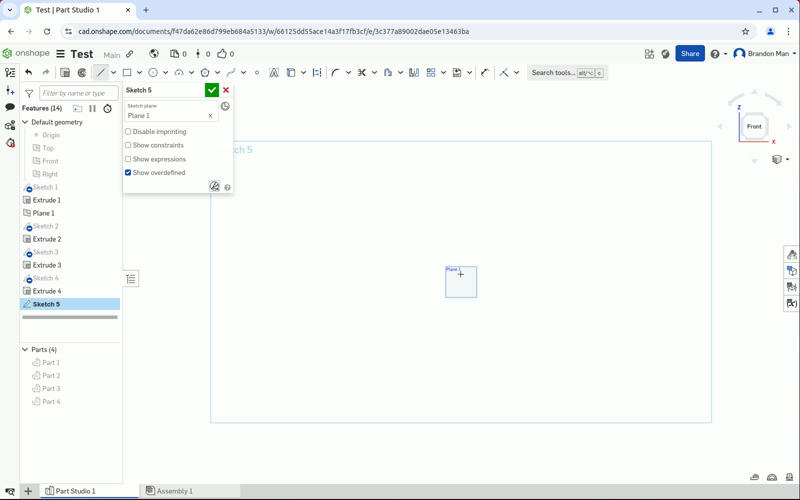
click(460, 273)
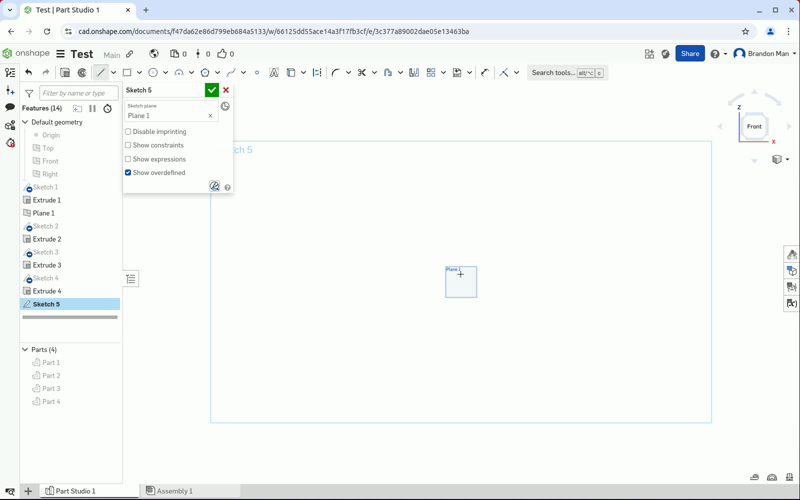
key_up(shift)
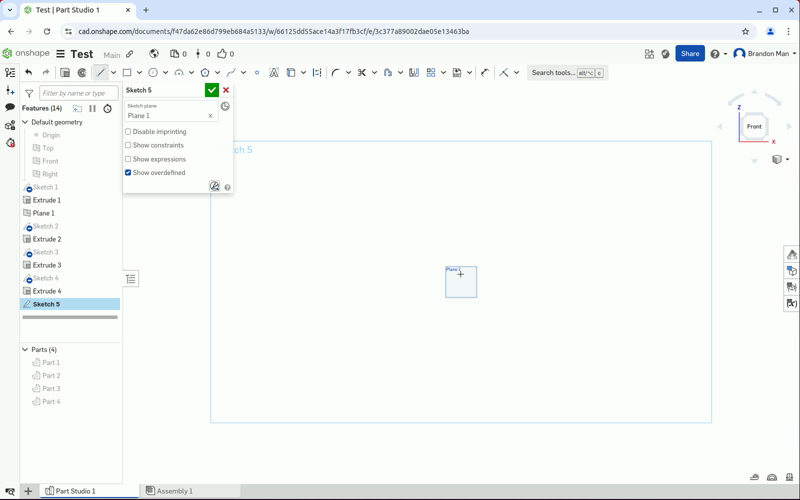
key_down(shift)
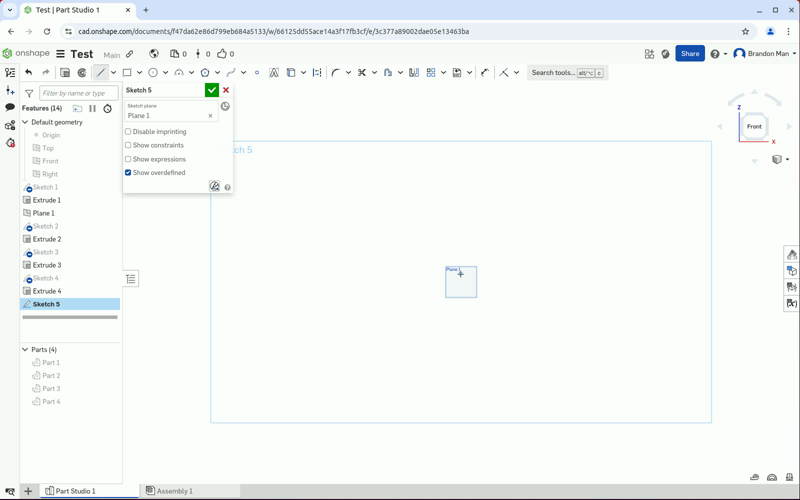
mouse_move(490, 273)
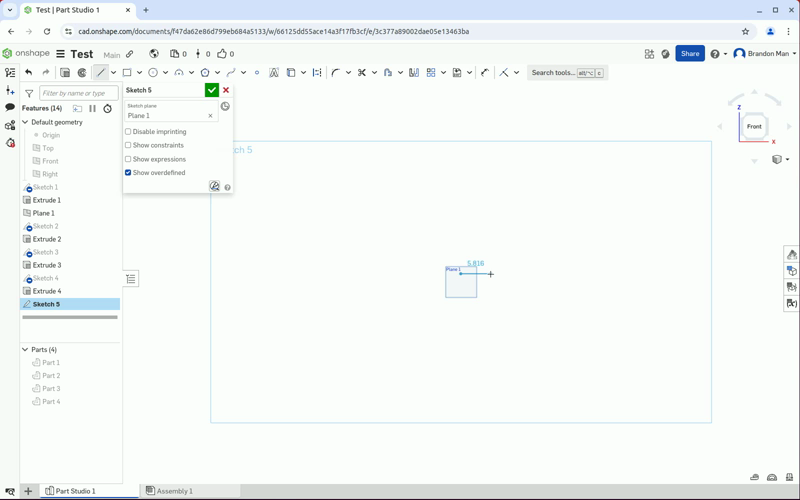
mouse_move(460, 270)
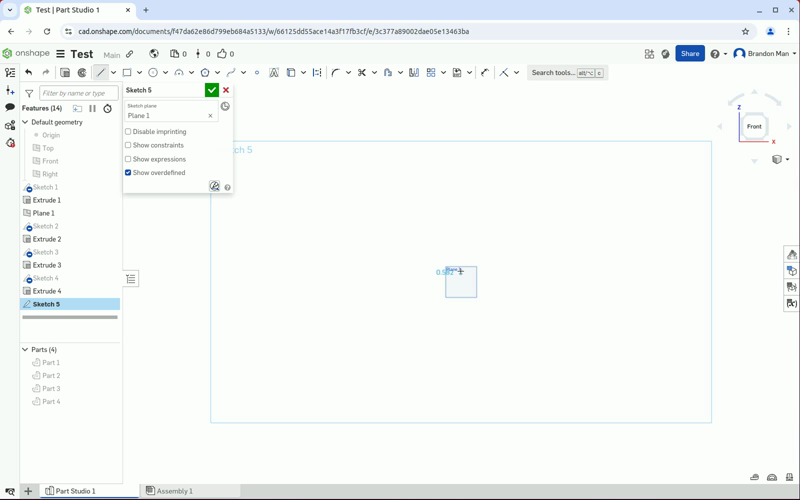
scroll(6)
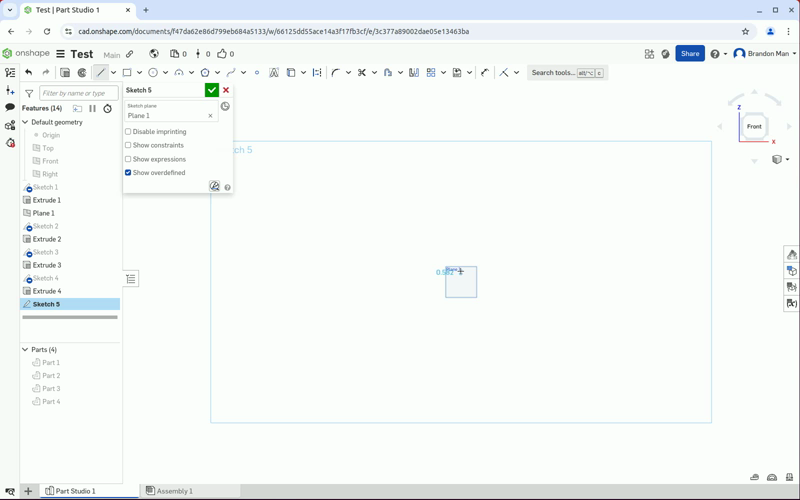
scroll(6)
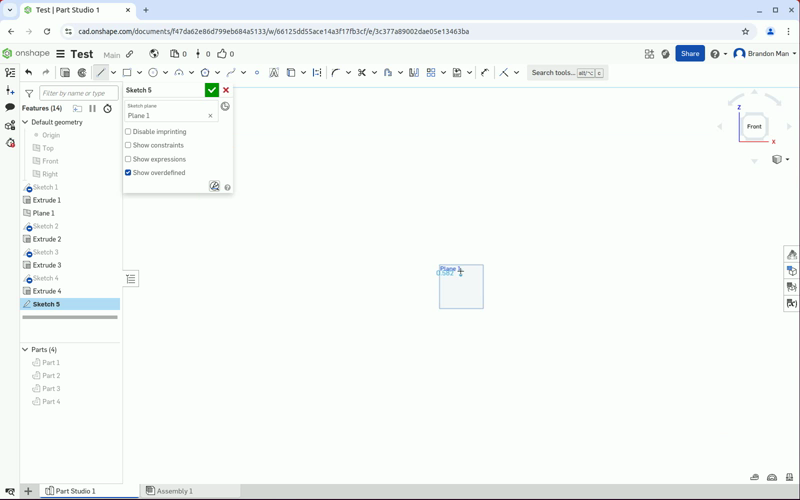
scroll(6)
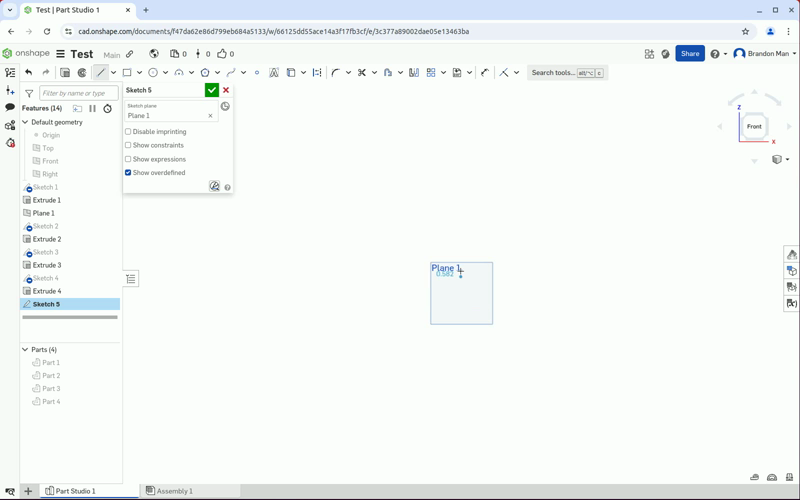
scroll(6)
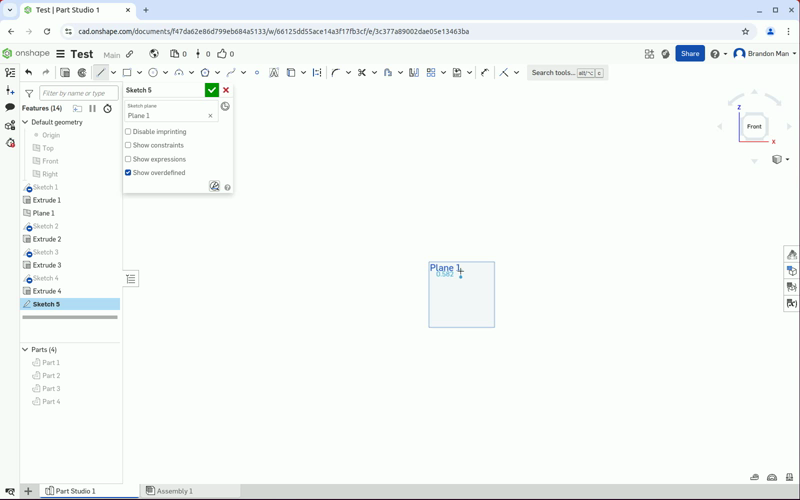
scroll(6)
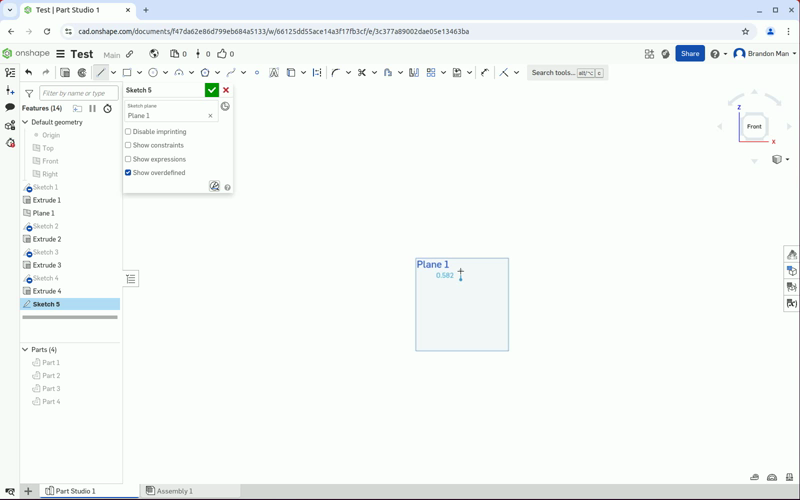
scroll(6)
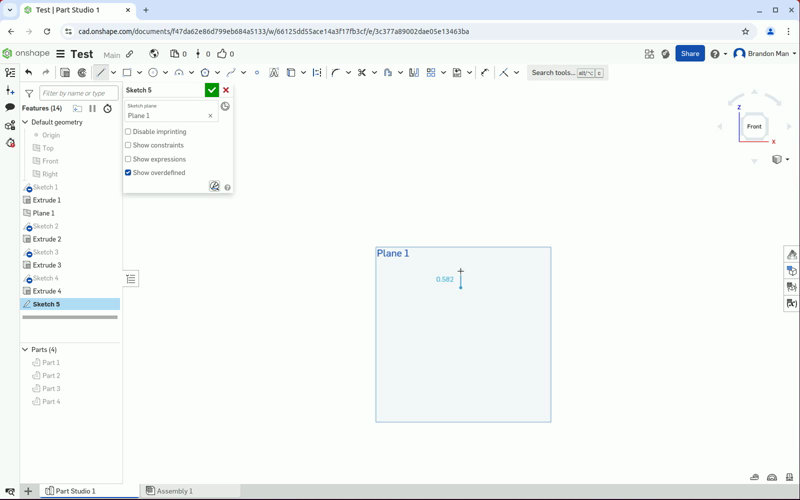
scroll(6)
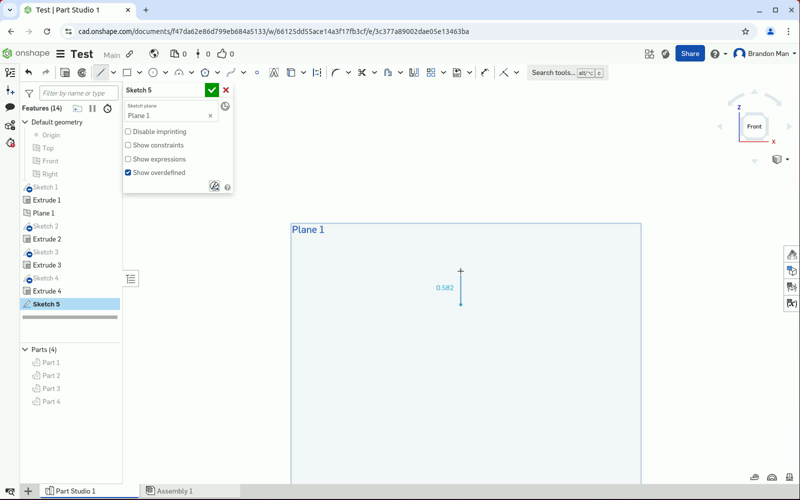
click(460, 270)
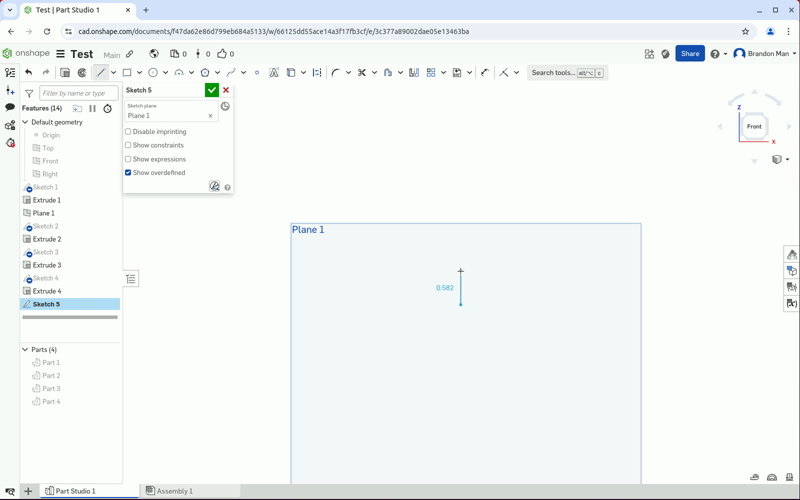
scroll(-6)
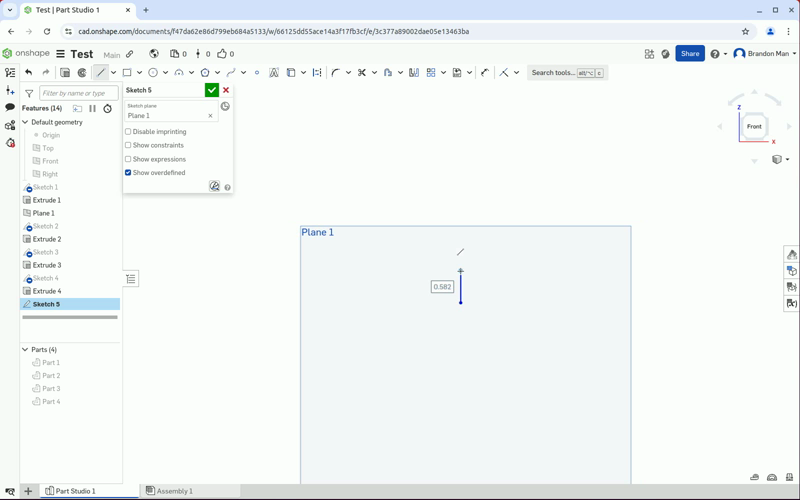
scroll(-6)
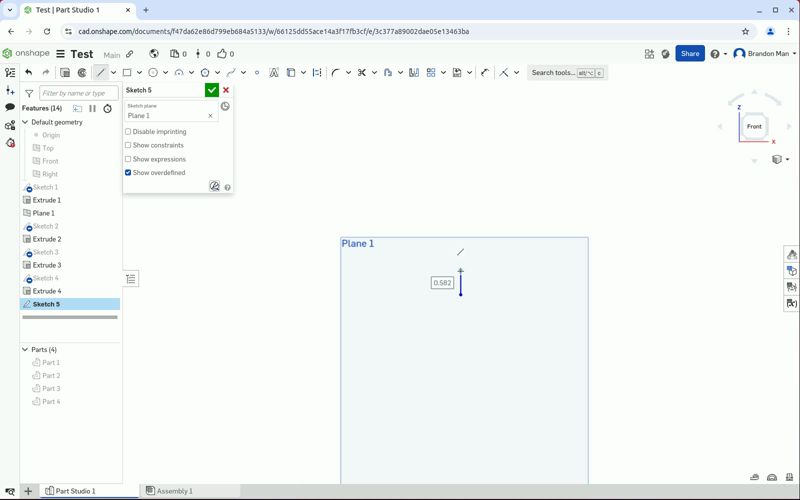
scroll(-6)
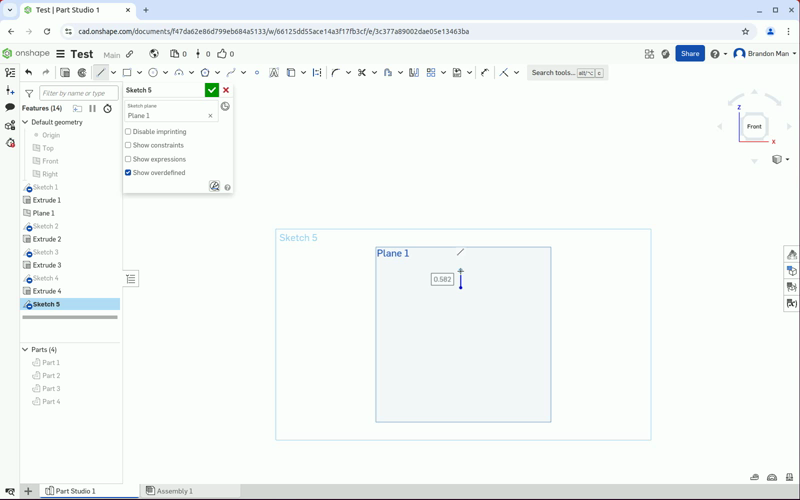
scroll(-6)
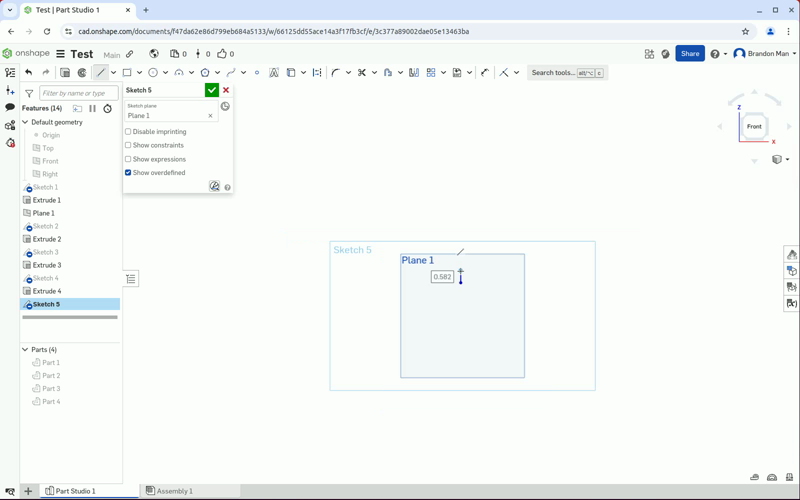
scroll(-6)
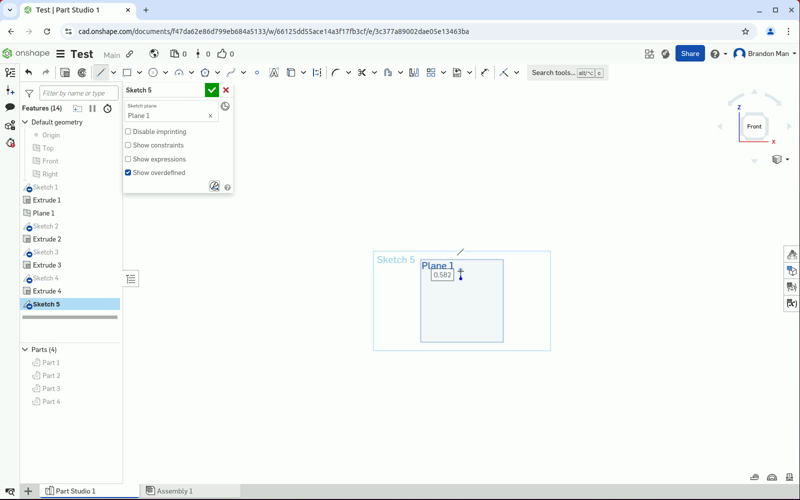
scroll(-6)
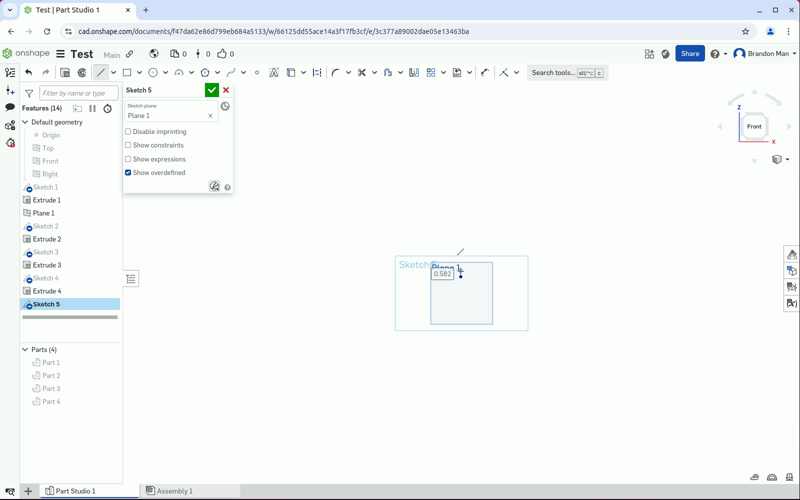
scroll(-6)
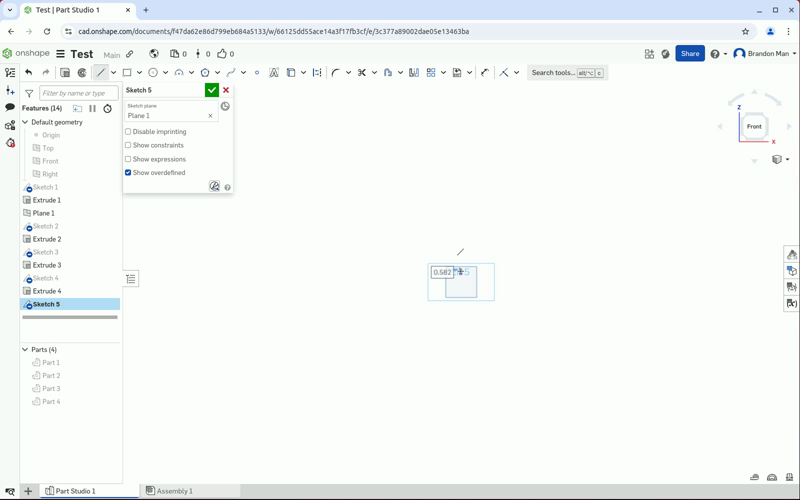
key_up(shift)
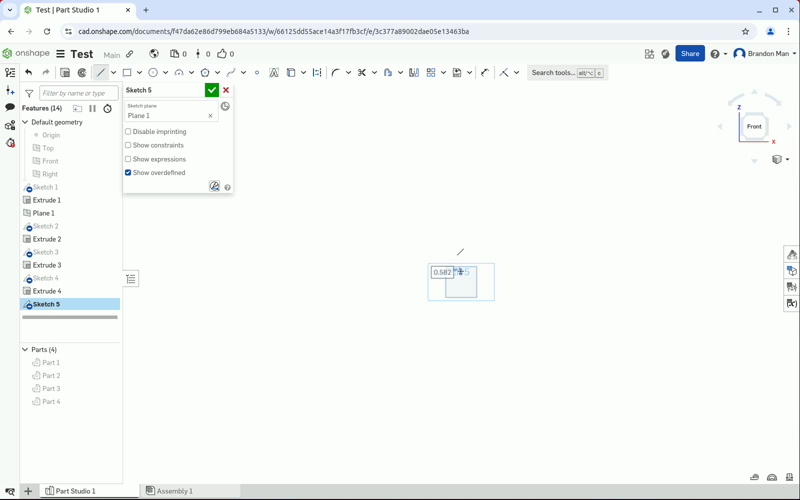
key_down(shift)
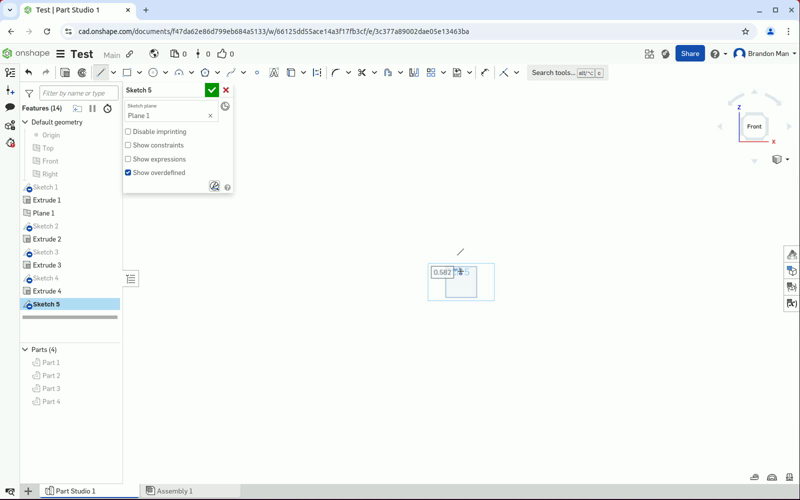
mouse_move(490, 270)
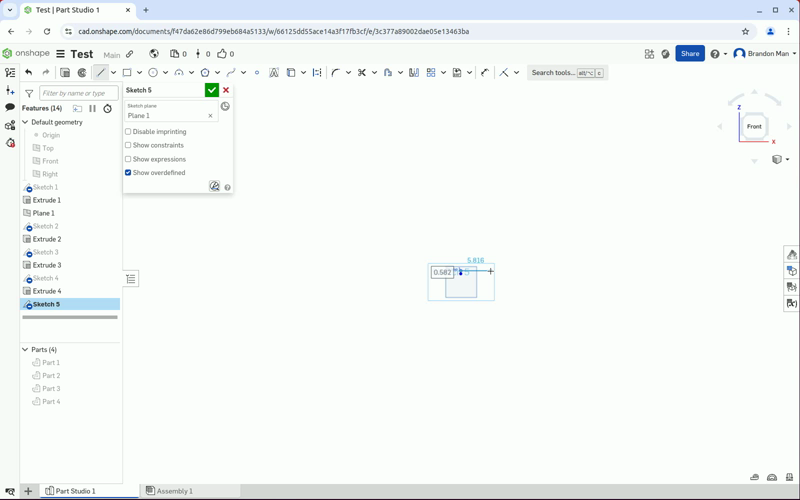
mouse_move(463, 270)
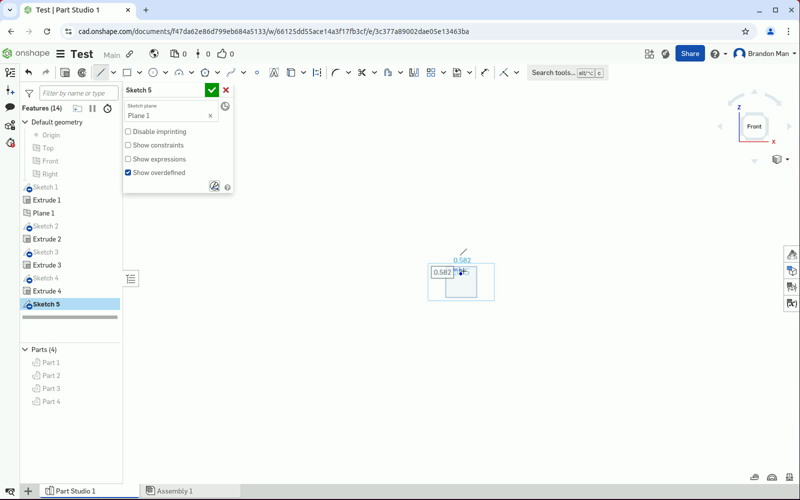
scroll(6)
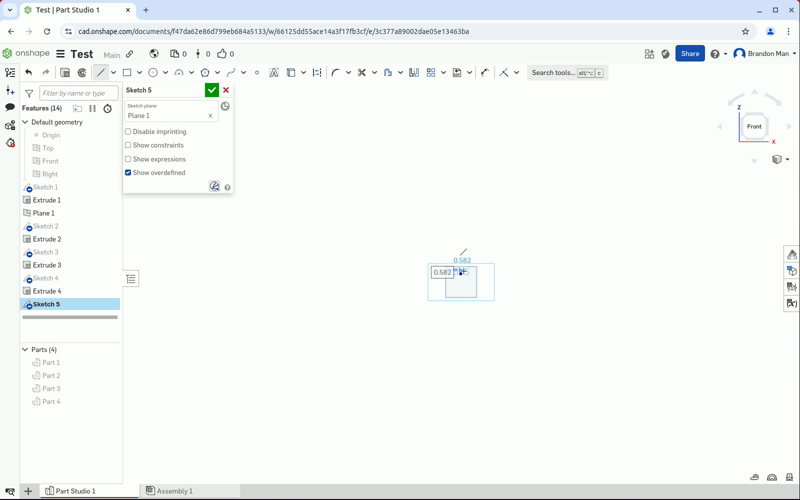
scroll(6)
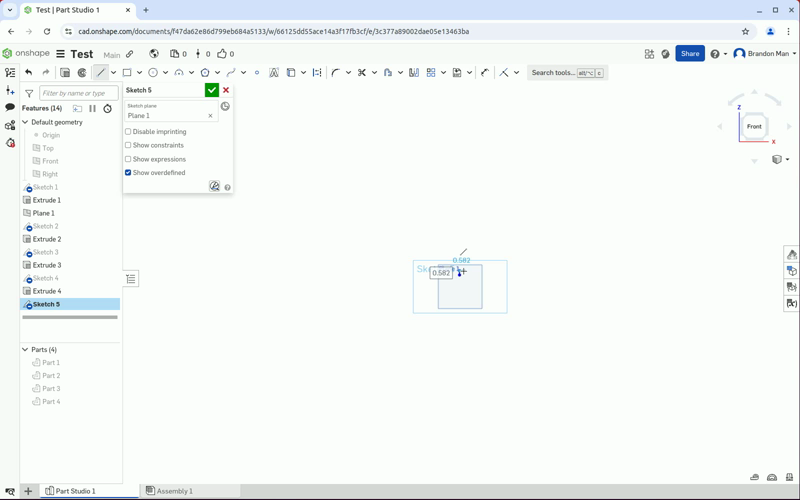
scroll(6)
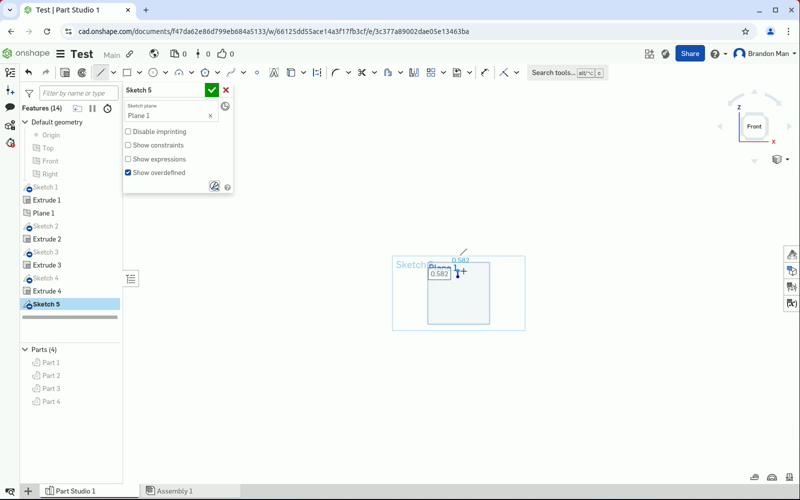
scroll(6)
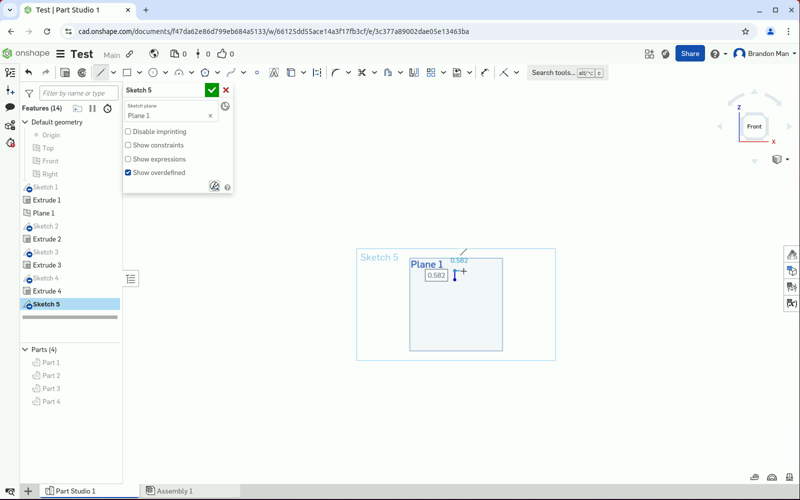
scroll(6)
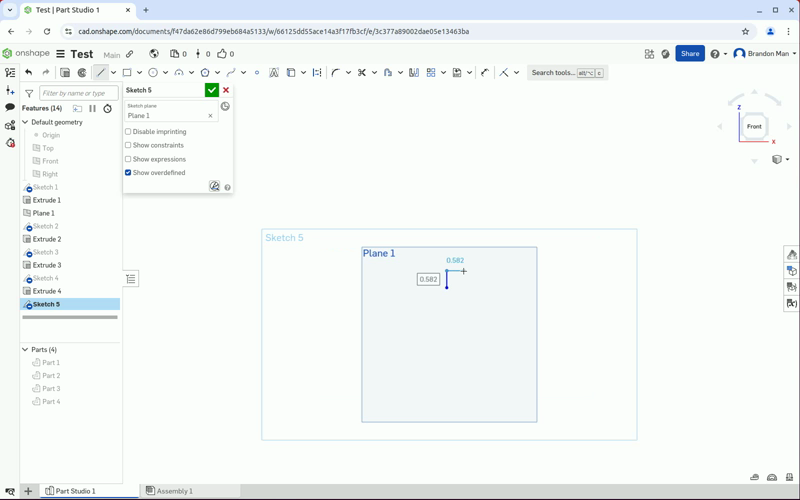
scroll(6)
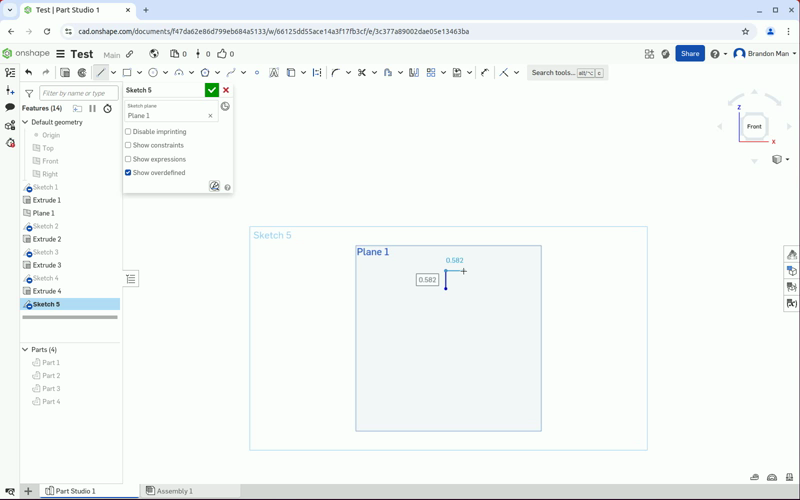
scroll(6)
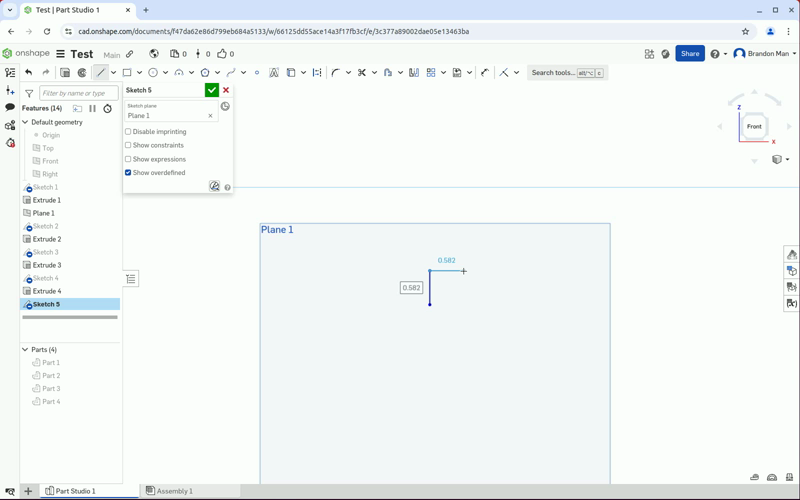
click(463, 270)
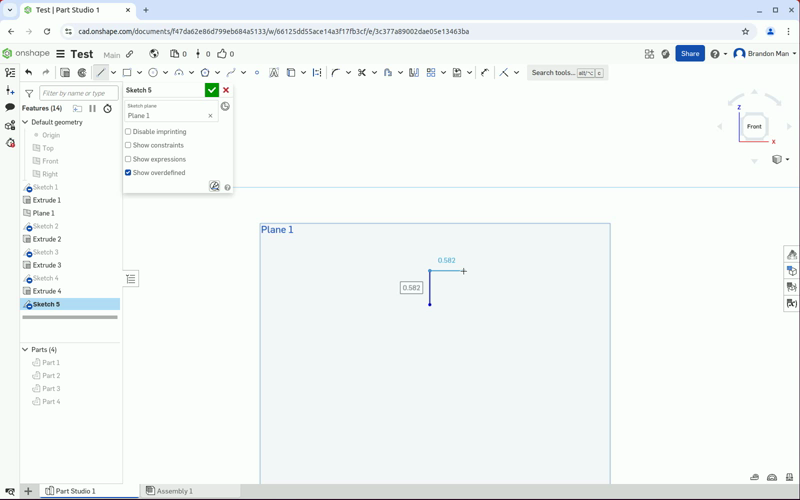
scroll(-6)
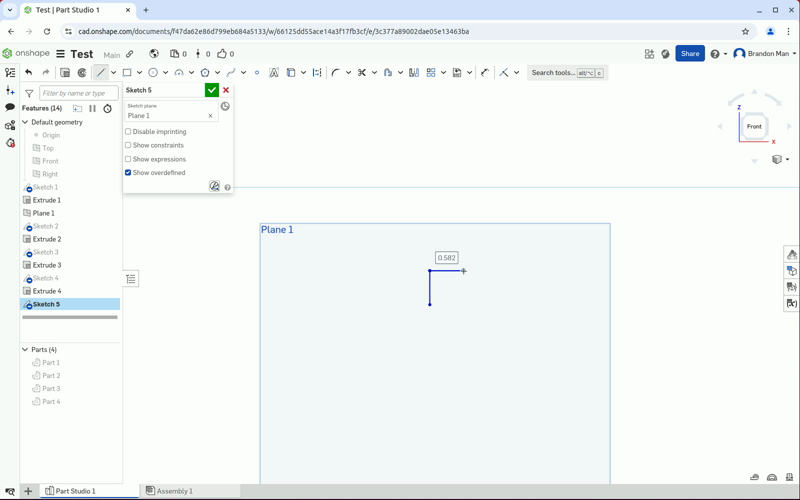
scroll(-6)
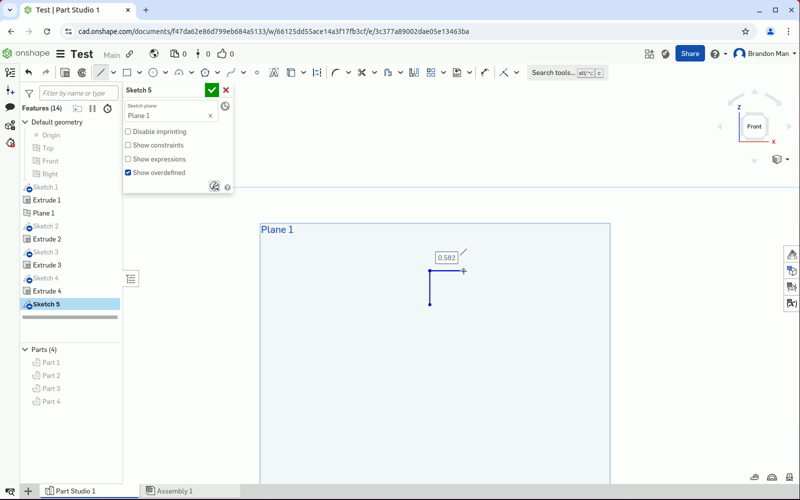
scroll(-6)
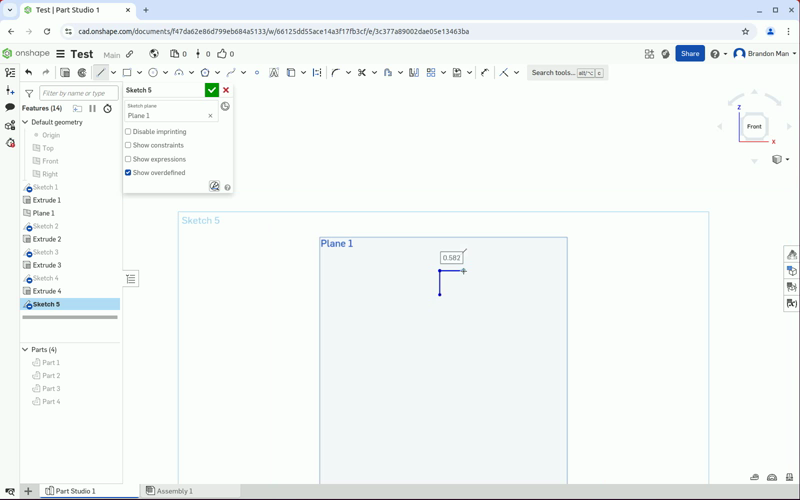
scroll(-6)
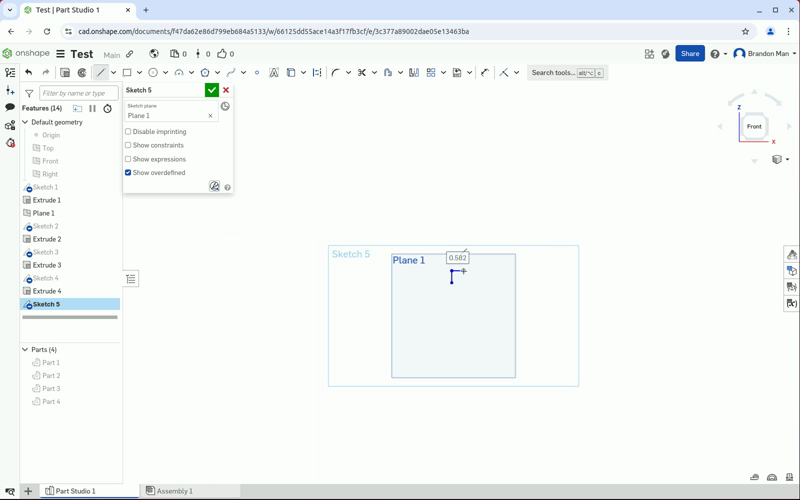
scroll(-6)
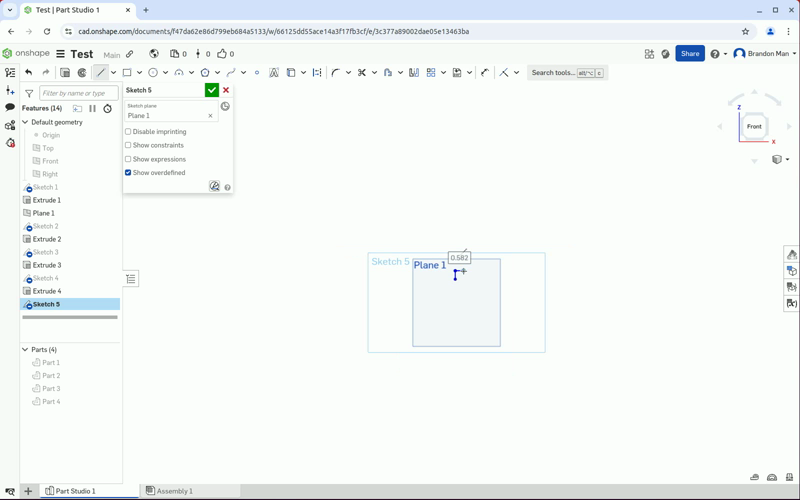
scroll(-6)
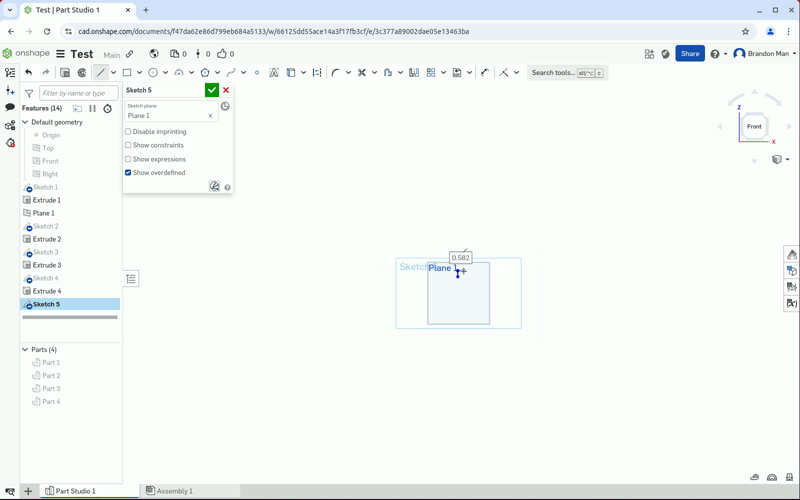
scroll(-6)
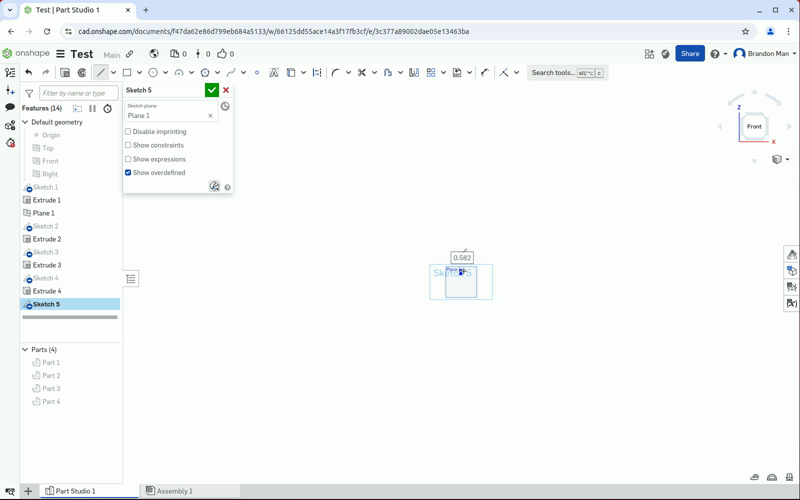
key_up(shift)
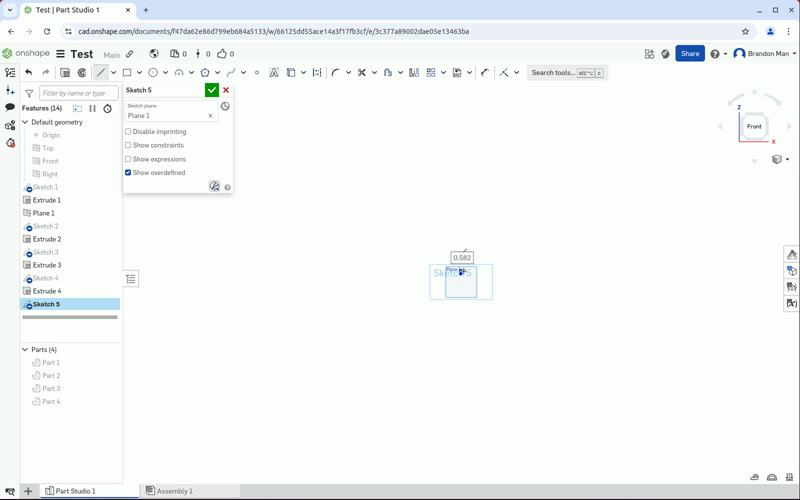
key(esc)
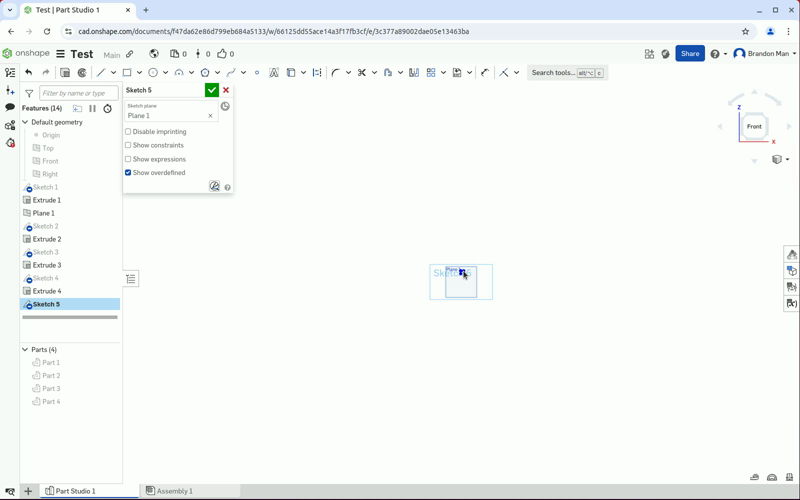
key(a)
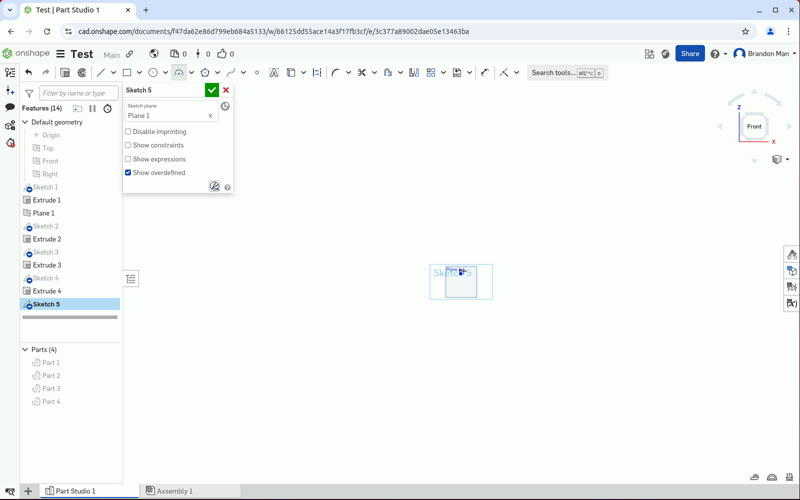
mouse_move(463, 270)
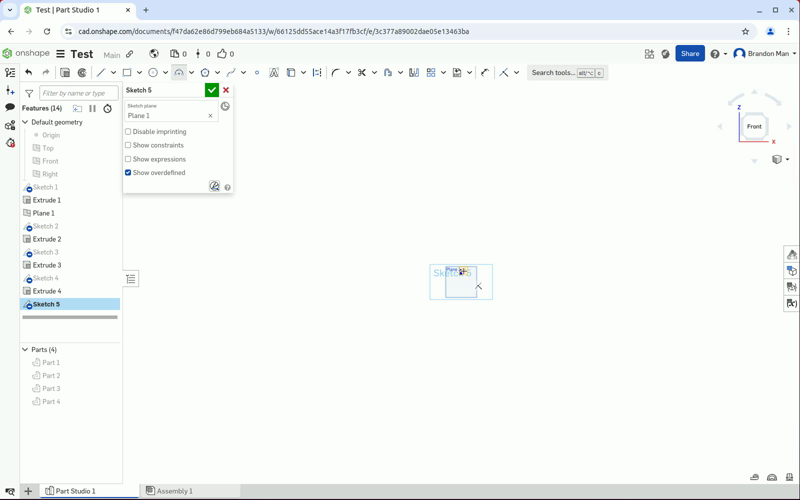
scroll(6)
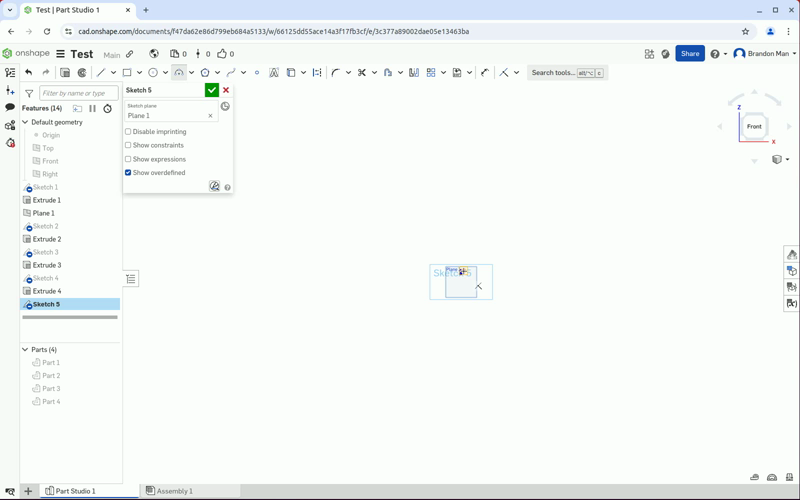
scroll(6)
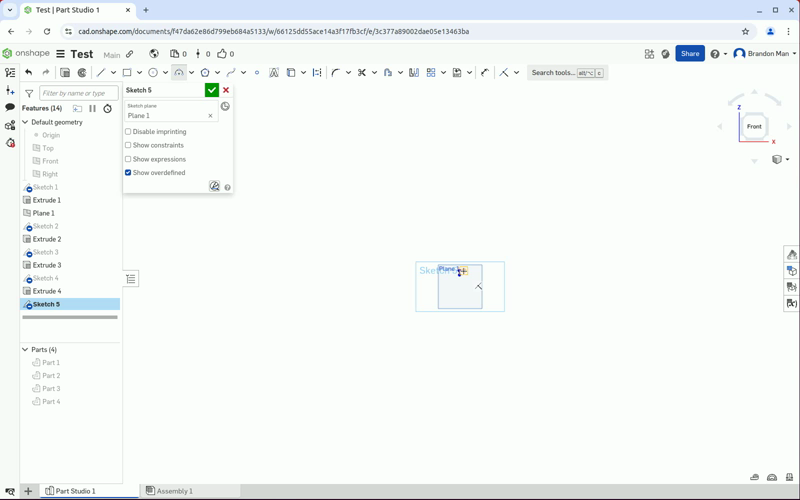
scroll(6)
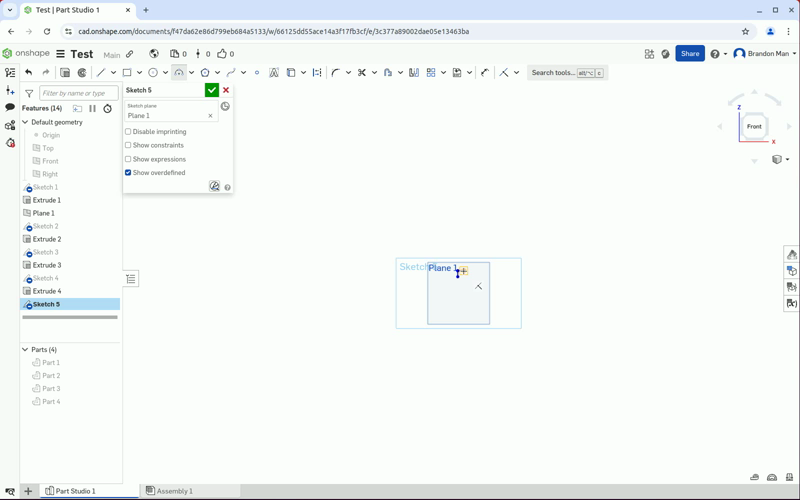
scroll(6)
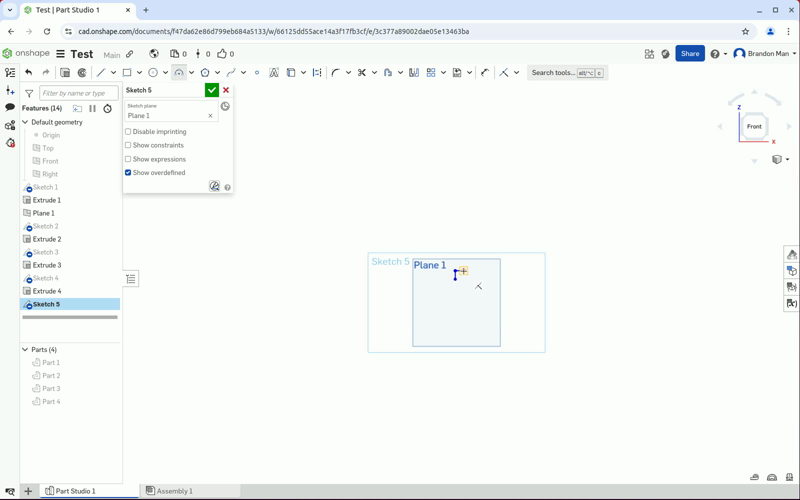
scroll(6)
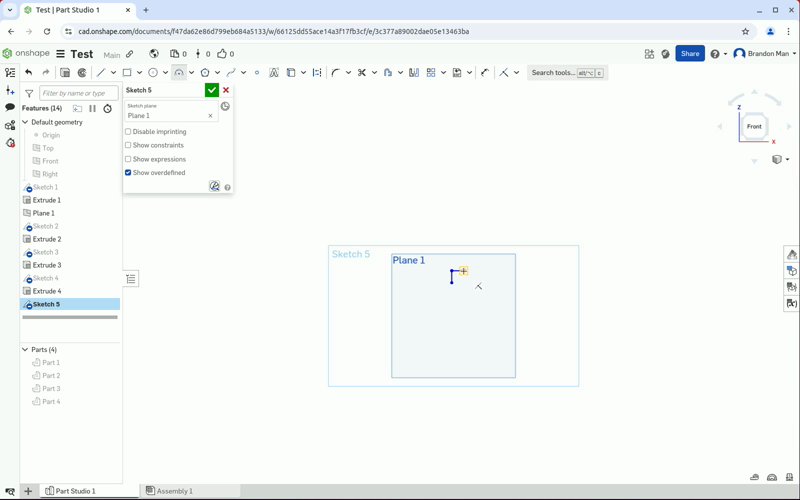
scroll(6)
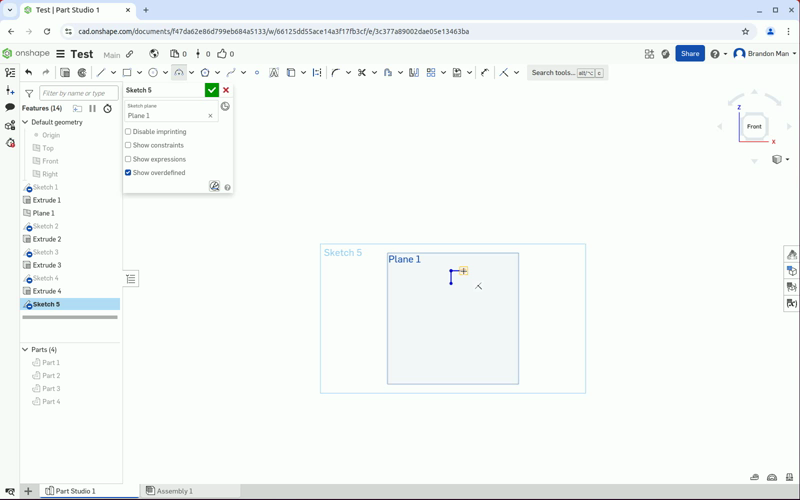
scroll(6)
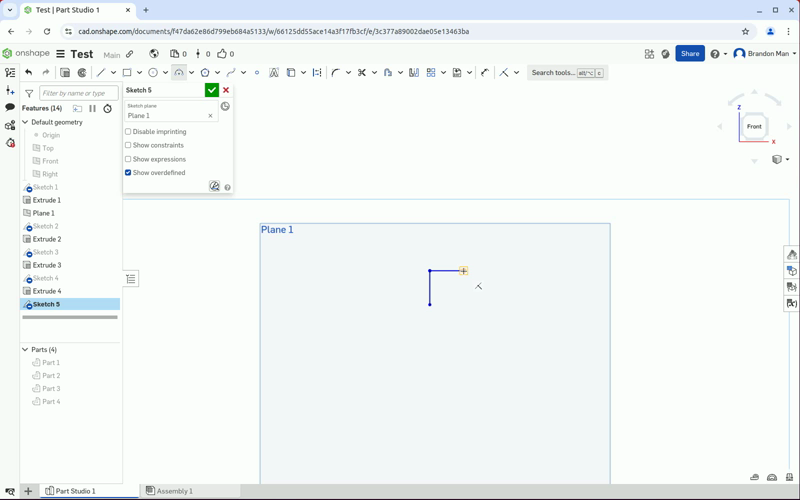
click(463, 270)
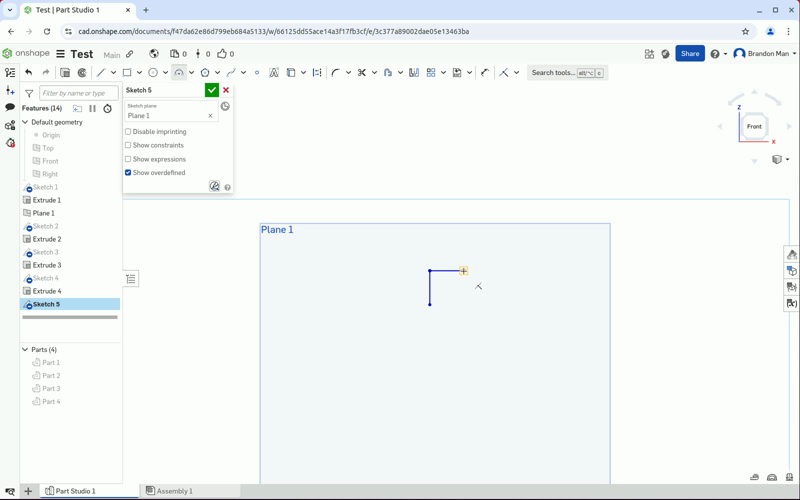
scroll(-6)
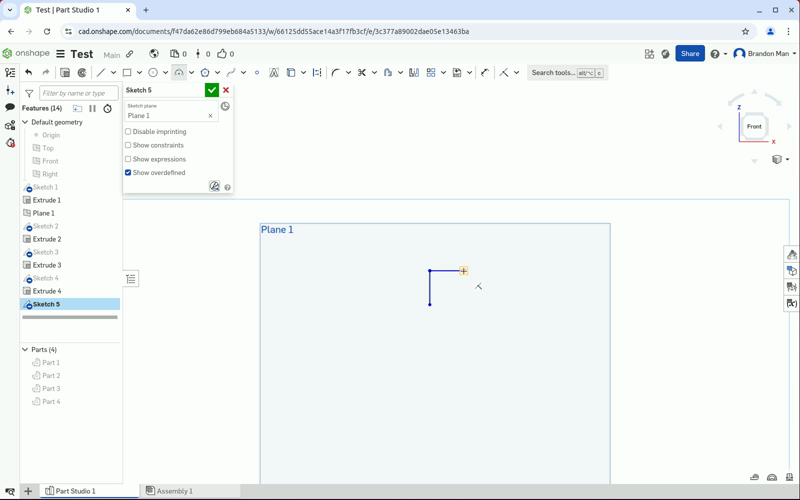
scroll(-6)
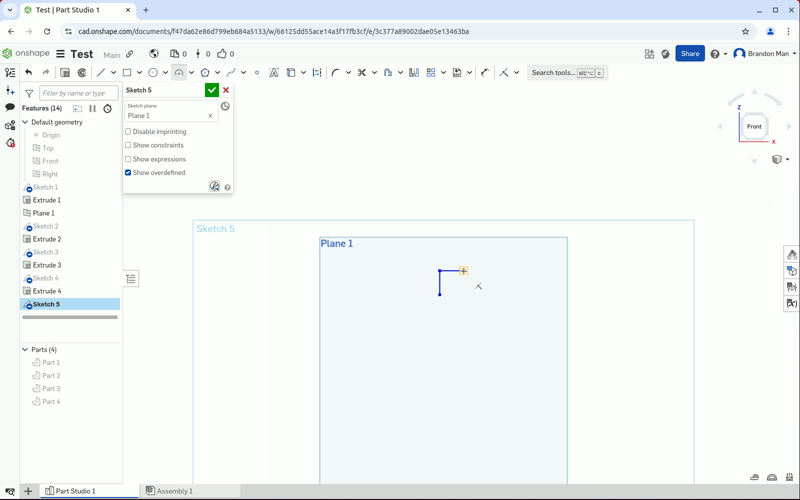
scroll(-6)
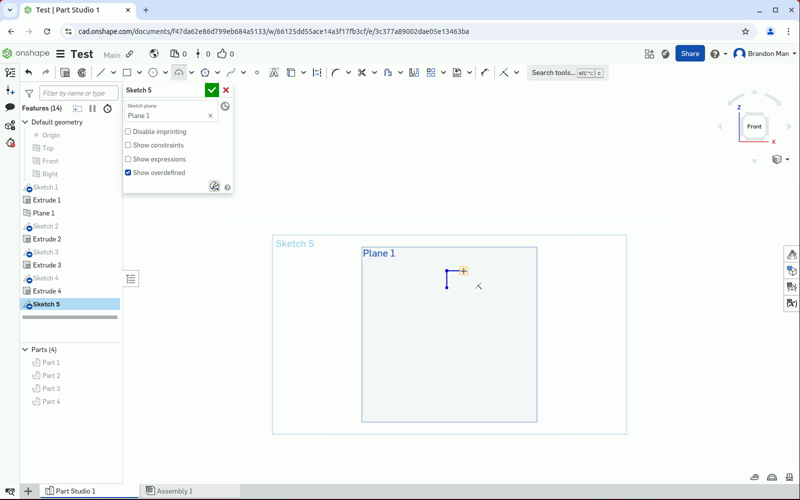
scroll(-6)
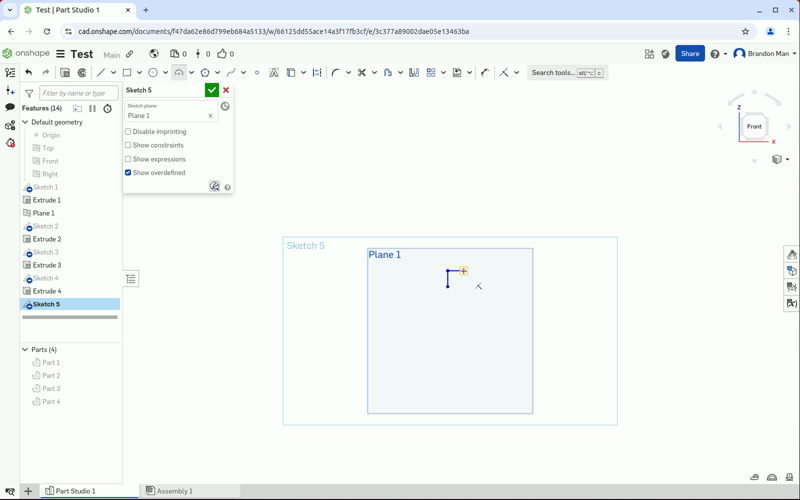
scroll(-6)
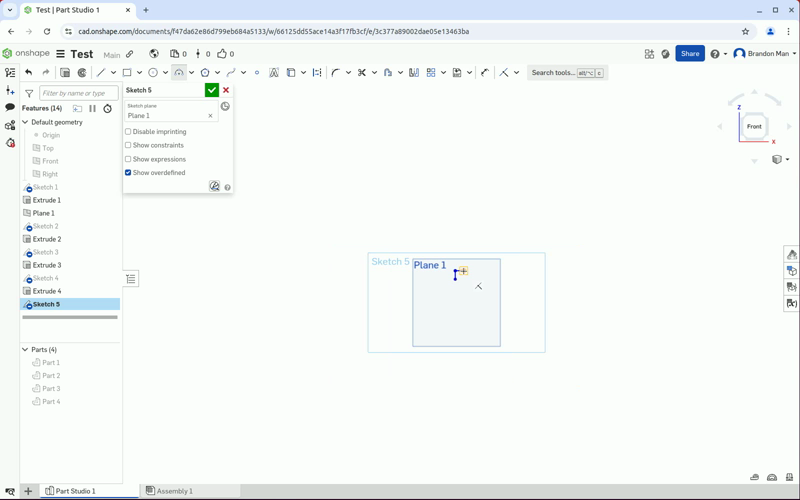
scroll(-6)
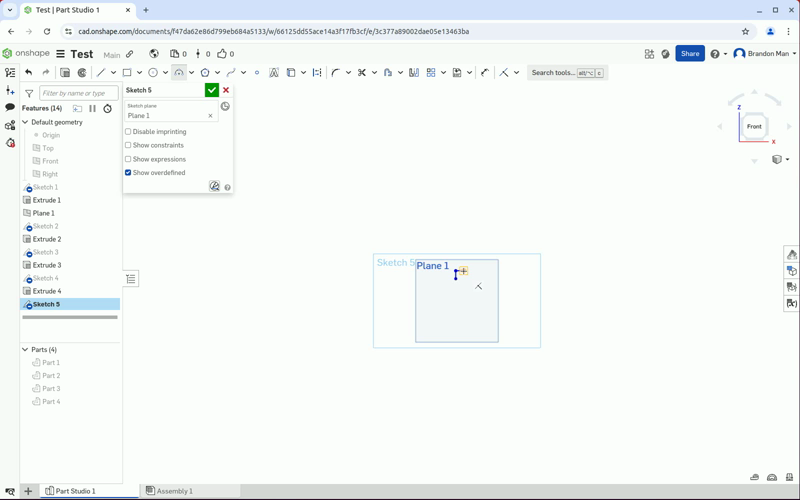
scroll(-6)
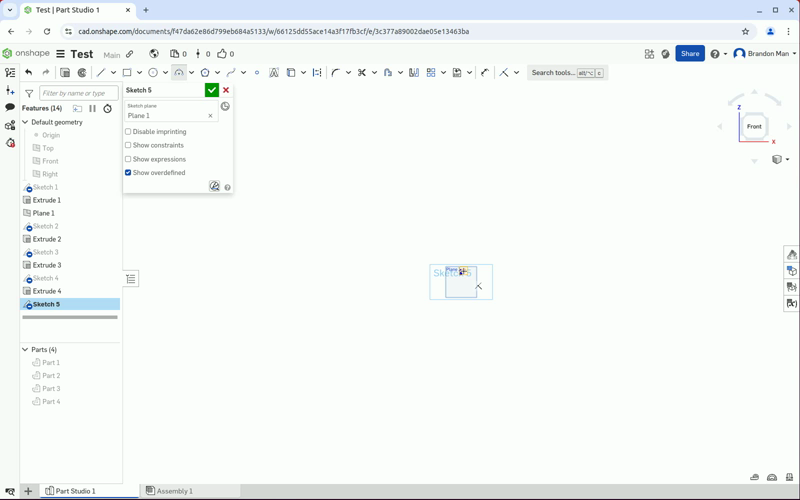
mouse_move(460, 273)
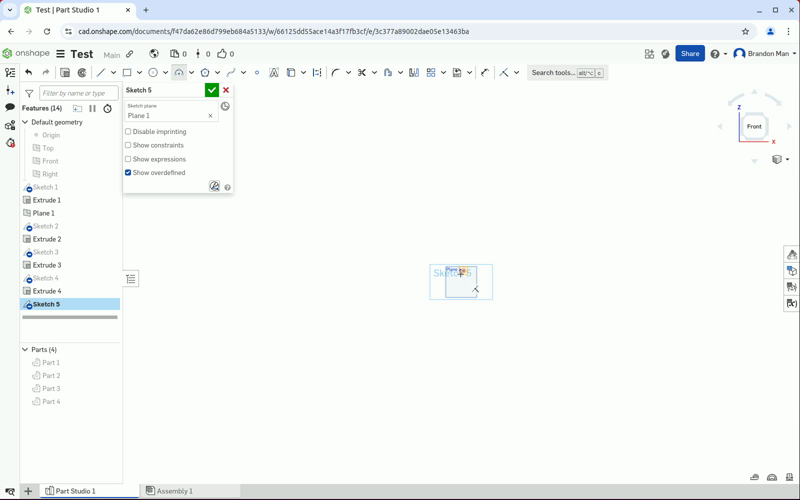
scroll(6)
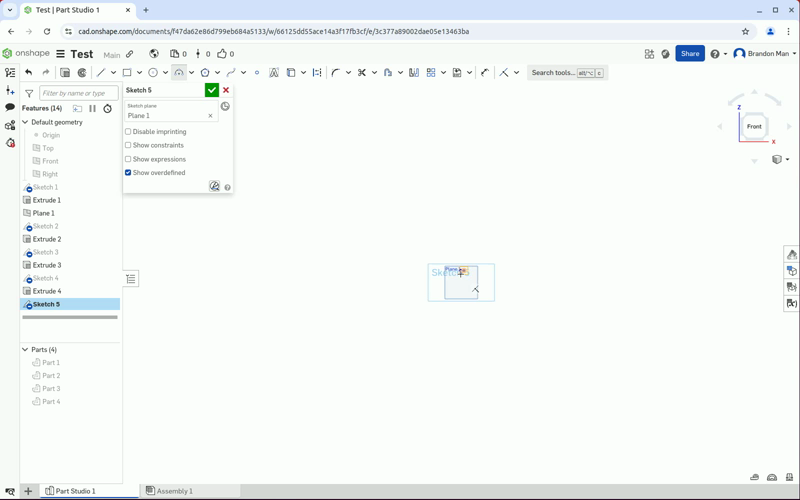
scroll(6)
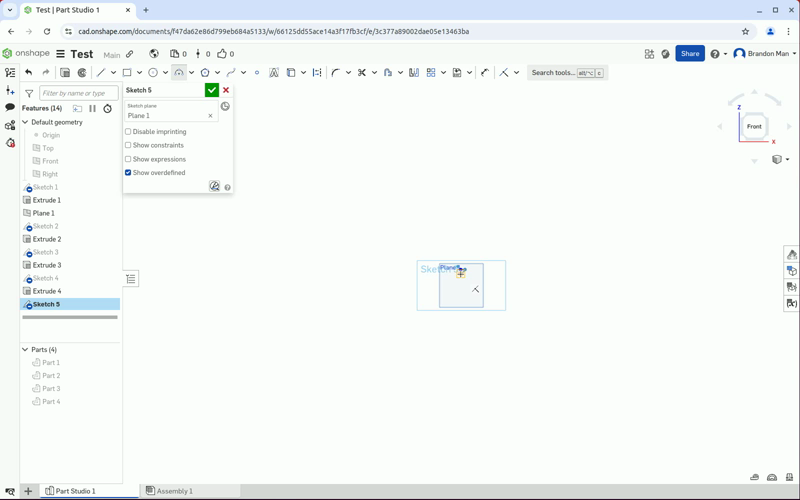
scroll(6)
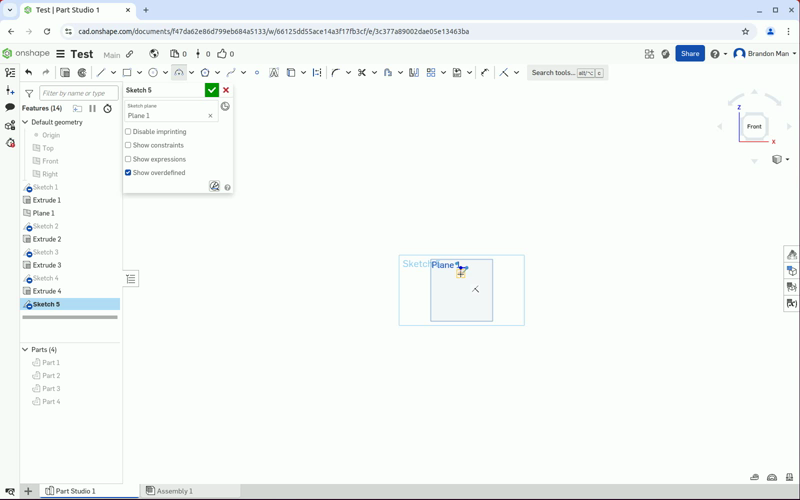
scroll(6)
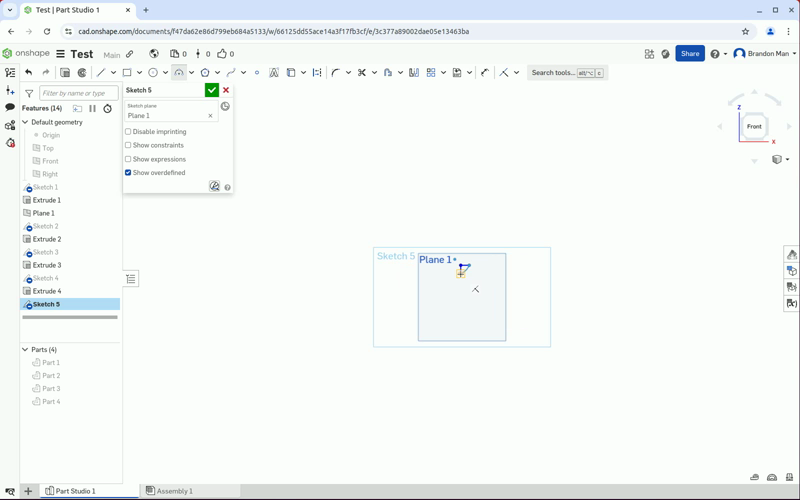
scroll(6)
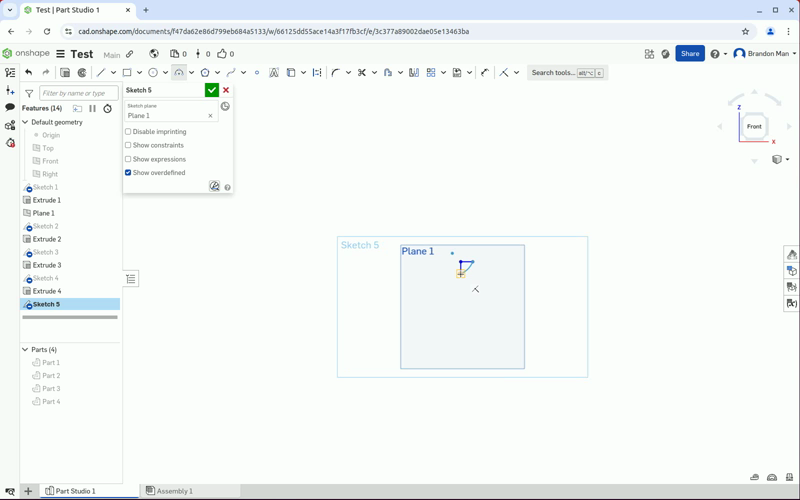
scroll(6)
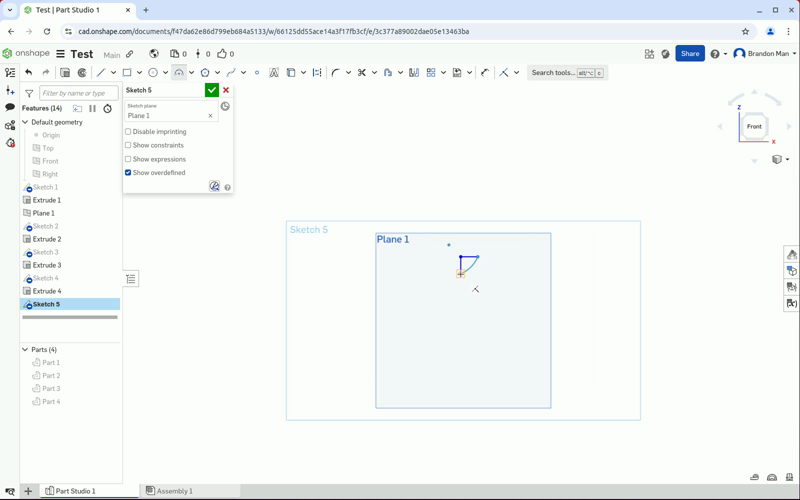
scroll(6)
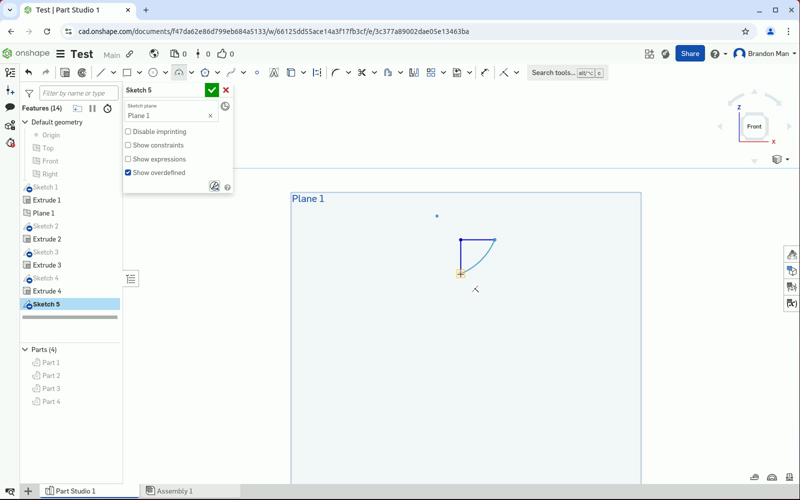
click(460, 273)
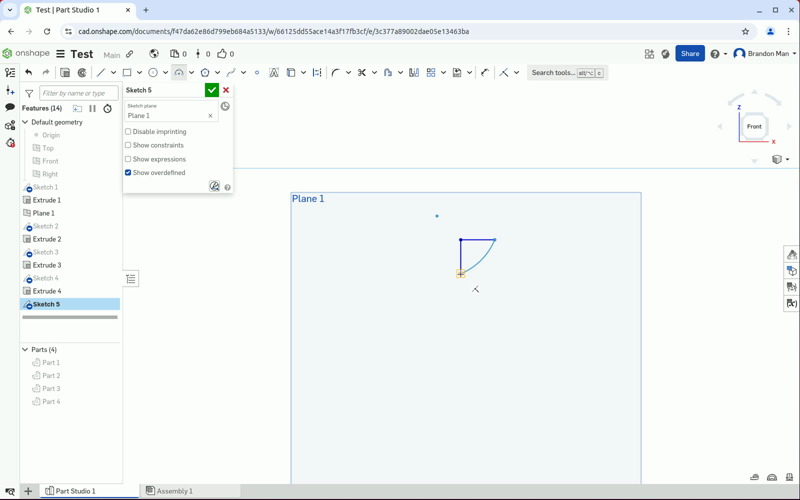
scroll(-6)
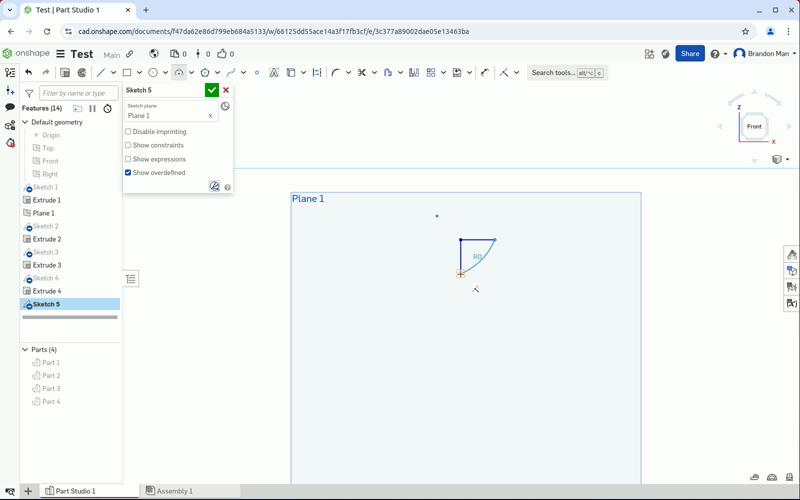
scroll(-6)
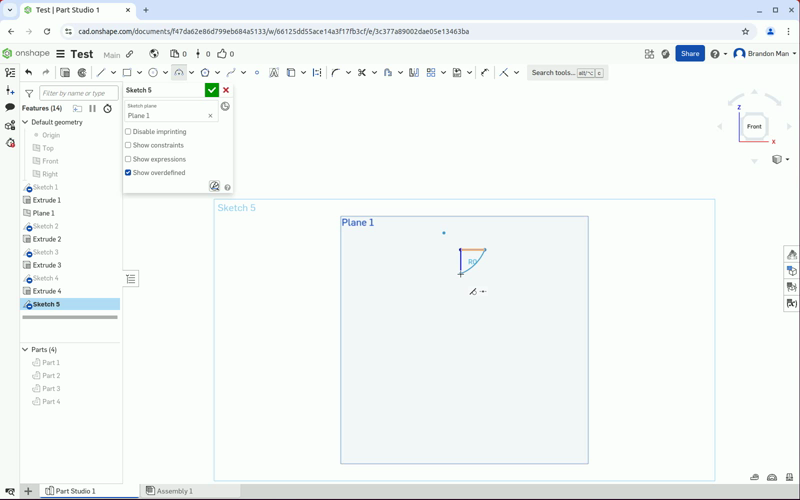
scroll(-6)
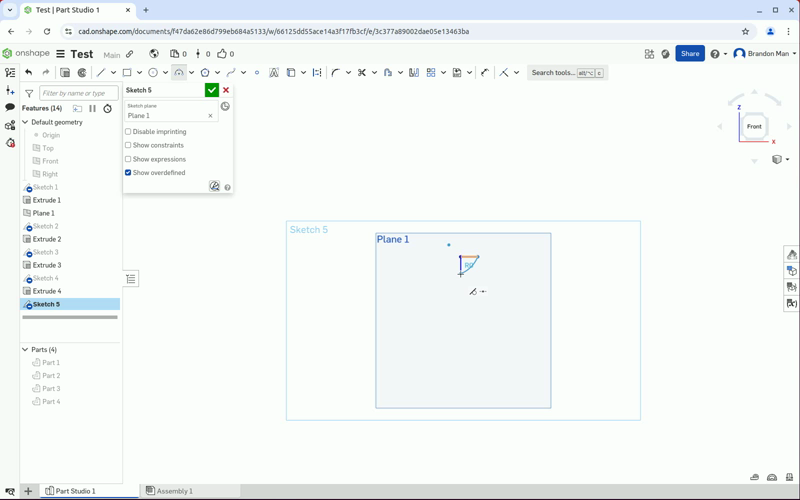
scroll(-6)
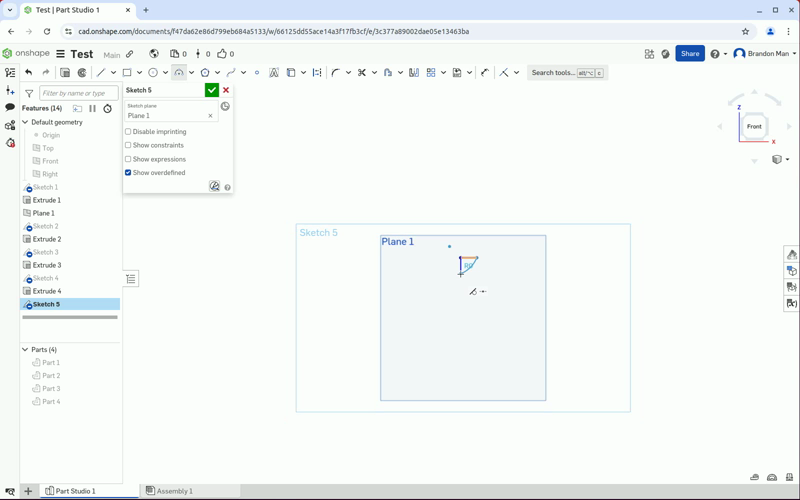
scroll(-6)
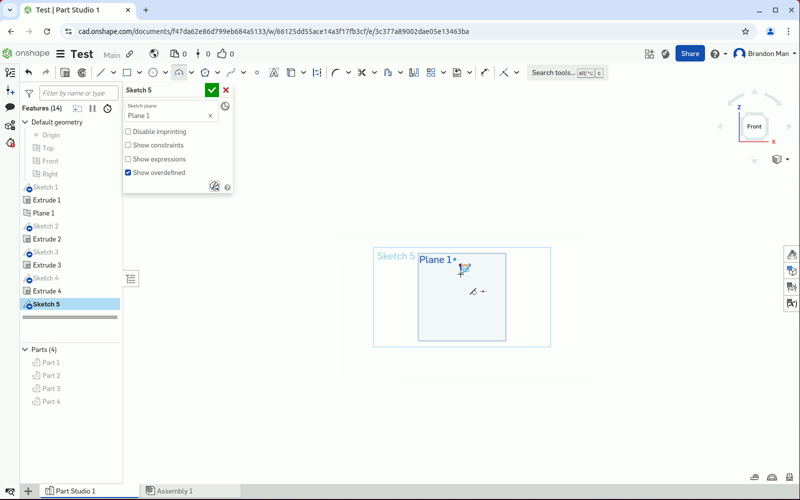
scroll(-6)
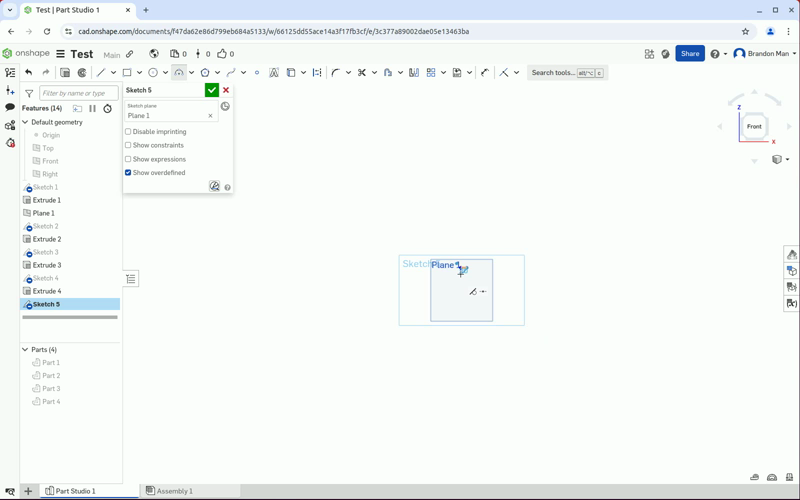
scroll(-6)
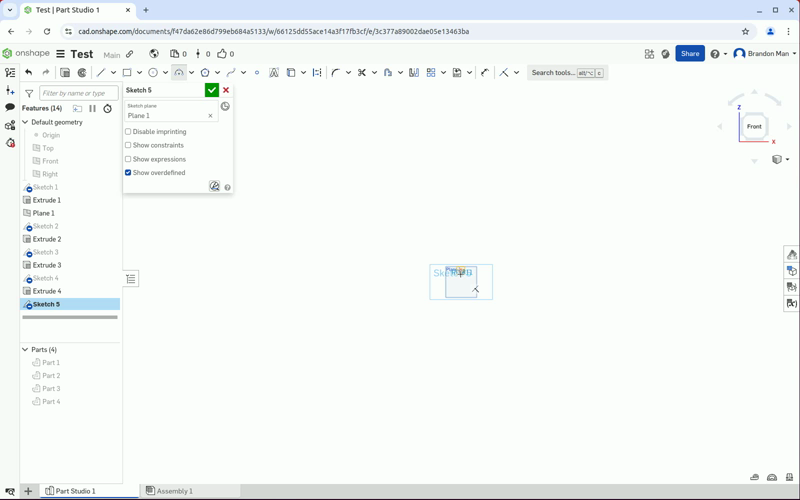
key_down(shift)
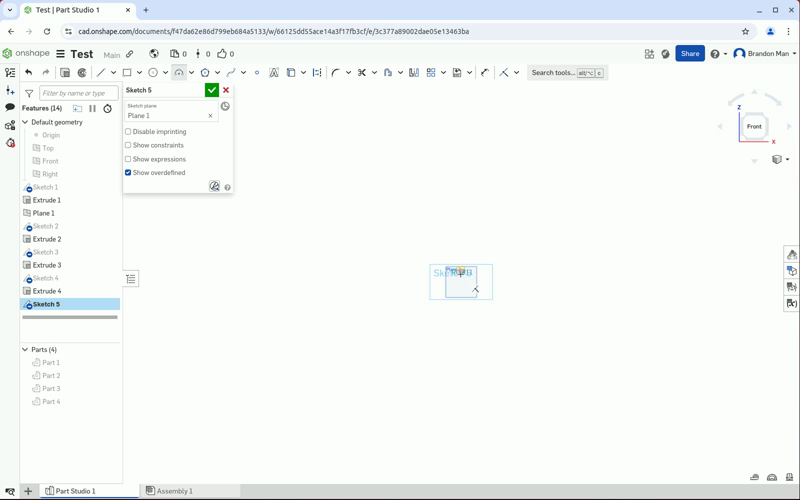
mouse_move(458, 268)
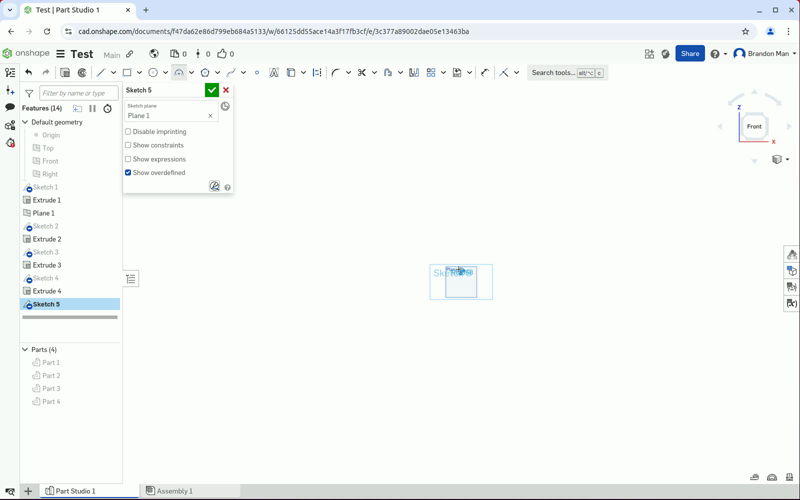
scroll(6)
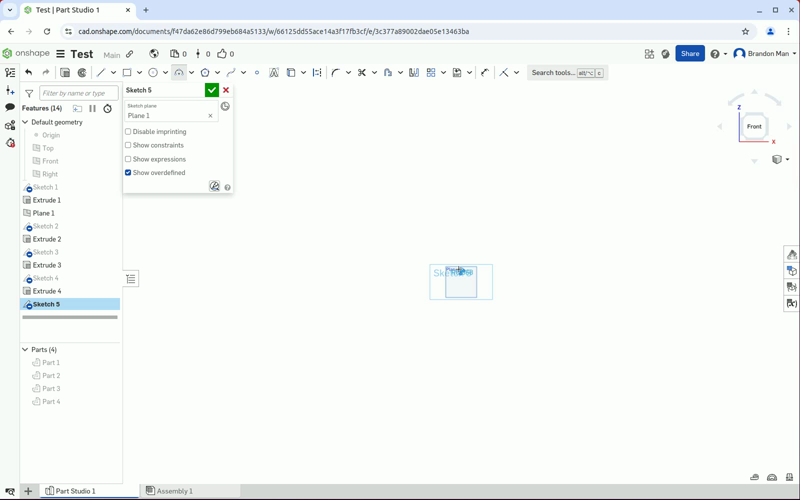
scroll(6)
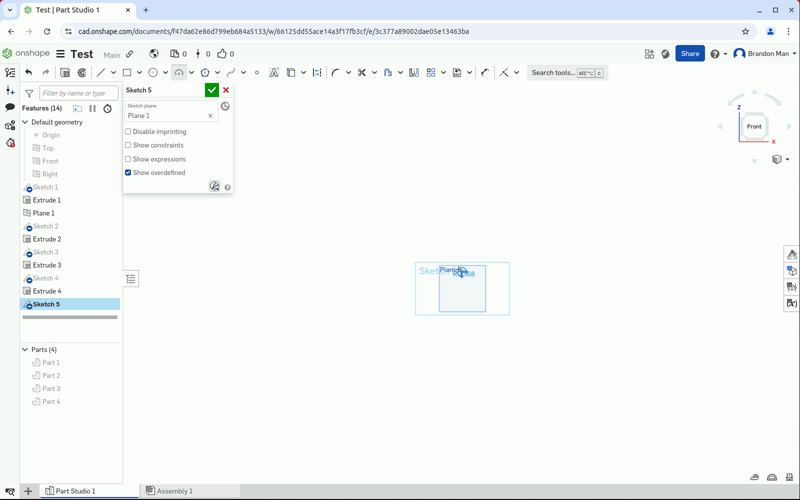
scroll(6)
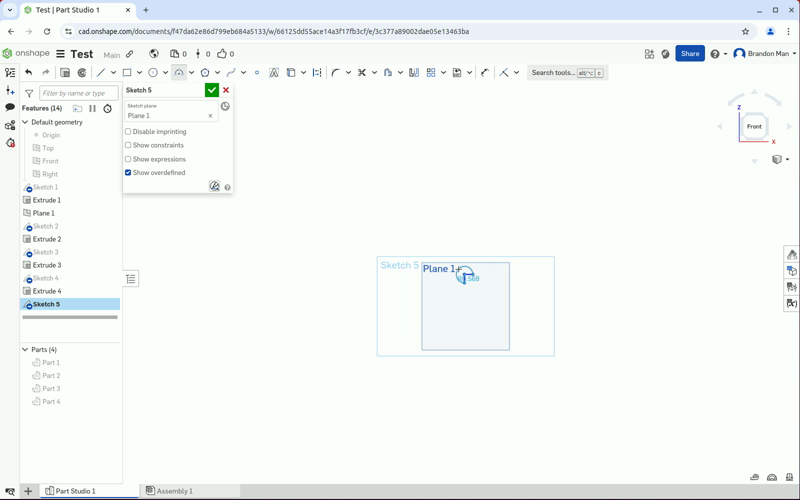
scroll(6)
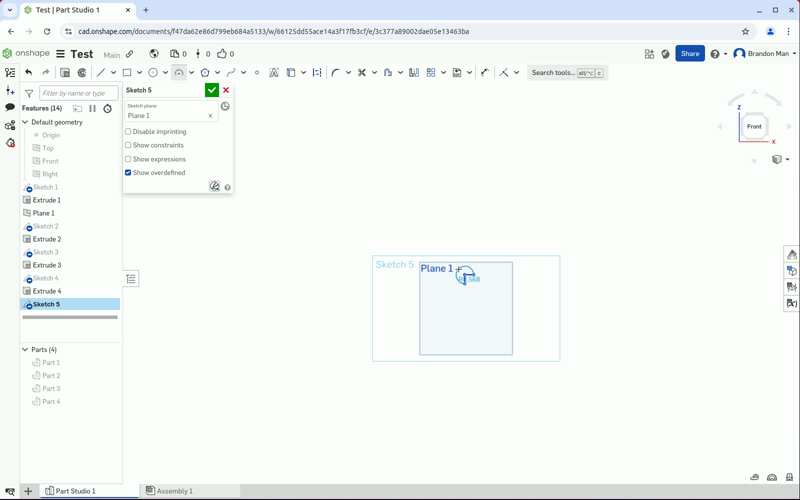
scroll(6)
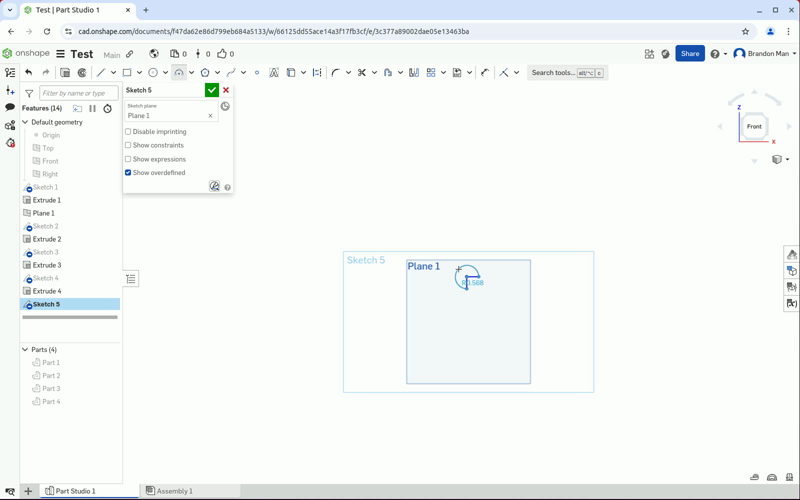
scroll(6)
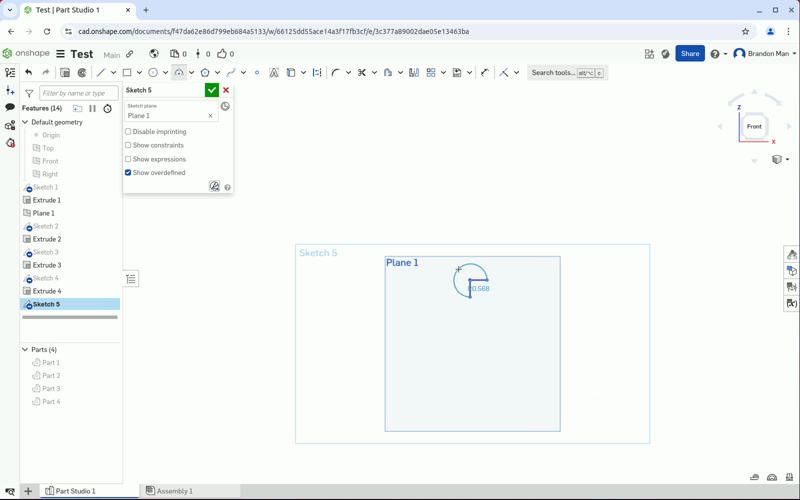
scroll(6)
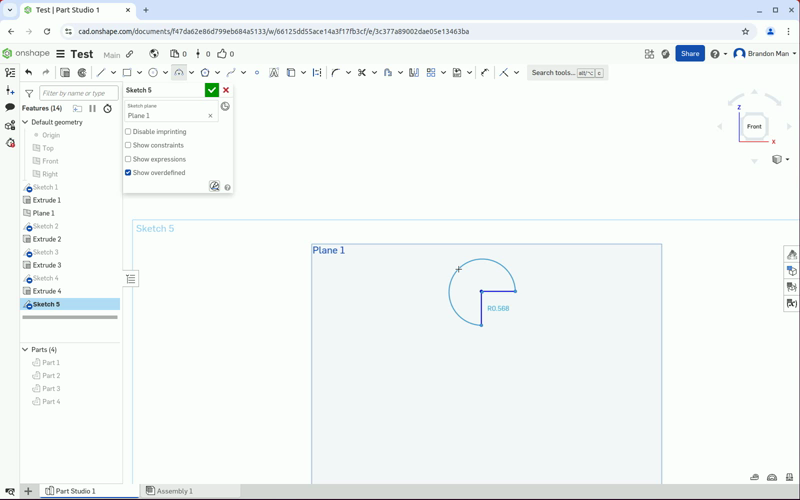
click(458, 268)
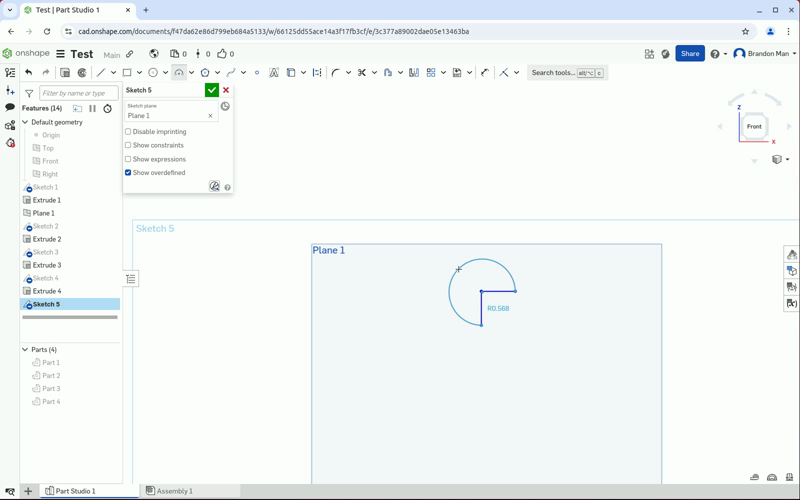
scroll(-6)
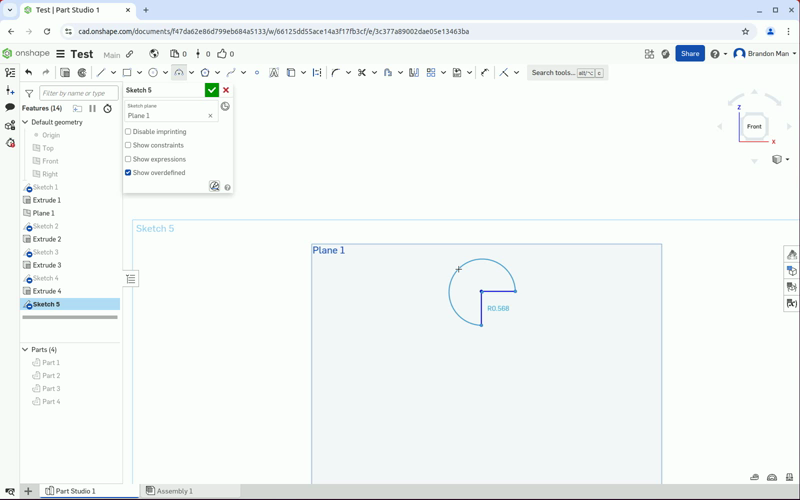
scroll(-6)
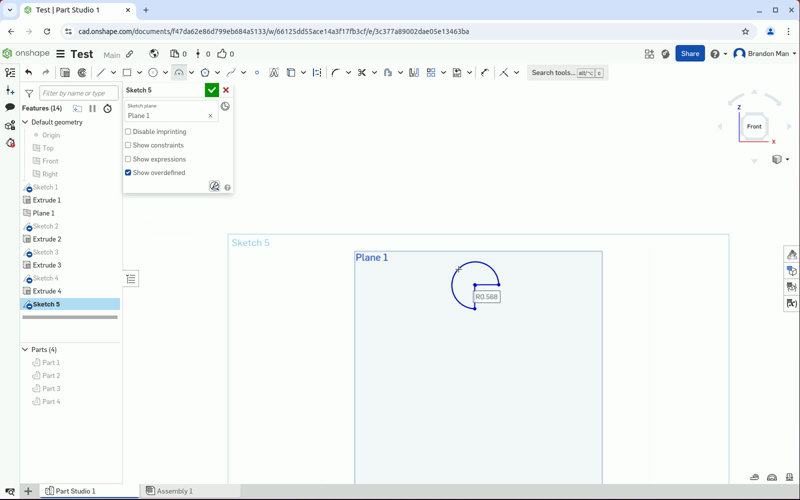
scroll(-6)
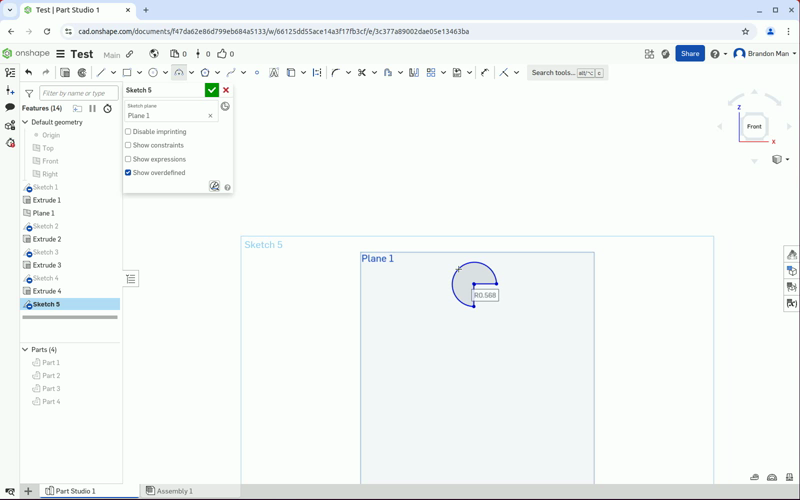
scroll(-6)
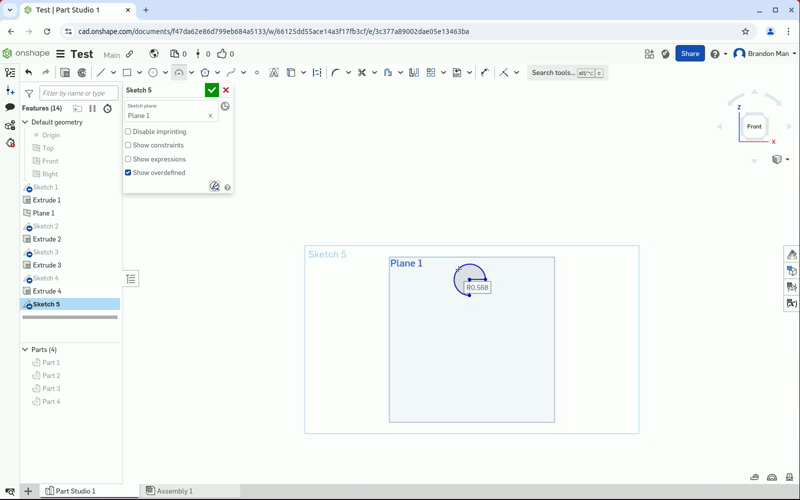
scroll(-6)
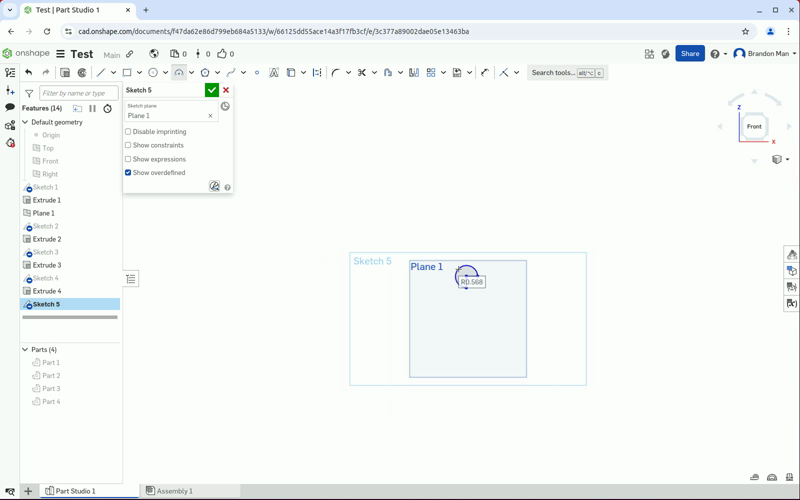
scroll(-6)
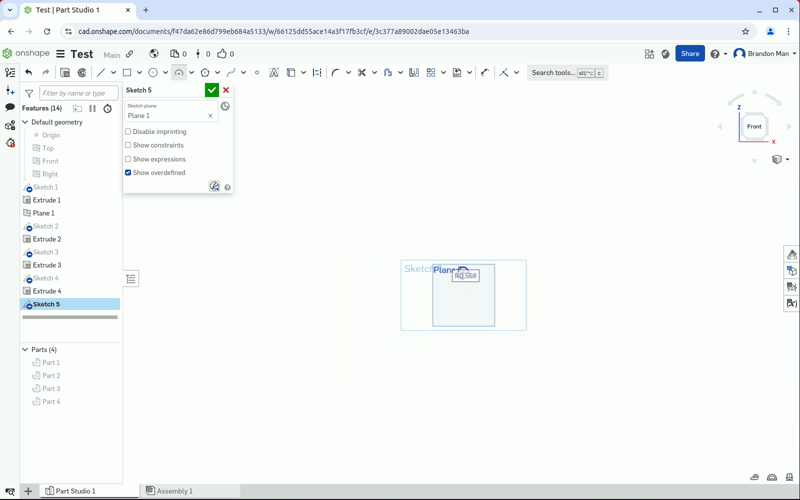
scroll(-6)
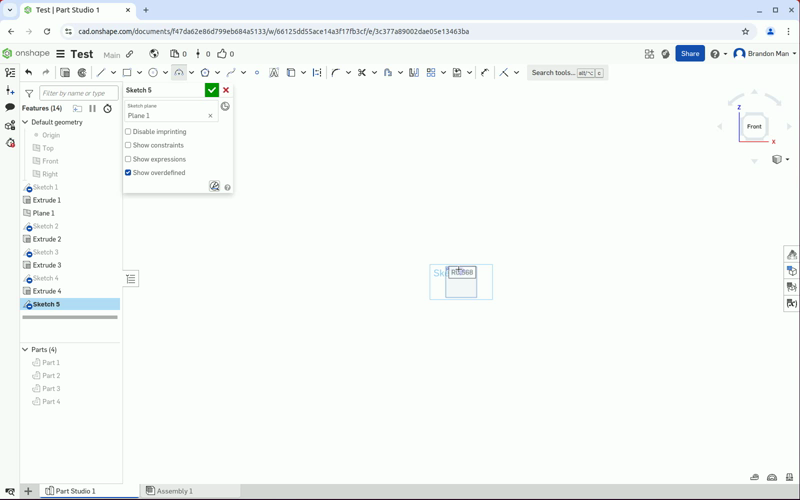
key_up(shift)
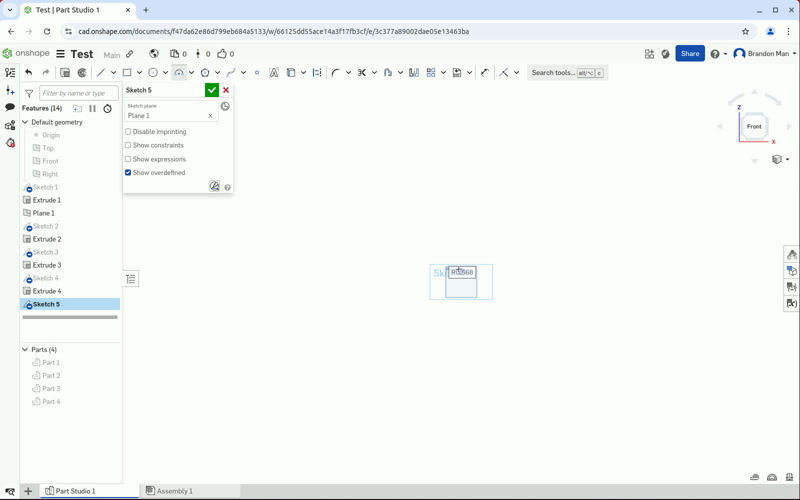
key(esc)
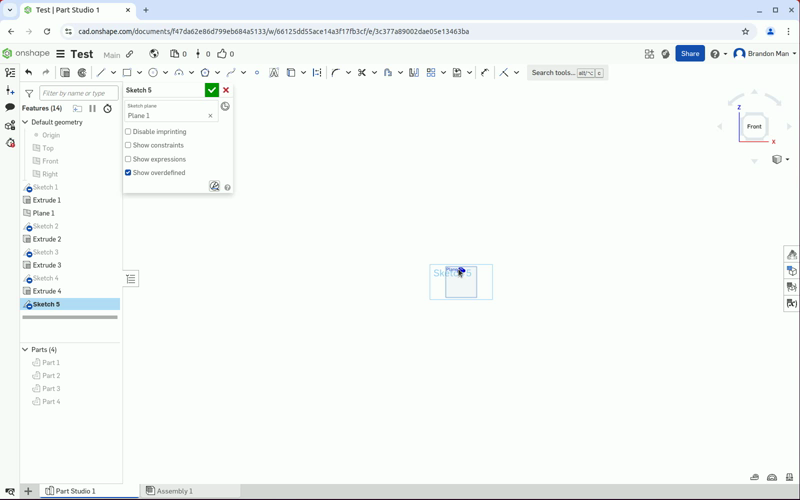
mouse_move(461, 268)
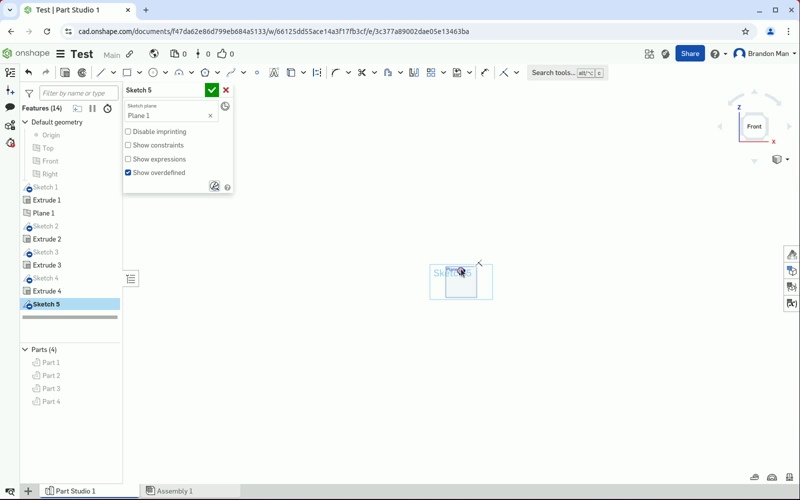
scroll(6)
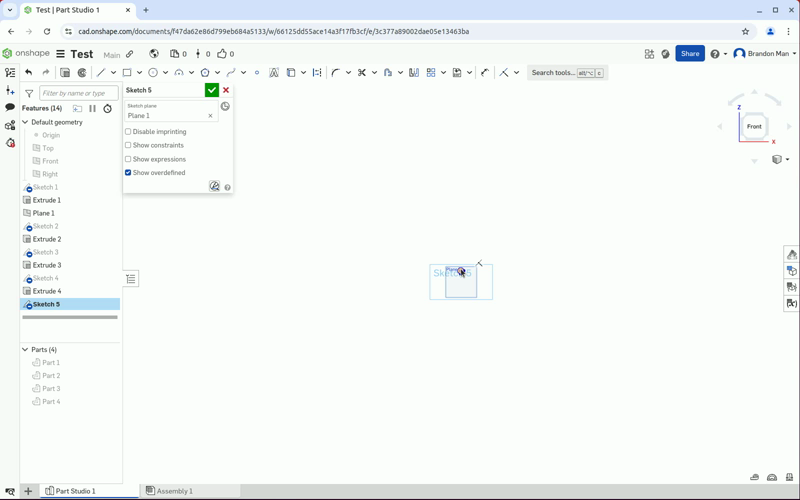
scroll(6)
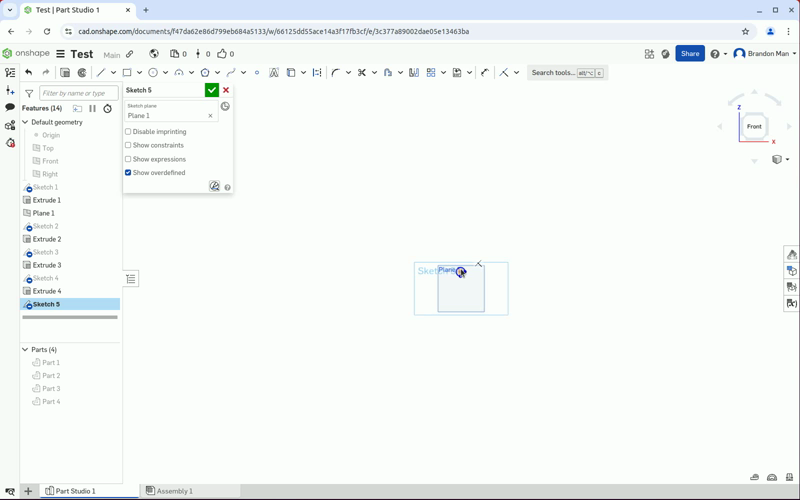
scroll(6)
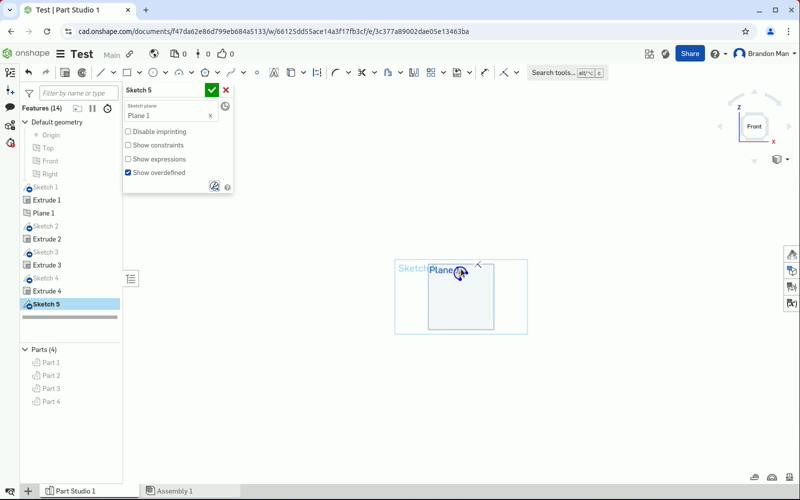
scroll(6)
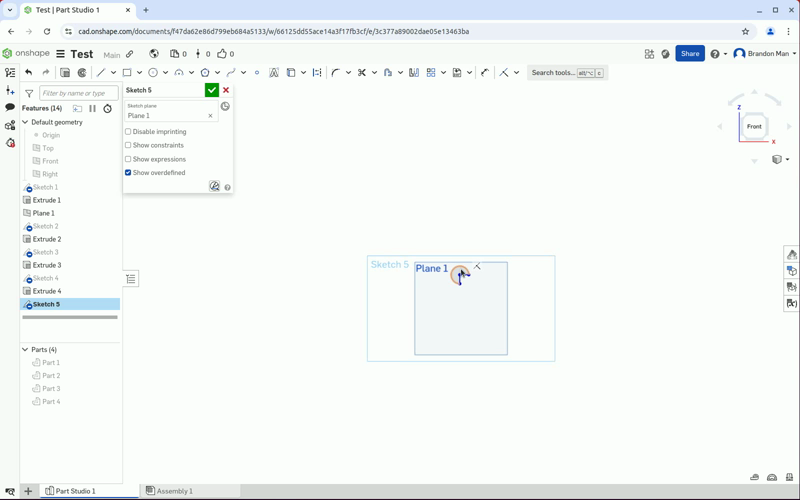
scroll(6)
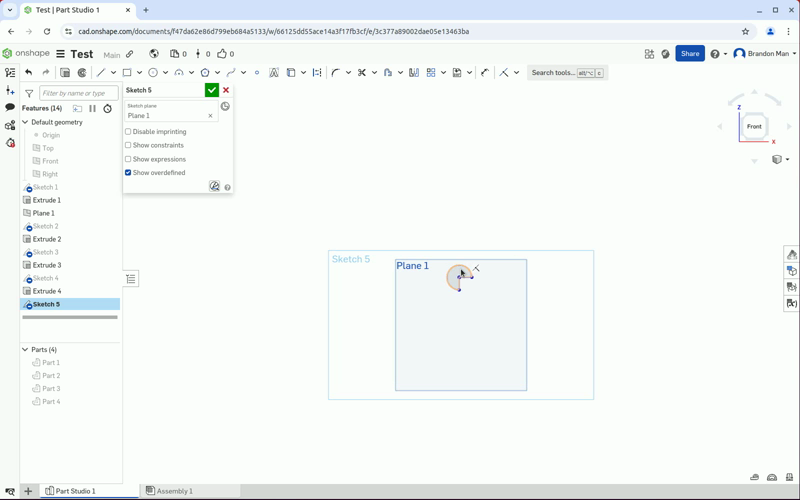
scroll(6)
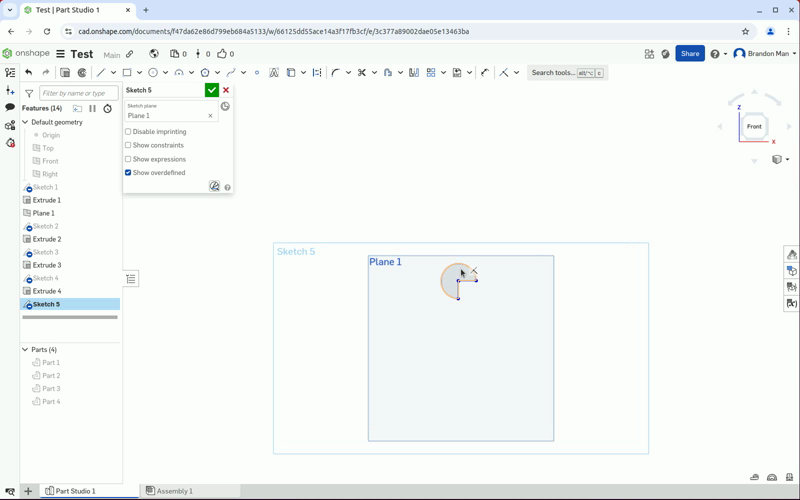
scroll(6)
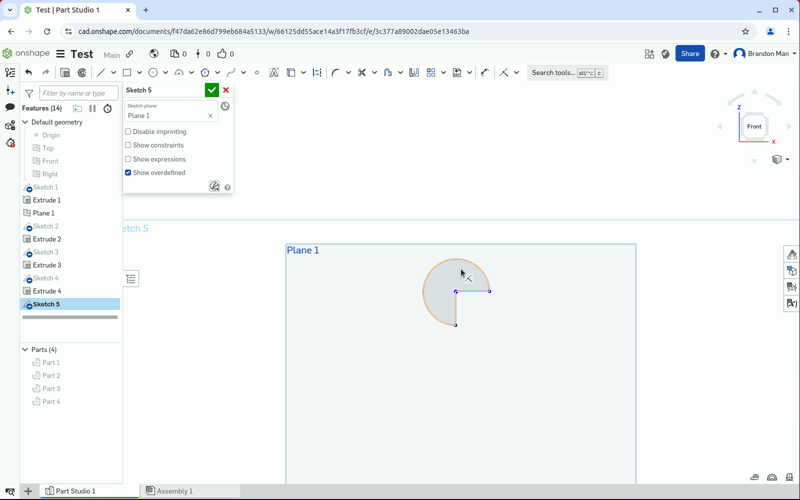
click(461, 268)
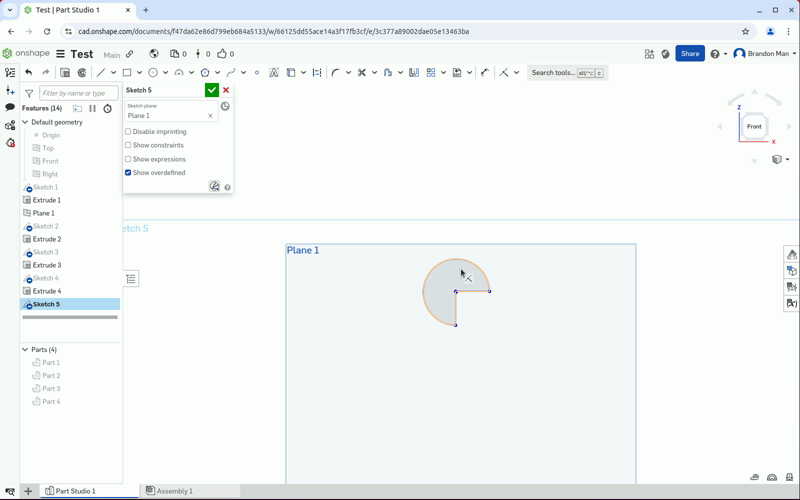
scroll(-6)
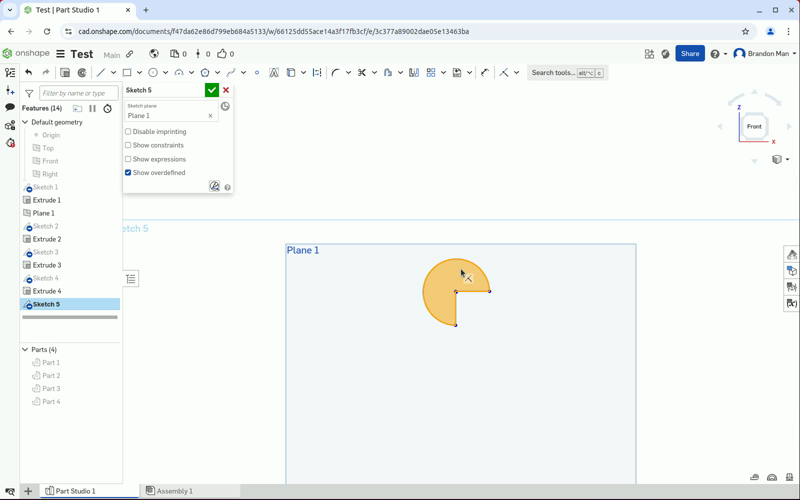
scroll(-6)
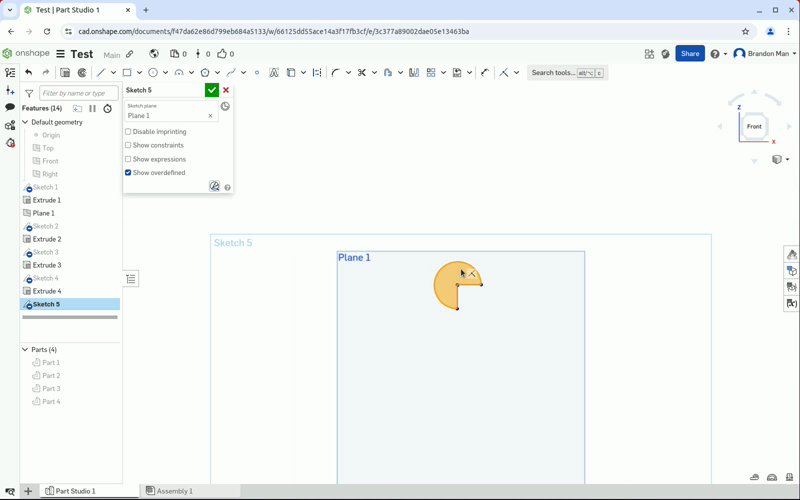
scroll(-6)
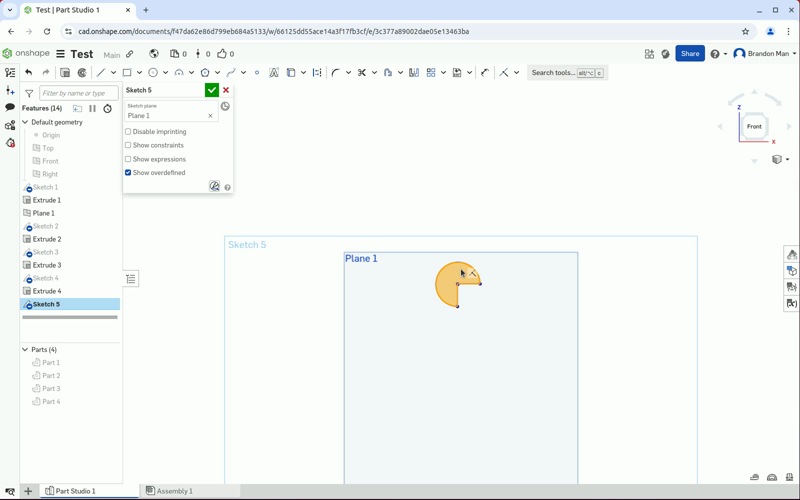
scroll(-6)
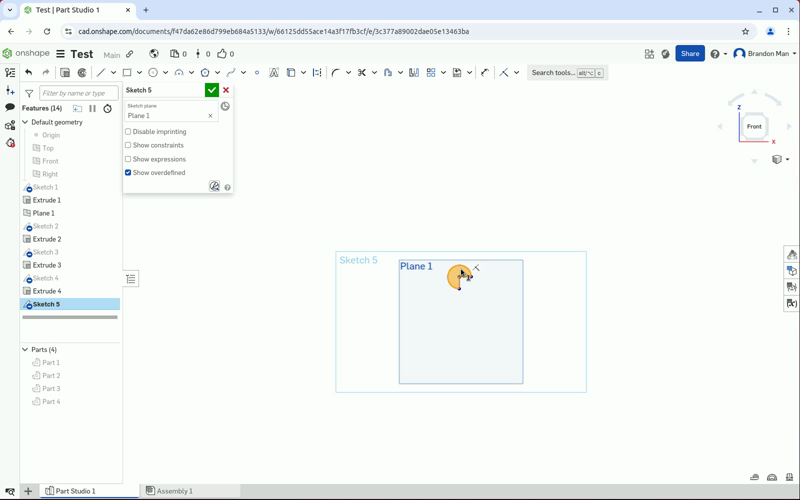
scroll(-6)
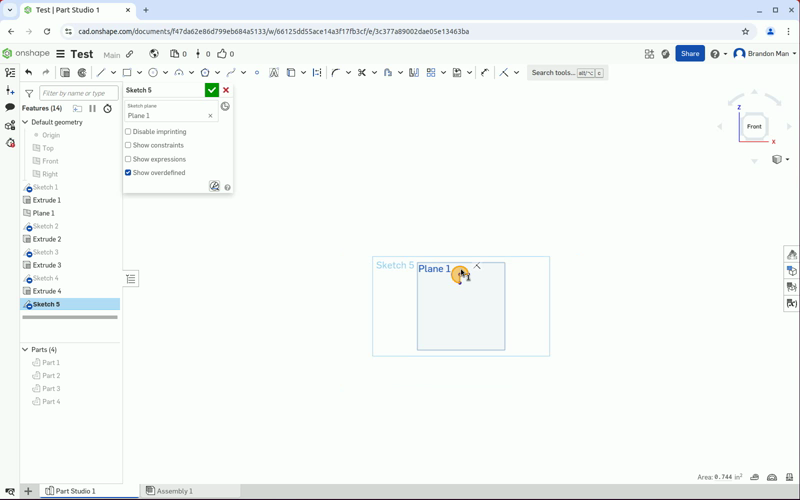
scroll(-6)
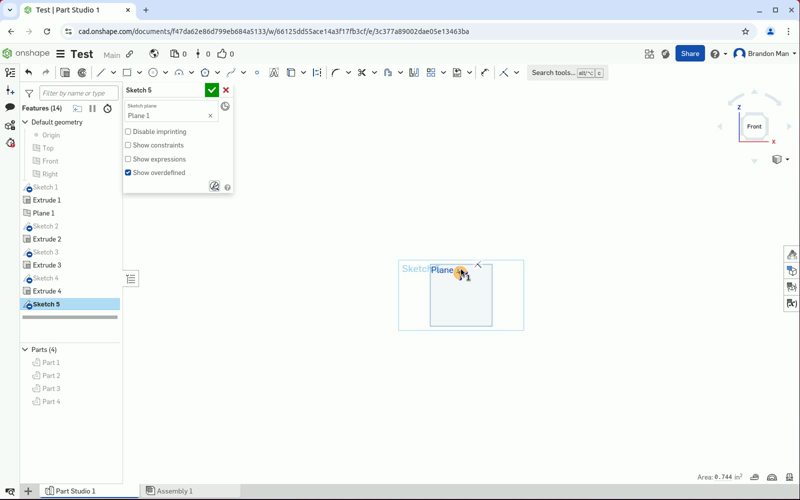
scroll(-6)
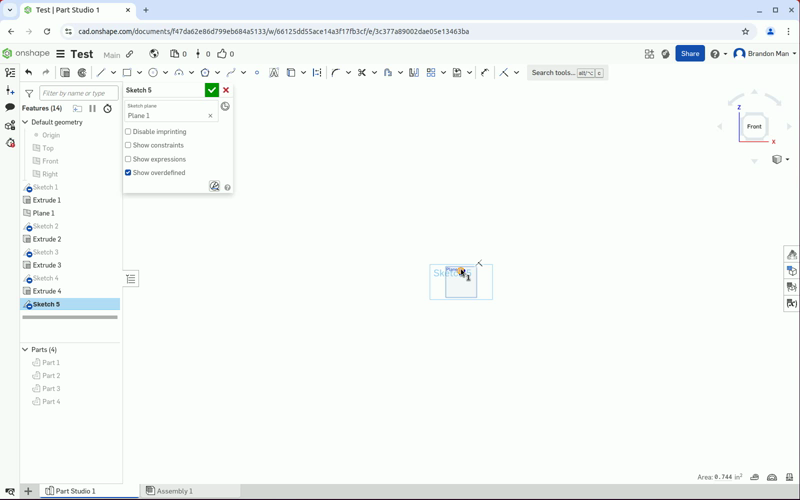
mouse_move(73, 352)
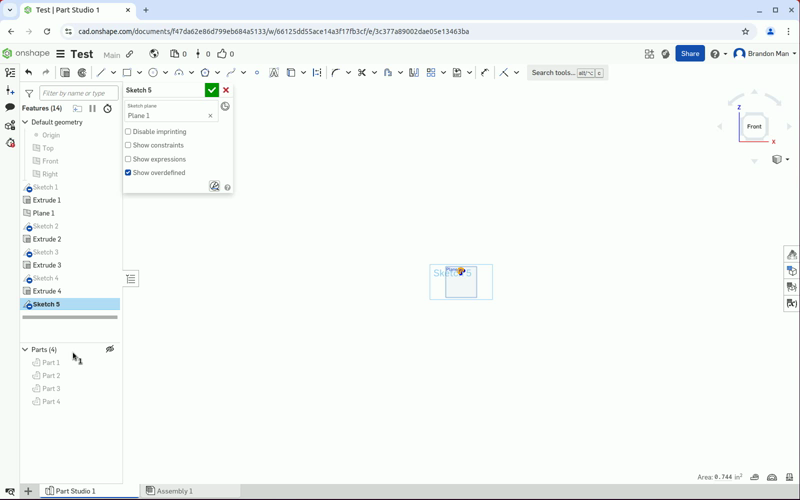
key(shift+y)
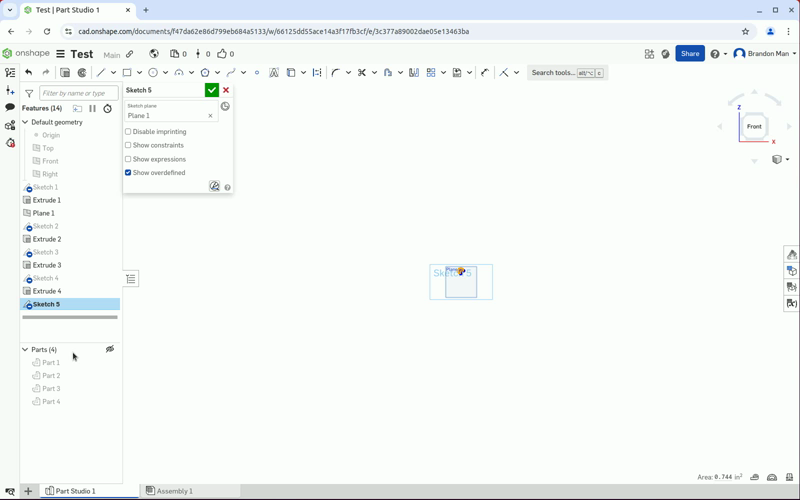
key(shift+e)
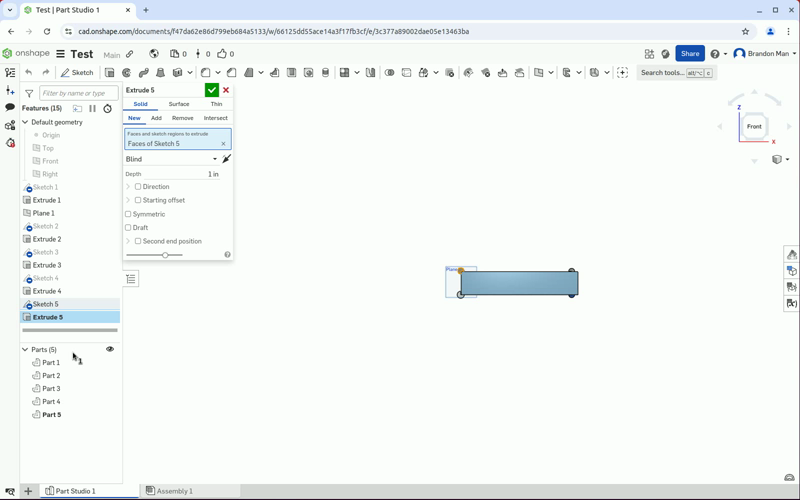
mouse_move(143, 106)
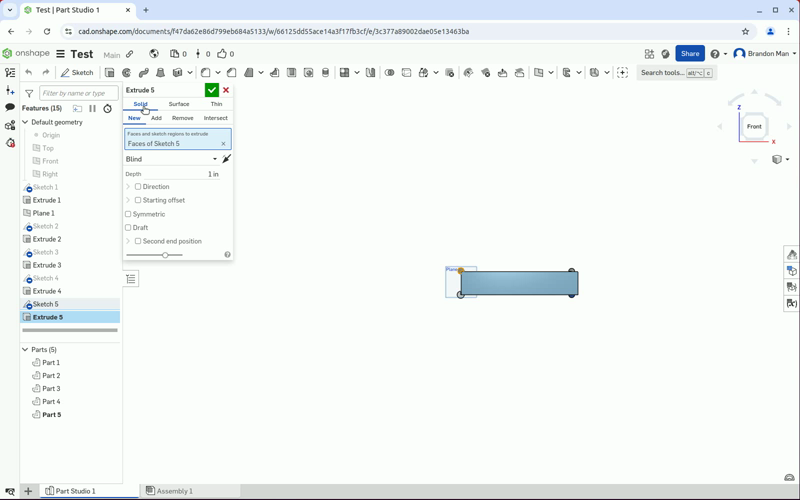
click(143, 106)
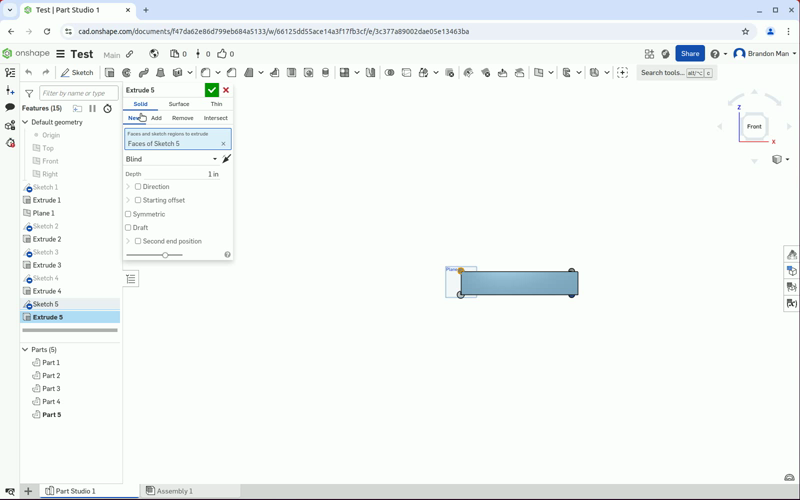
mouse_move(137, 120)
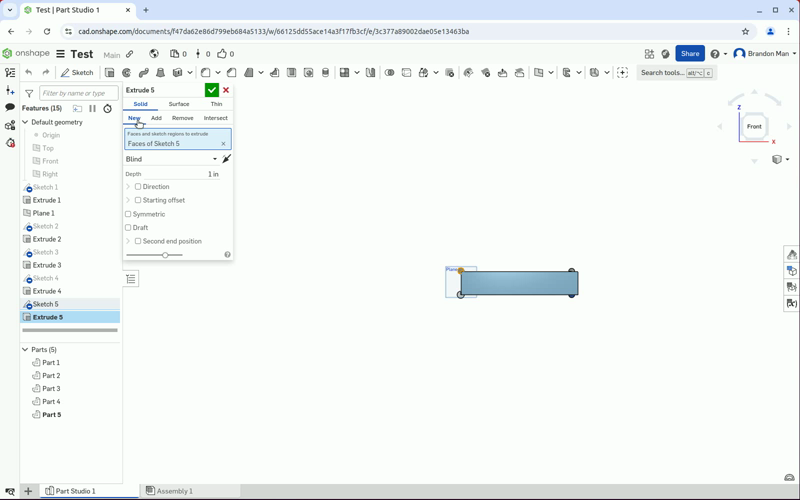
click(137, 120)
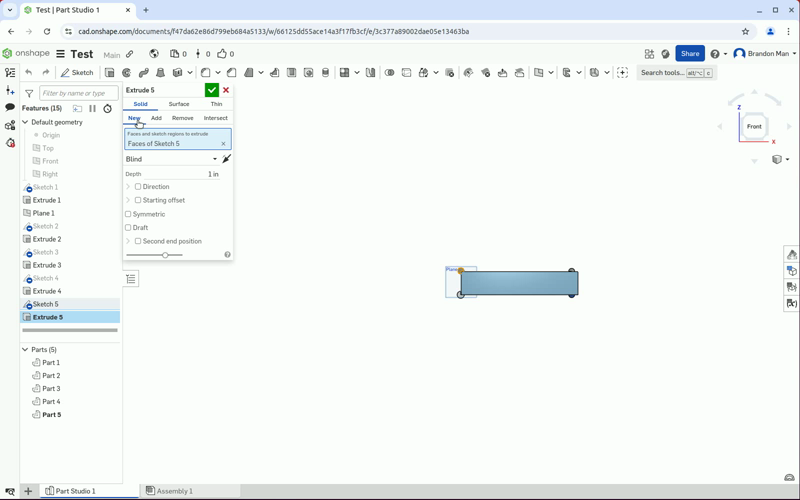
key(tab, 4)
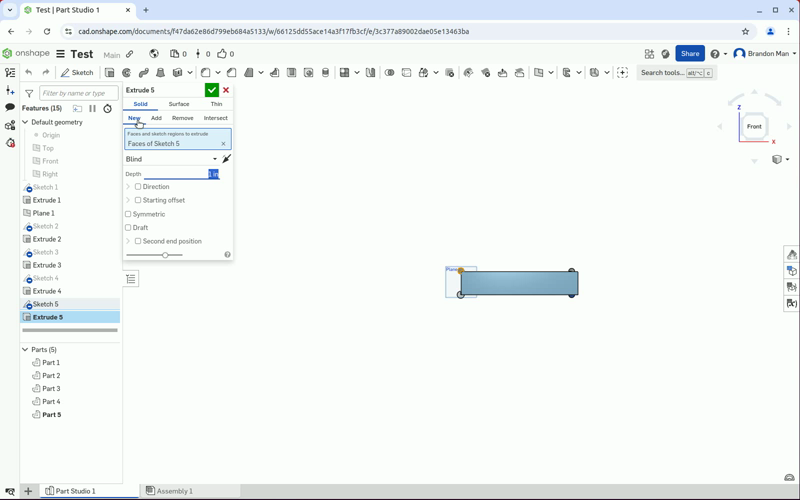
text(-0.241)
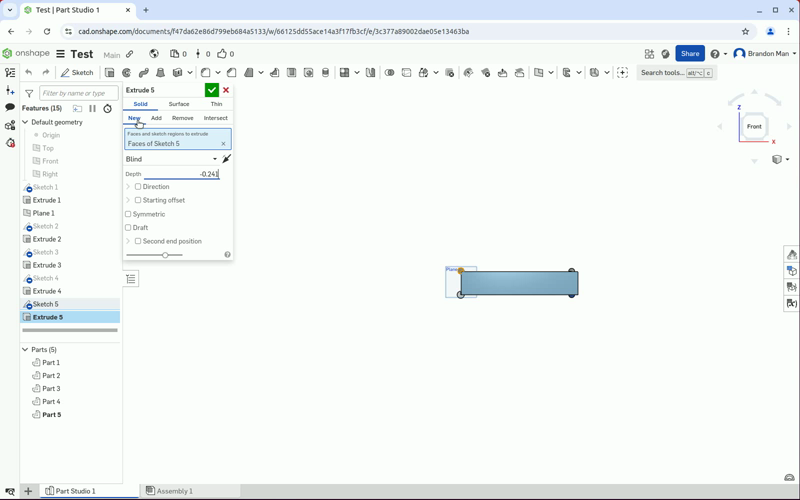
key(enter)
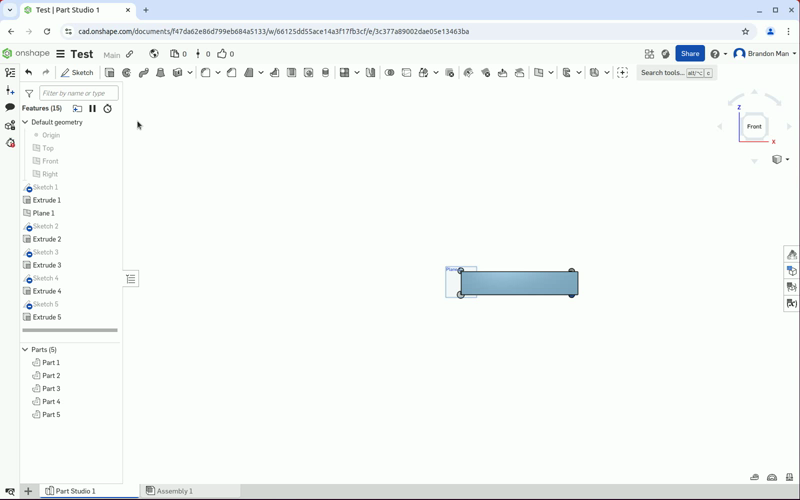
key(shift+h)
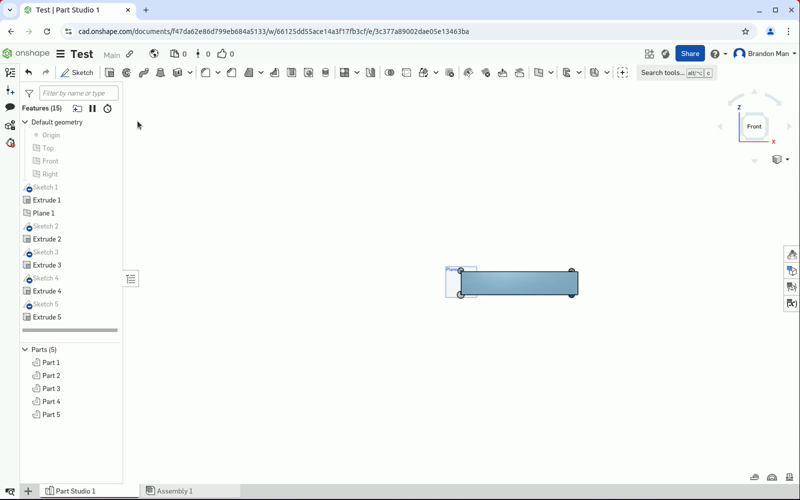
key(shift+h)
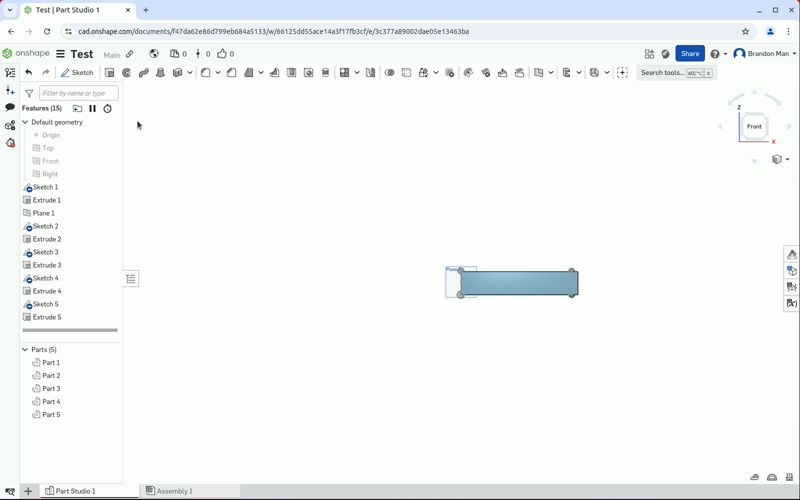
key(shift+7)
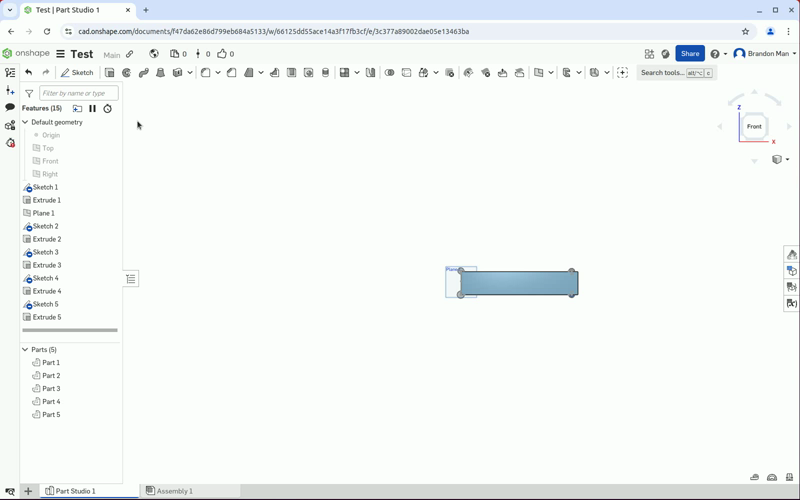
key(left, 2)
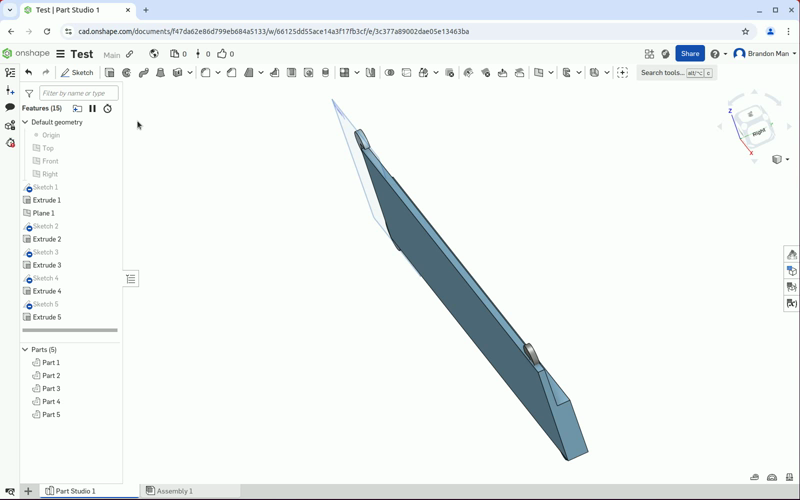
key(down, 2)
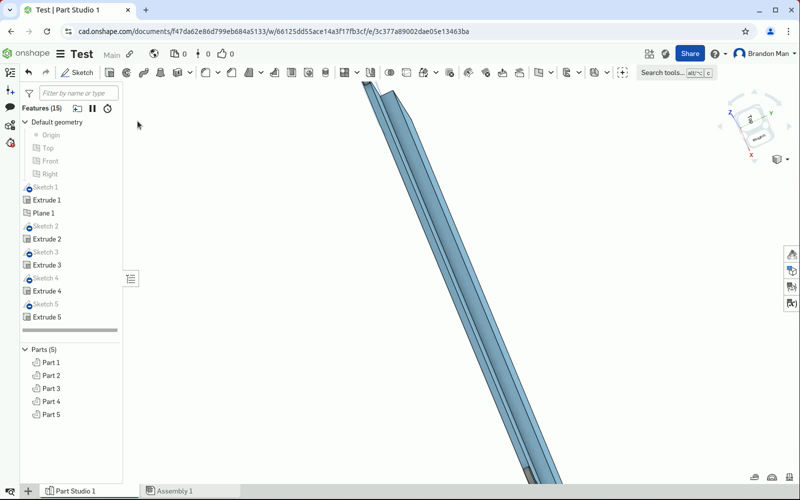
key(up, 2)
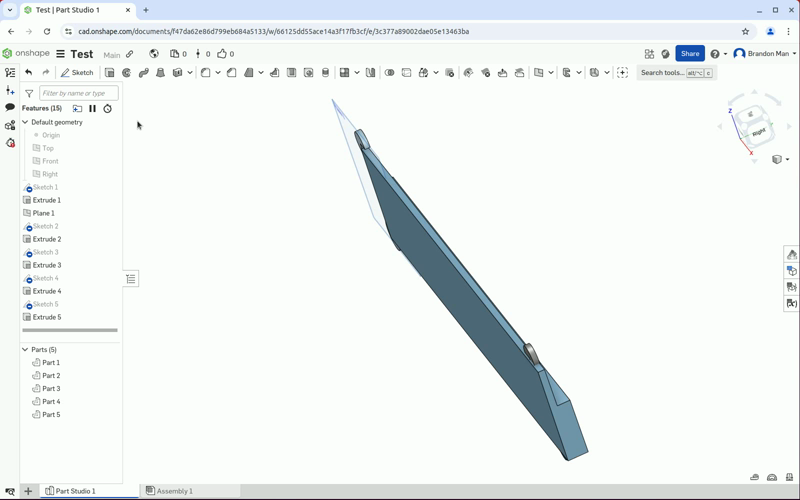
key(right, 2)
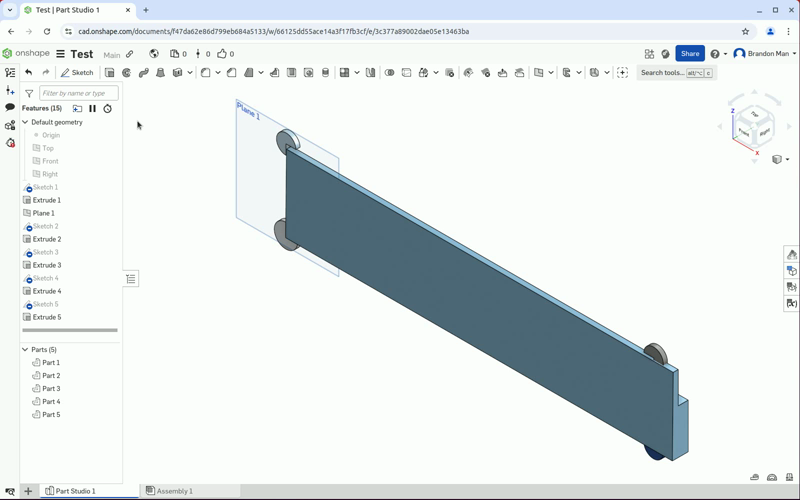
mouse_move(73, 189)
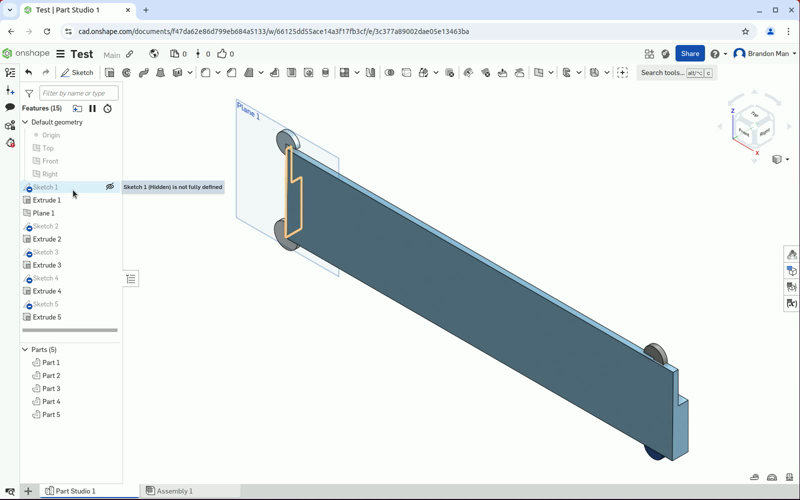
click(73, 189)